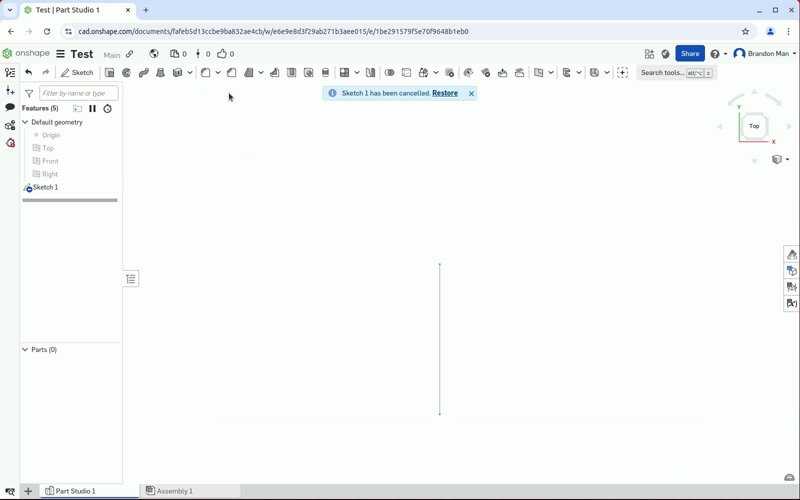
key(shift+h)
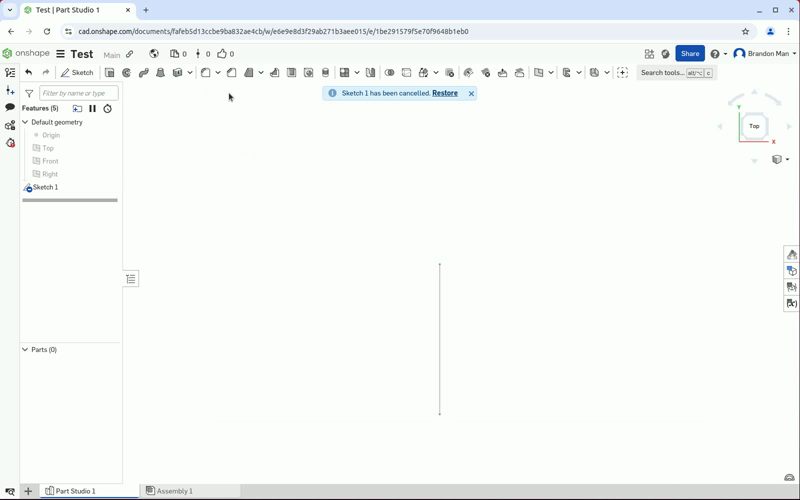
key(shift+s)
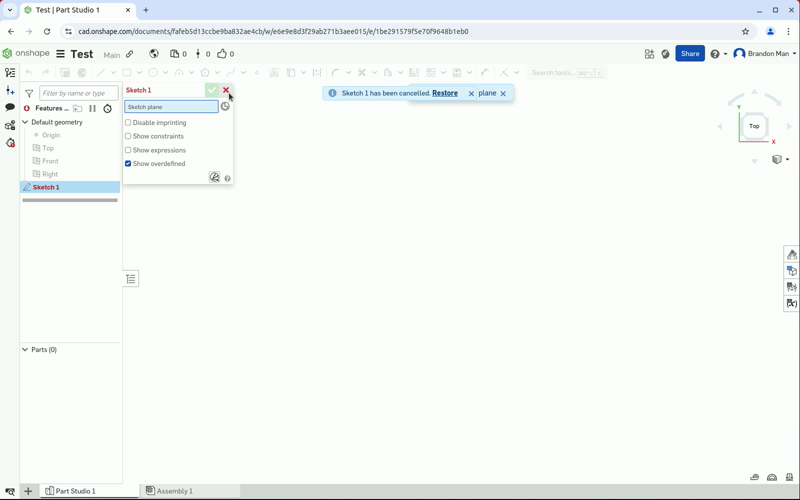
mouse_move(73, 150)
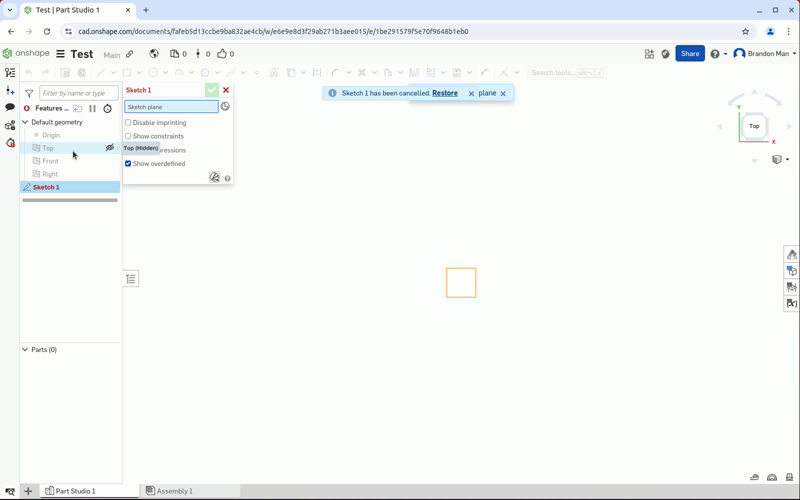
click(73, 150)
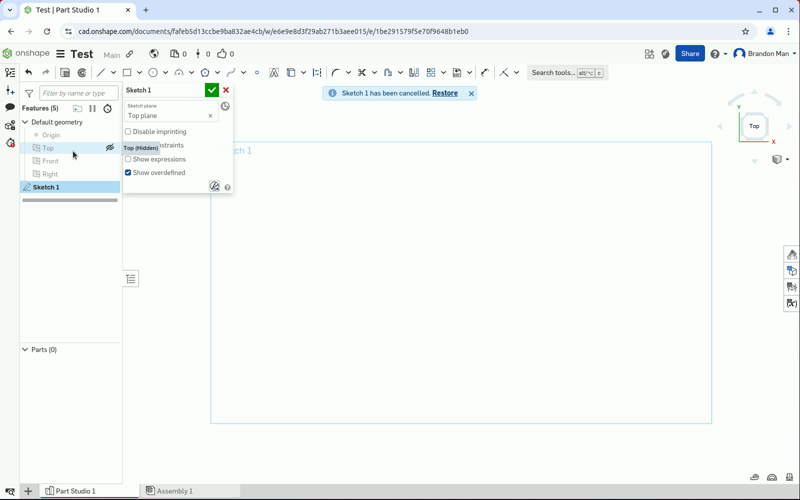
mouse_move(73, 352)
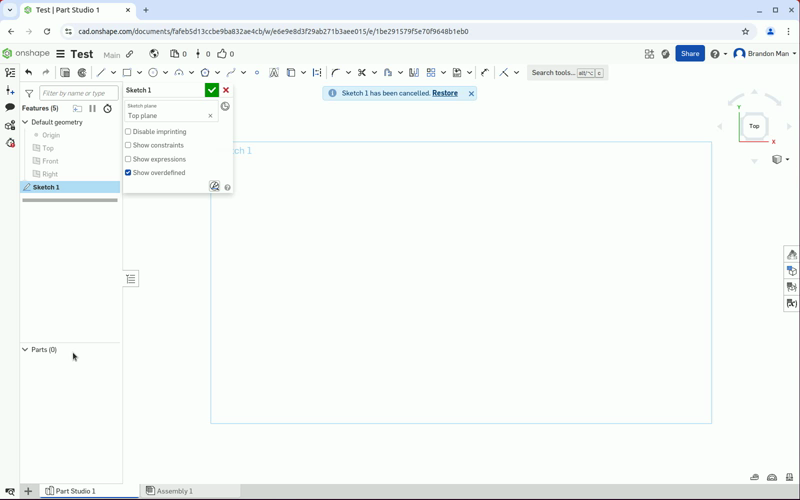
key(y)
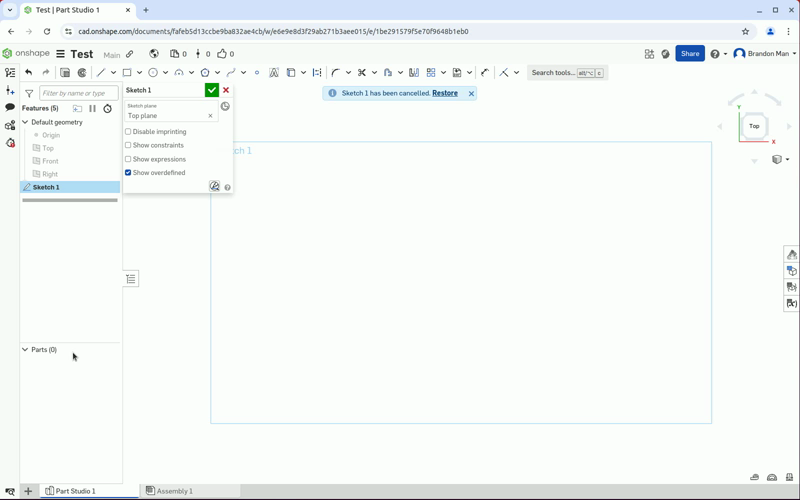
key(l)
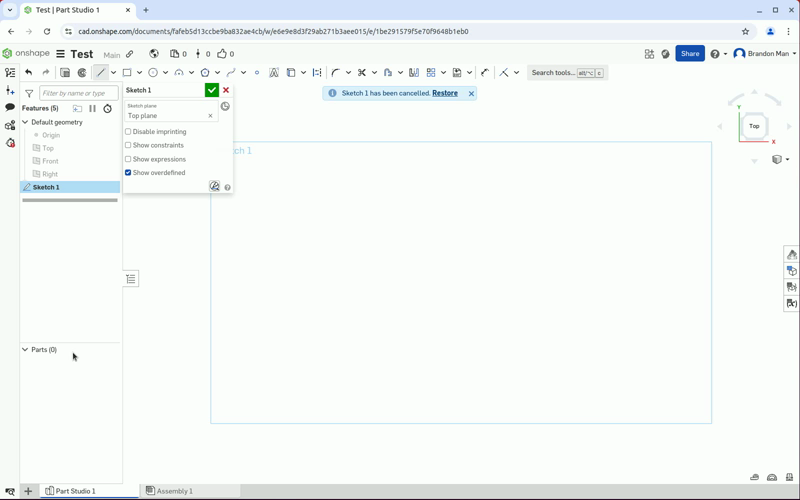
key_down(shift)
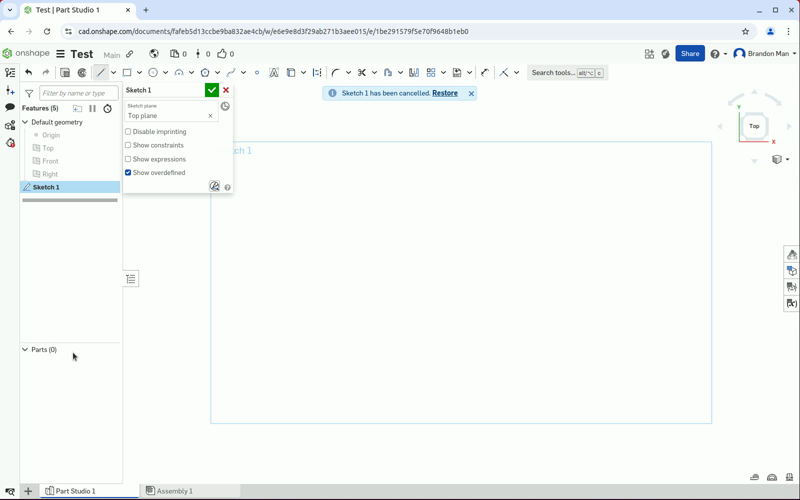
mouse_move(399, 378)
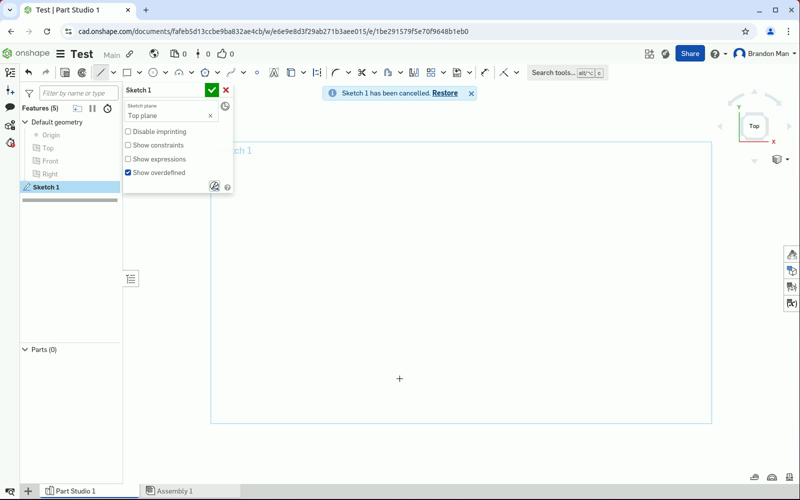
click(399, 378)
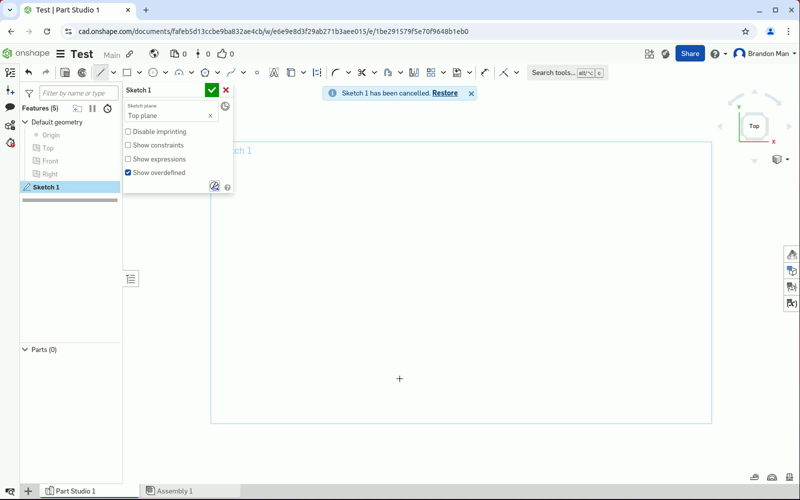
key_up(shift)
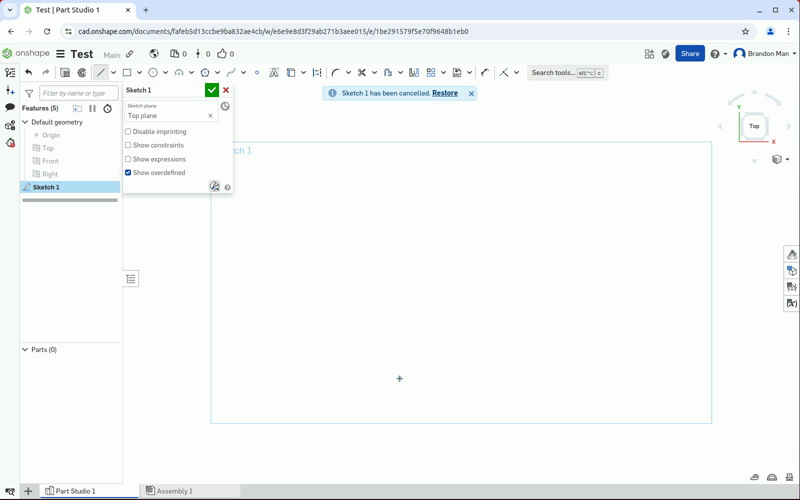
key_down(shift)
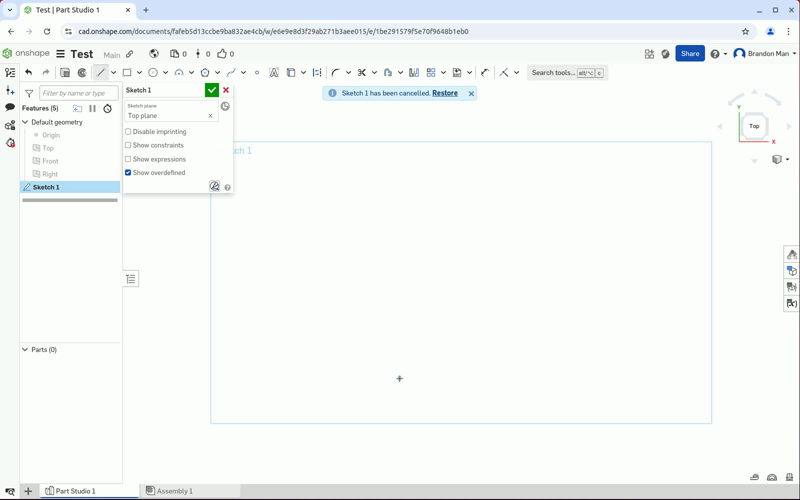
mouse_move(523, 378)
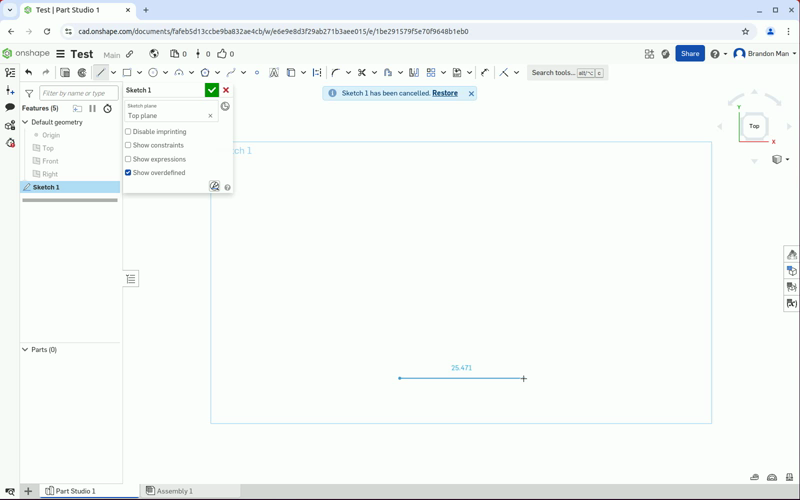
click(523, 378)
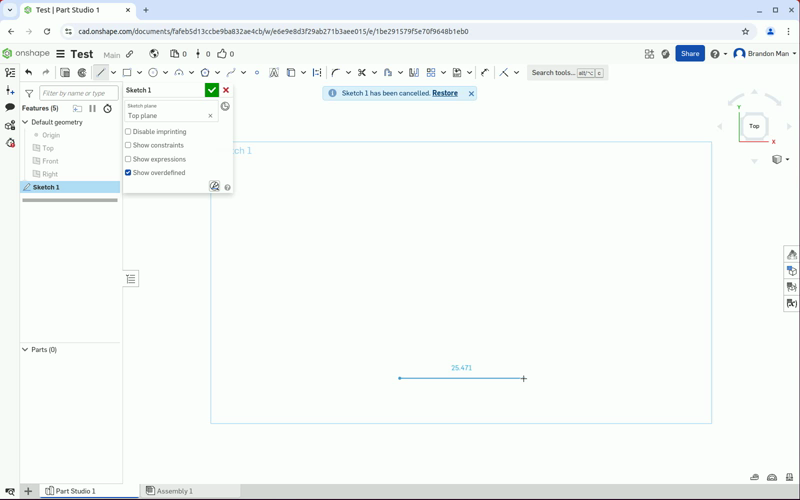
key_up(shift)
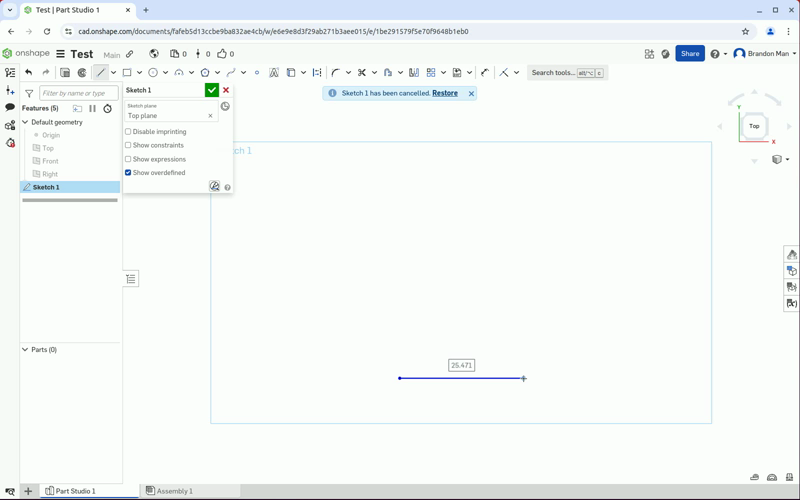
key_down(shift)
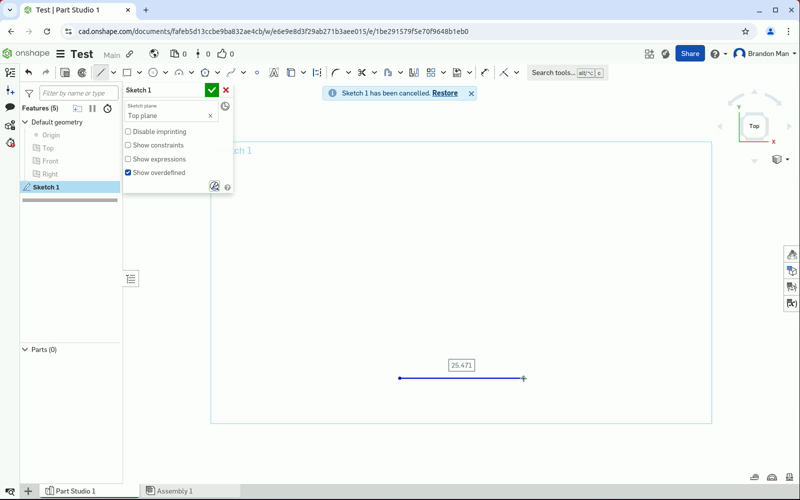
mouse_move(523, 171)
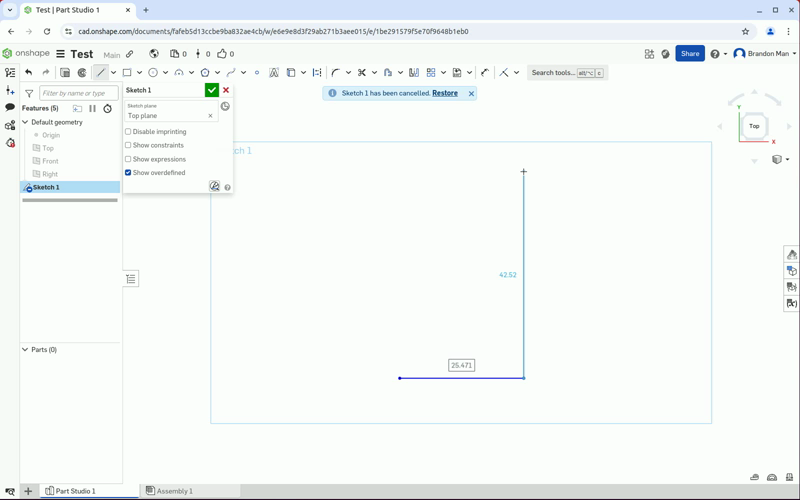
click(523, 171)
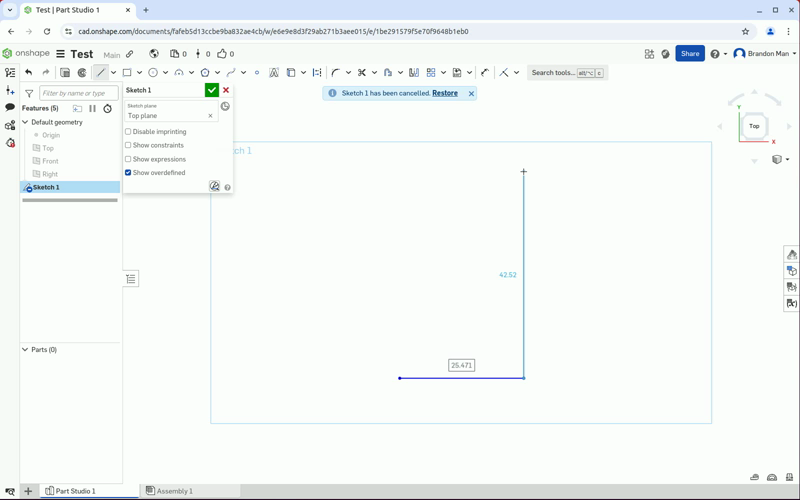
key_up(shift)
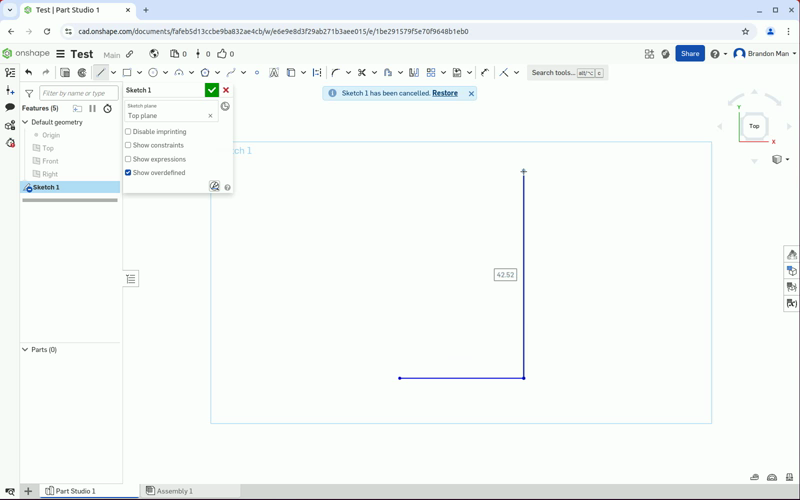
key_down(shift)
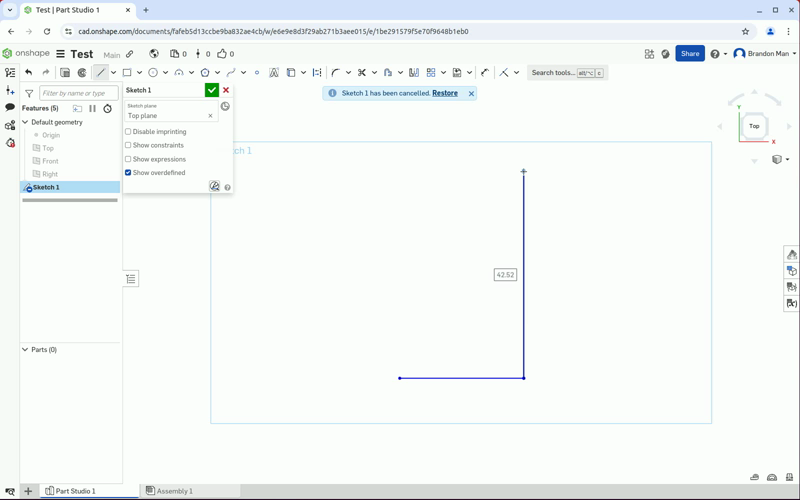
mouse_move(399, 171)
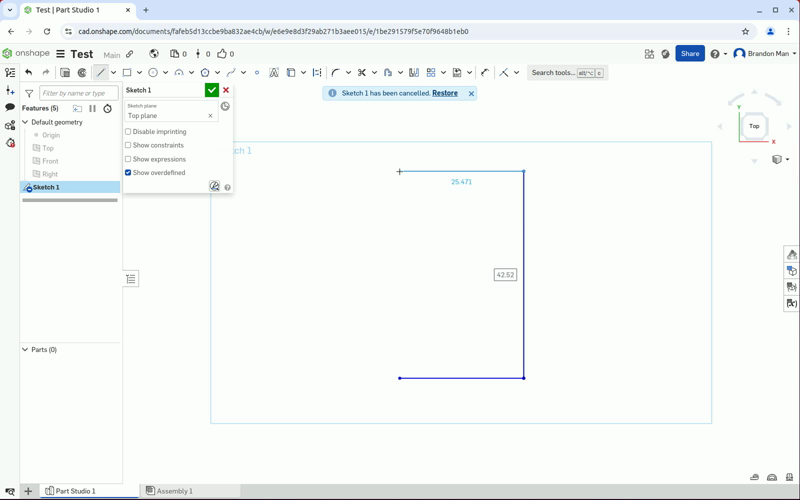
click(399, 171)
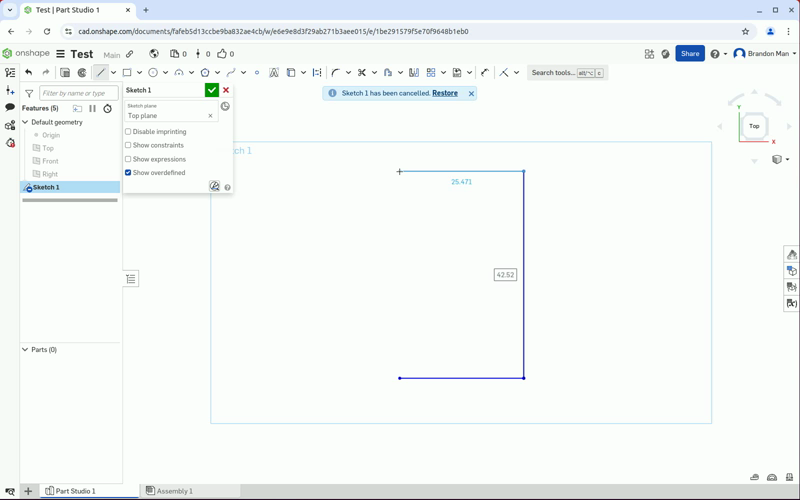
key_up(shift)
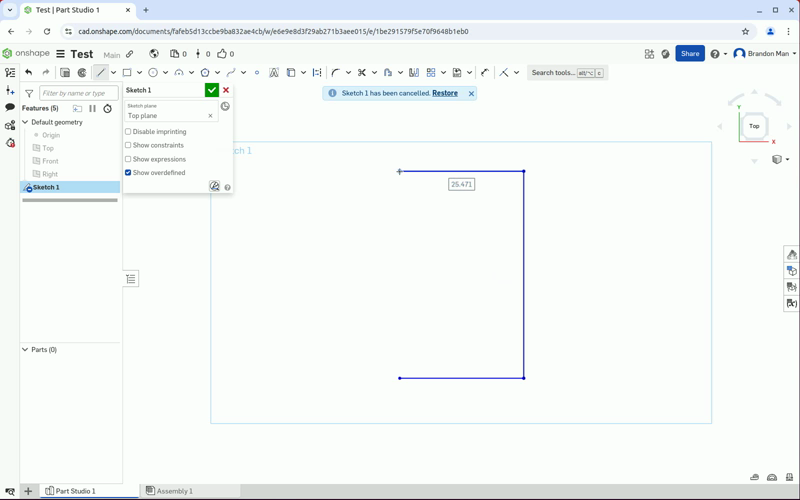
key_down(shift)
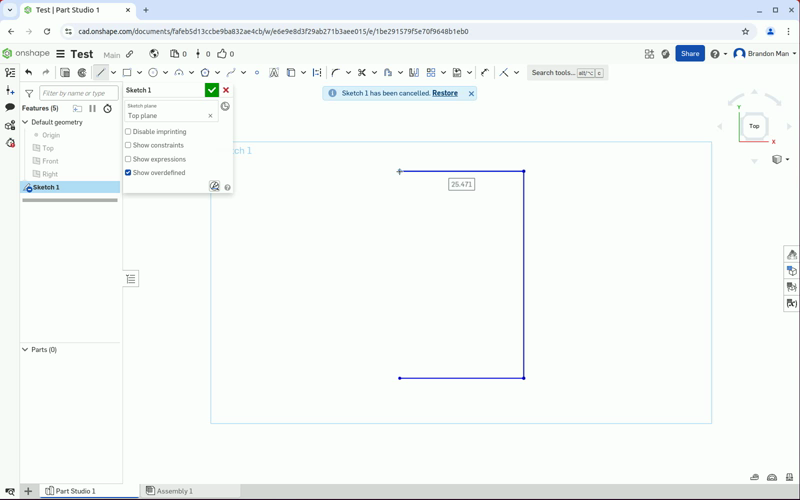
mouse_move(399, 378)
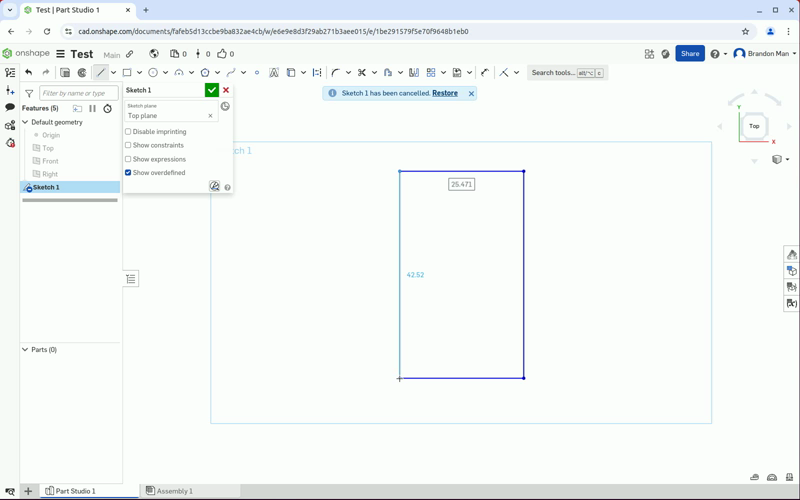
key_up(shift)
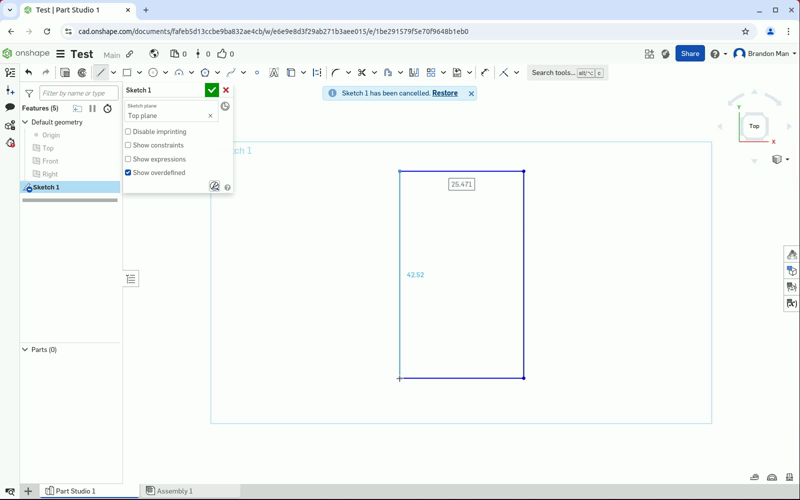
click(399, 378)
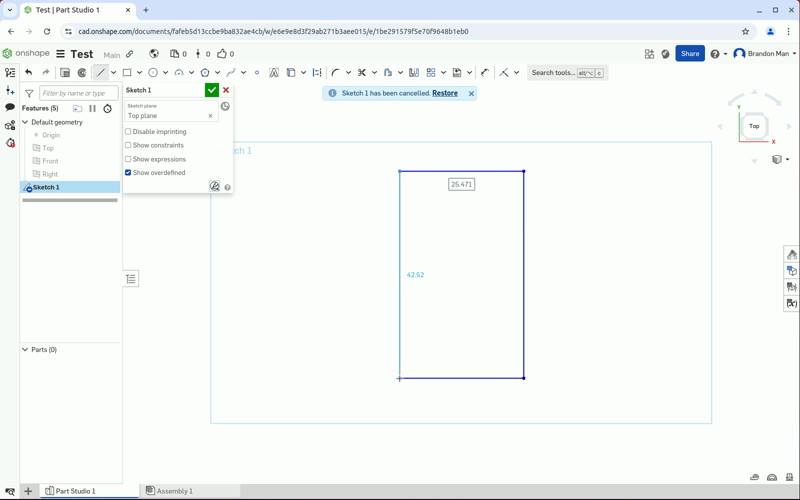
key(esc)
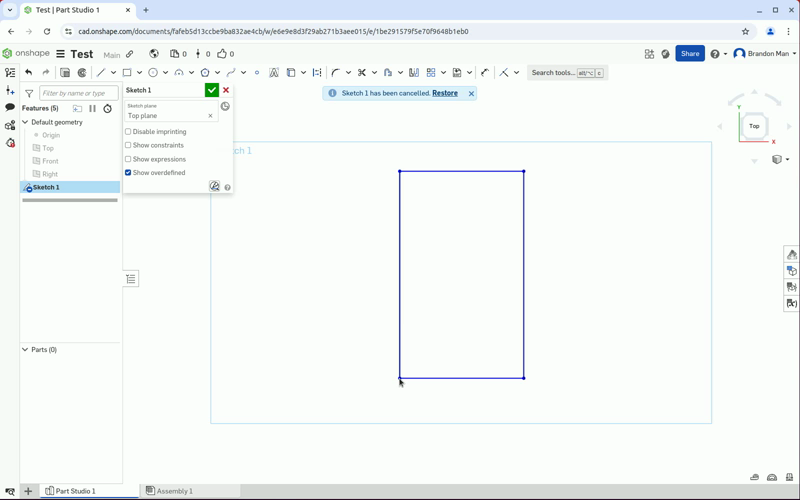
mouse_move(460, 282)
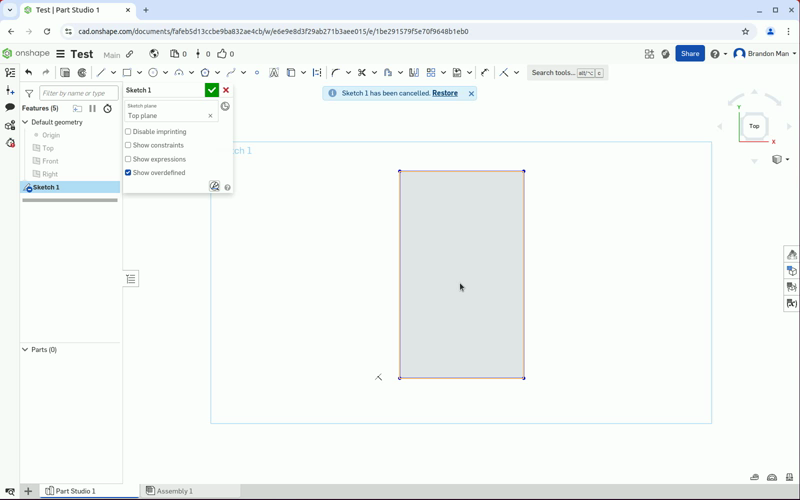
click(460, 282)
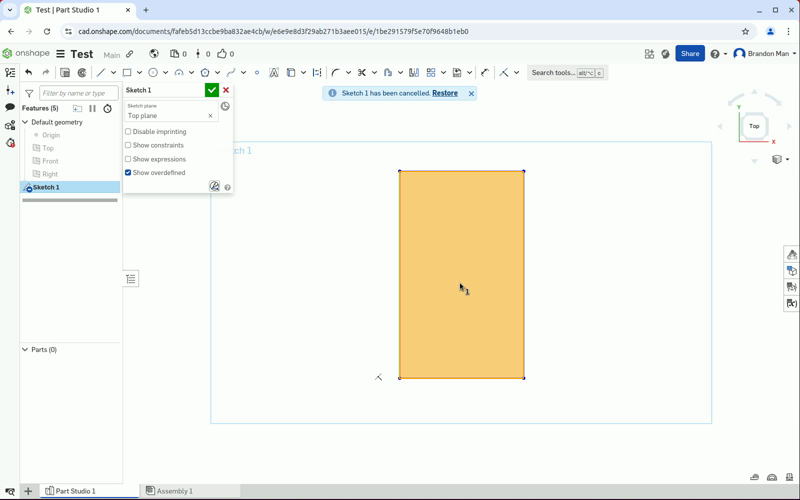
mouse_move(73, 352)
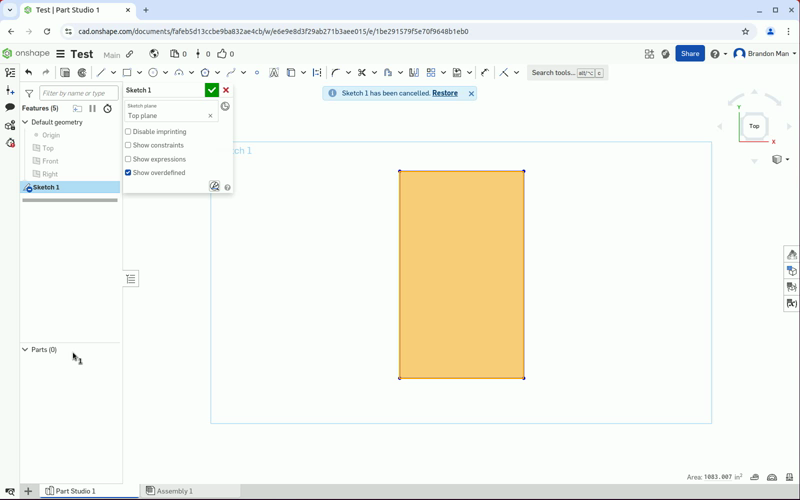
key(shift+y)
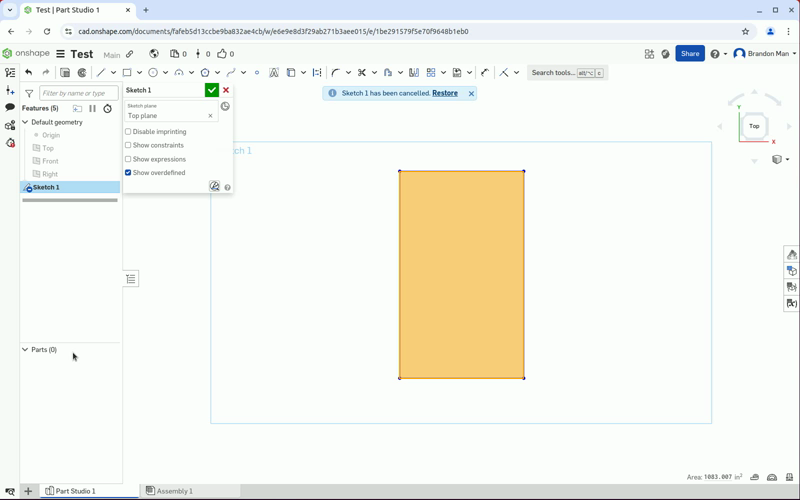
key(shift+e)
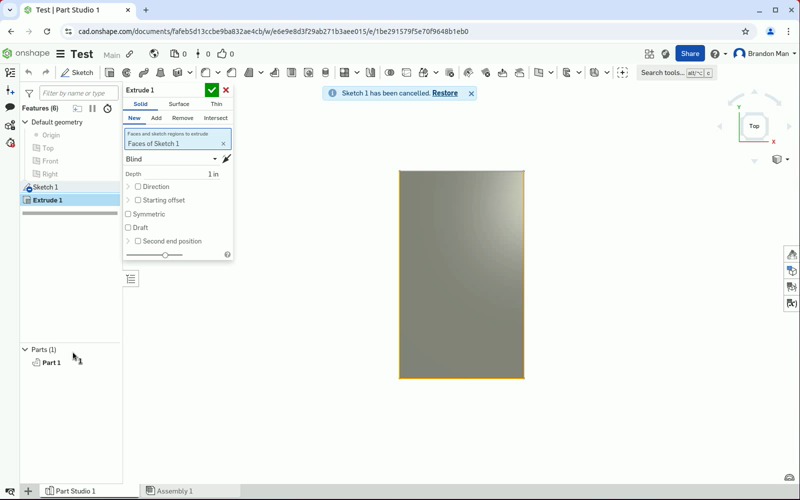
mouse_move(143, 106)
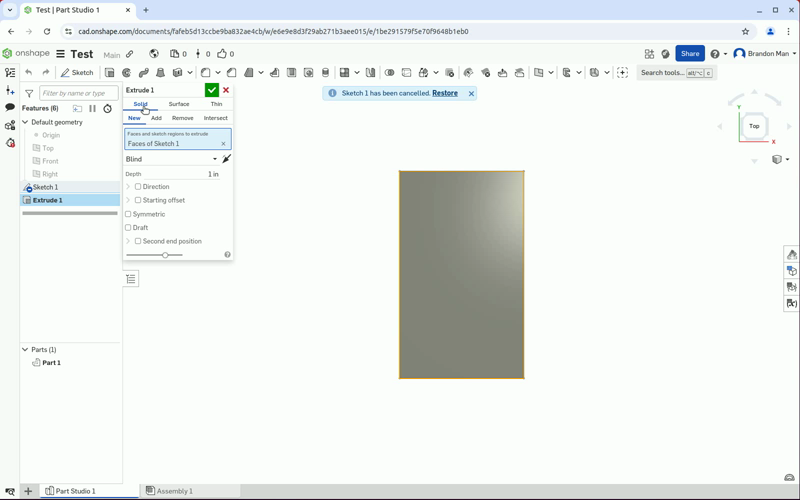
click(143, 106)
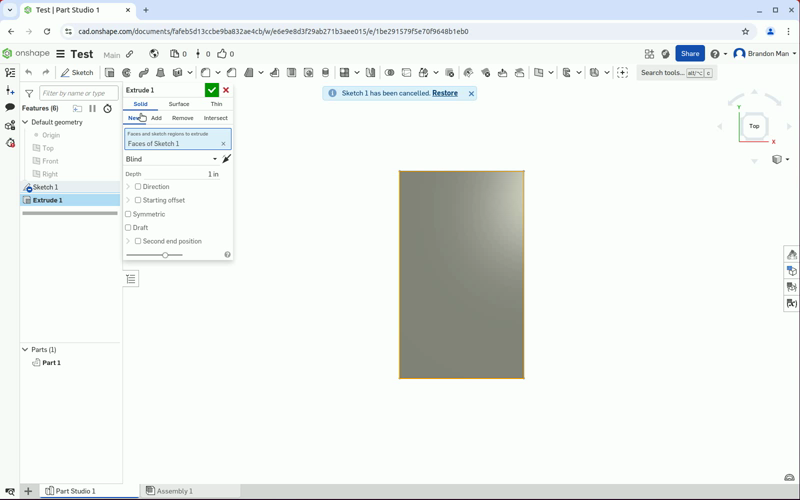
mouse_move(137, 120)
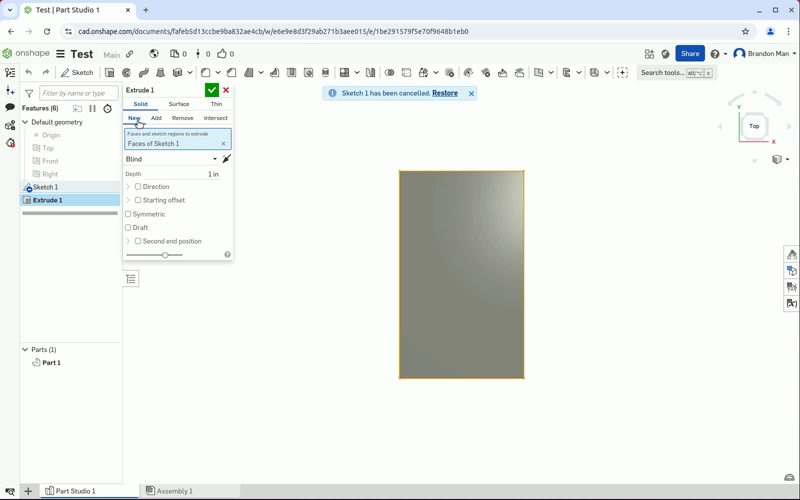
click(137, 120)
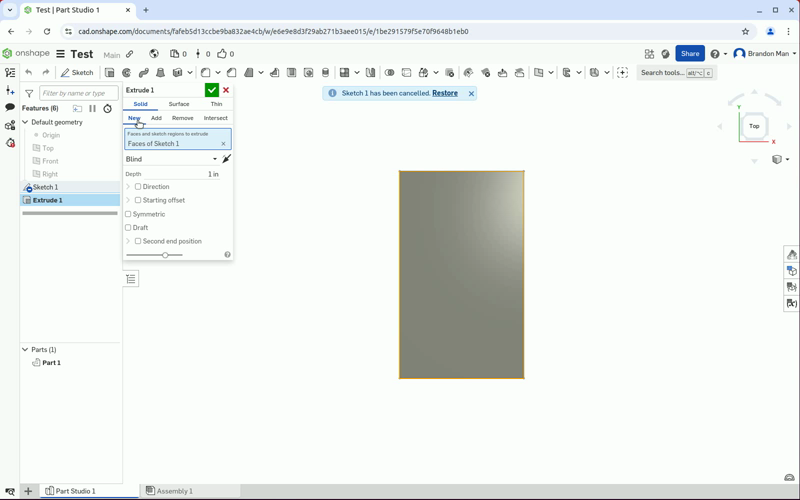
key(tab, 4)
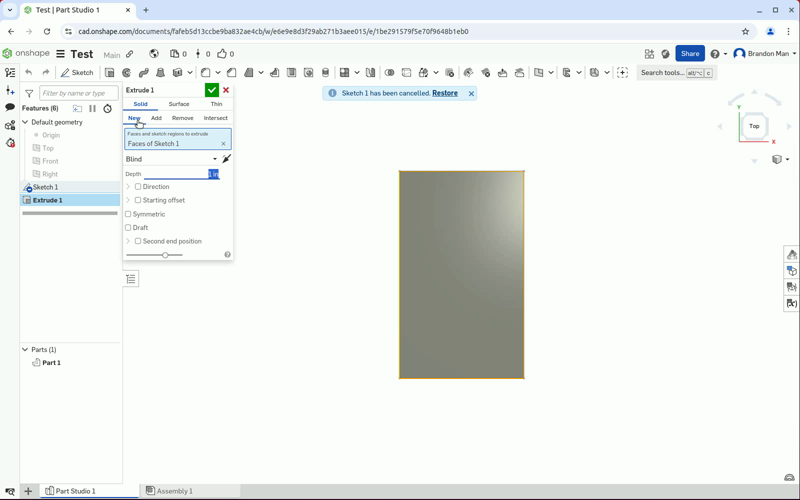
text(1.926)
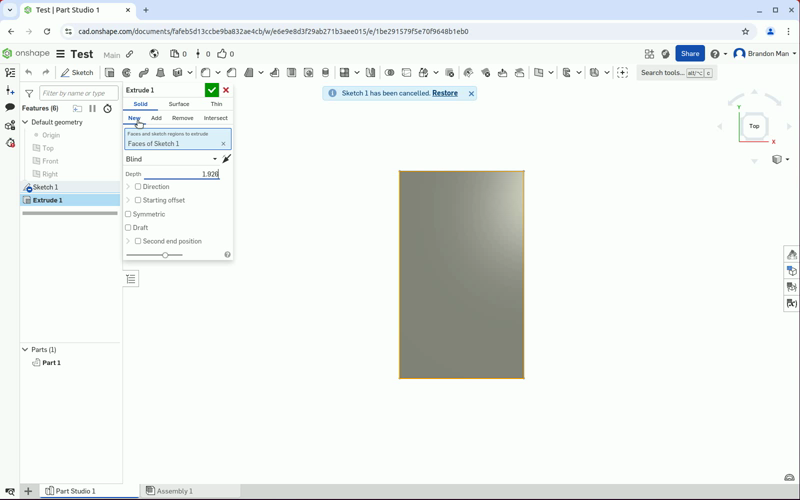
key(enter)
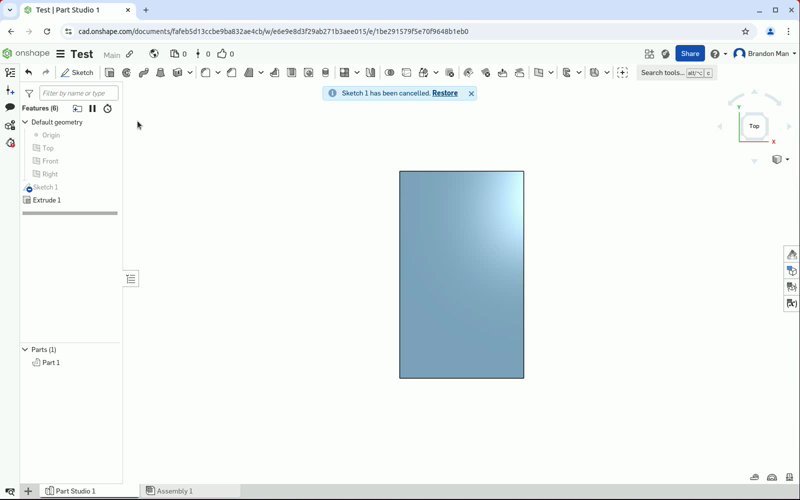
key(shift+h)
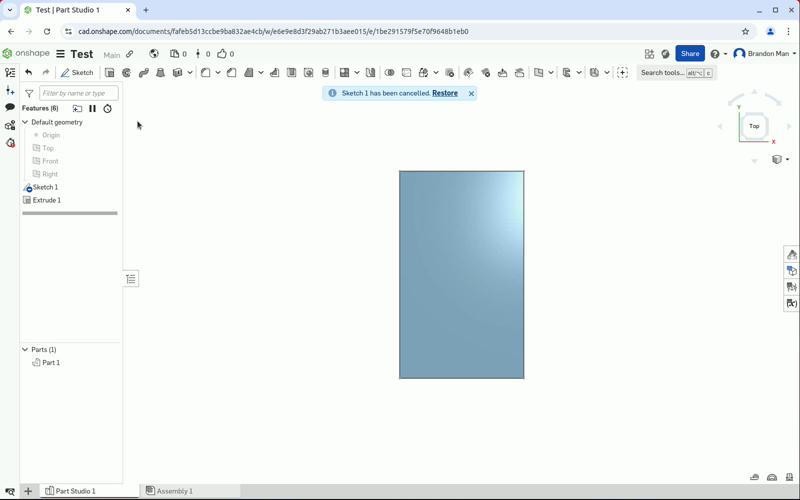
key(shift+h)
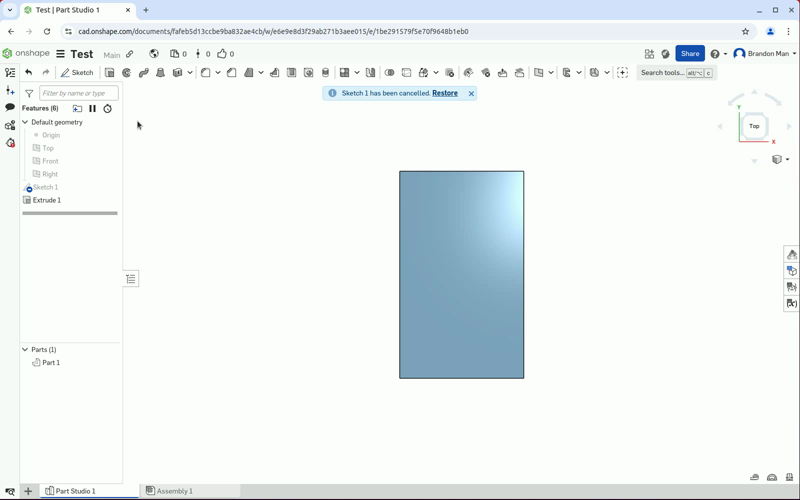
mouse_move(73, 189)
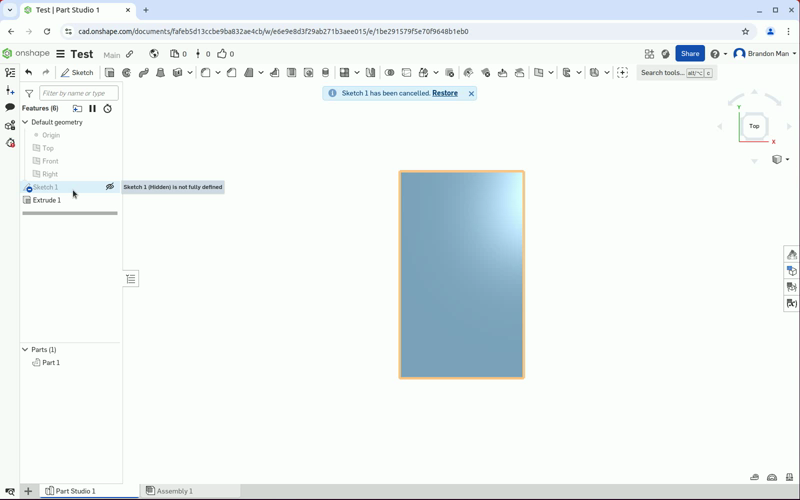
click(73, 189)
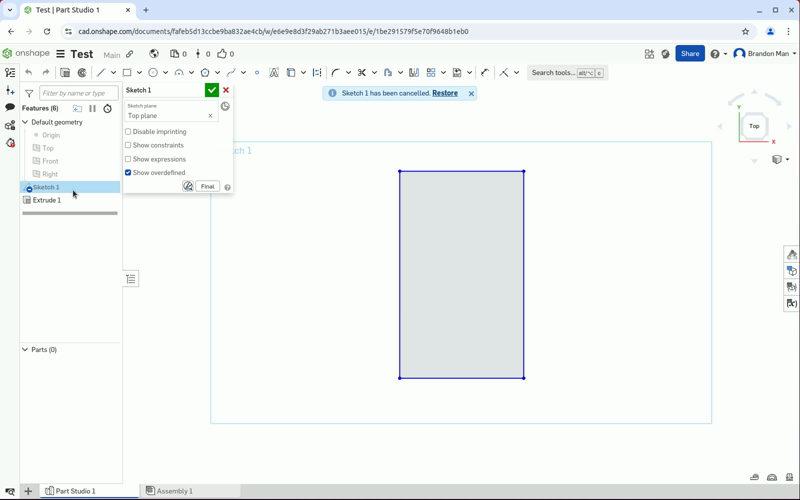
mouse_move(229, 92)
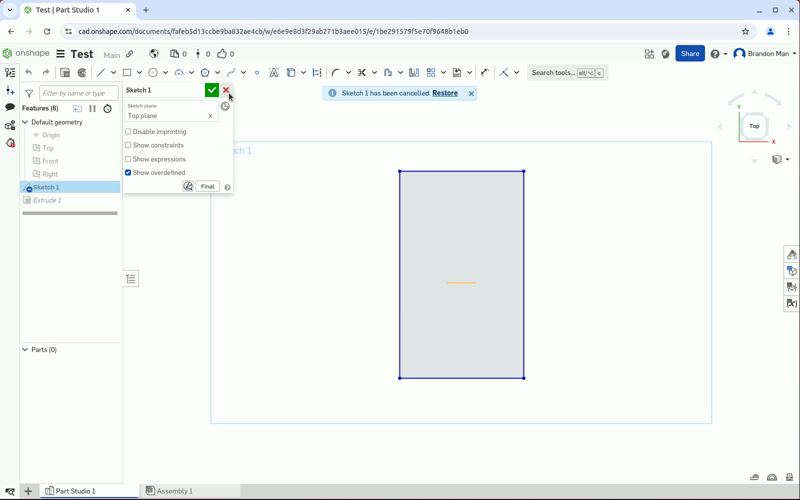
click(229, 92)
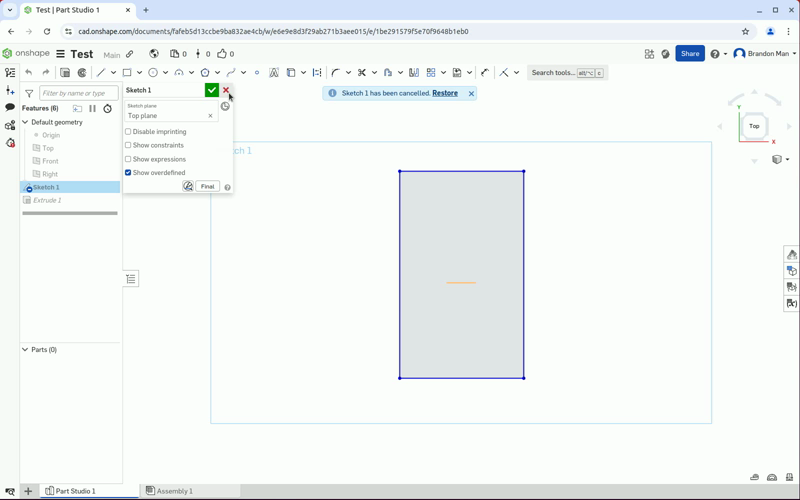
key(shift+s)
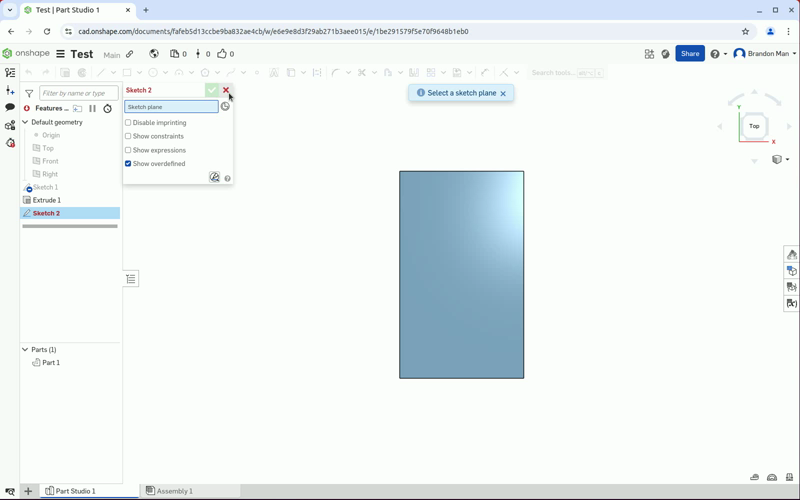
mouse_move(73, 150)
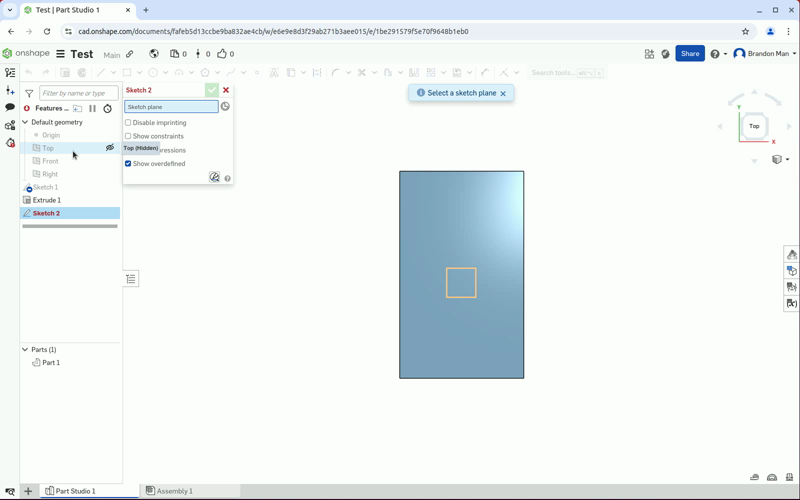
click(73, 150)
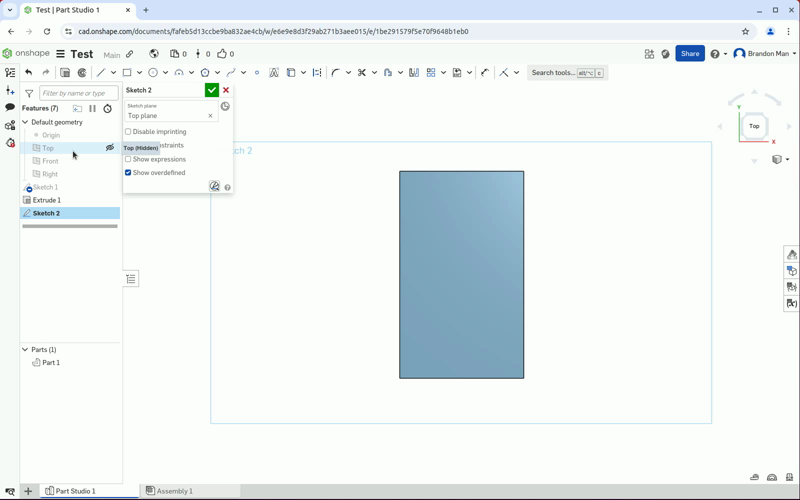
mouse_move(73, 352)
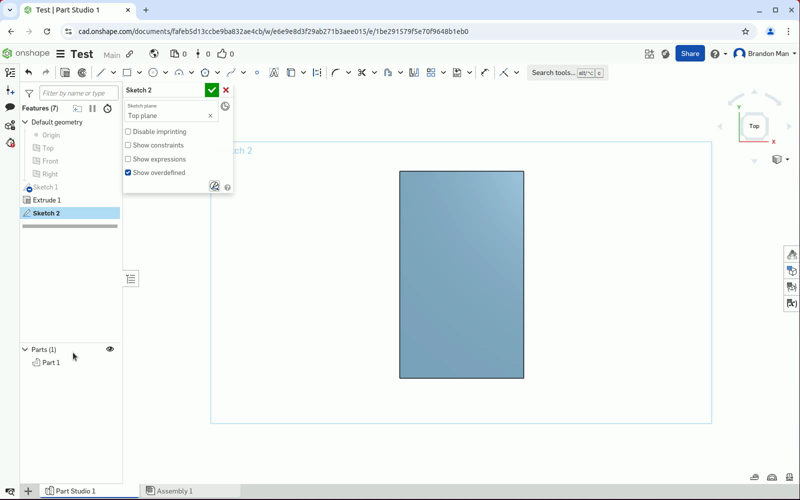
key(y)
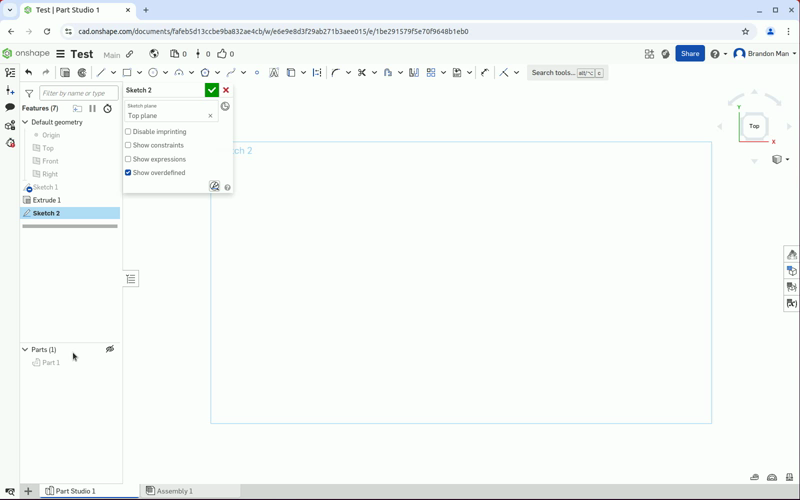
key(l)
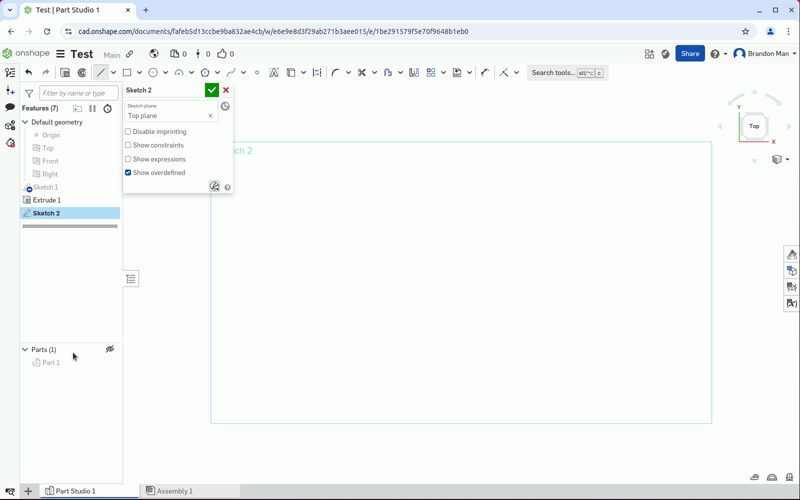
key_down(shift)
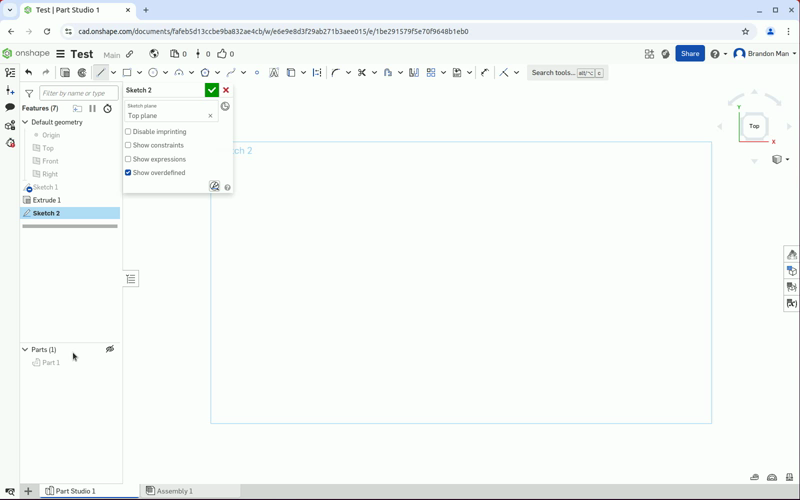
mouse_move(399, 172)
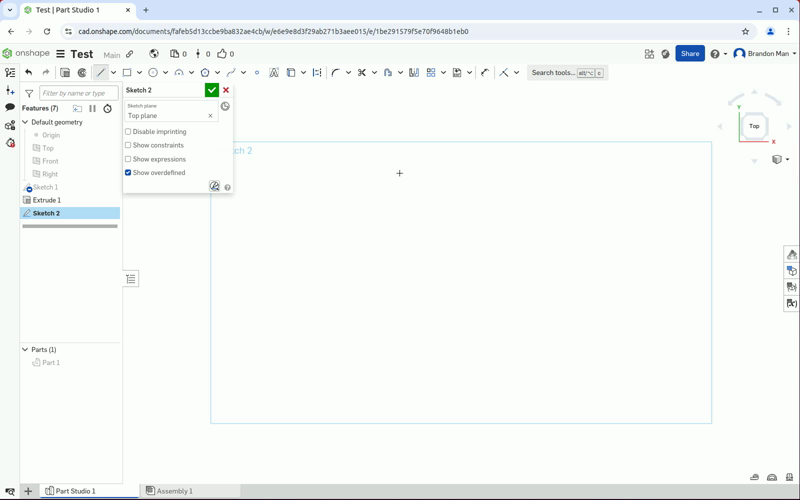
click(399, 172)
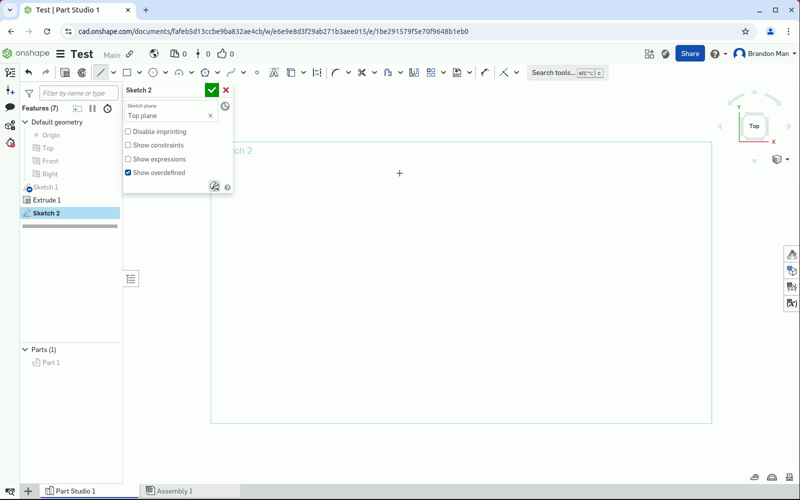
key_up(shift)
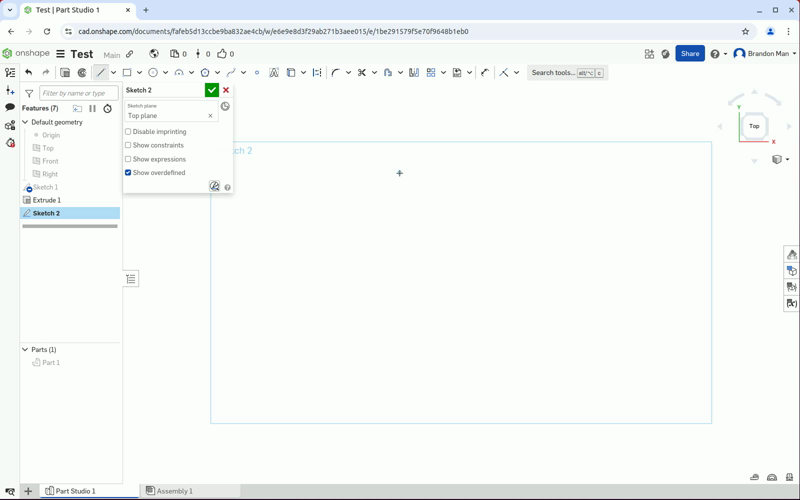
key_down(shift)
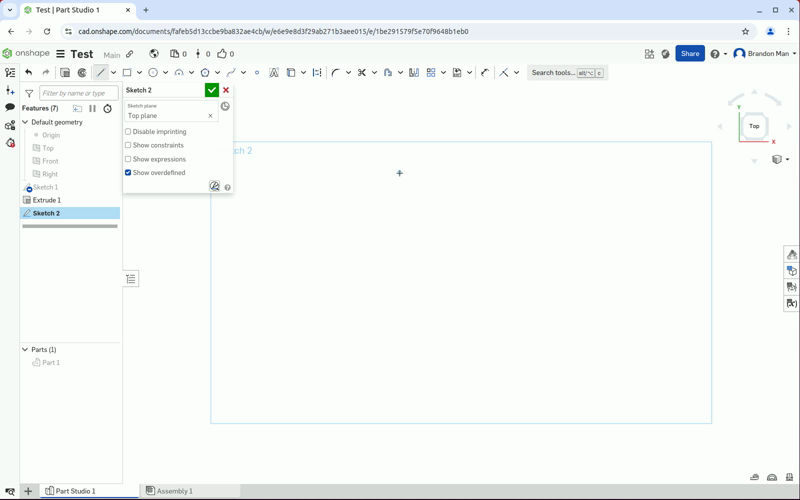
mouse_move(429, 172)
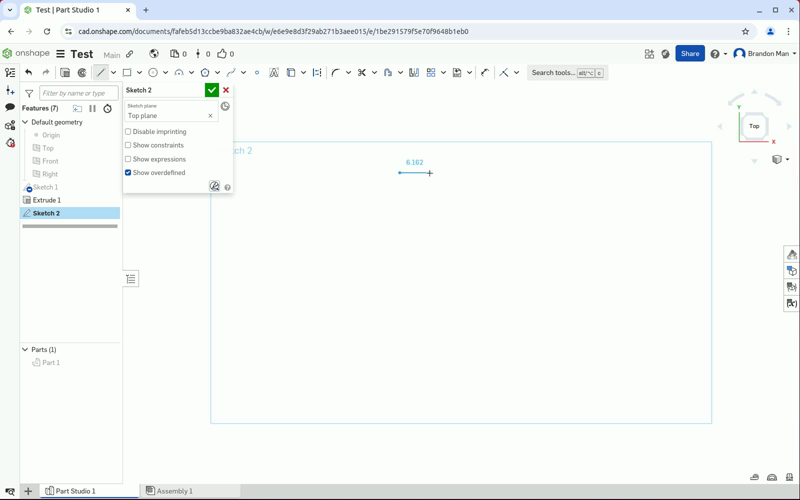
mouse_move(399, 170)
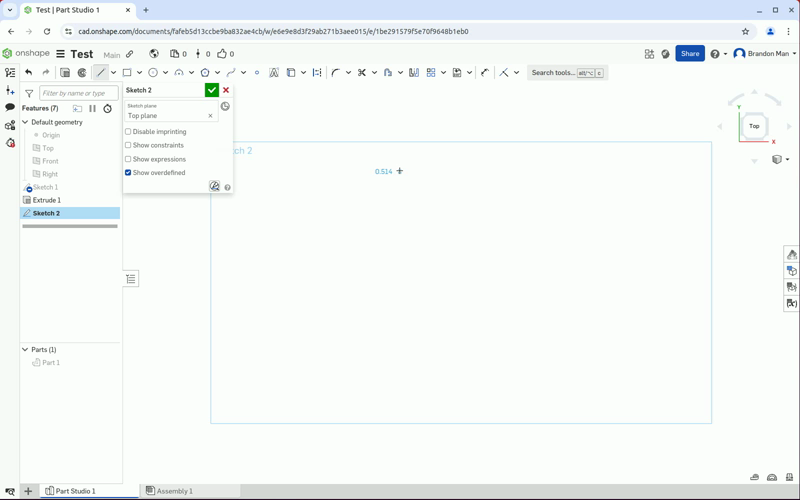
scroll(6)
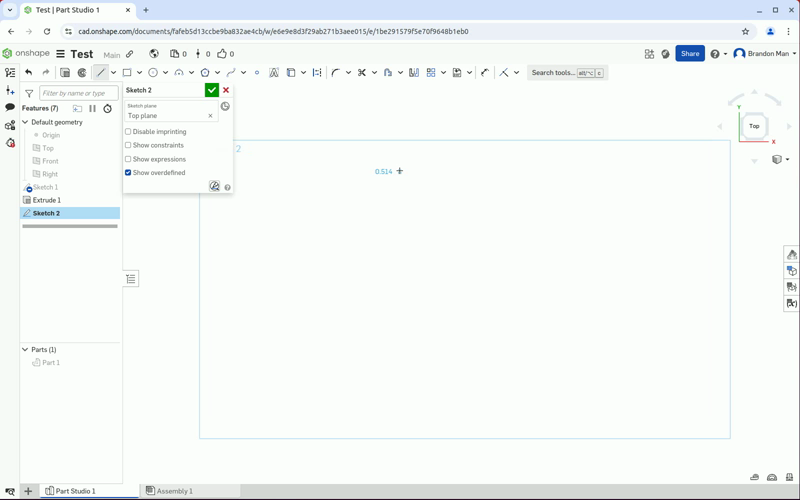
scroll(6)
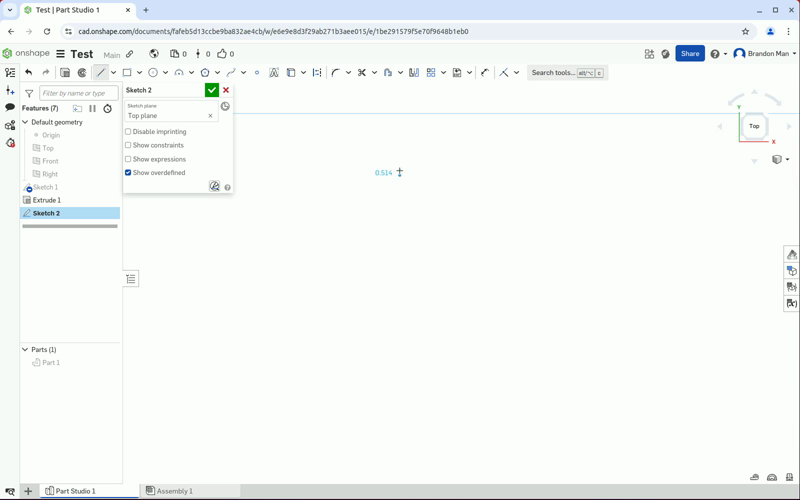
scroll(6)
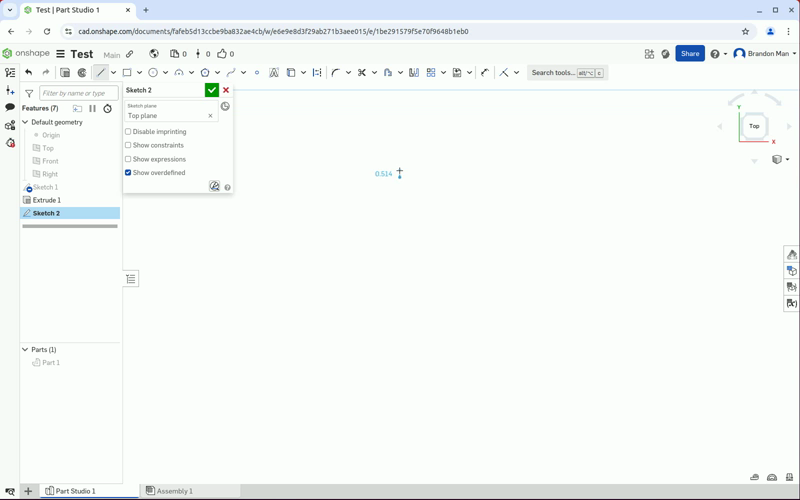
scroll(6)
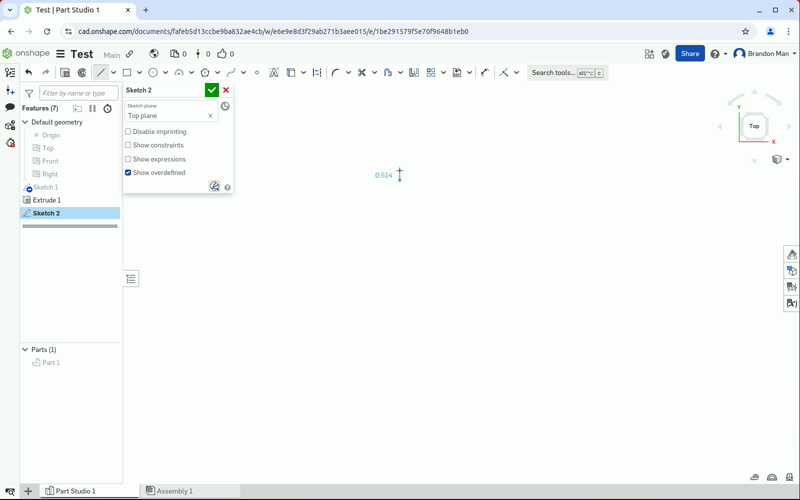
scroll(6)
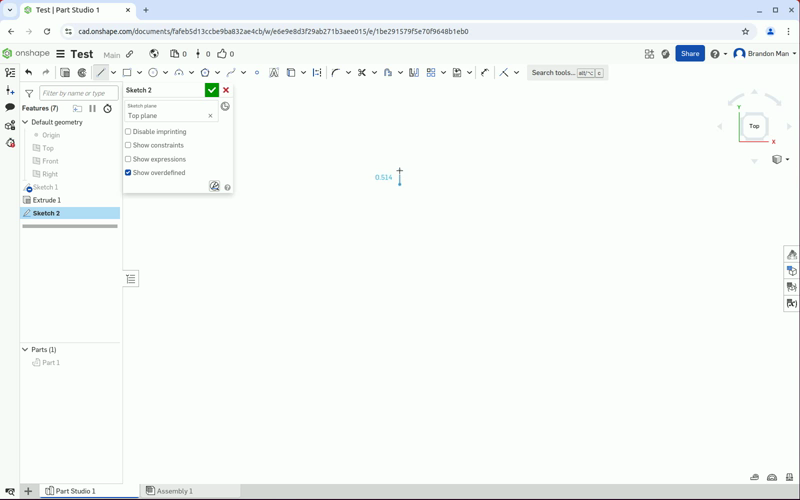
scroll(6)
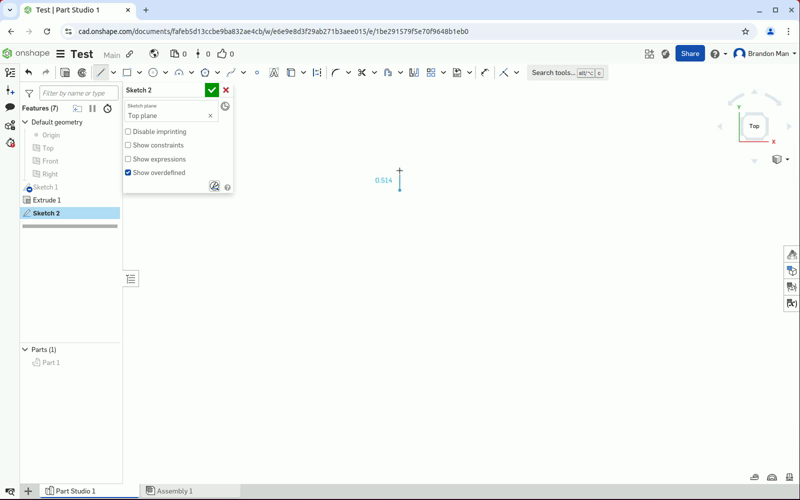
scroll(6)
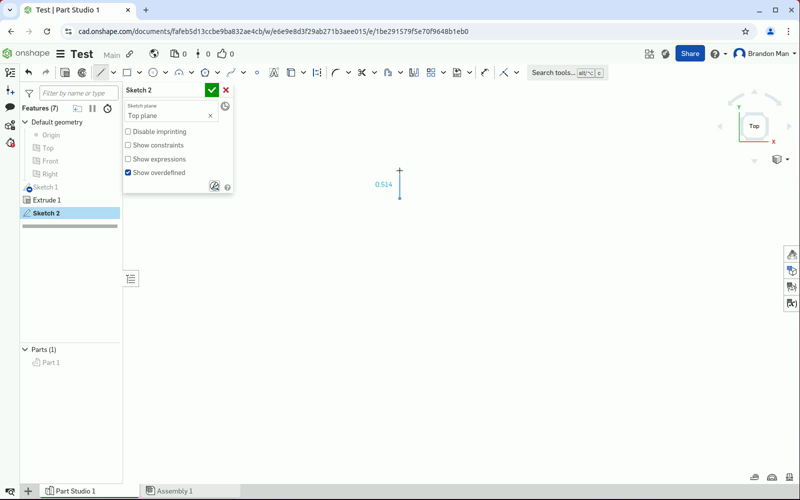
click(399, 170)
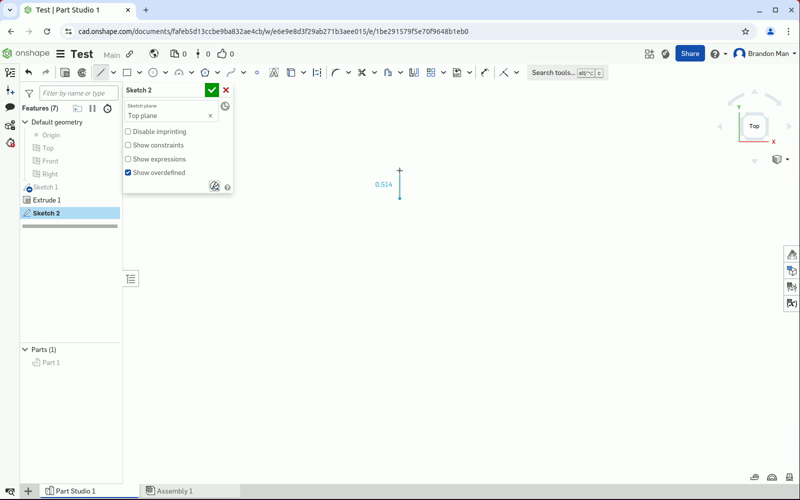
scroll(-6)
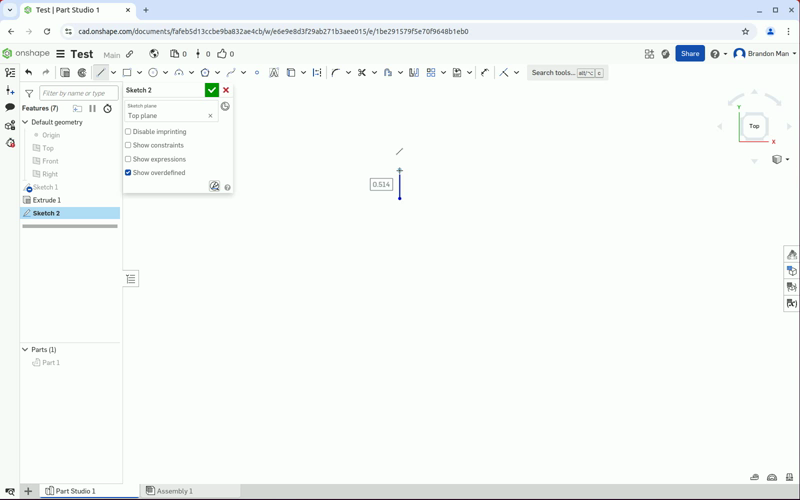
scroll(-6)
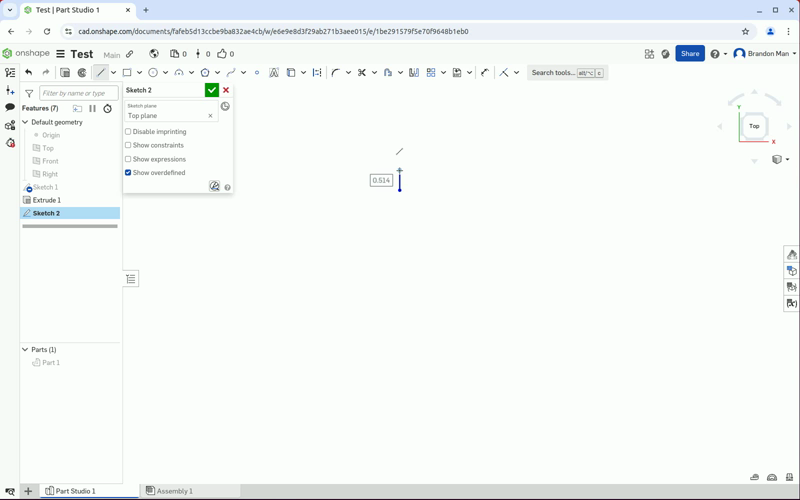
scroll(-6)
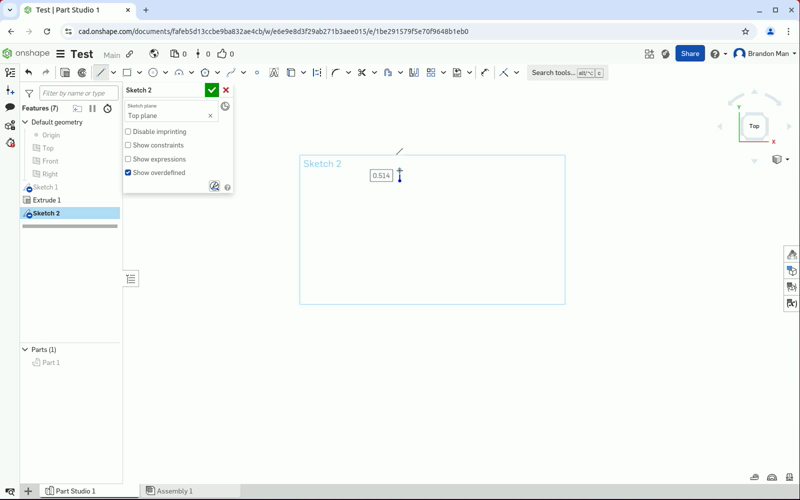
scroll(-6)
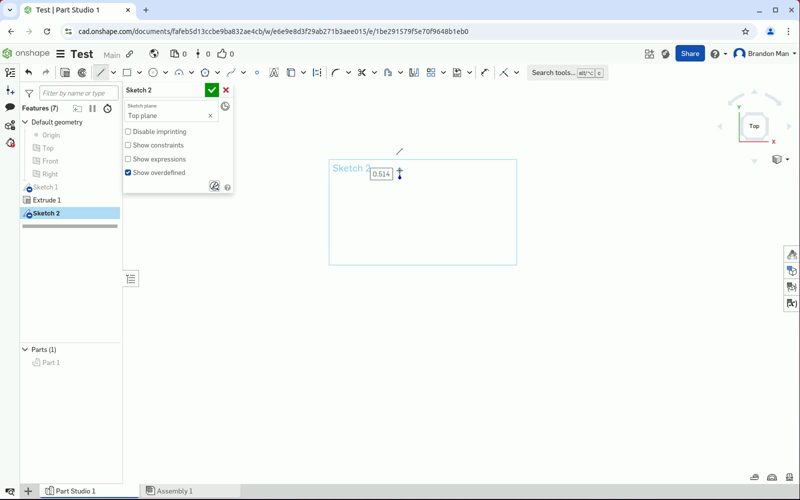
scroll(-6)
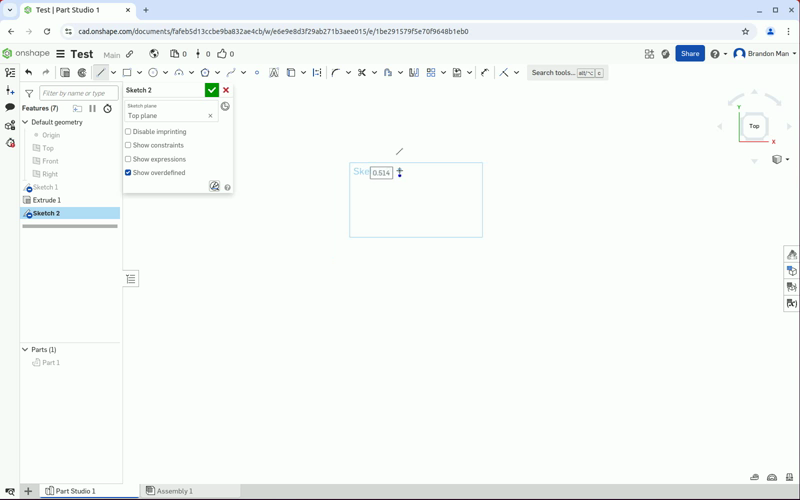
scroll(-6)
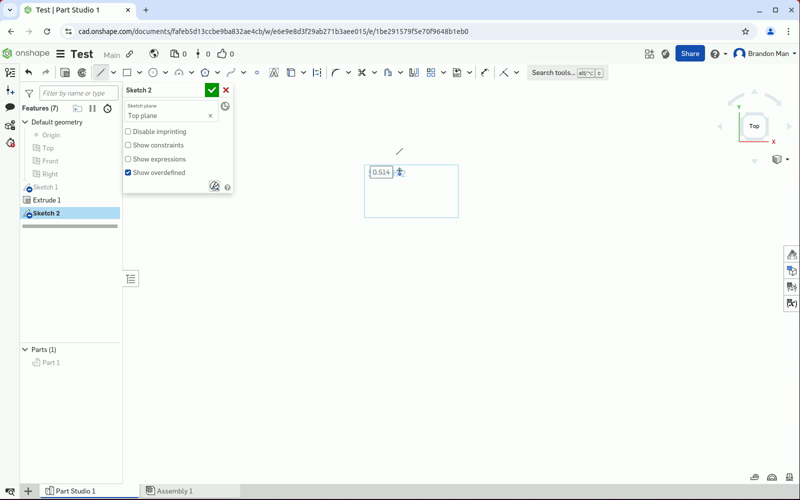
scroll(-6)
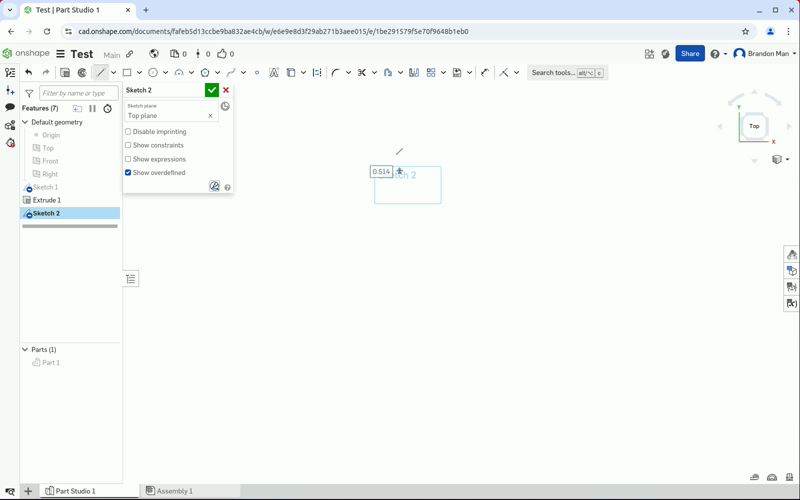
key_up(shift)
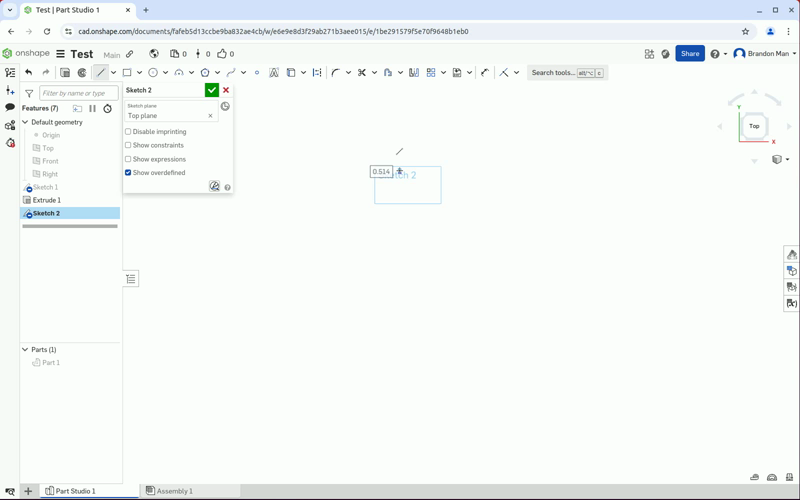
key_down(shift)
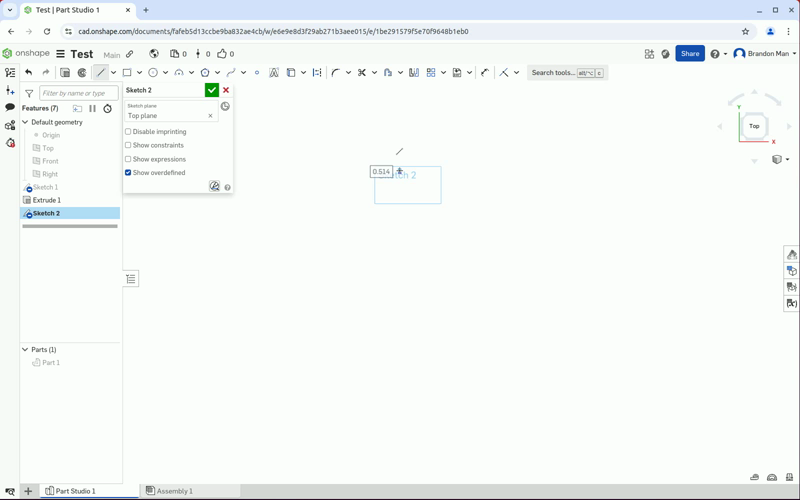
mouse_move(524, 170)
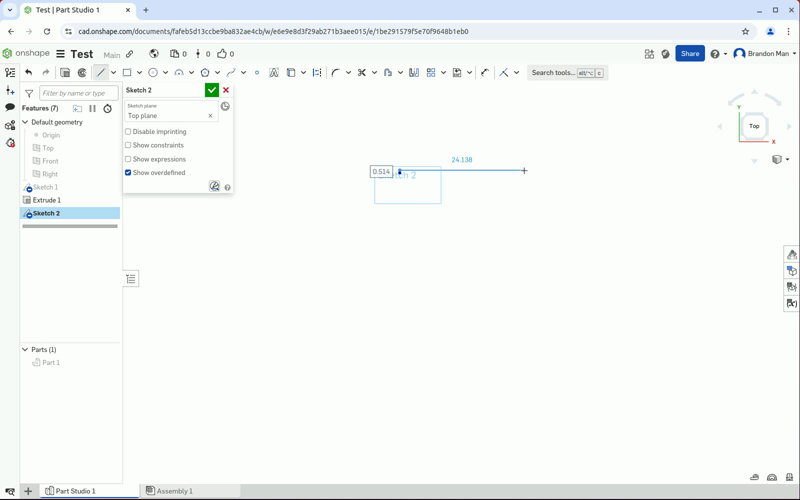
click(524, 170)
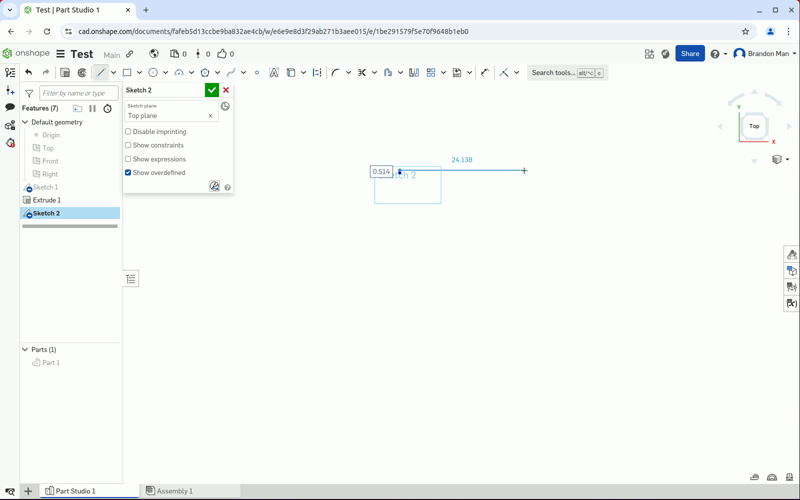
key_up(shift)
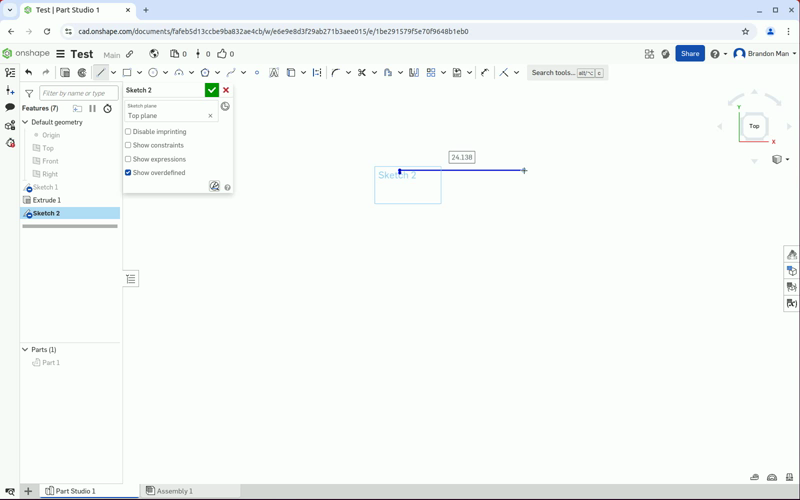
key_down(shift)
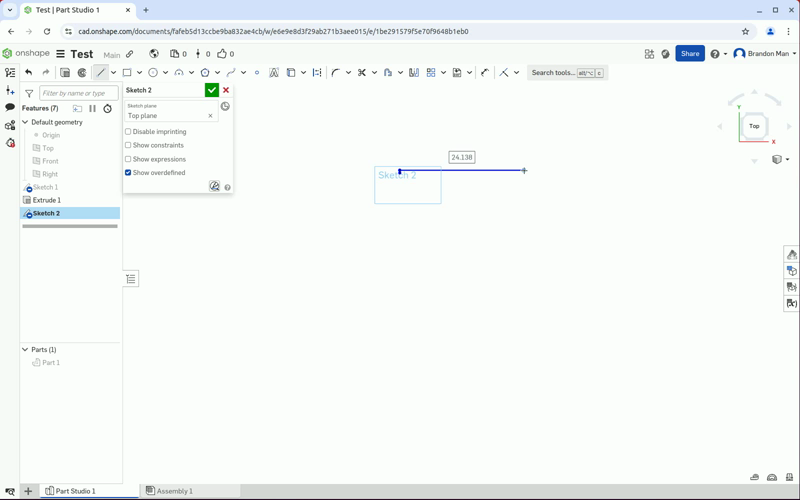
mouse_move(554, 170)
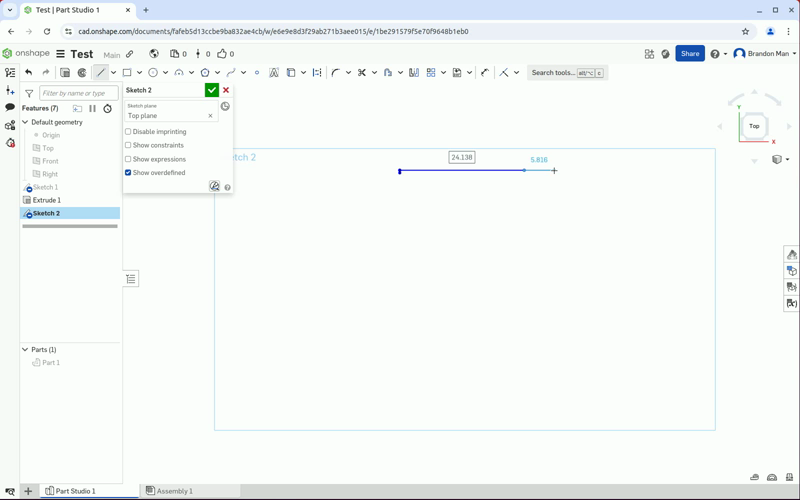
mouse_move(524, 172)
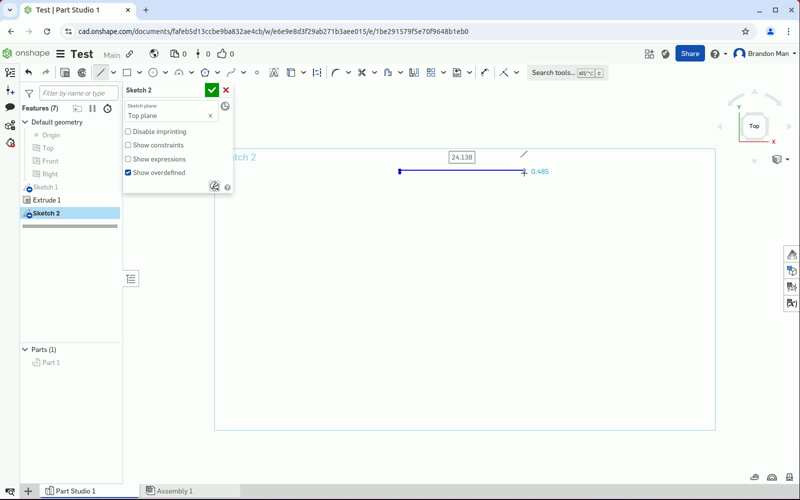
scroll(6)
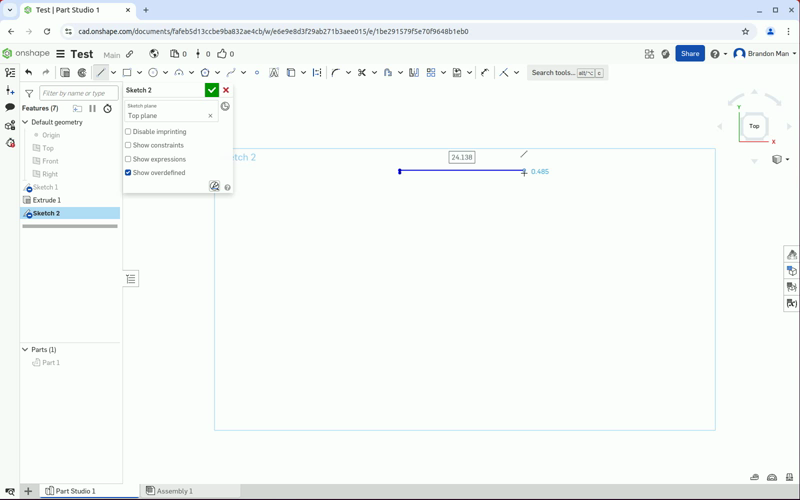
scroll(6)
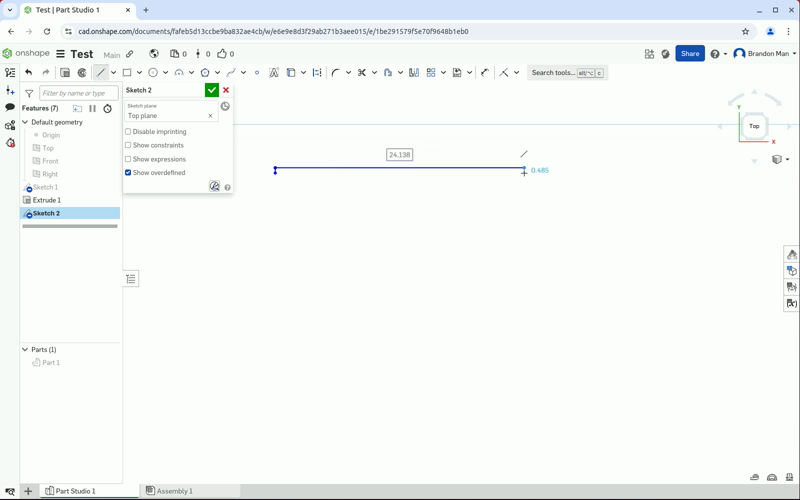
scroll(6)
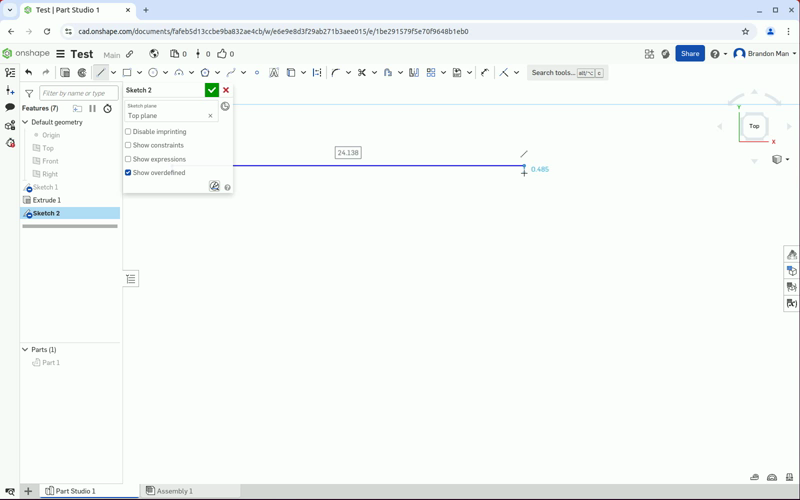
scroll(6)
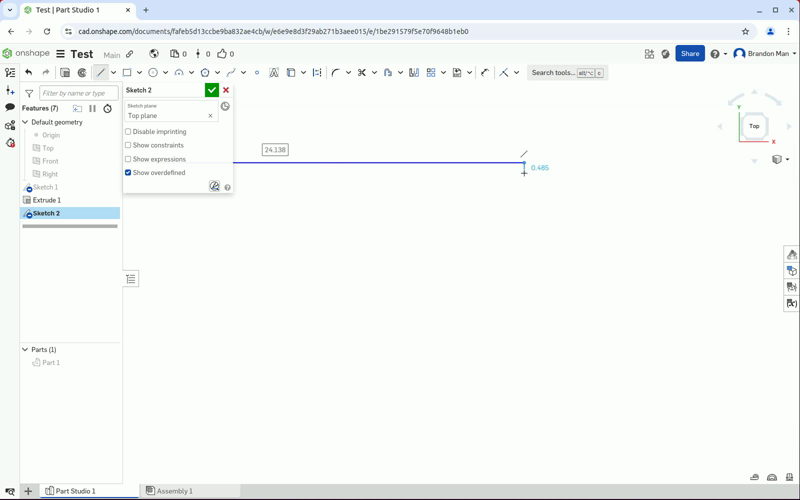
scroll(6)
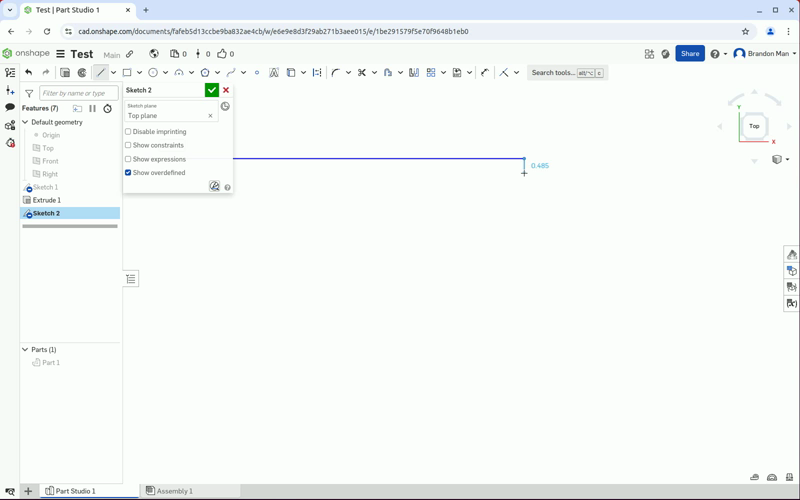
scroll(6)
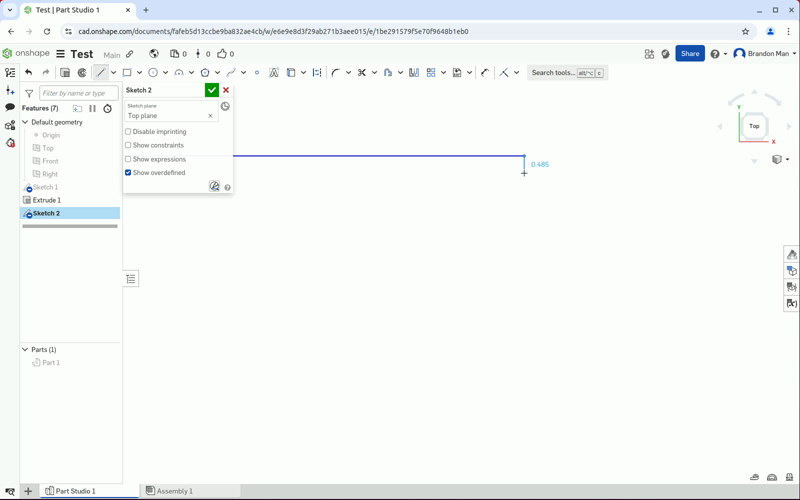
scroll(6)
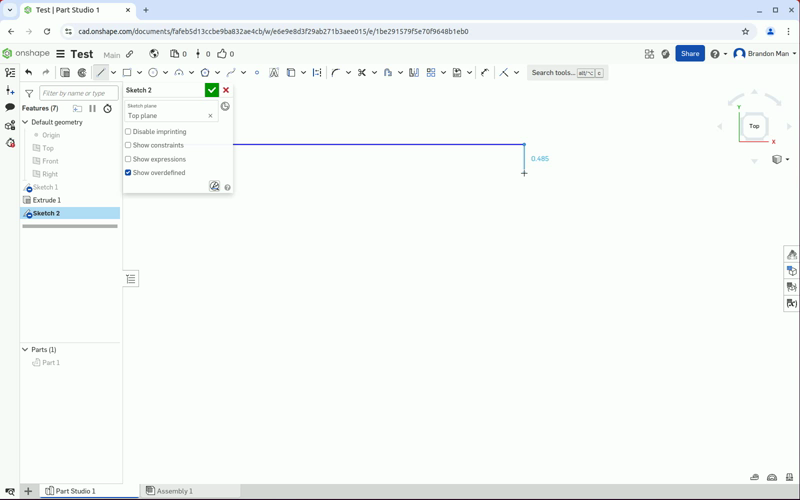
click(524, 172)
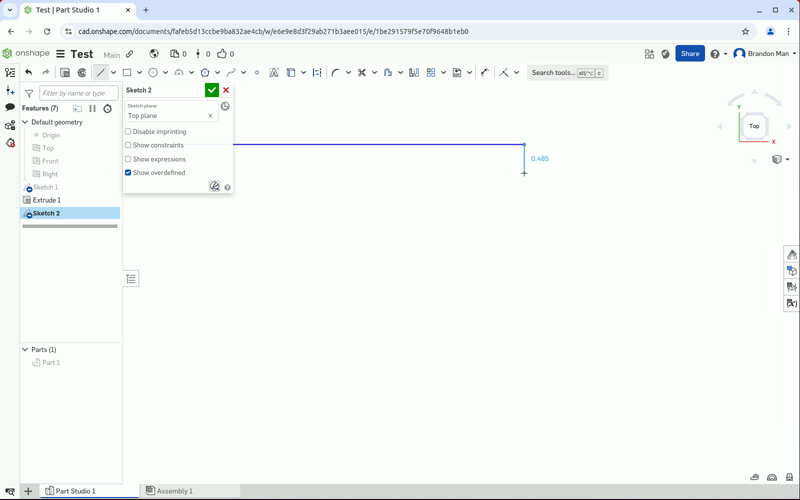
scroll(-6)
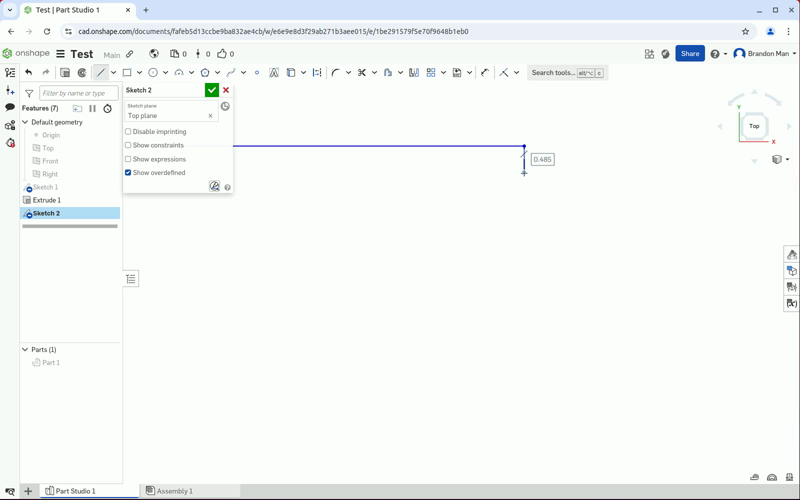
scroll(-6)
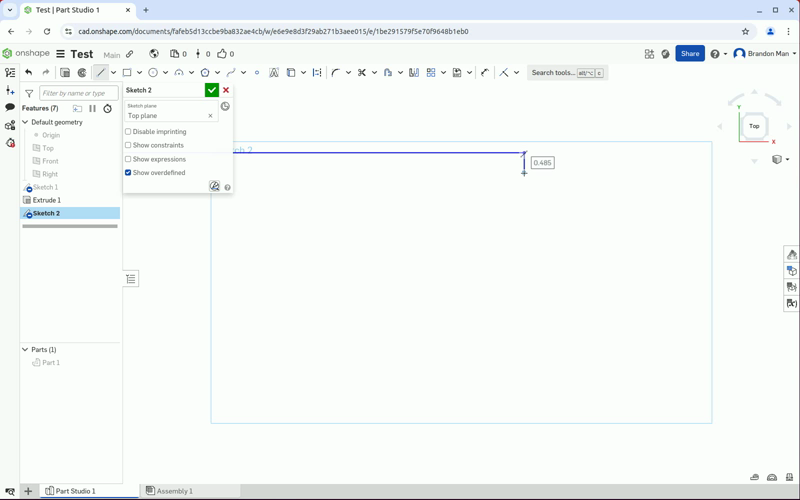
scroll(-6)
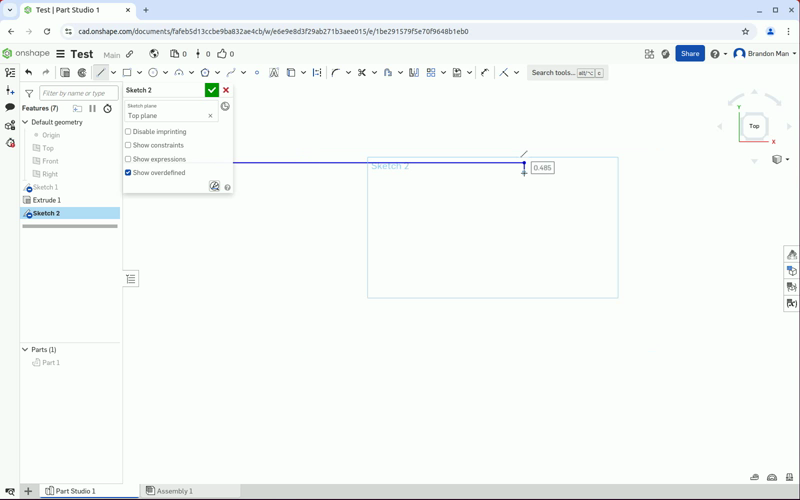
scroll(-6)
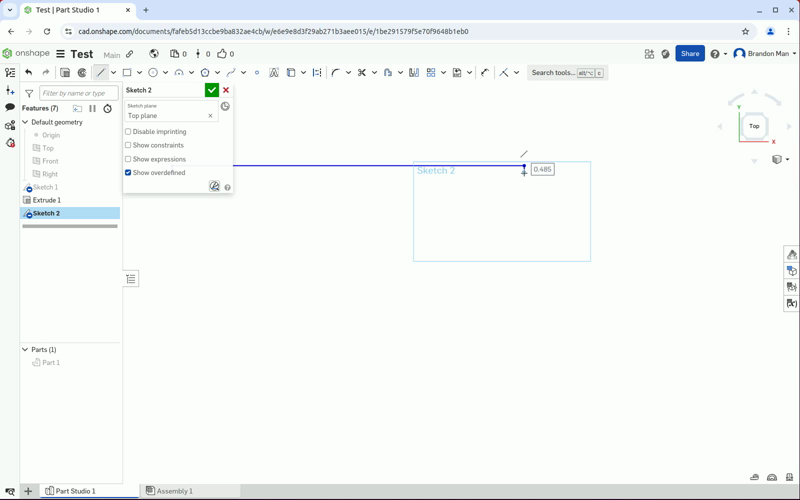
scroll(-6)
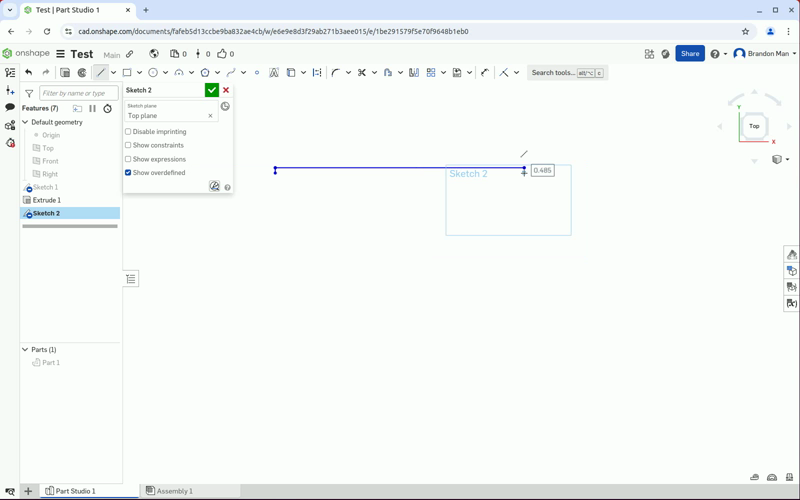
scroll(-6)
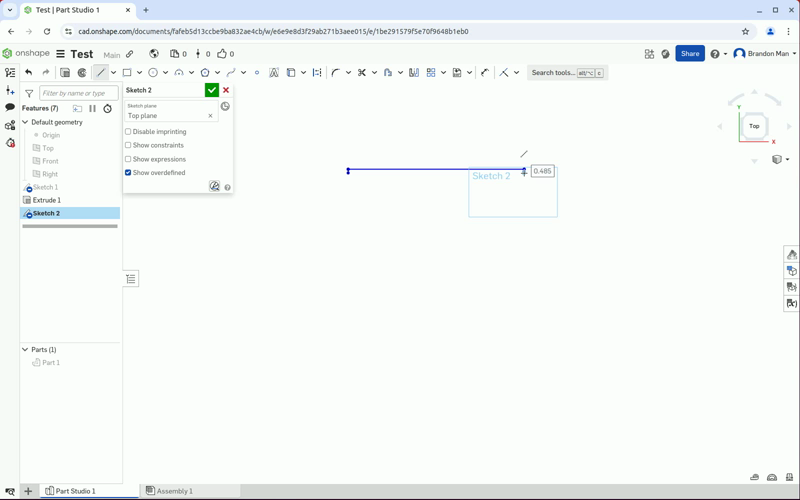
scroll(-6)
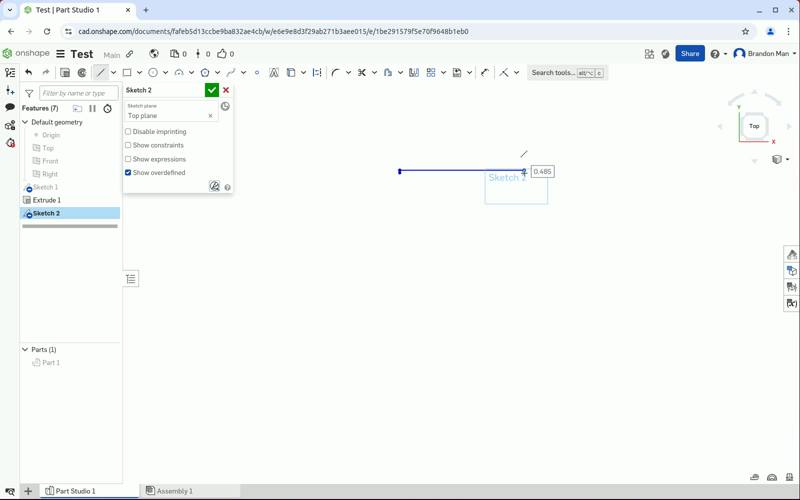
key_up(shift)
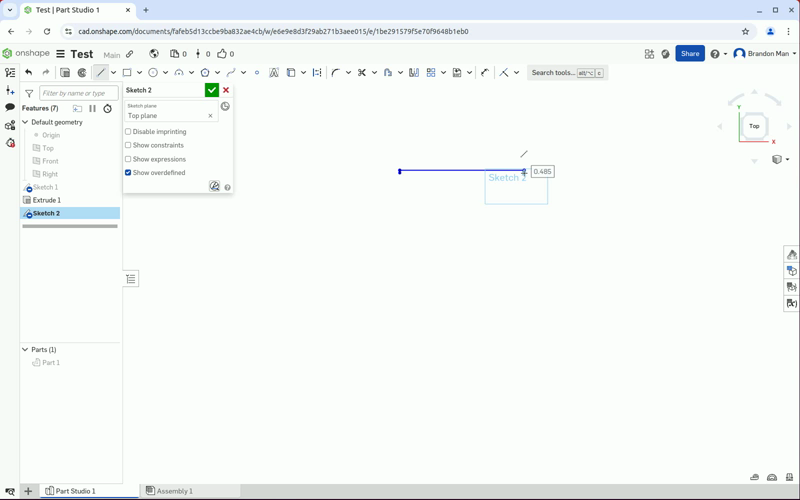
key_down(shift)
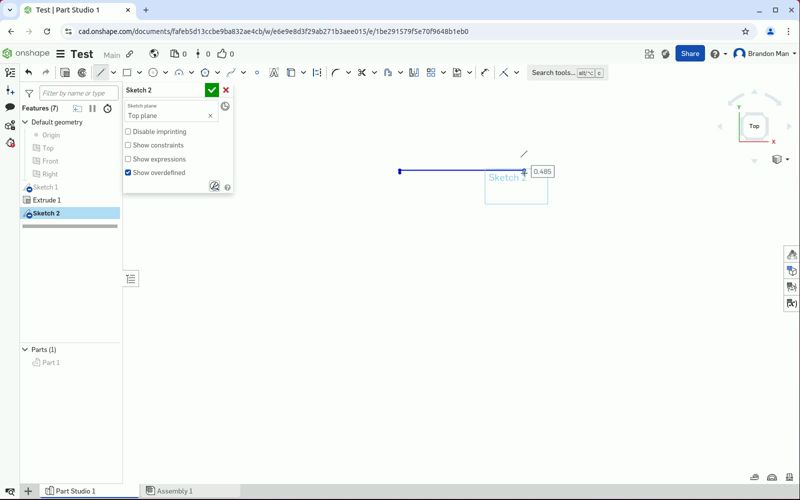
mouse_move(554, 172)
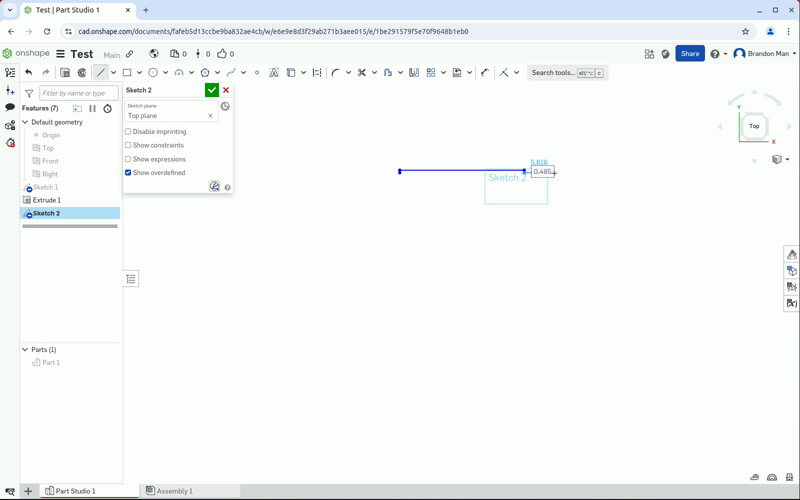
mouse_move(521, 172)
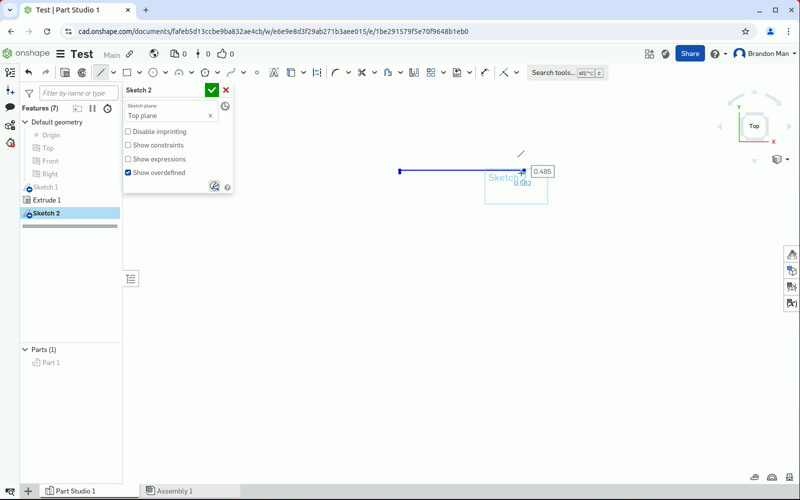
scroll(6)
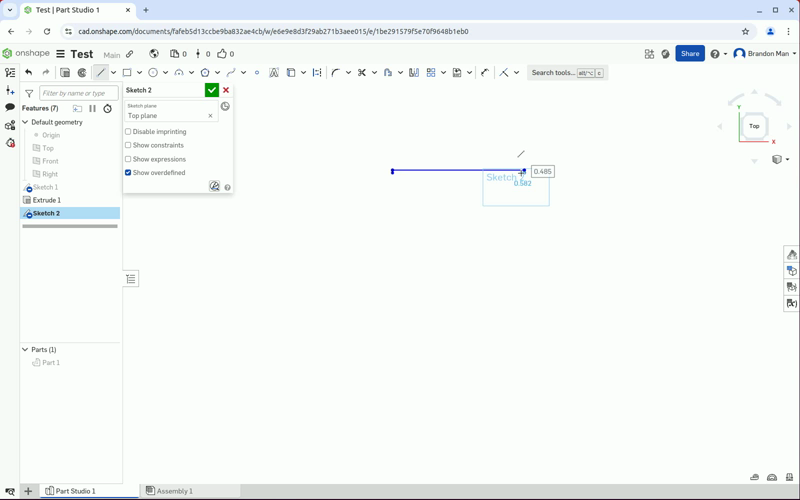
scroll(6)
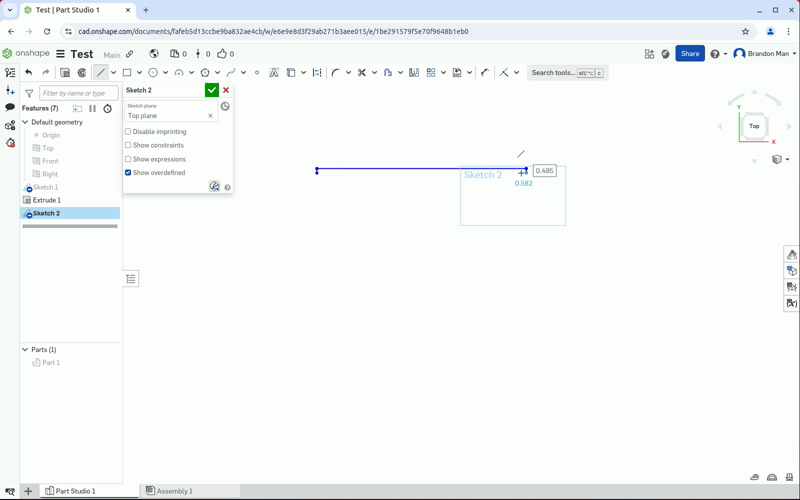
scroll(6)
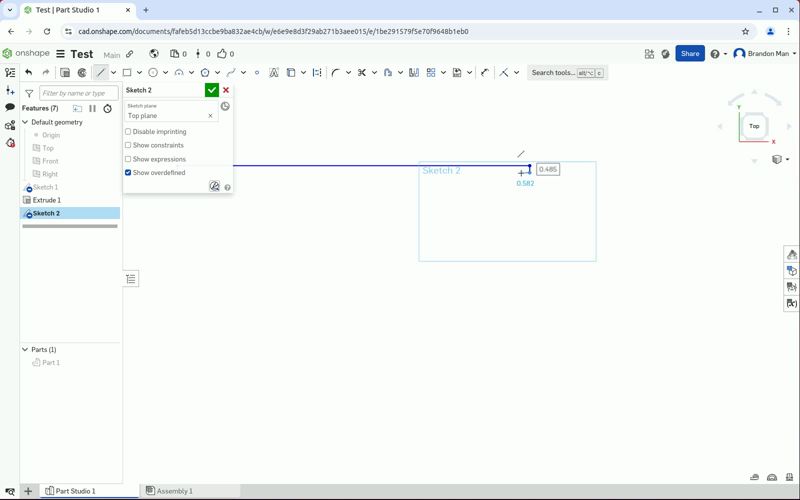
scroll(6)
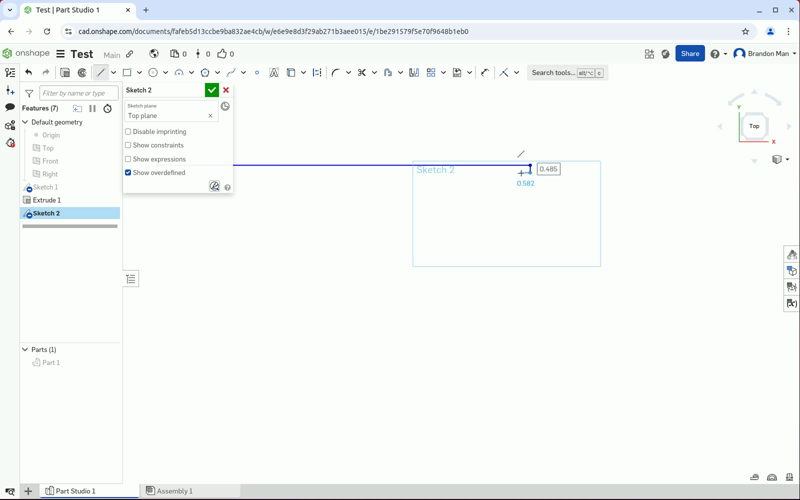
scroll(6)
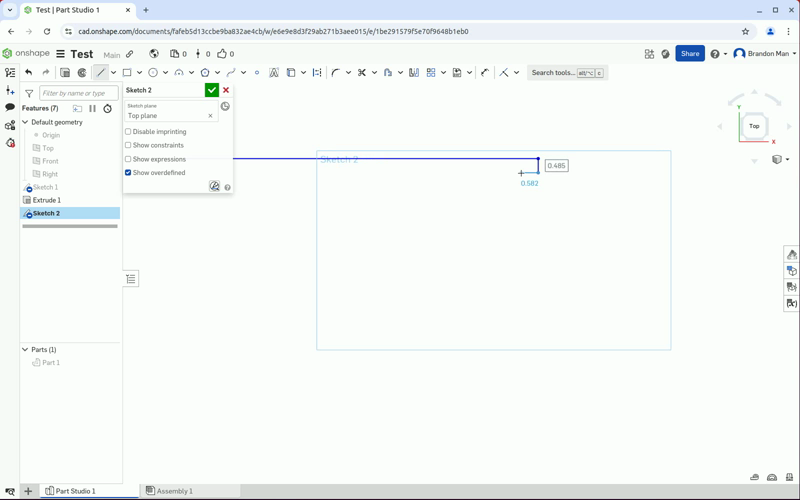
scroll(6)
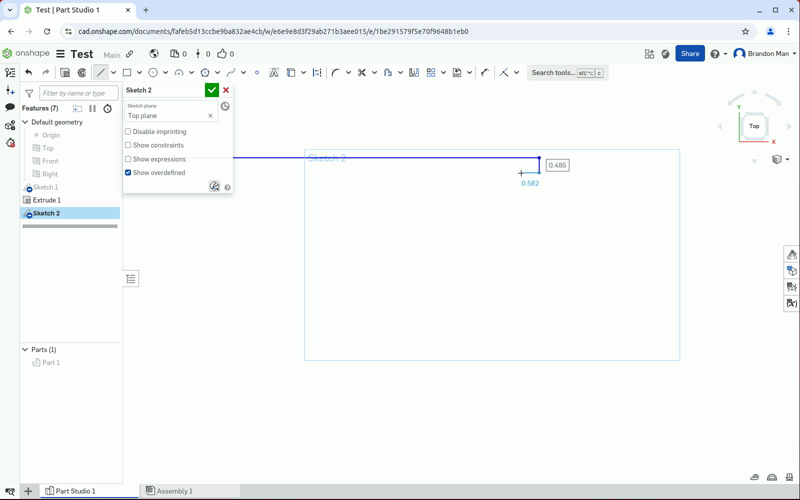
scroll(6)
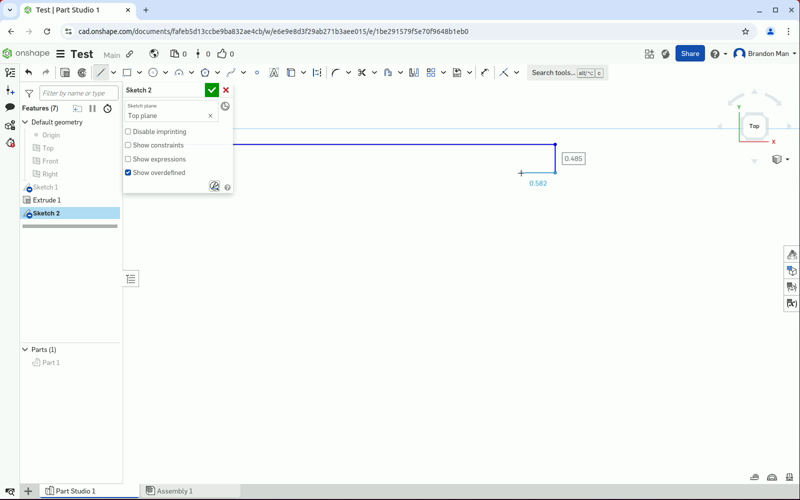
click(521, 172)
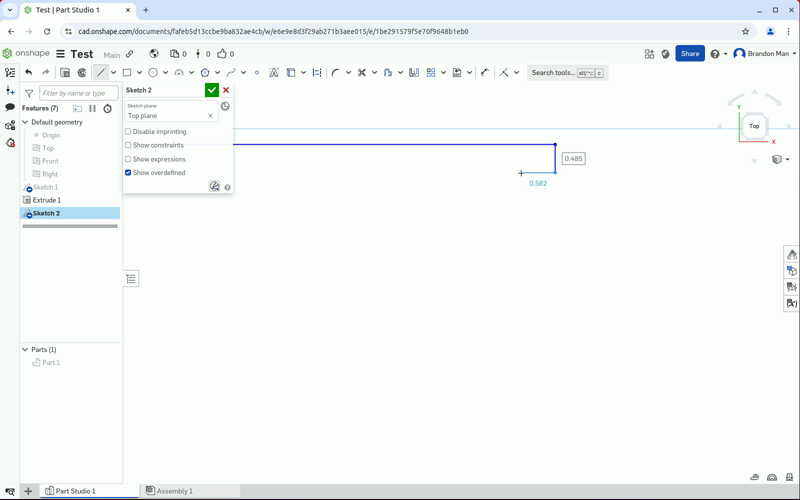
scroll(-6)
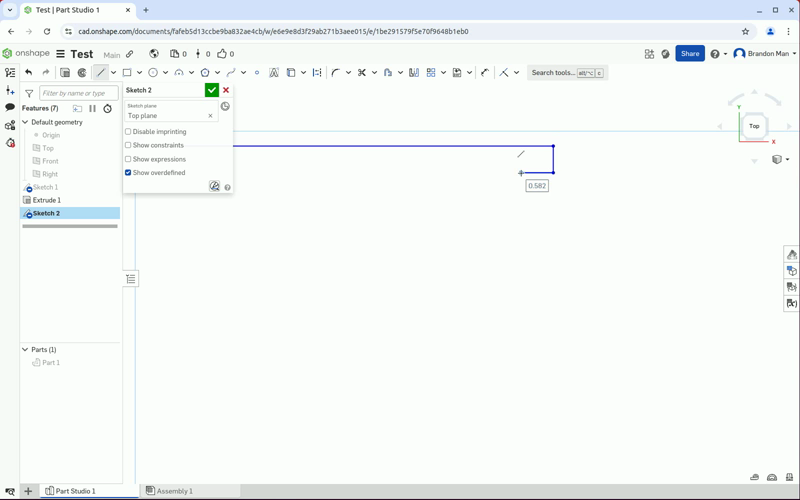
scroll(-6)
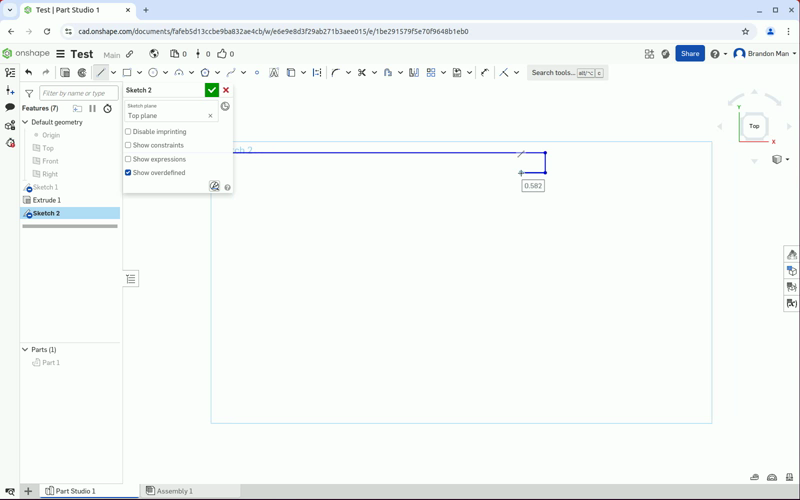
scroll(-6)
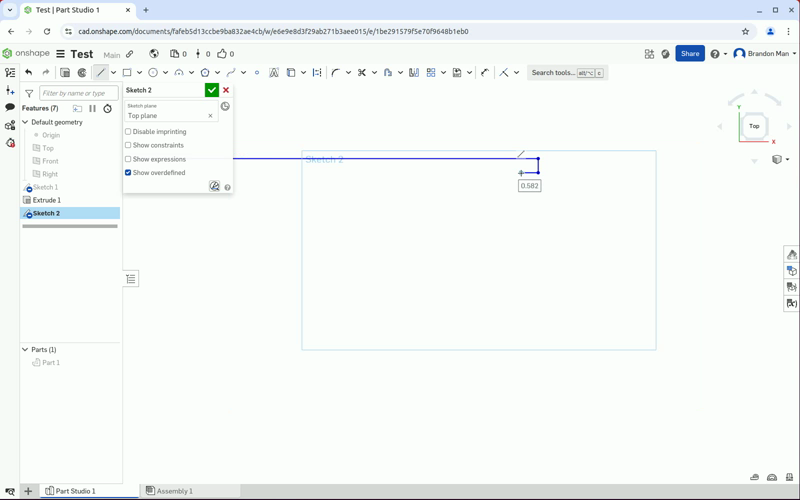
scroll(-6)
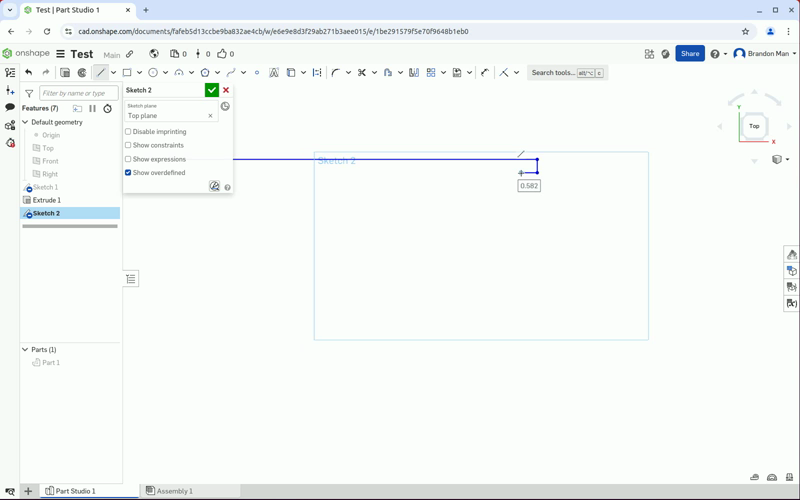
scroll(-6)
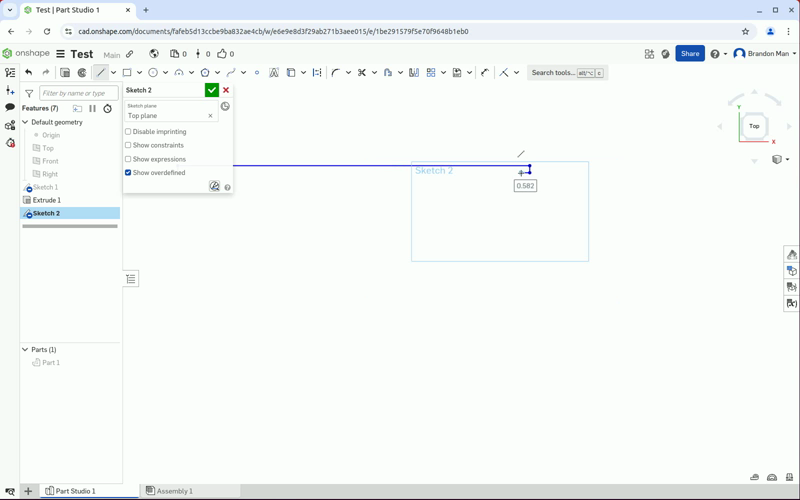
scroll(-6)
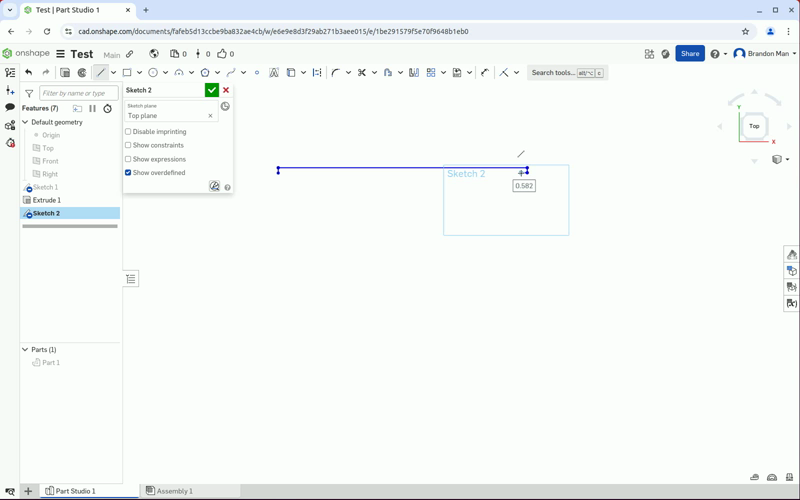
scroll(-6)
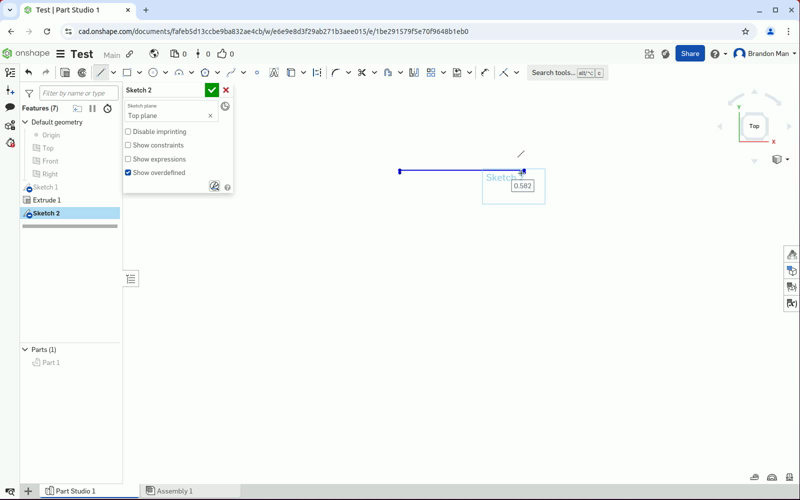
key_up(shift)
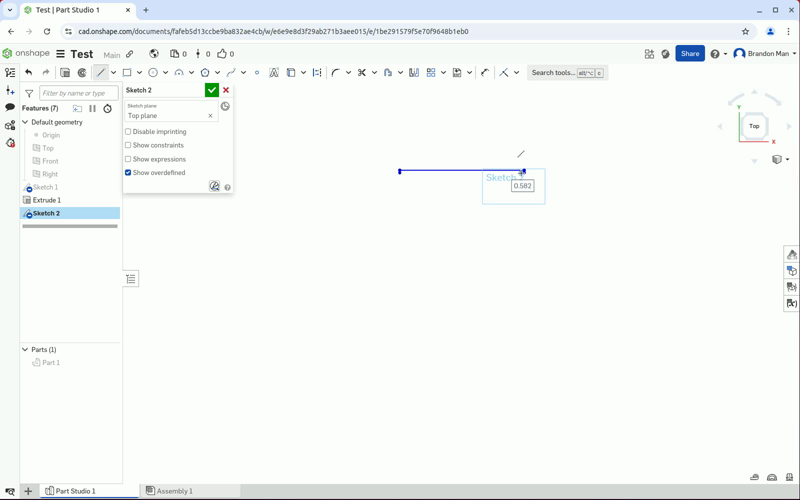
key_down(shift)
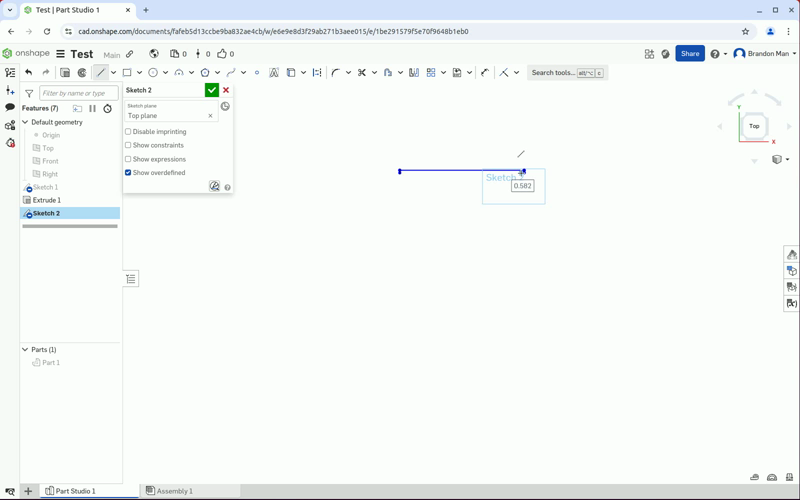
mouse_move(402, 172)
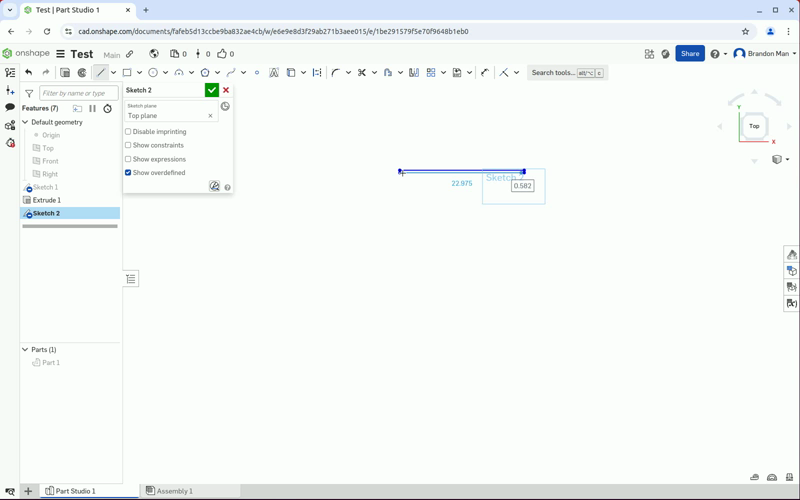
scroll(6)
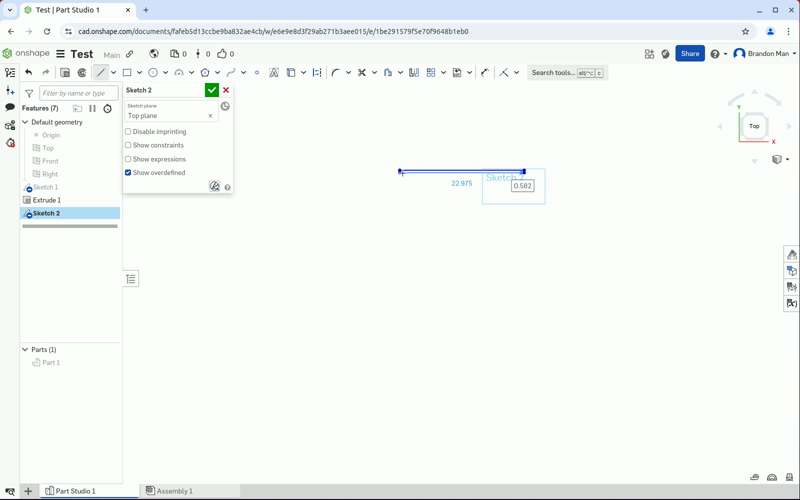
scroll(6)
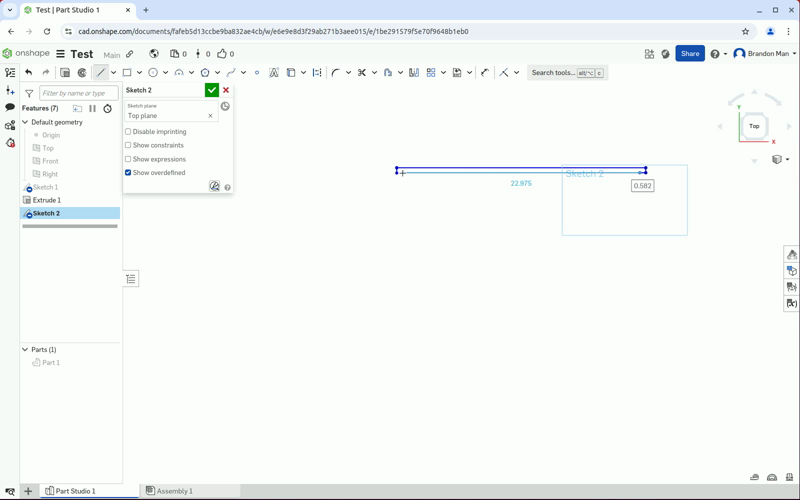
scroll(6)
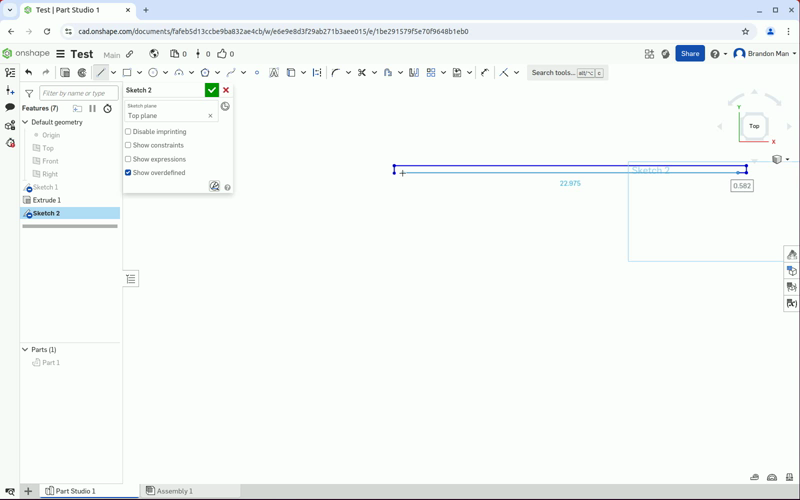
scroll(6)
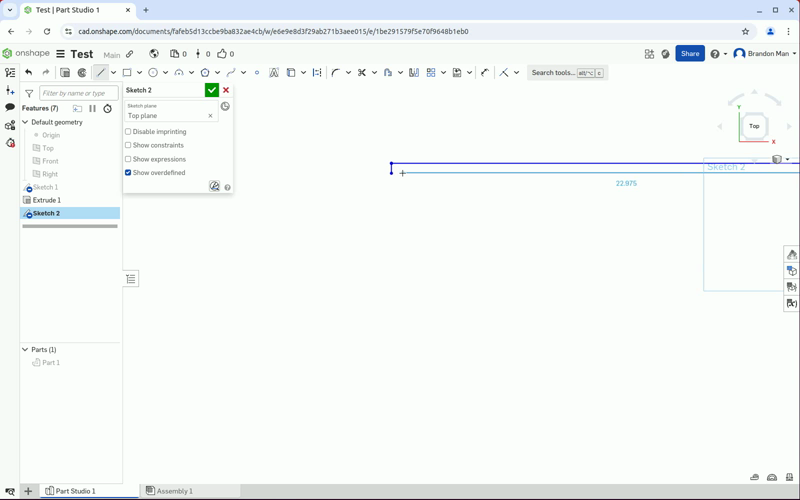
scroll(6)
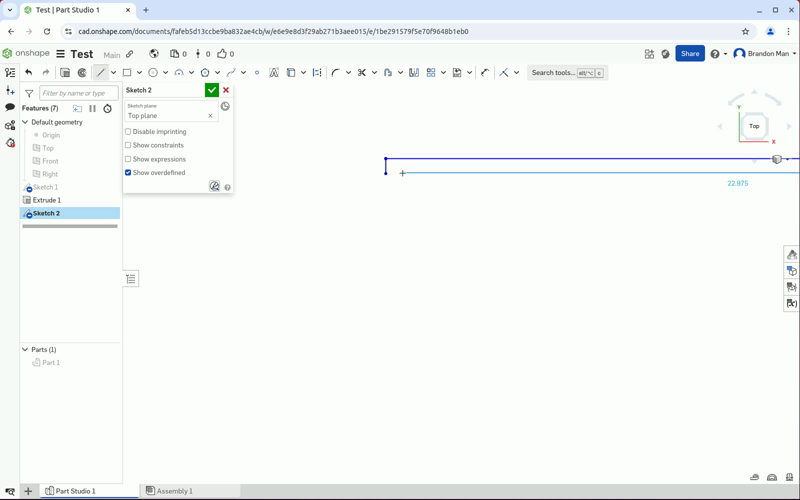
scroll(6)
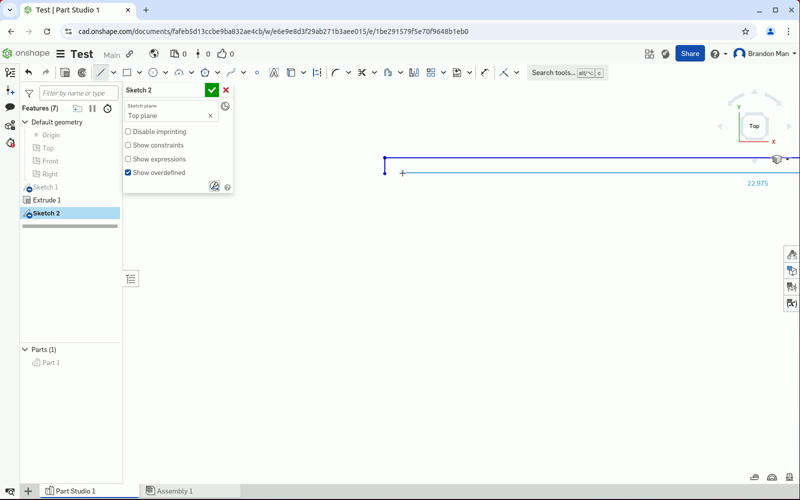
scroll(6)
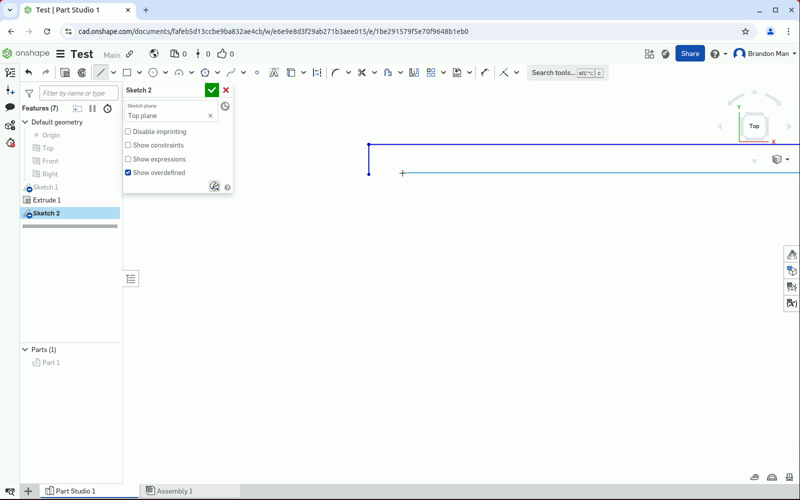
click(402, 172)
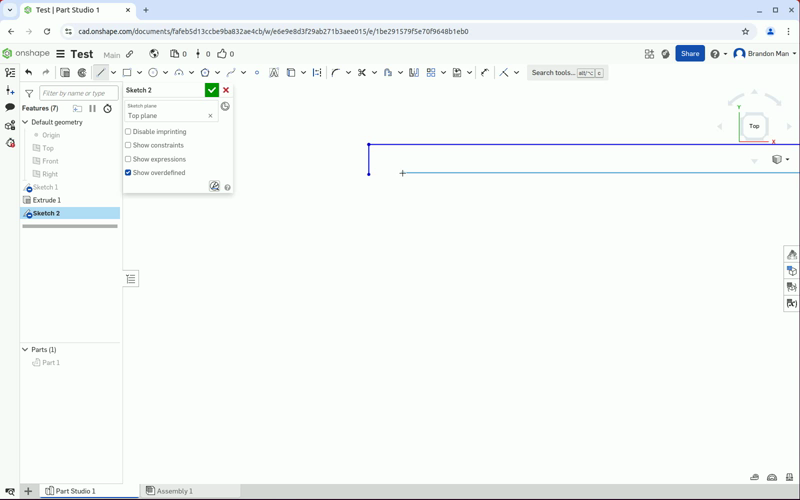
scroll(-6)
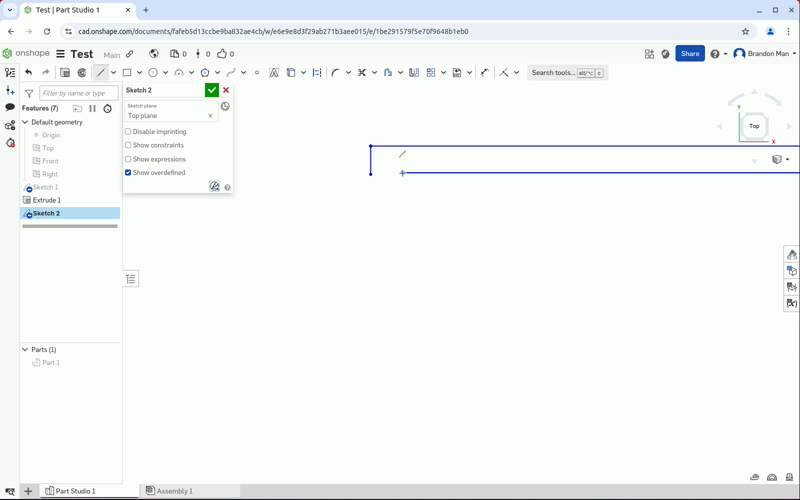
scroll(-6)
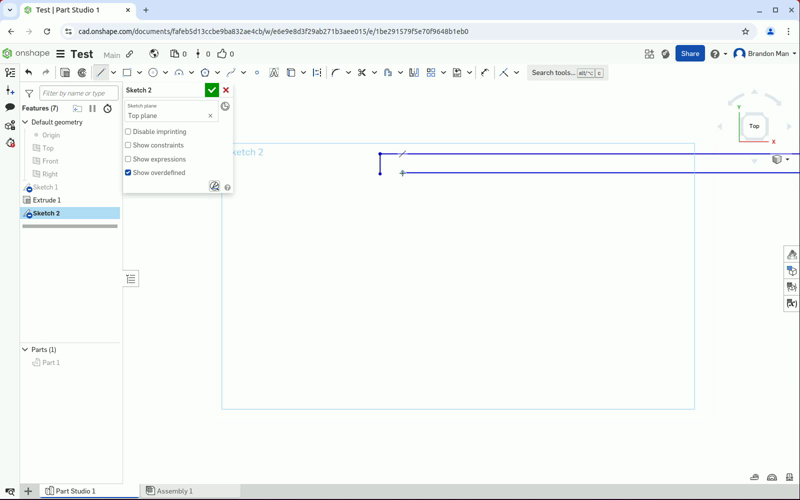
scroll(-6)
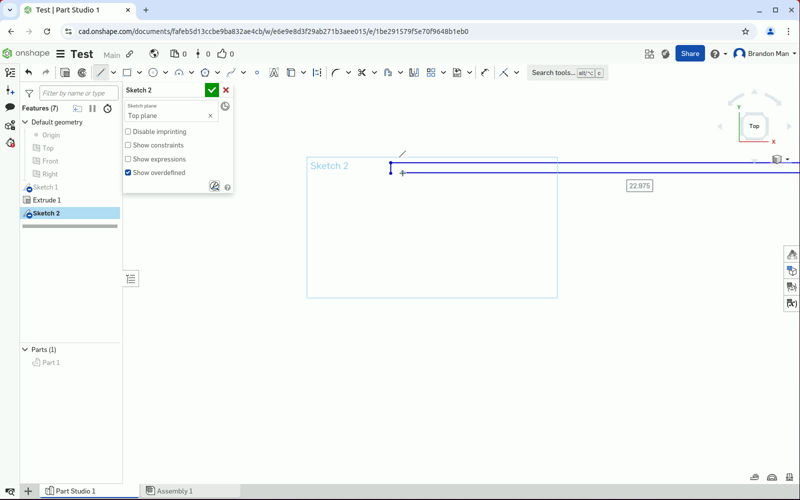
scroll(-6)
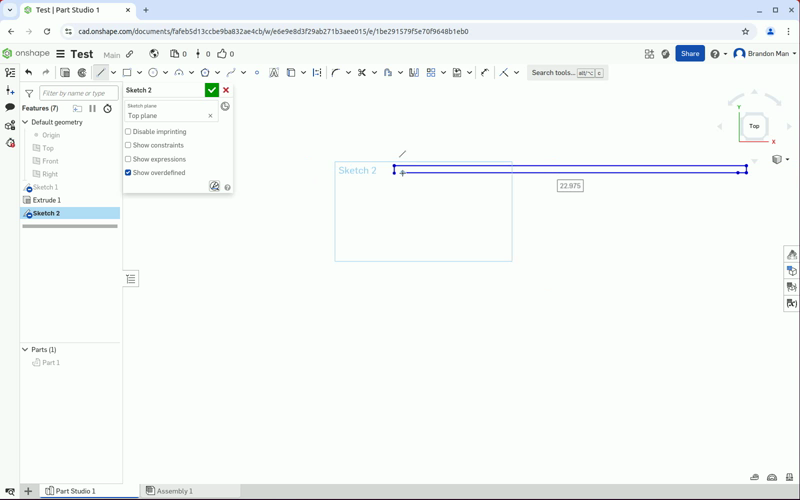
scroll(-6)
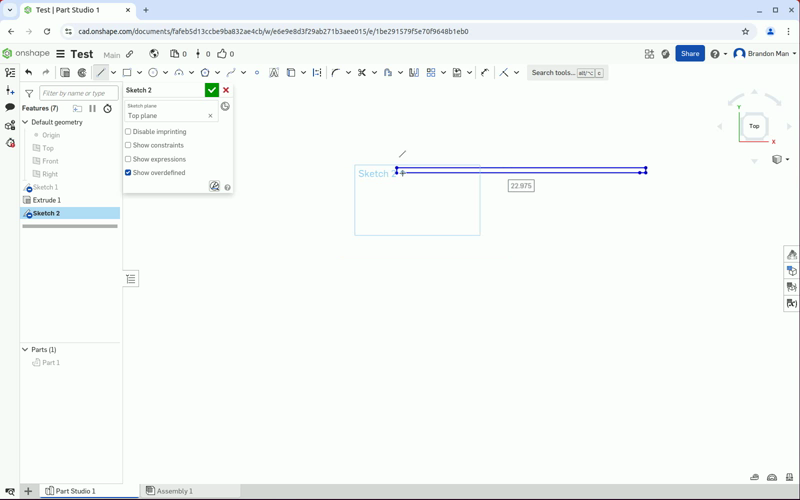
scroll(-6)
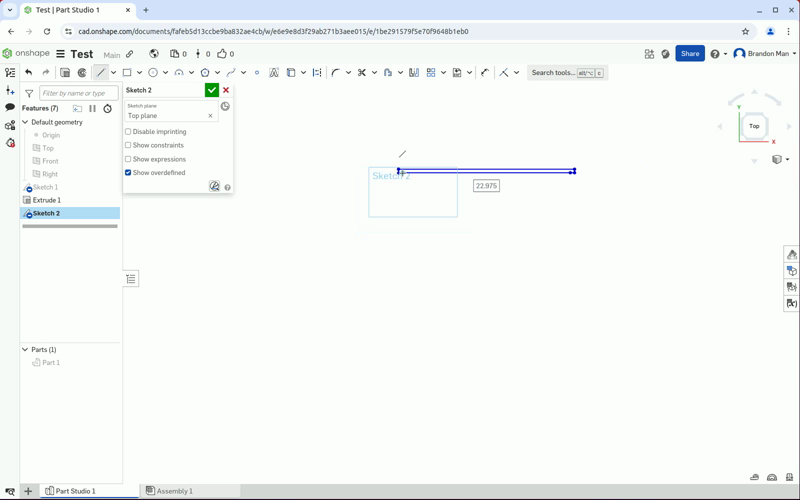
scroll(-6)
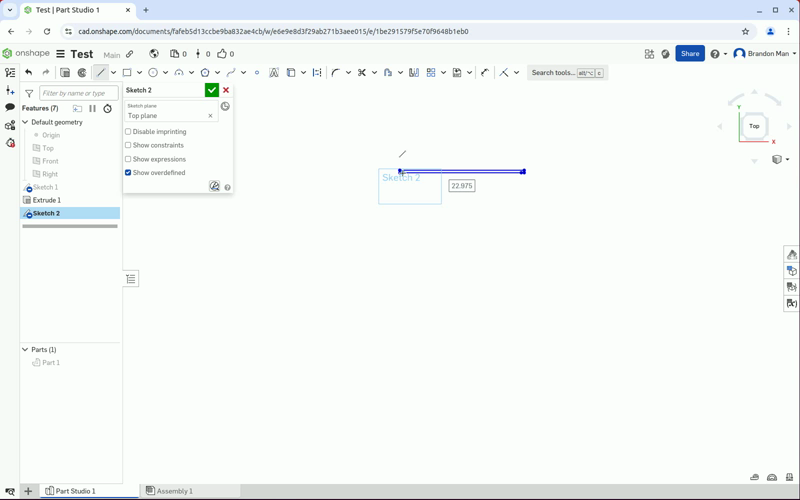
key_up(shift)
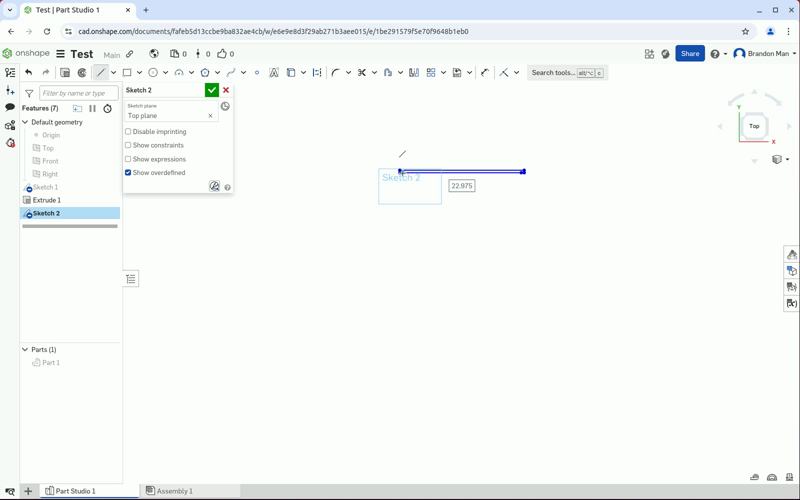
key_down(shift)
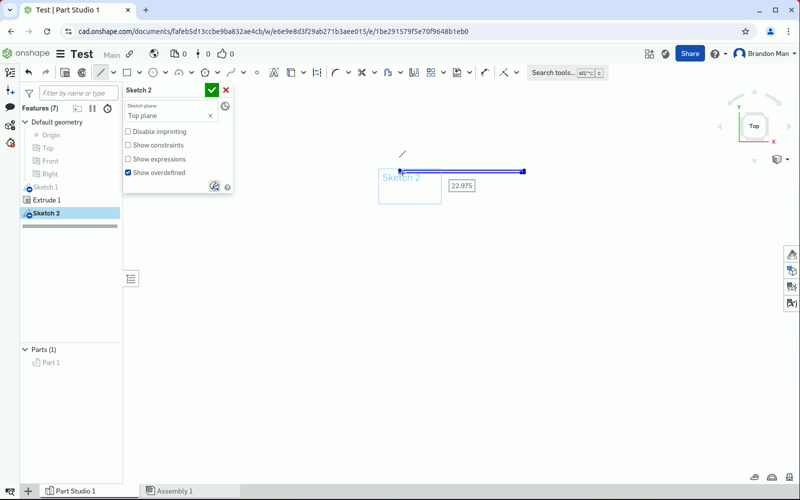
mouse_move(432, 172)
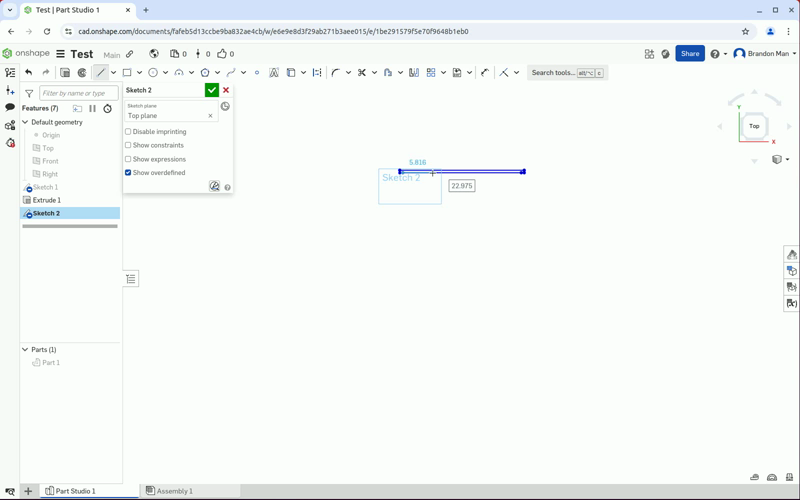
mouse_move(399, 172)
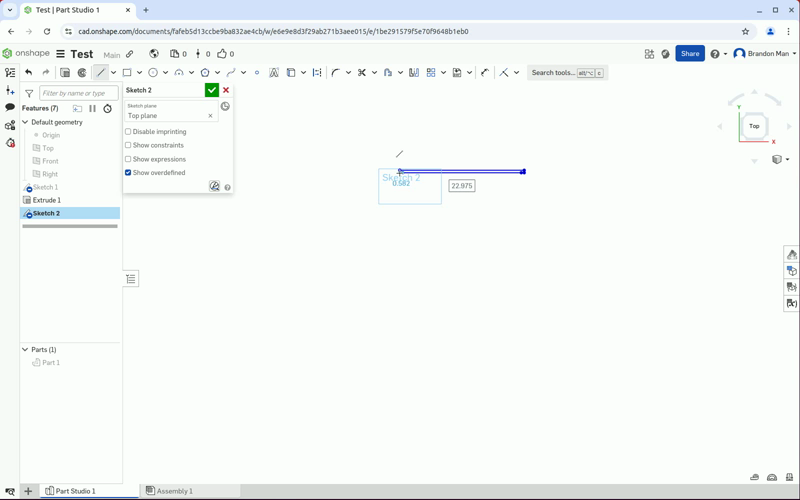
scroll(6)
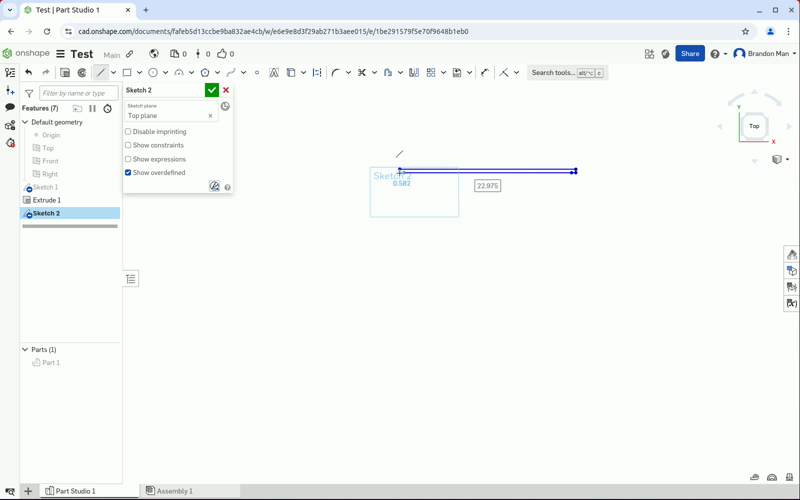
scroll(6)
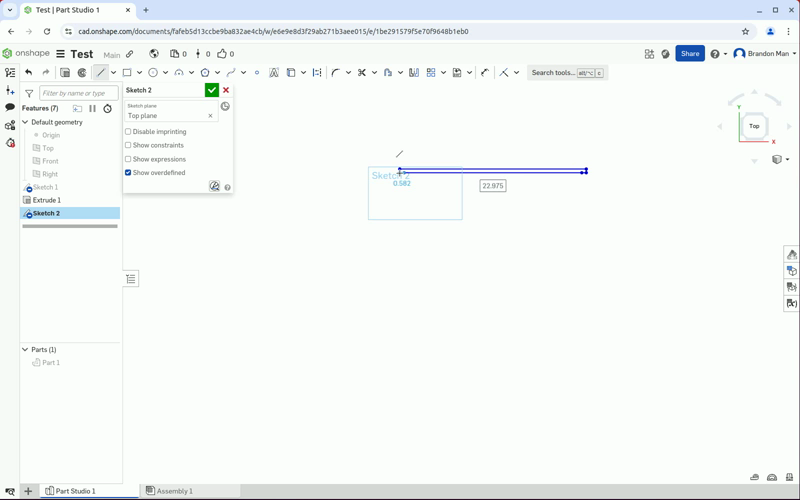
scroll(6)
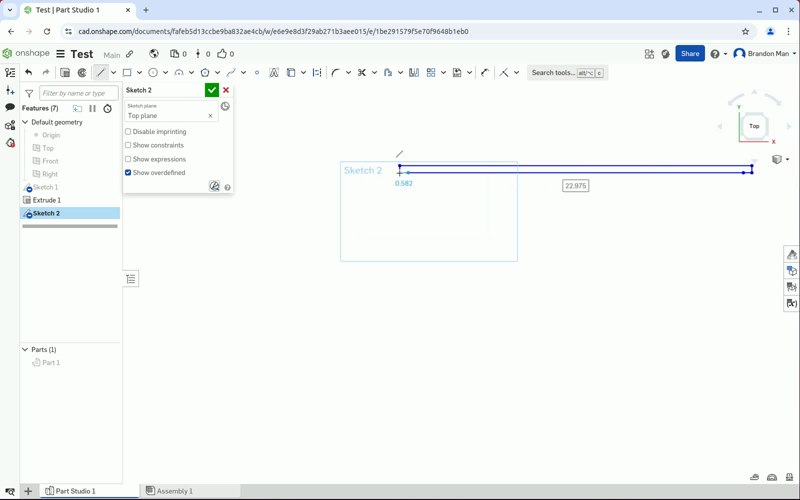
scroll(6)
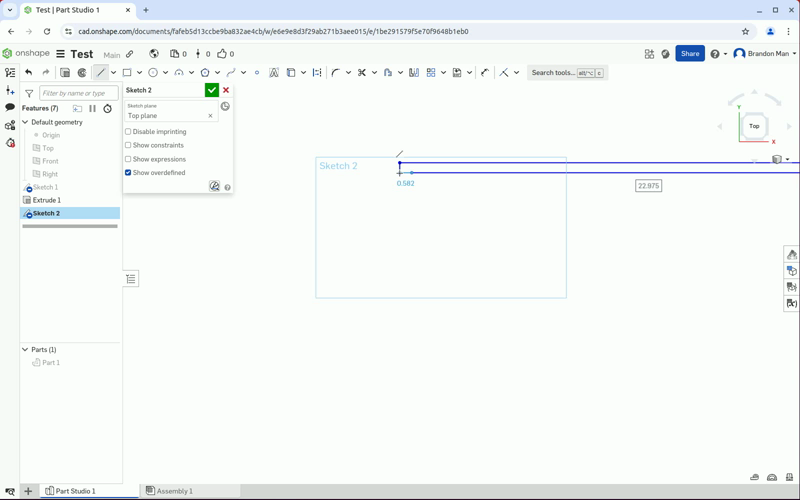
scroll(6)
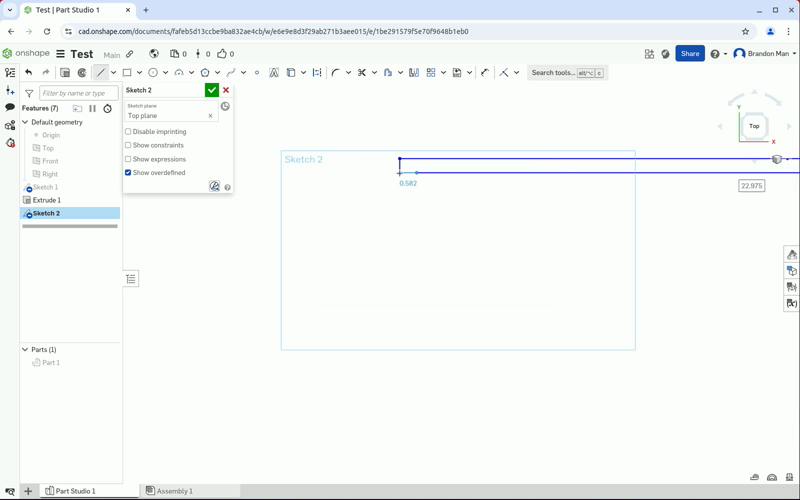
scroll(6)
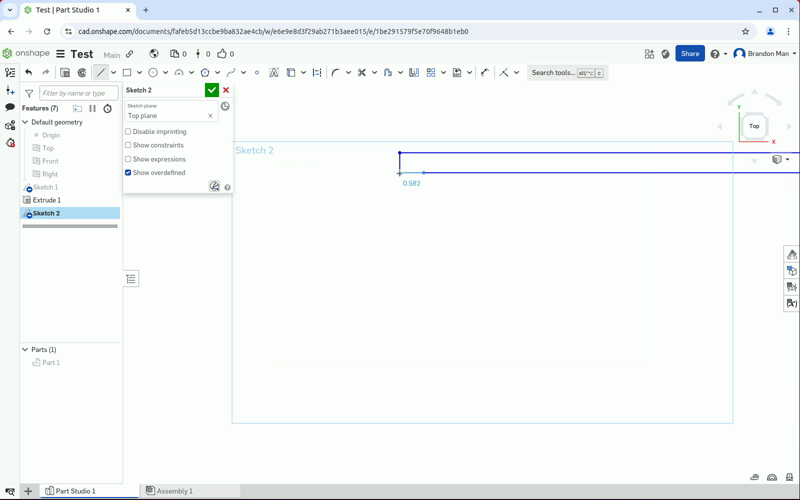
scroll(6)
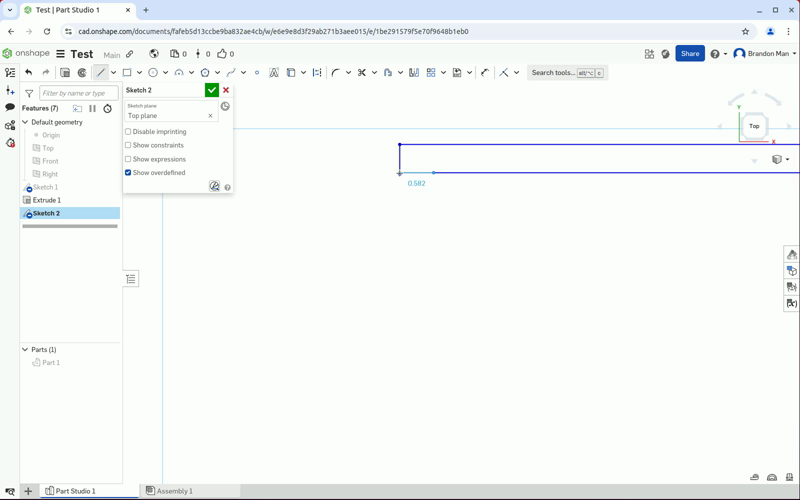
click(399, 172)
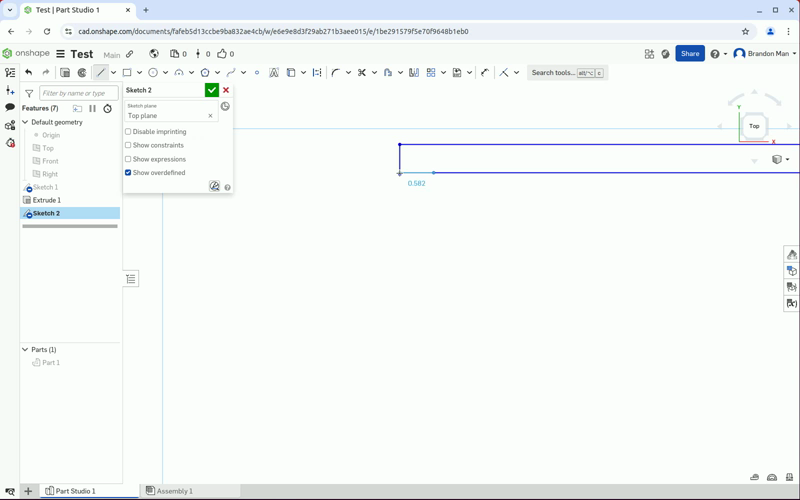
scroll(-6)
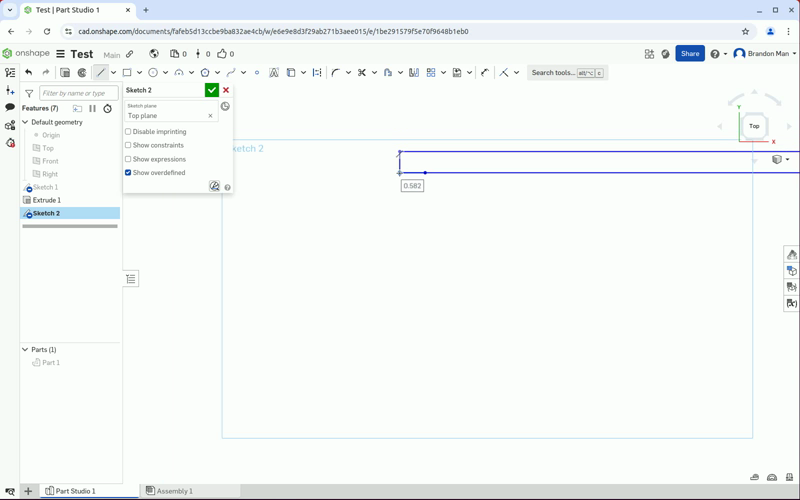
scroll(-6)
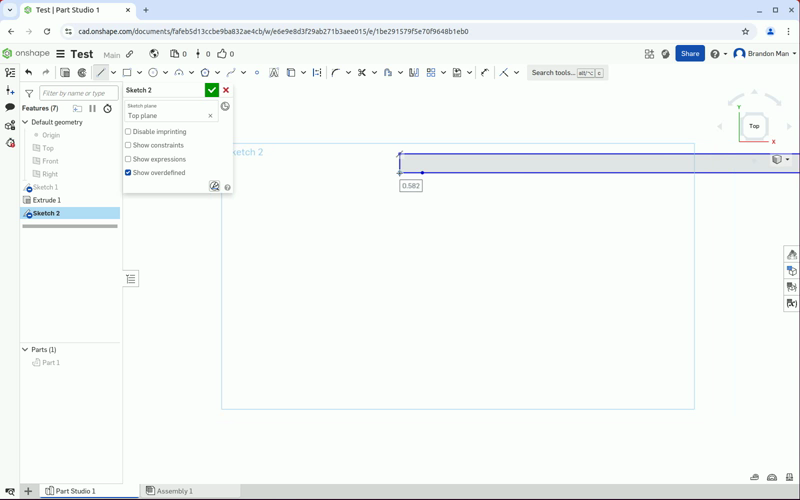
scroll(-6)
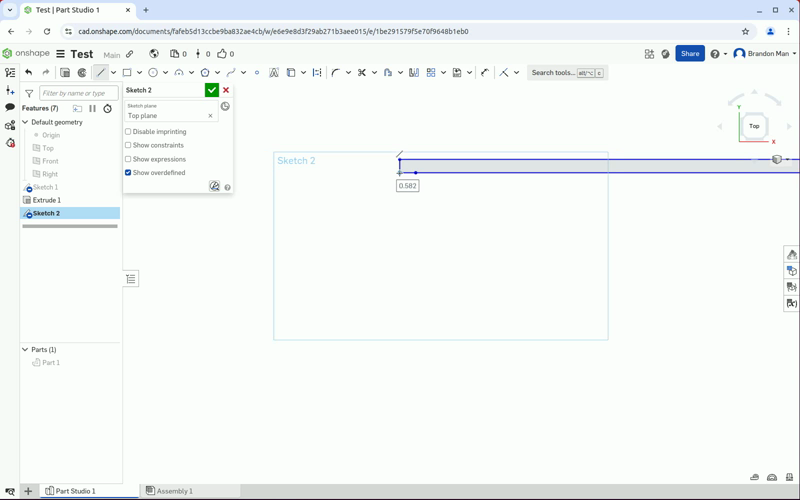
scroll(-6)
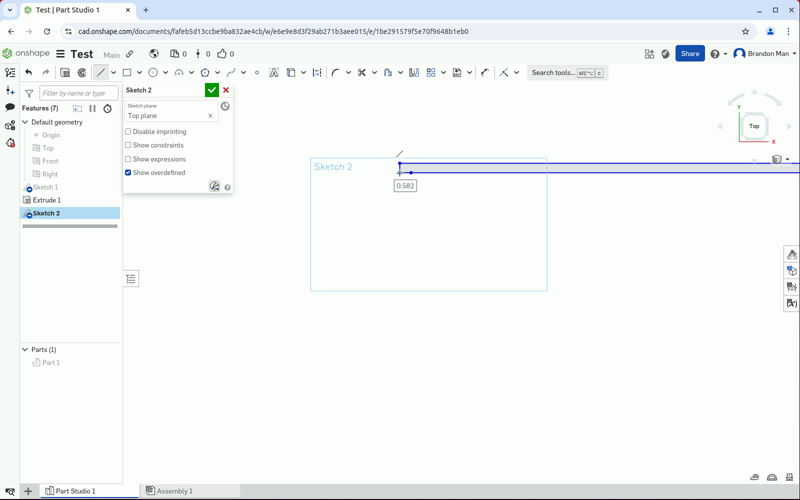
scroll(-6)
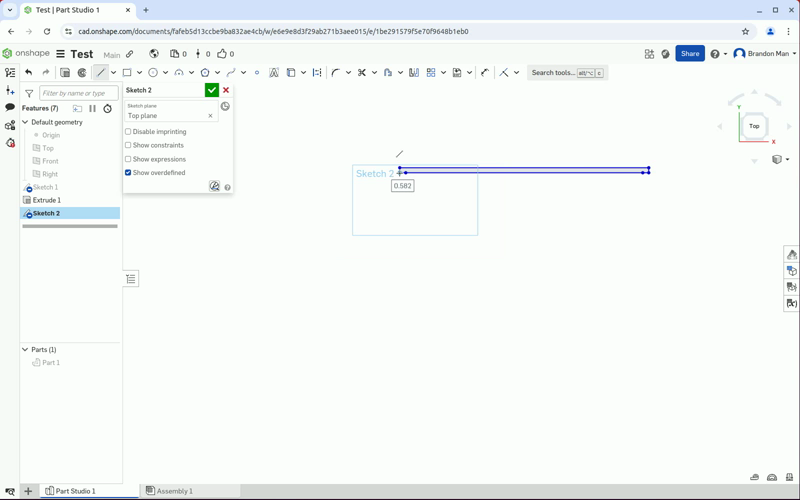
scroll(-6)
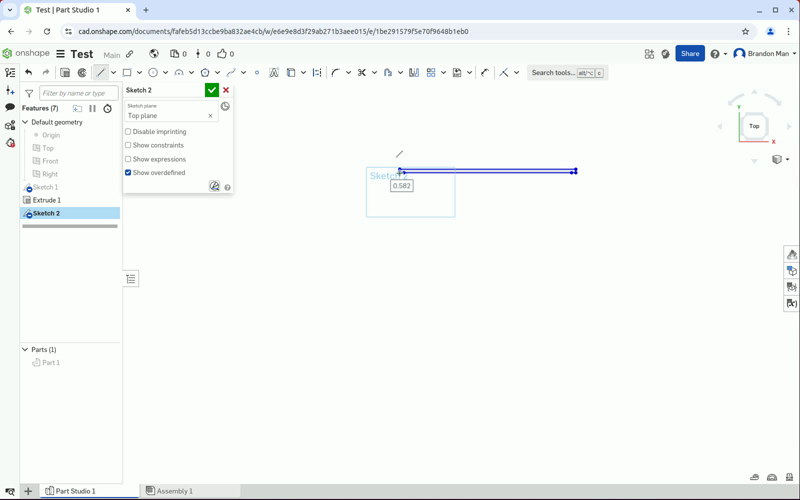
scroll(-6)
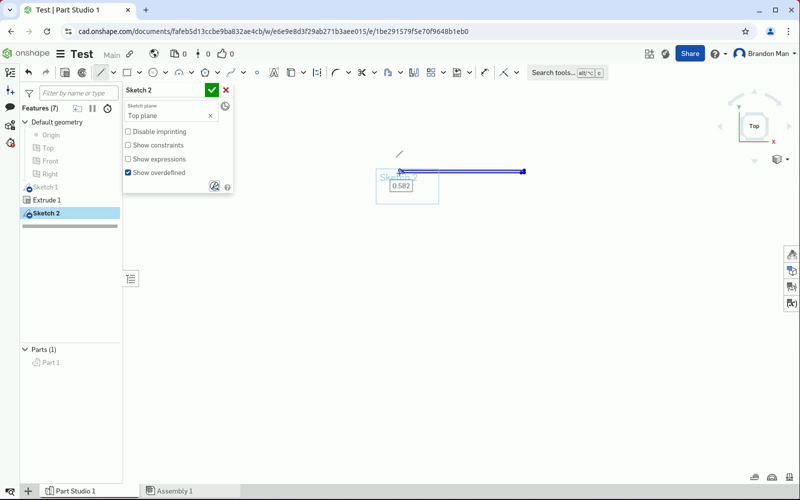
key_up(shift)
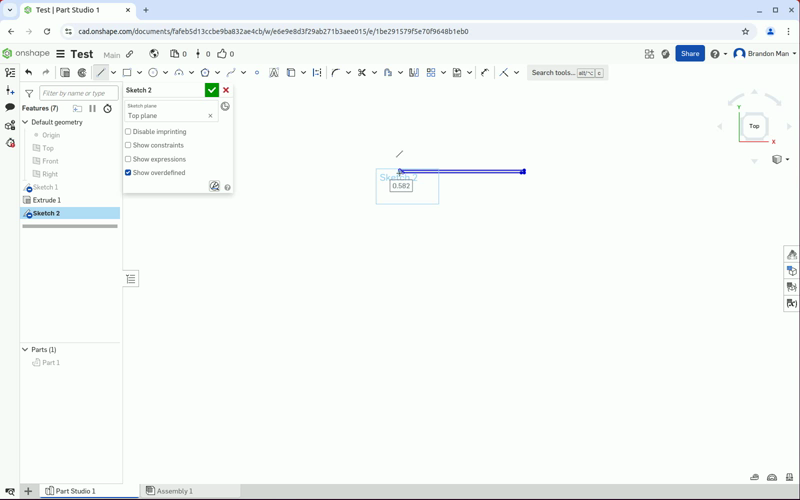
key(esc)
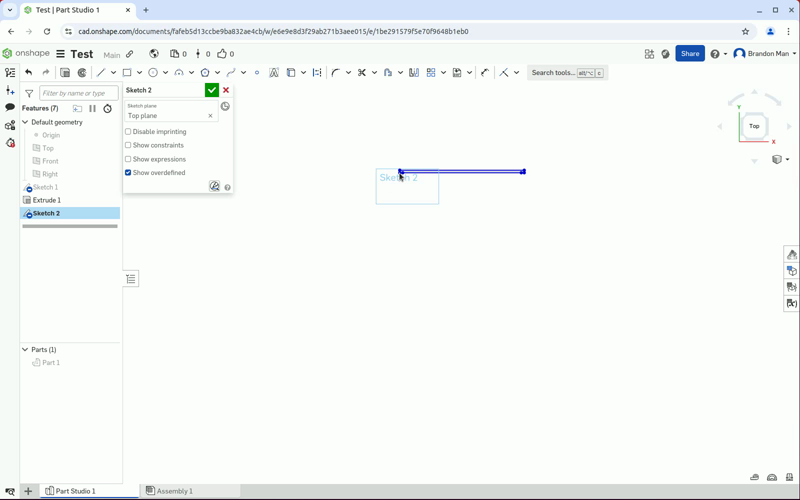
mouse_move(418, 172)
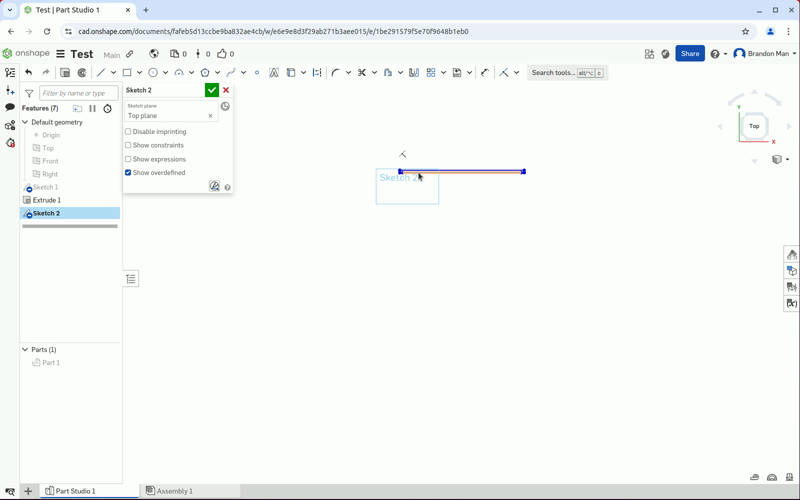
scroll(6)
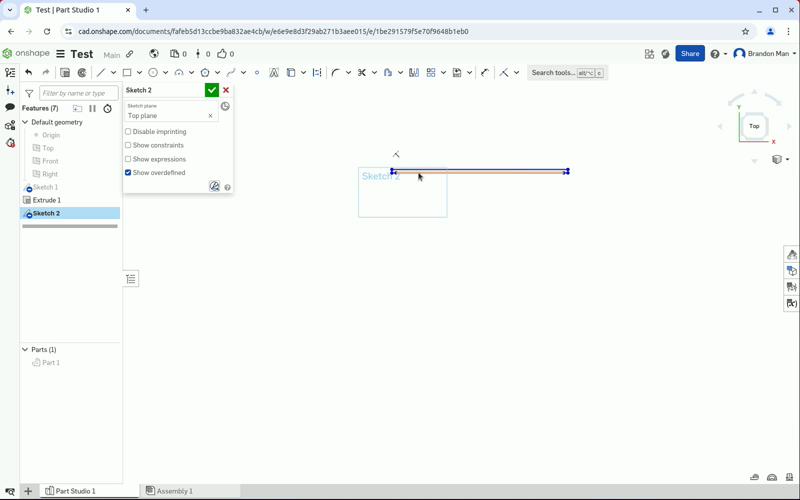
scroll(6)
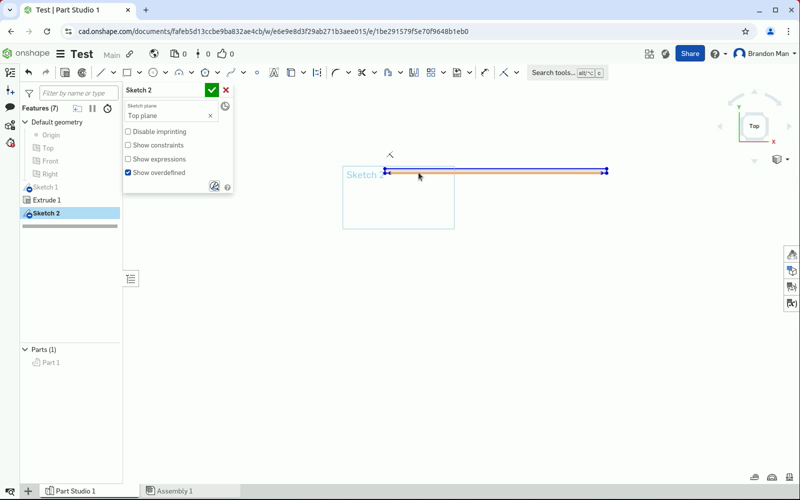
scroll(6)
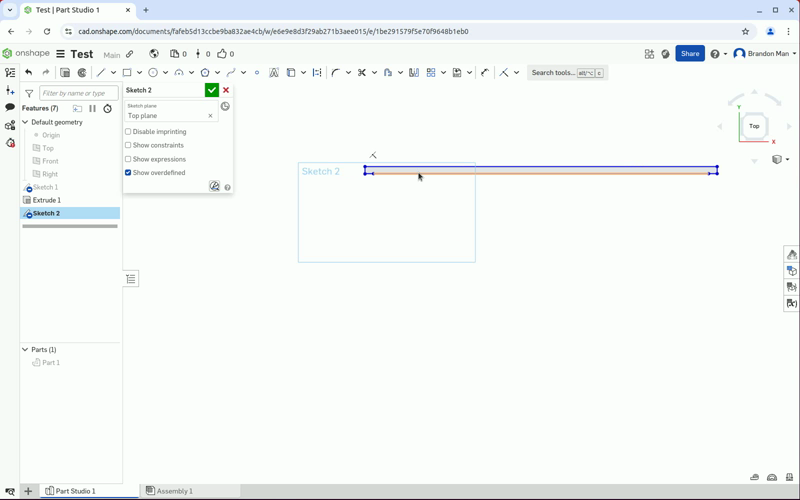
scroll(6)
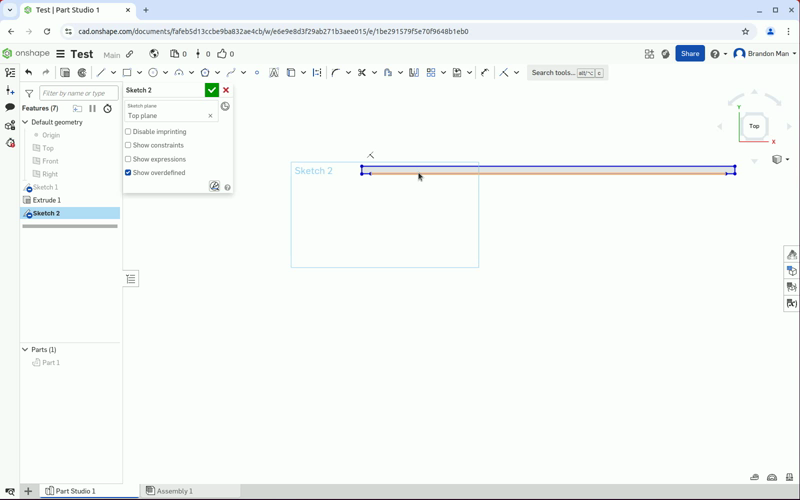
scroll(6)
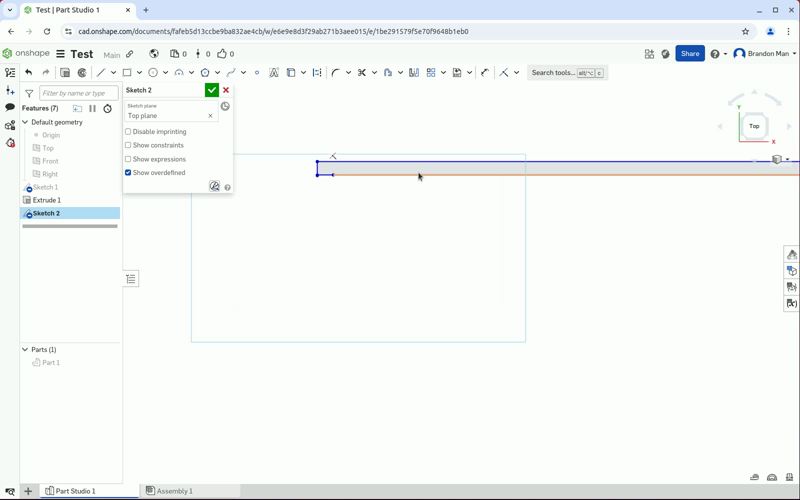
scroll(6)
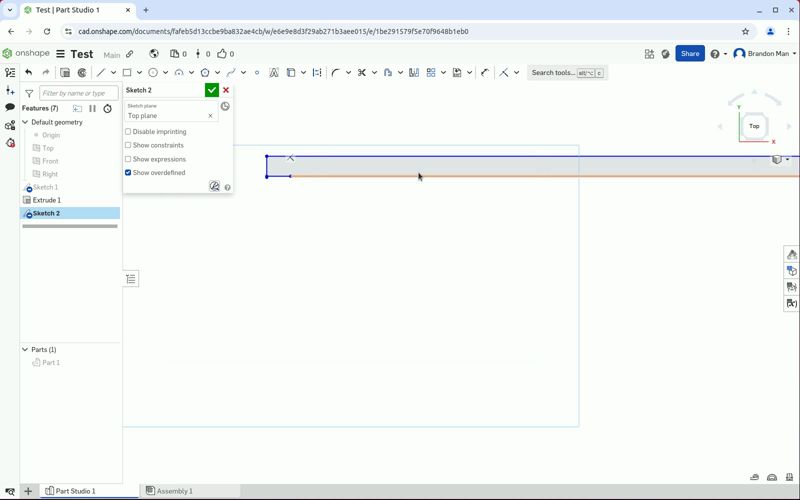
scroll(6)
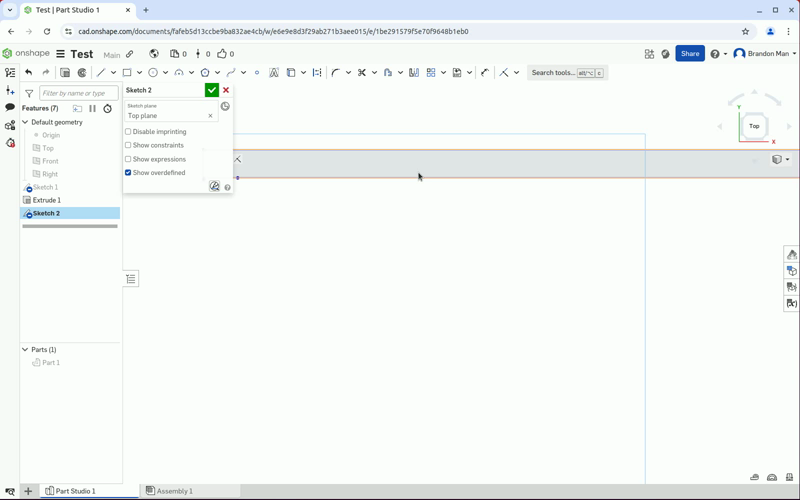
click(418, 172)
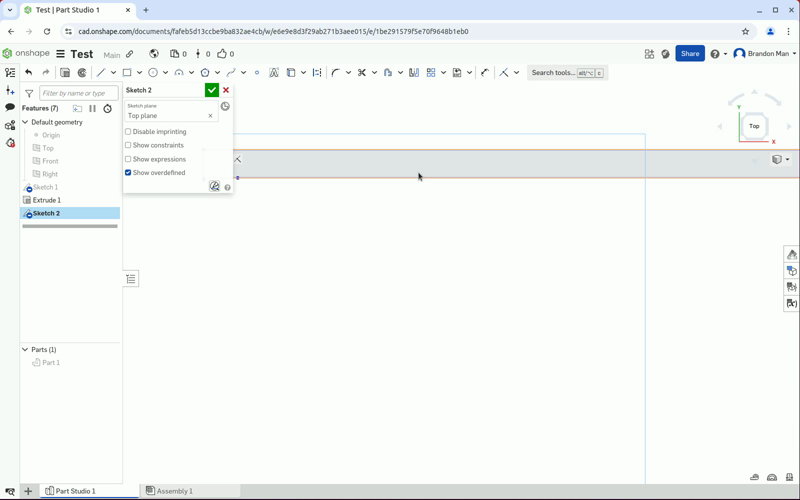
scroll(-6)
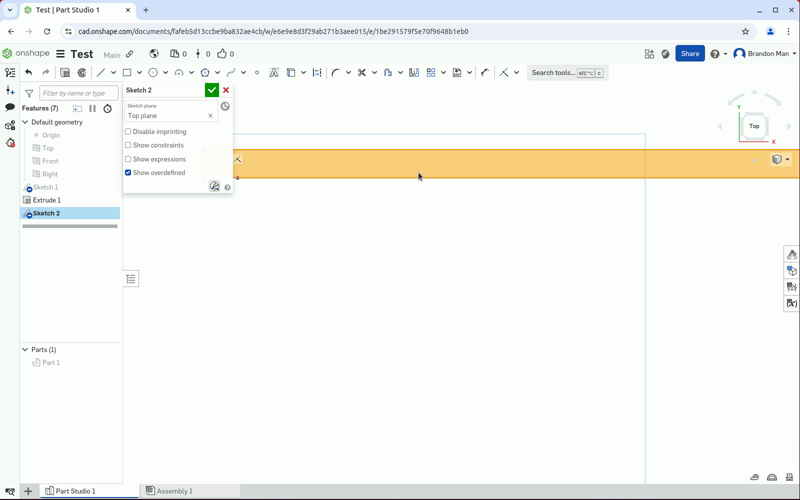
scroll(-6)
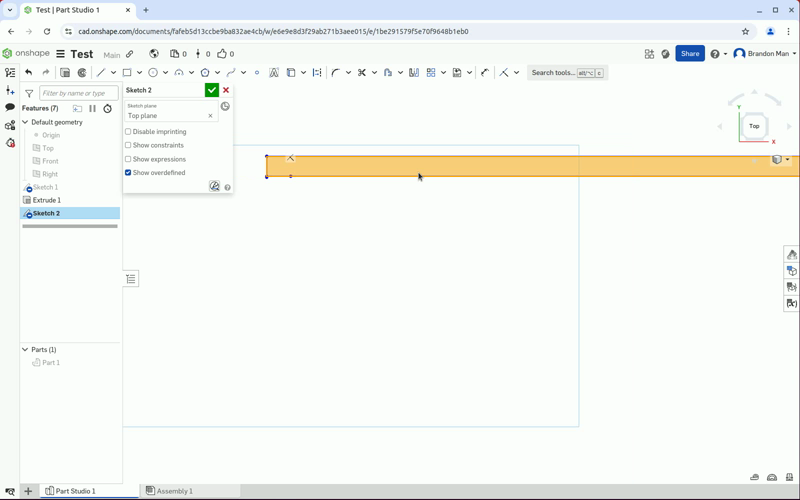
scroll(-6)
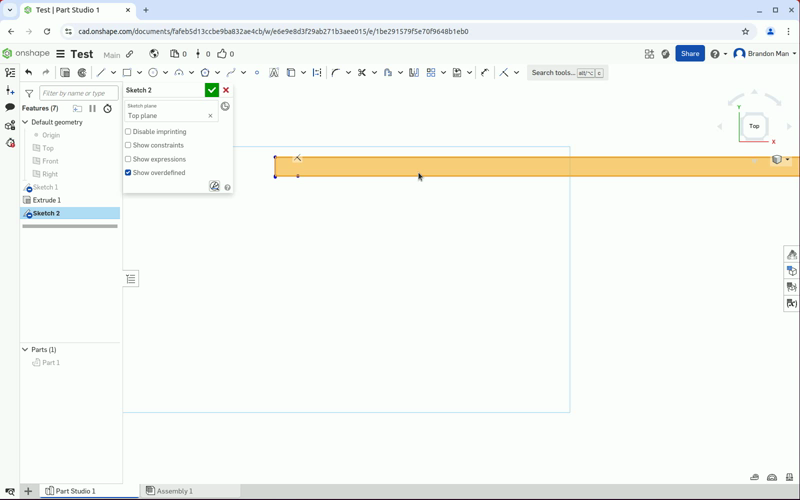
scroll(-6)
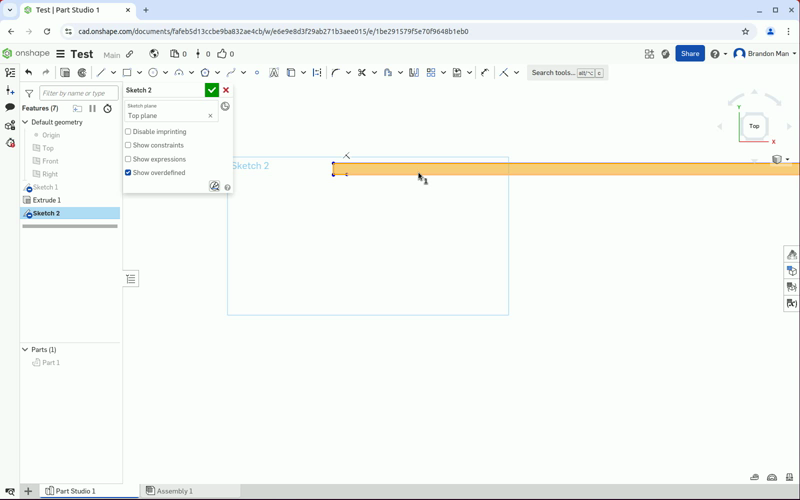
scroll(-6)
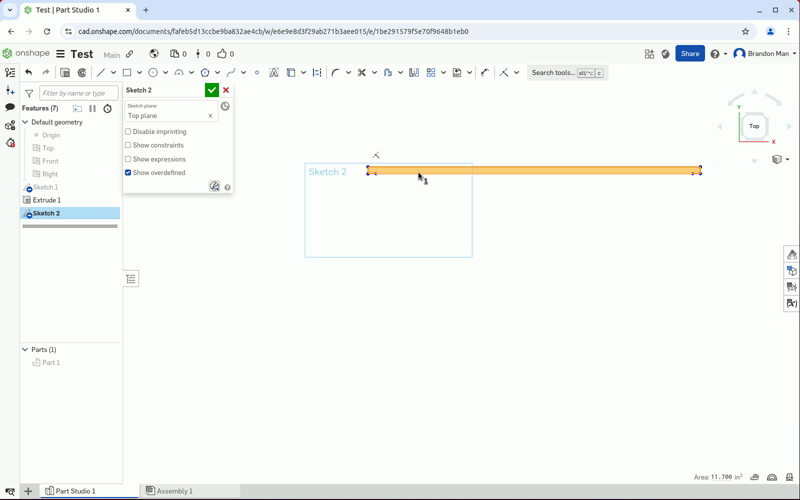
scroll(-6)
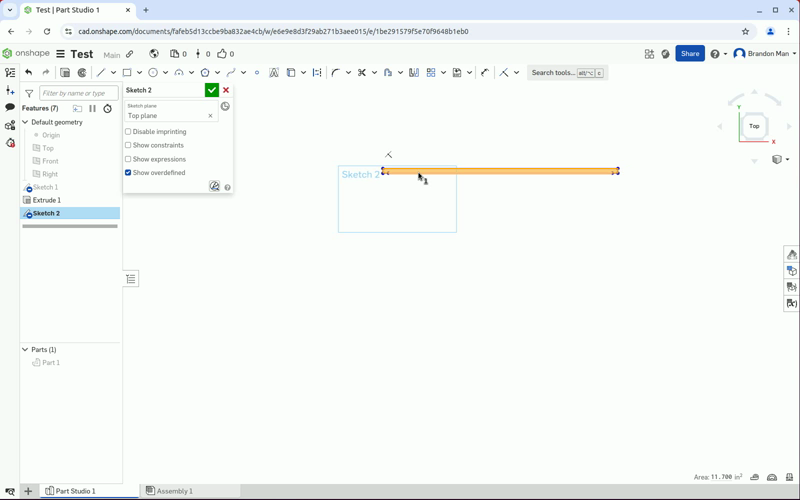
scroll(-6)
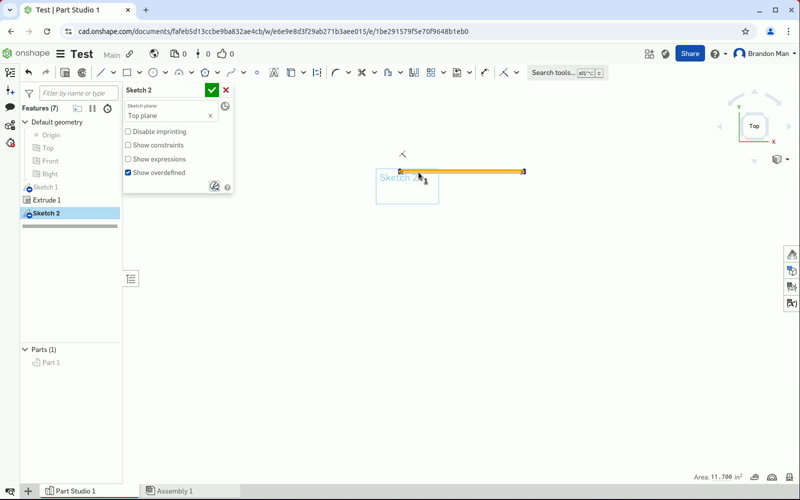
mouse_move(73, 352)
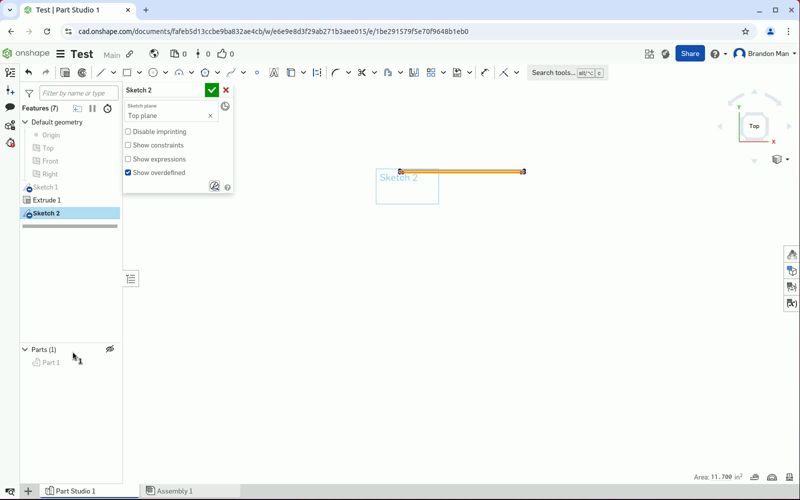
key(shift+y)
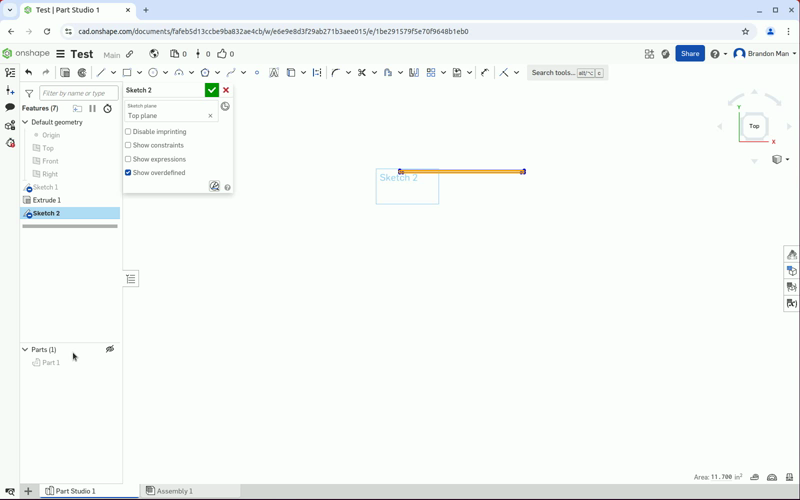
key(shift+e)
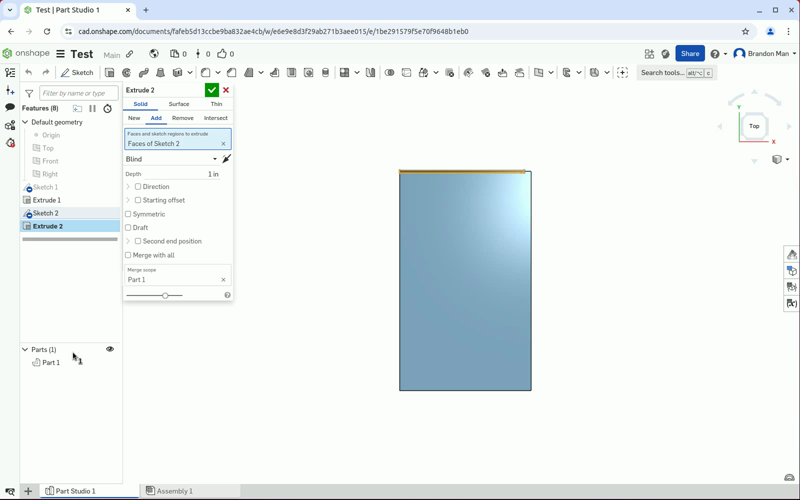
mouse_move(143, 106)
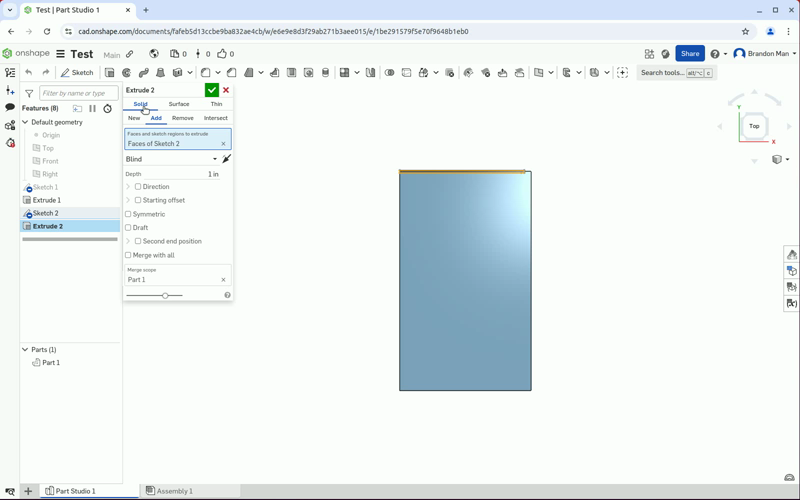
click(143, 106)
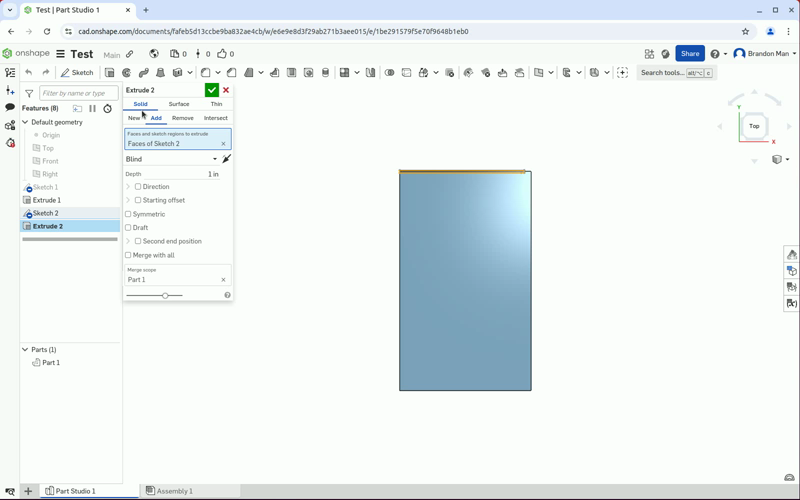
mouse_move(137, 120)
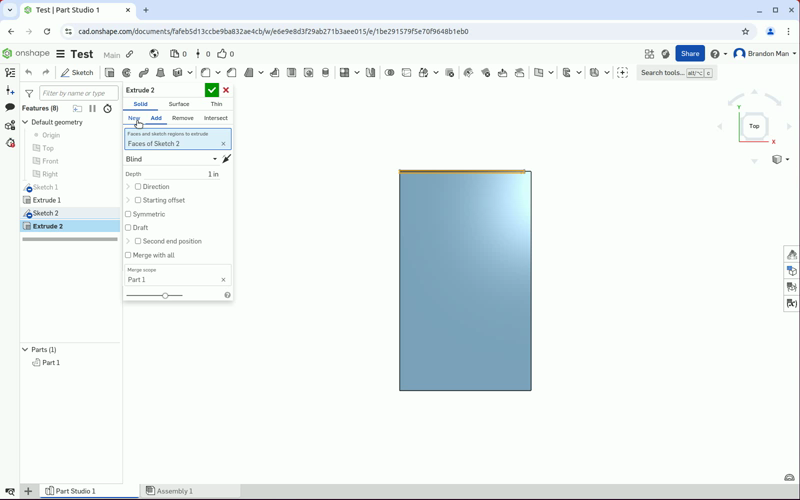
click(137, 120)
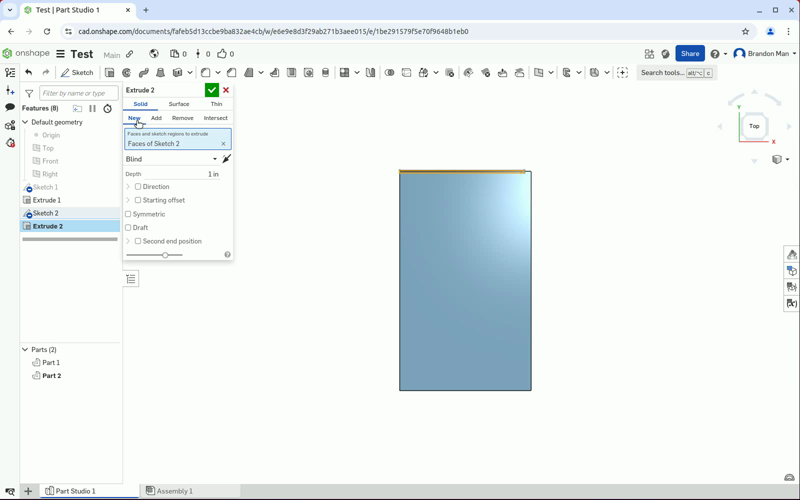
key(tab, 4)
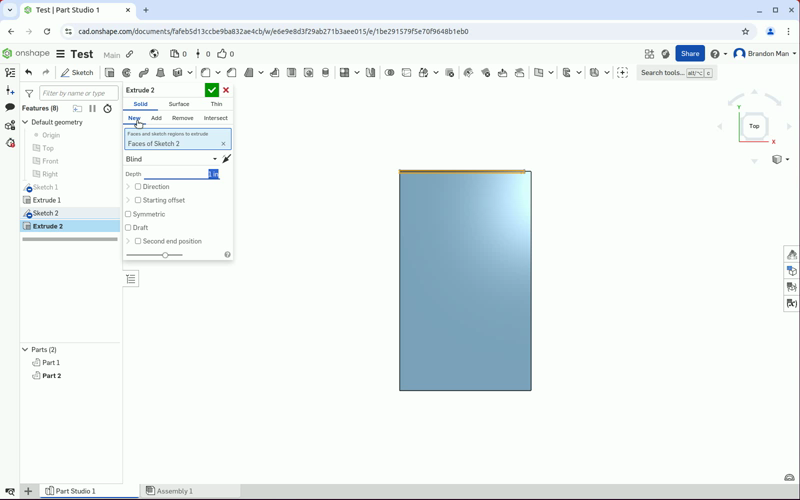
text(9.147)
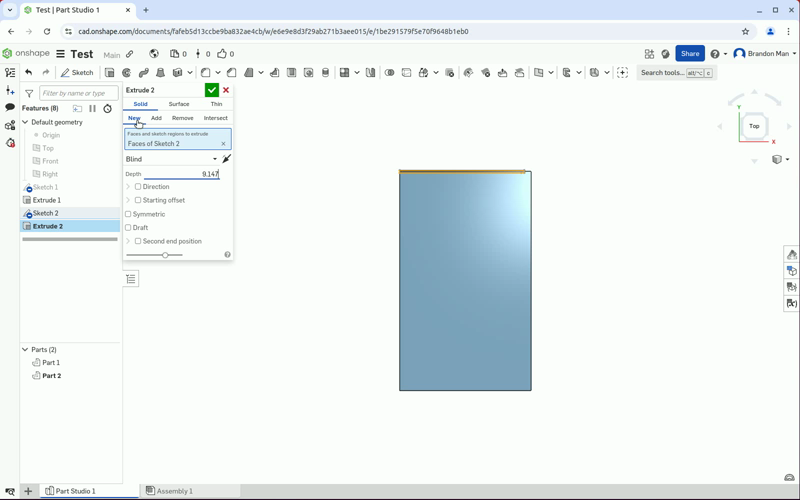
key(enter)
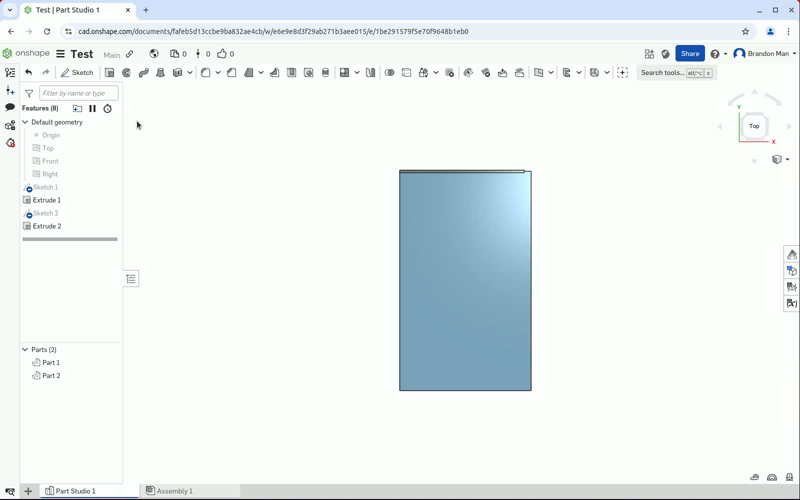
key(shift+h)
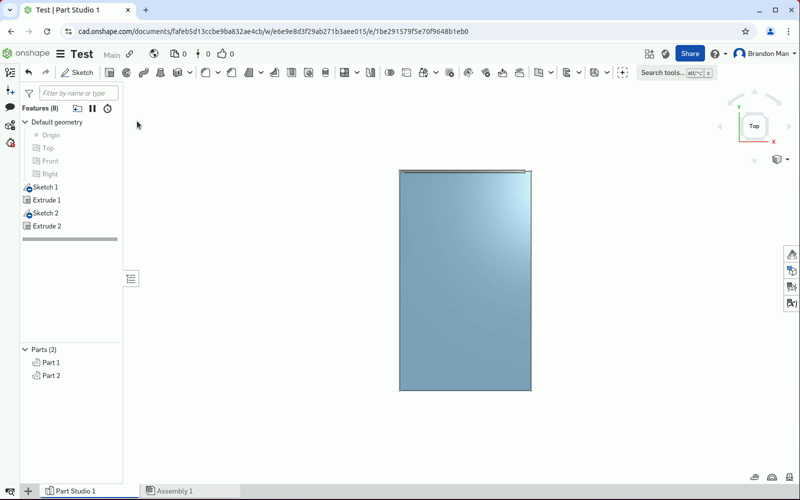
key(shift+h)
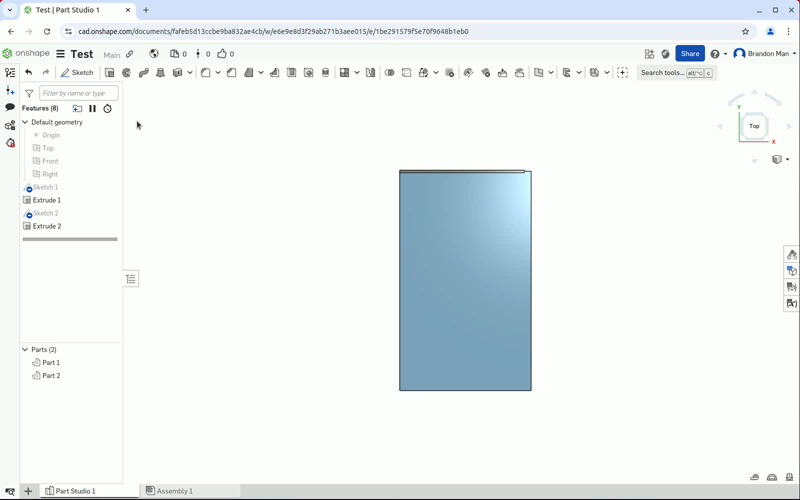
mouse_move(73, 189)
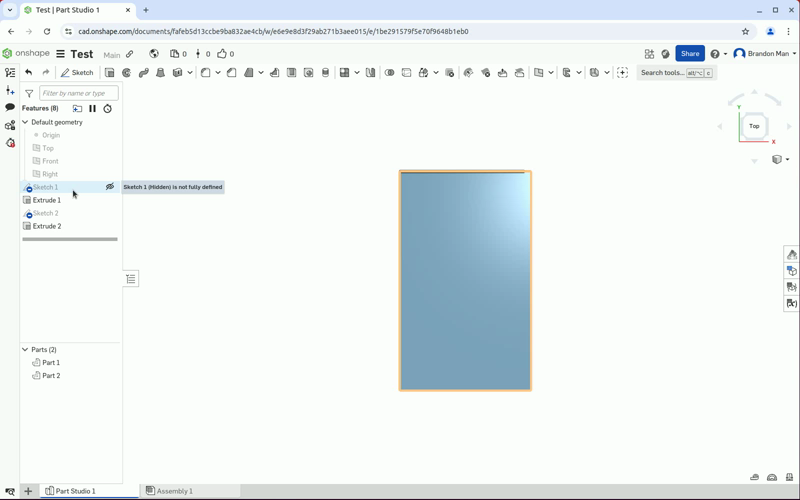
click(73, 189)
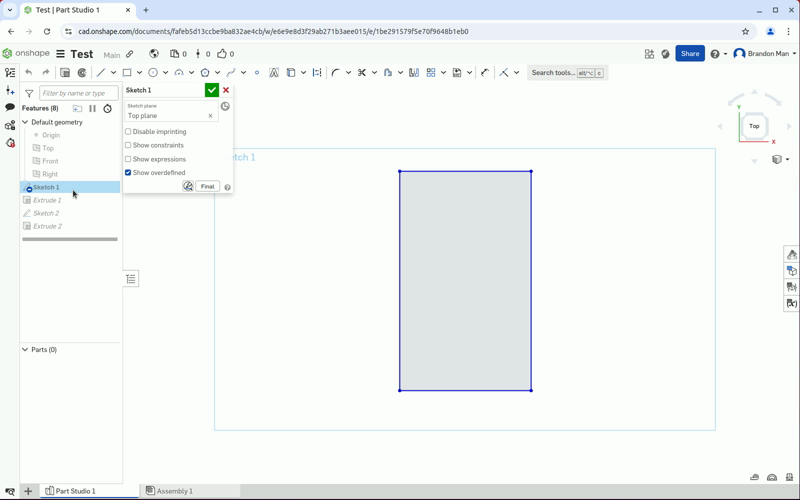
mouse_move(229, 92)
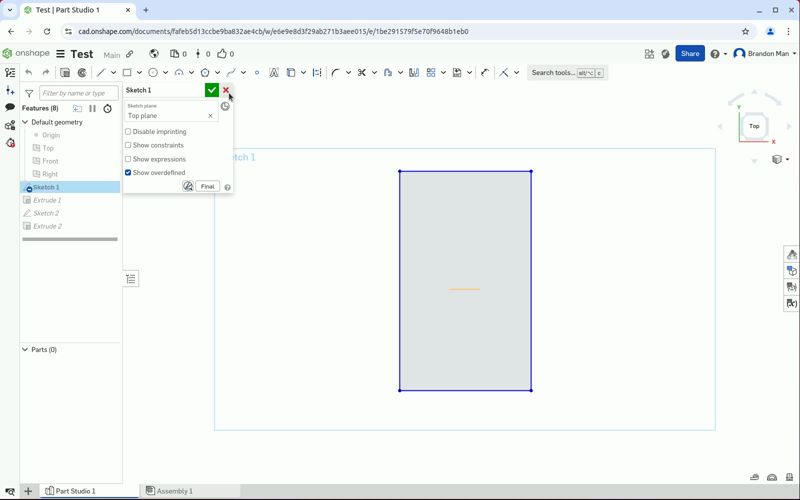
click(229, 92)
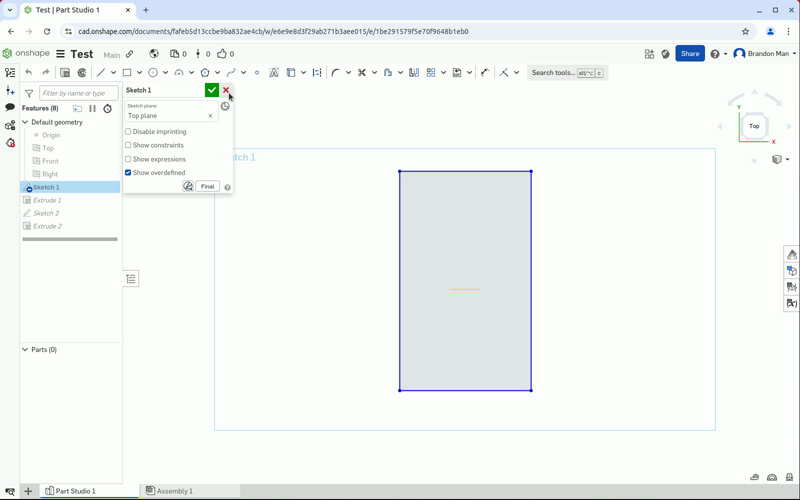
key(shift+s)
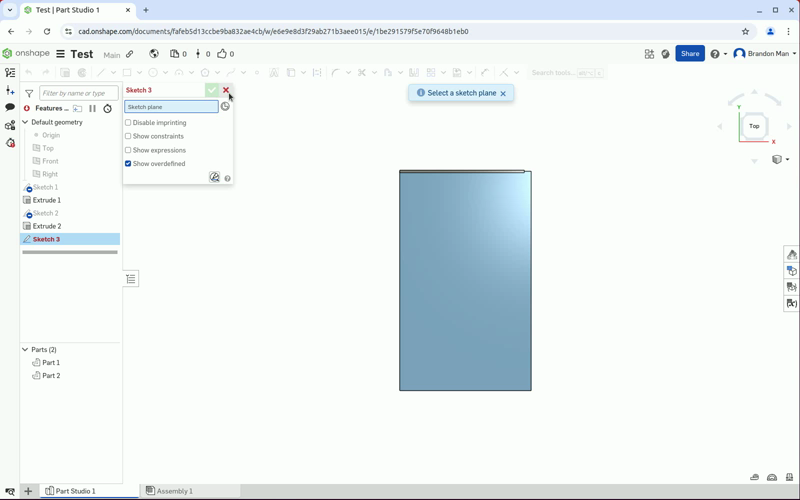
mouse_move(73, 150)
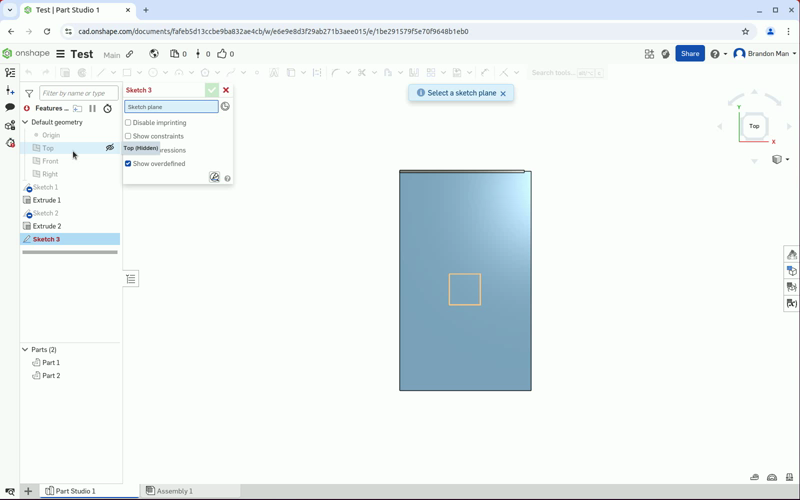
click(73, 150)
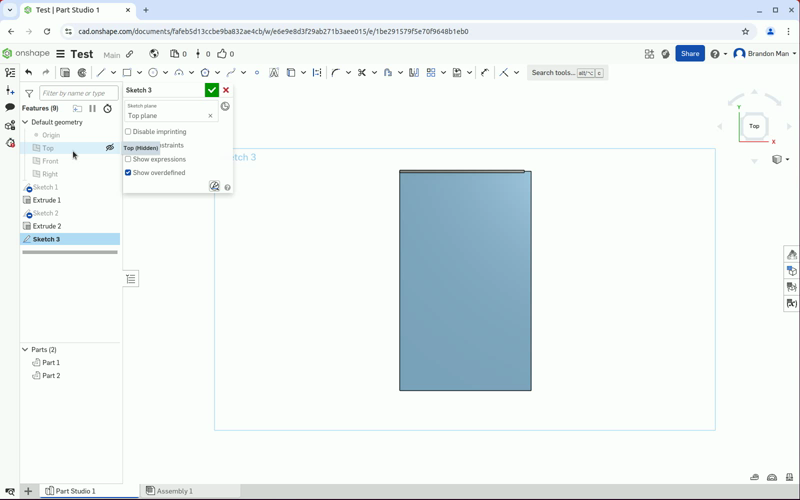
mouse_move(73, 352)
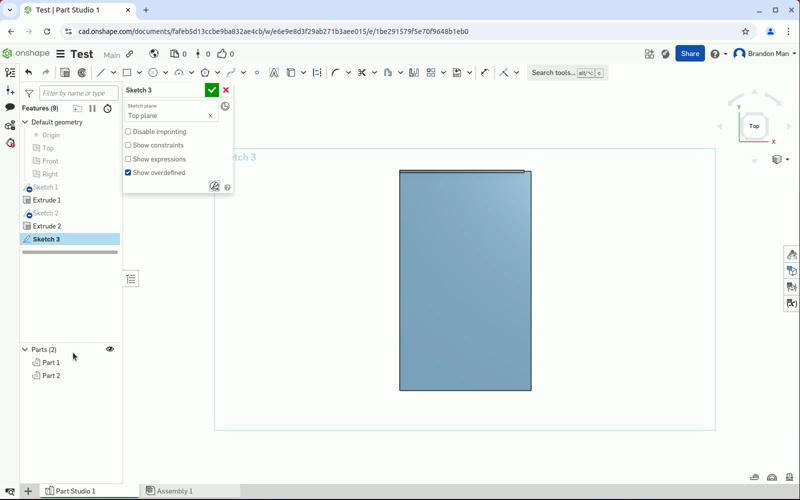
key(y)
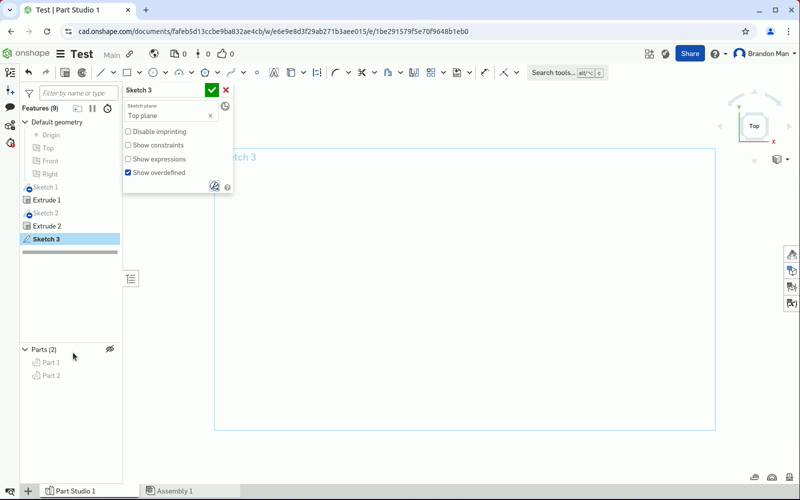
key(l)
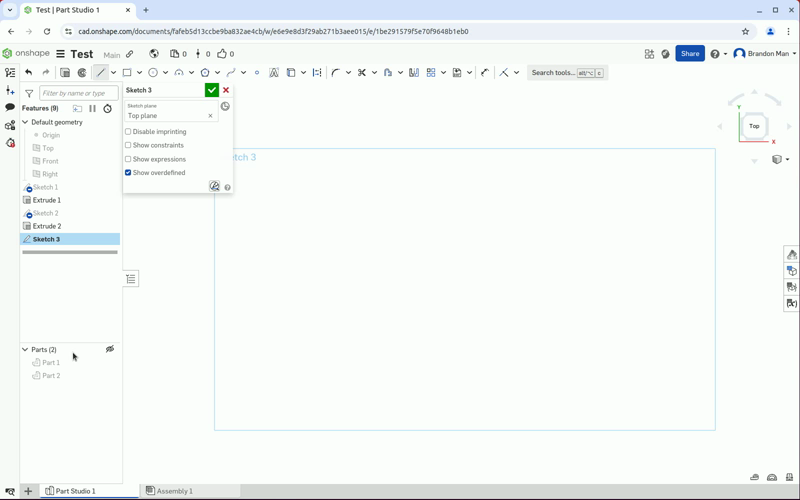
key_down(shift)
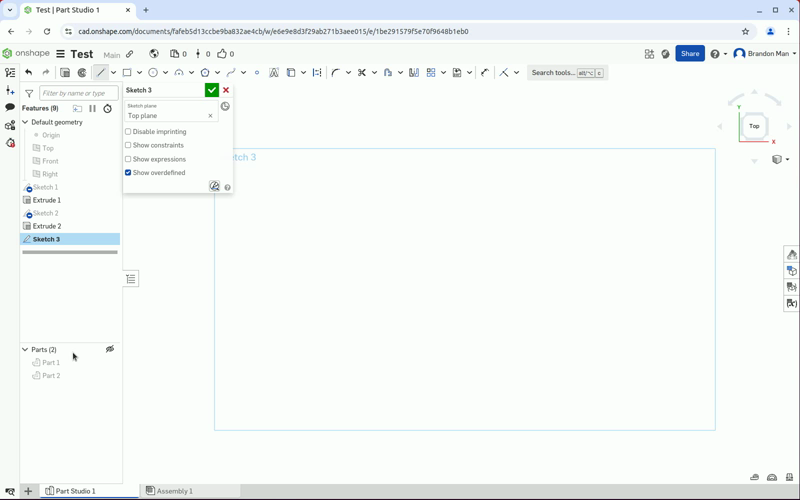
mouse_move(520, 378)
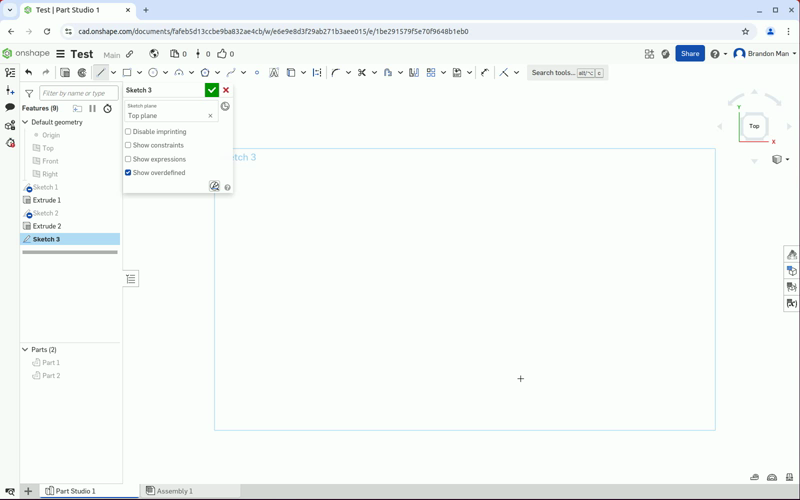
click(520, 378)
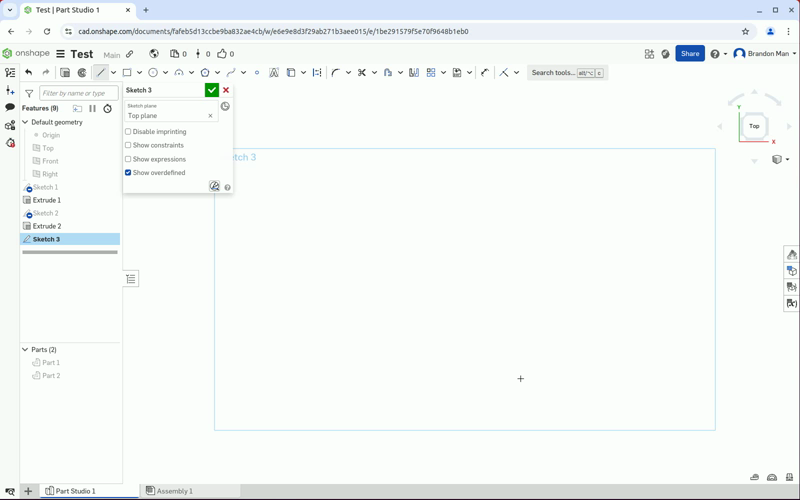
key_up(shift)
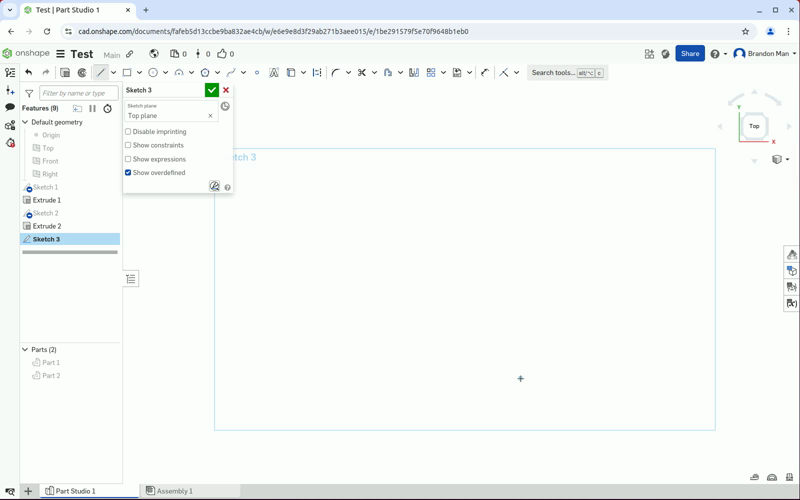
key_down(shift)
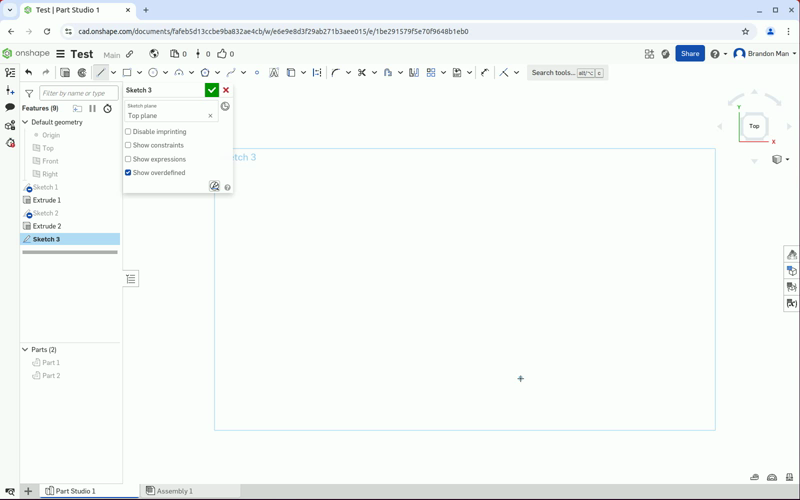
mouse_move(550, 378)
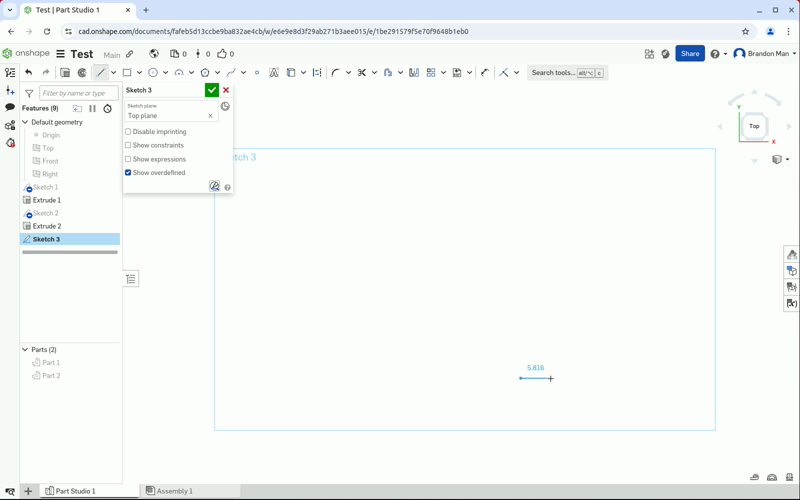
mouse_move(522, 378)
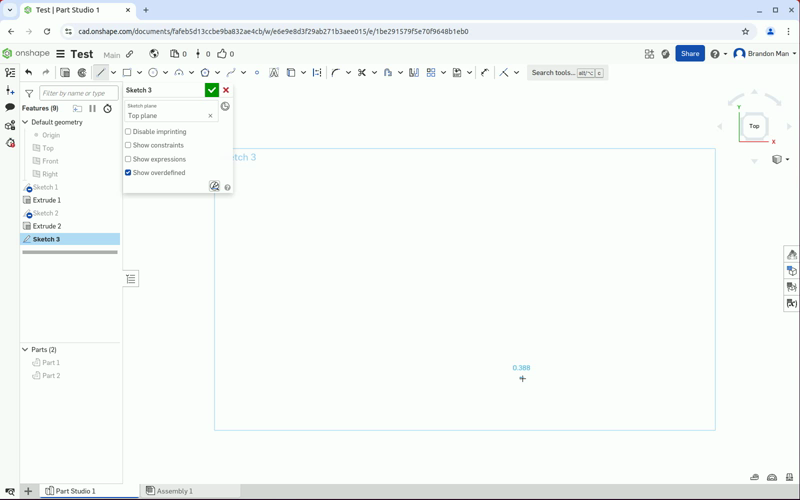
scroll(6)
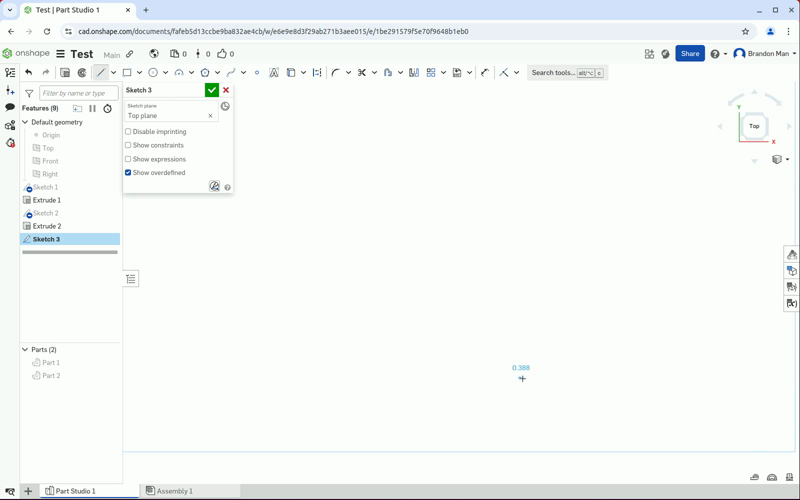
scroll(6)
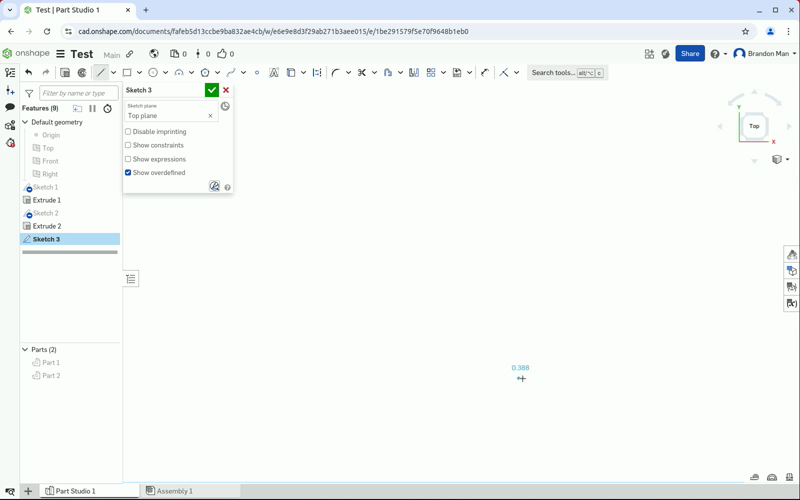
scroll(6)
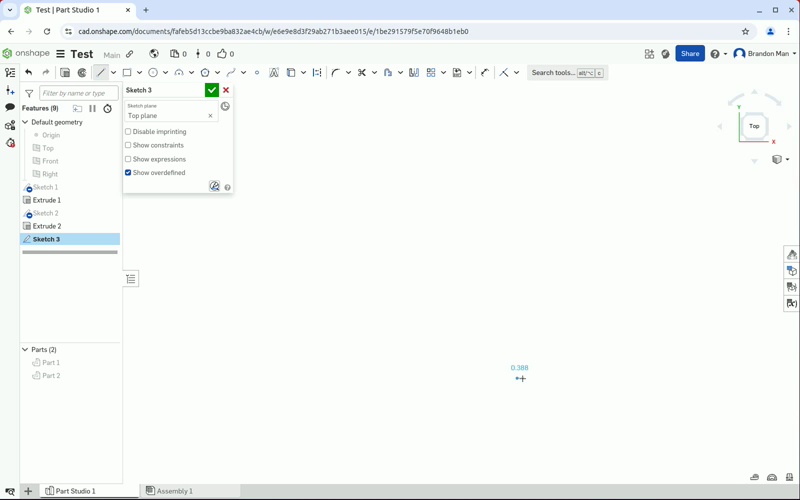
scroll(6)
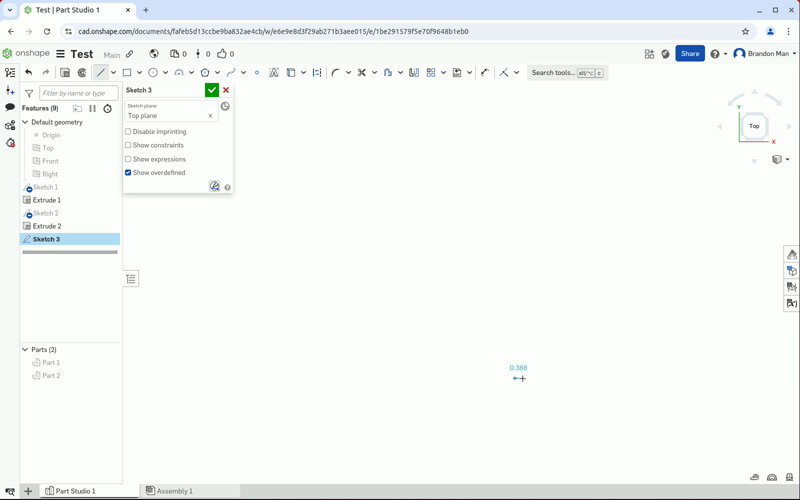
scroll(6)
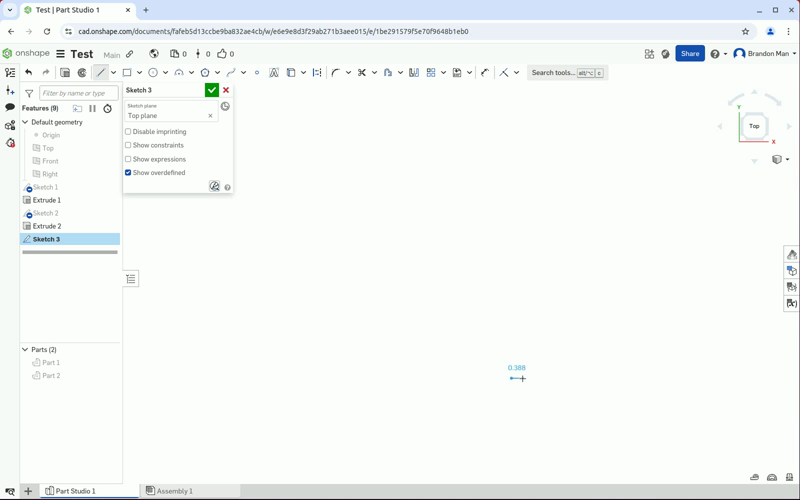
scroll(6)
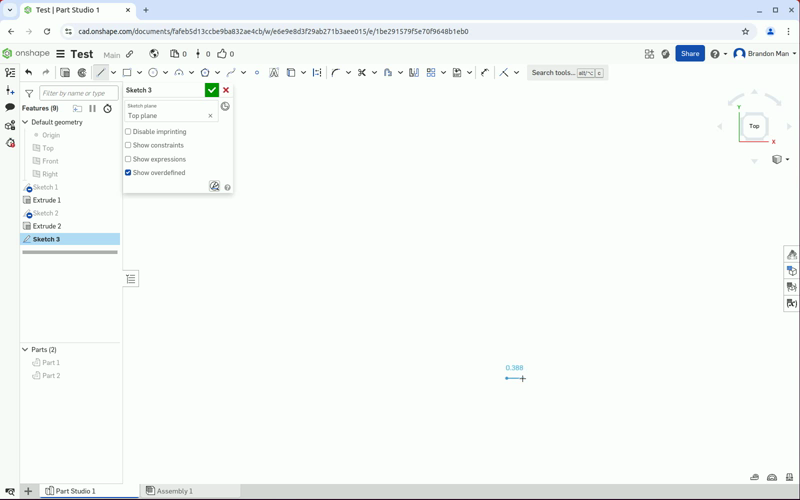
scroll(6)
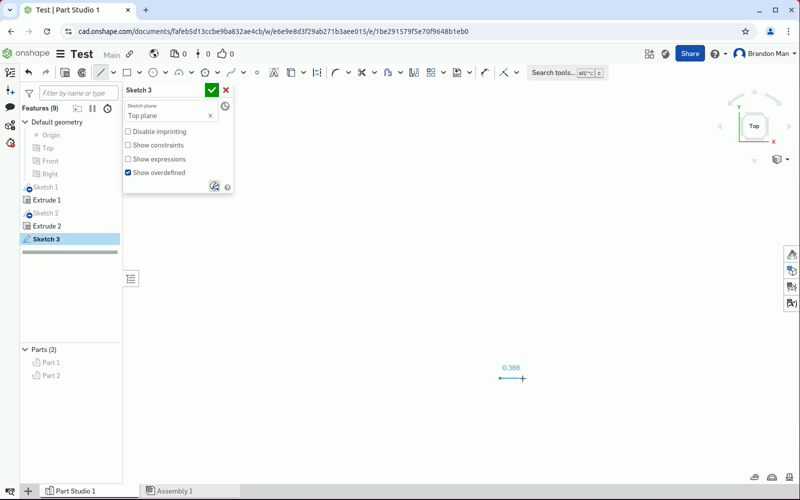
click(522, 378)
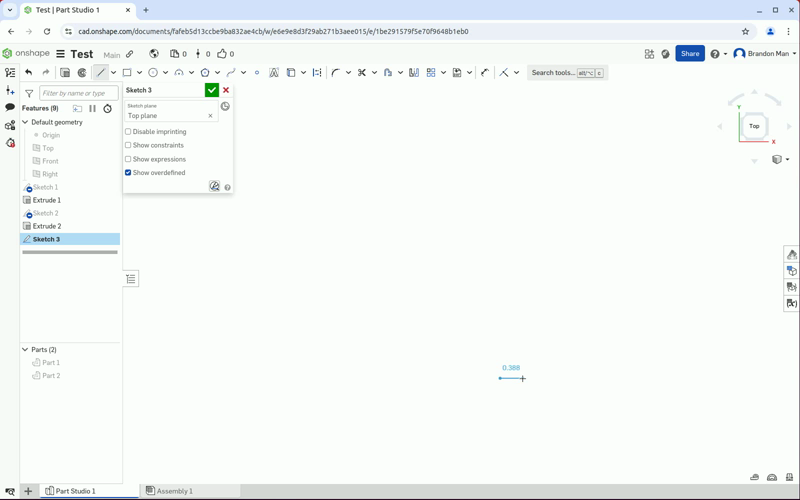
scroll(-6)
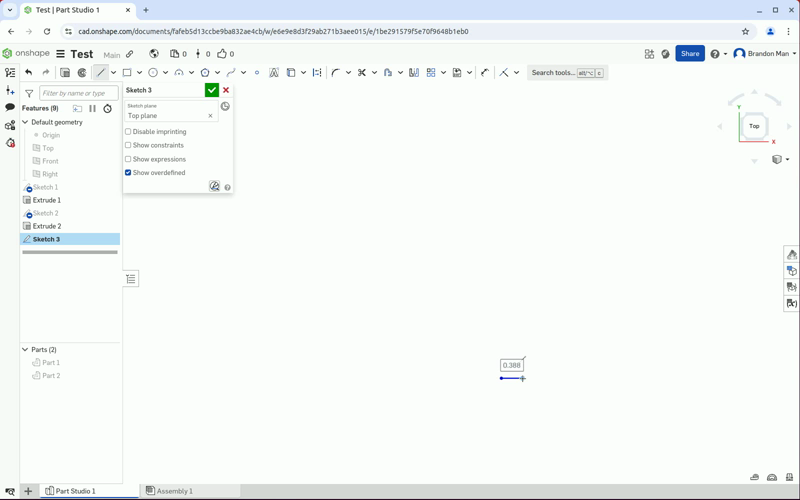
scroll(-6)
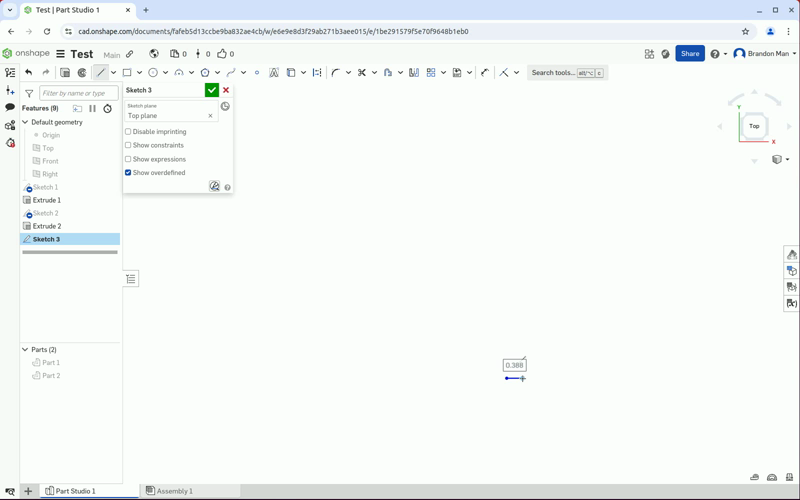
scroll(-6)
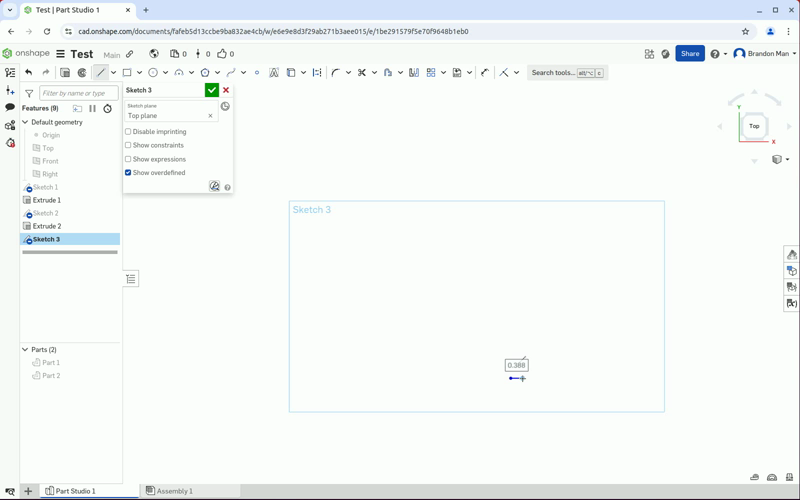
scroll(-6)
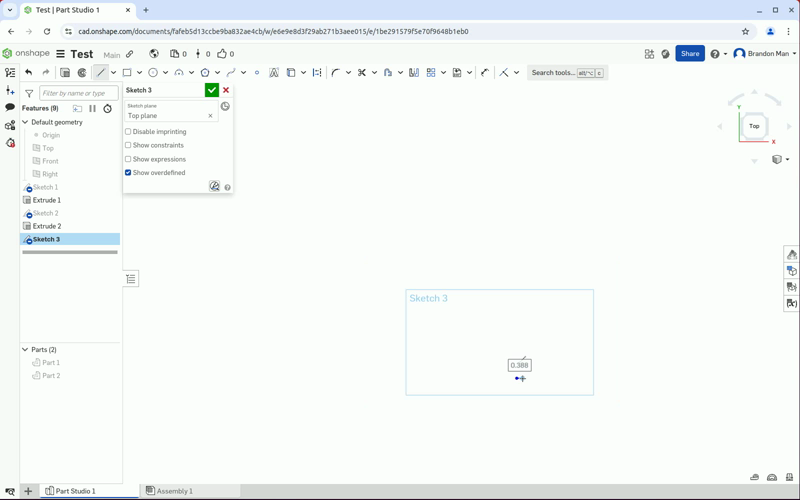
scroll(-6)
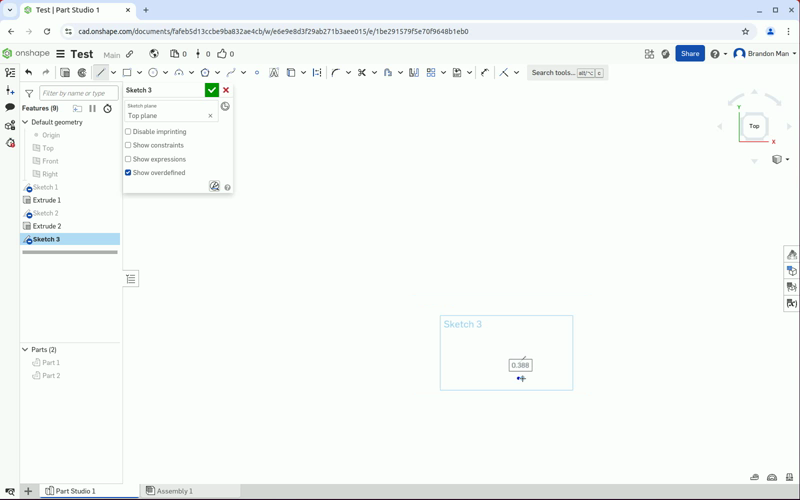
scroll(-6)
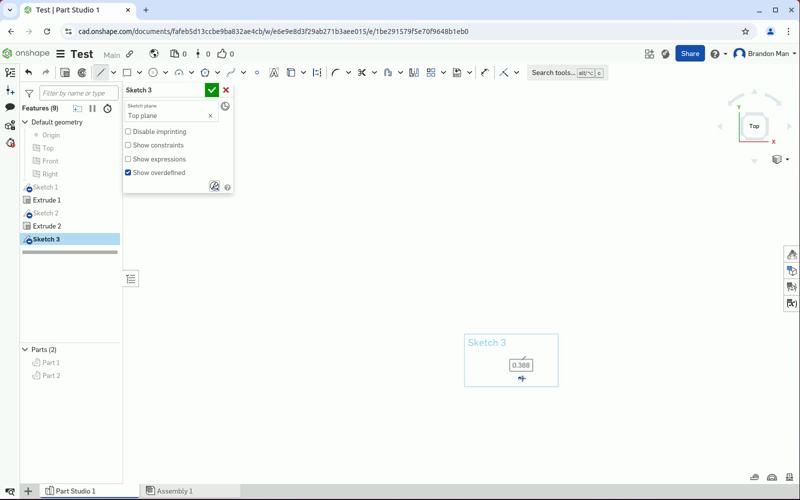
scroll(-6)
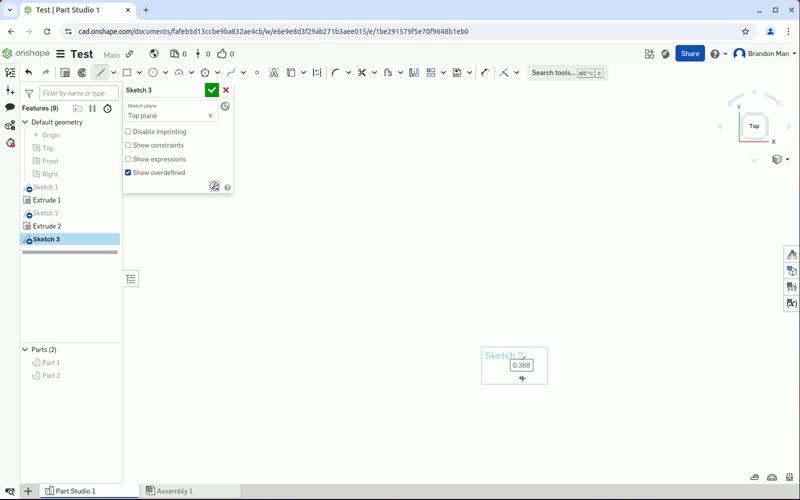
key_up(shift)
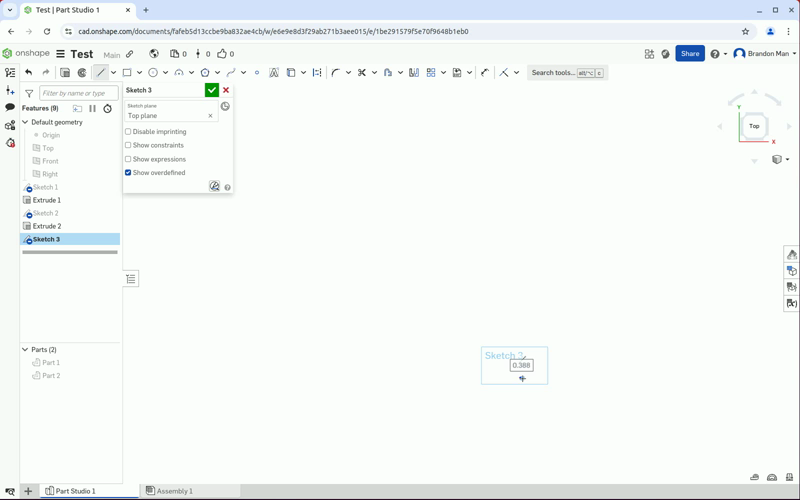
key_down(shift)
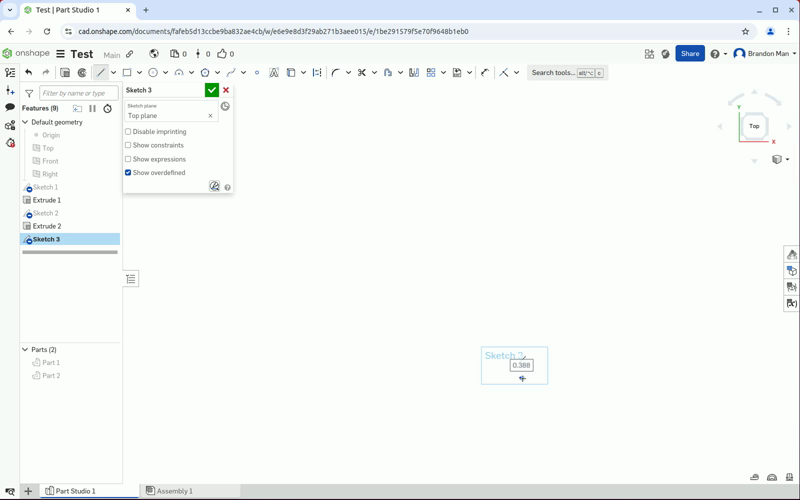
mouse_move(522, 173)
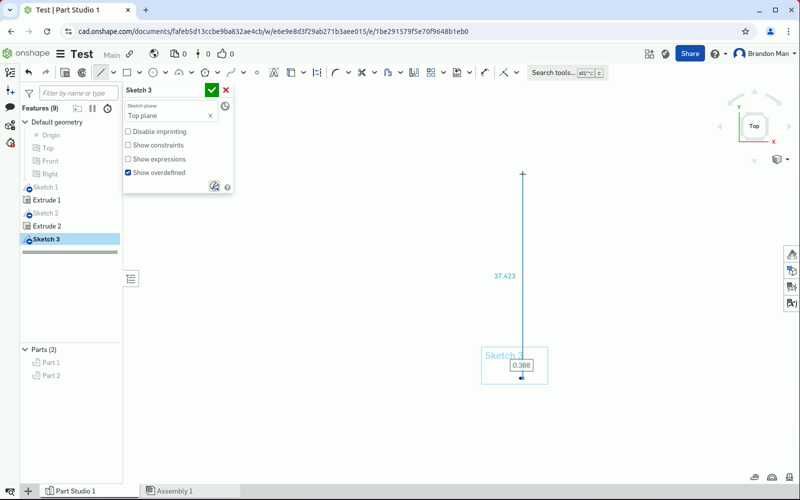
click(522, 173)
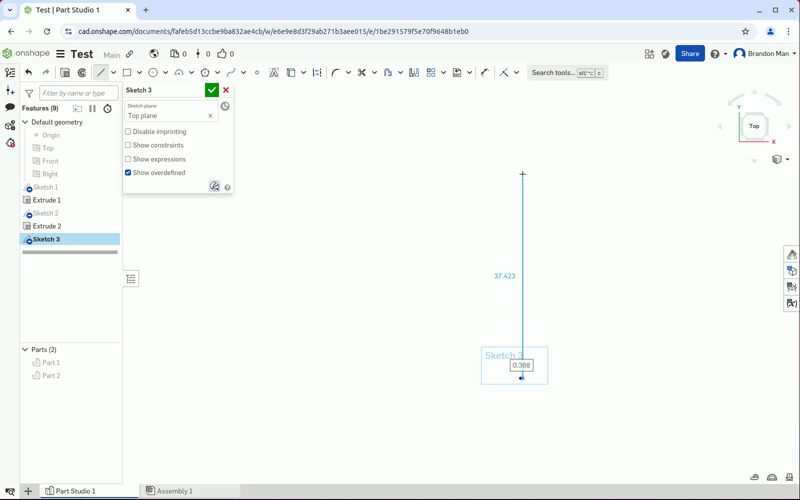
key_up(shift)
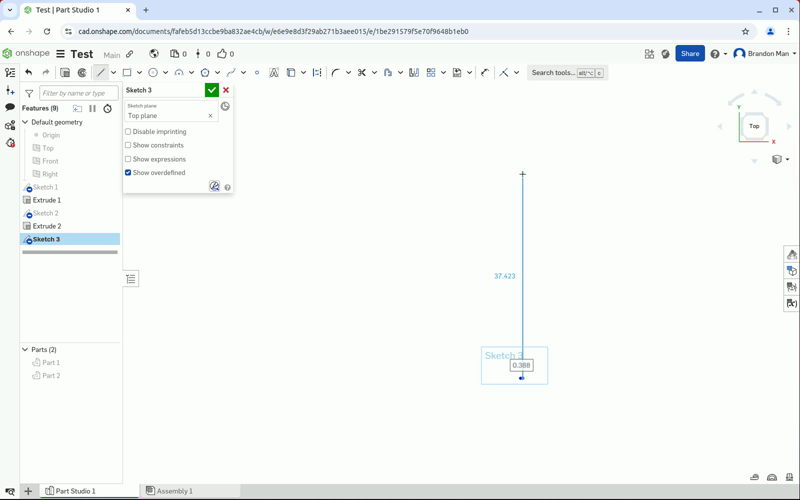
key_down(shift)
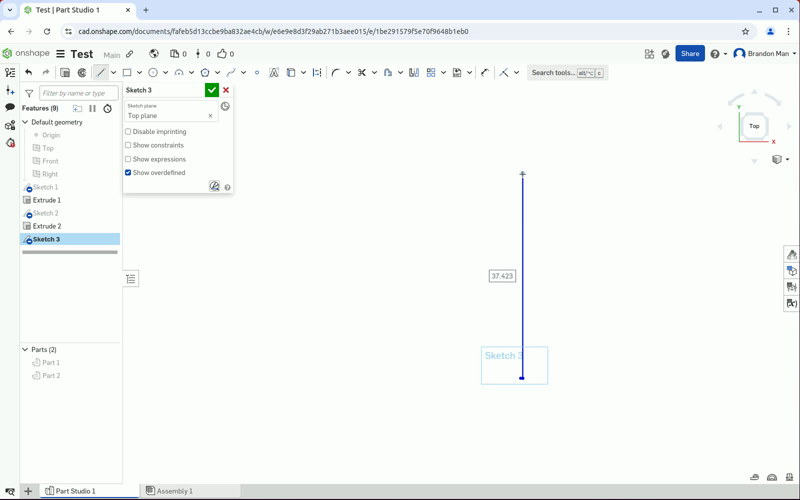
mouse_move(552, 173)
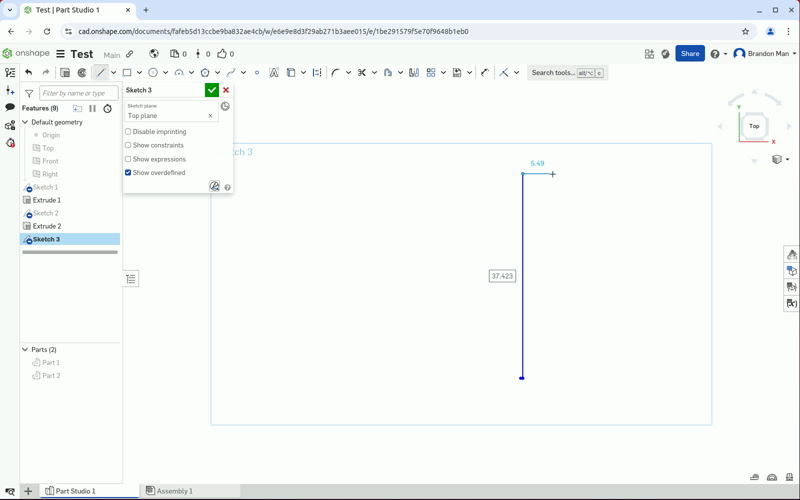
mouse_move(520, 173)
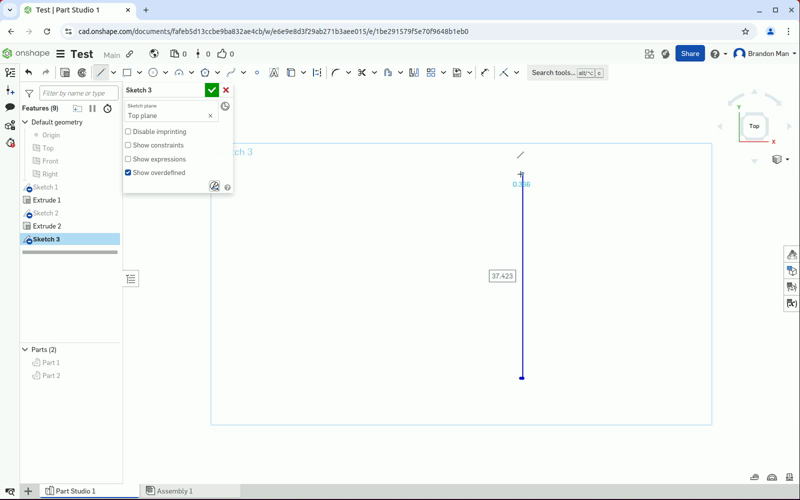
scroll(6)
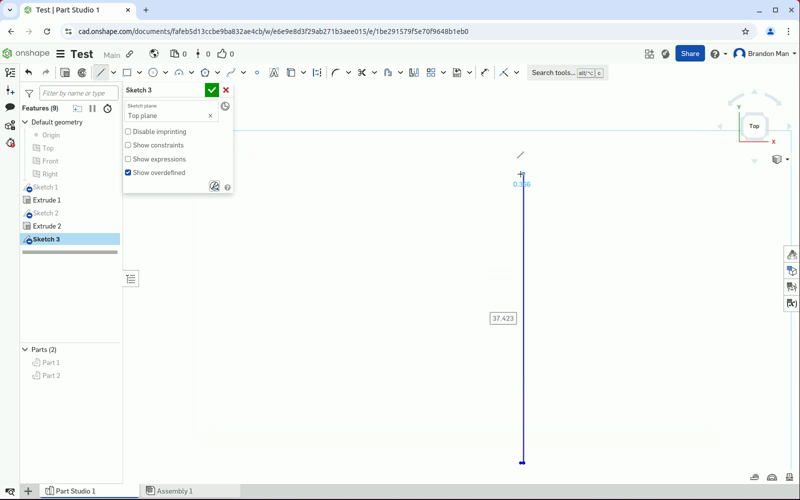
scroll(6)
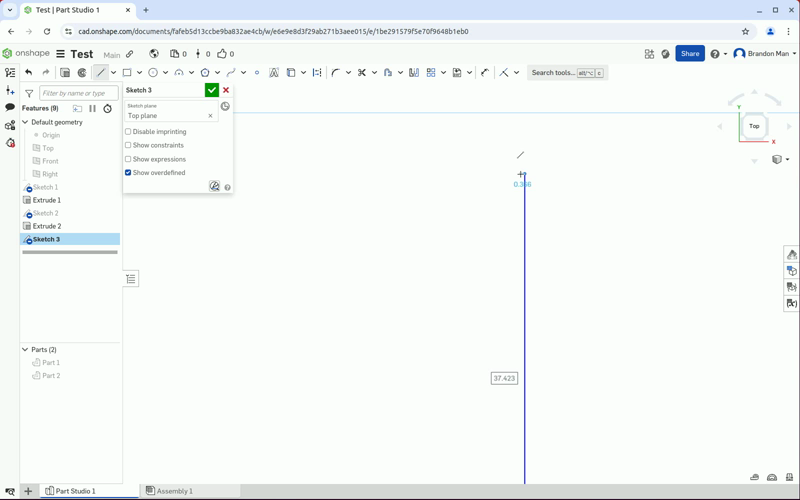
scroll(6)
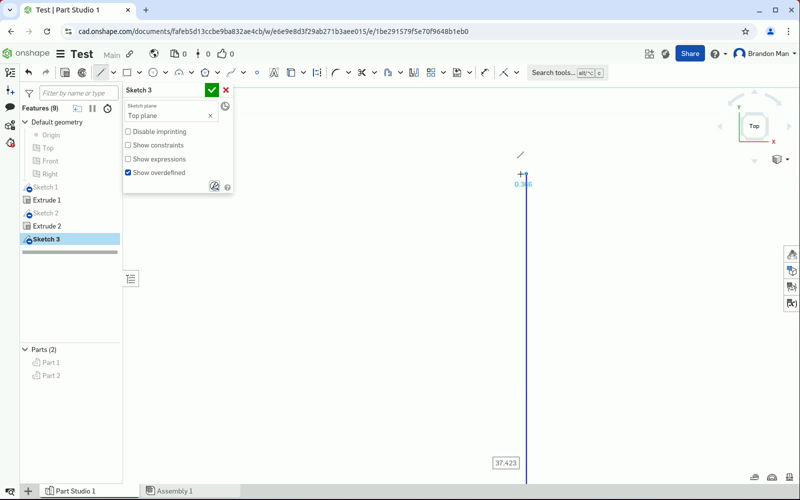
scroll(6)
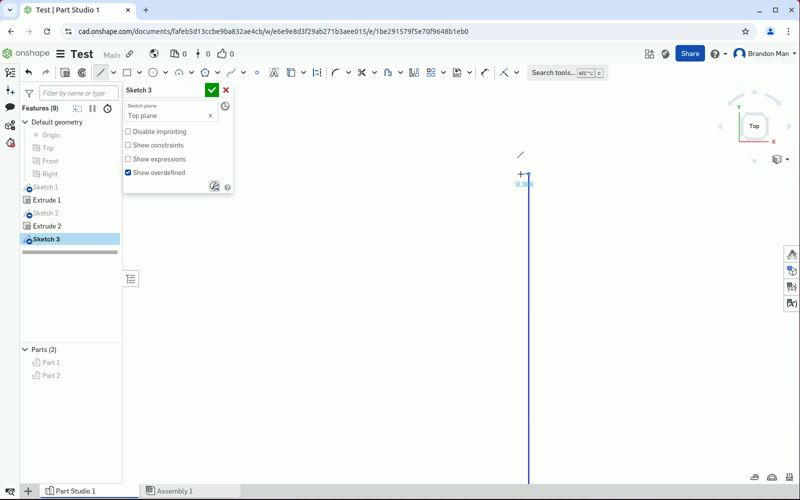
scroll(6)
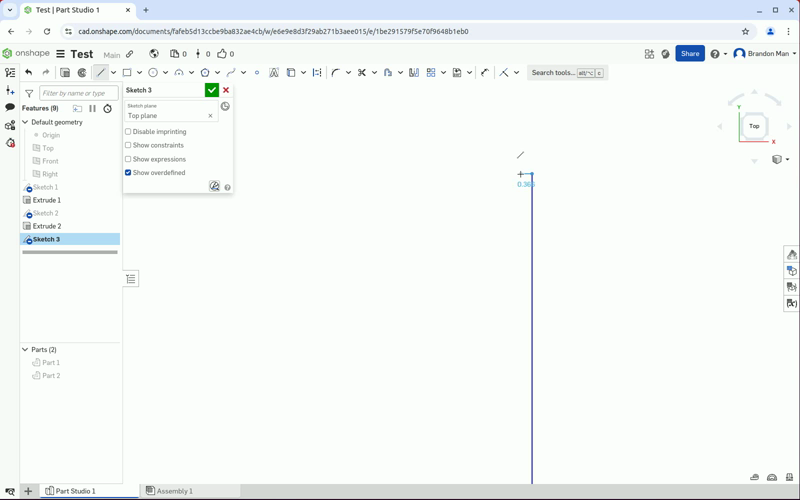
scroll(6)
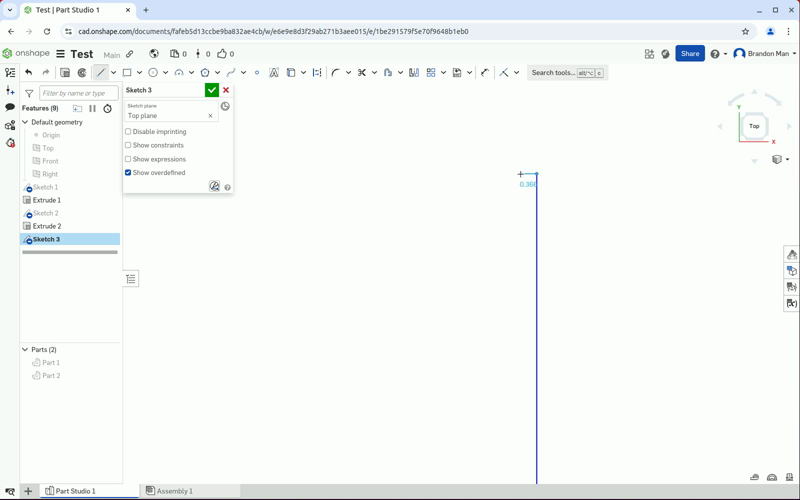
scroll(6)
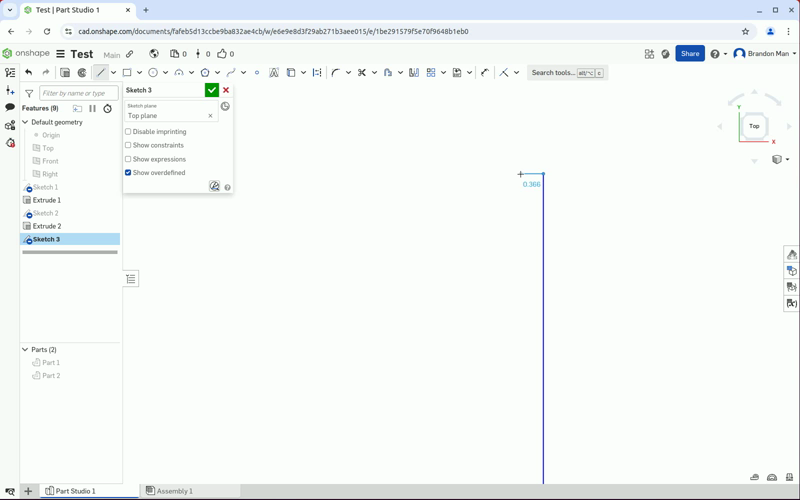
click(520, 173)
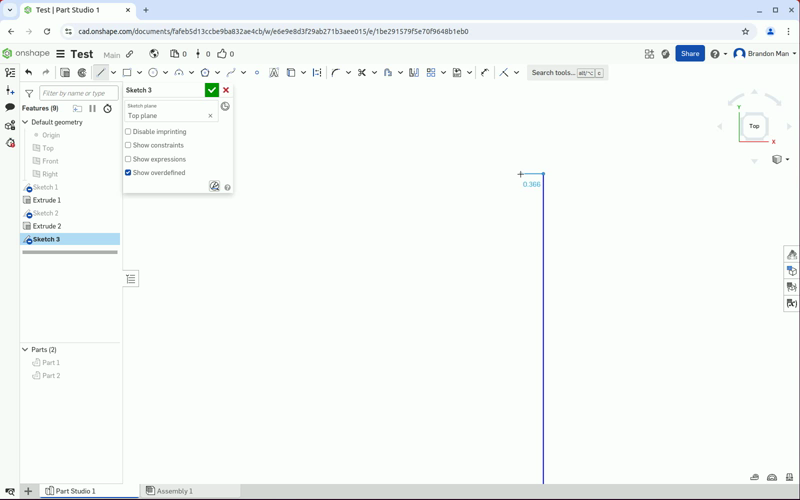
scroll(-6)
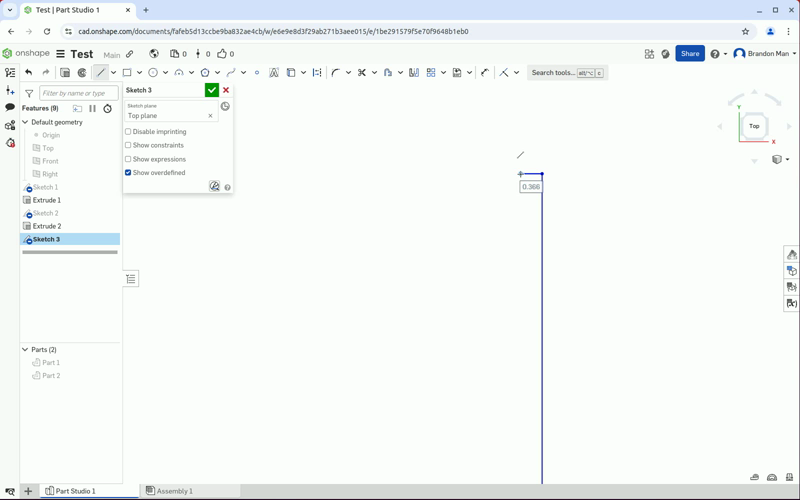
scroll(-6)
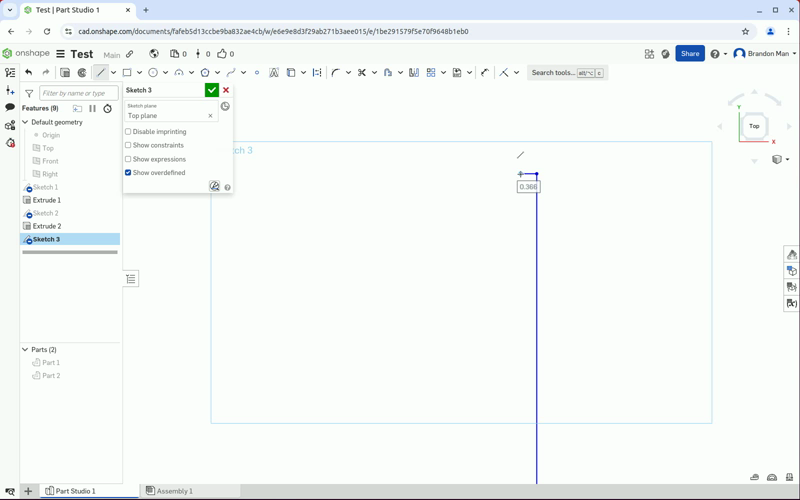
scroll(-6)
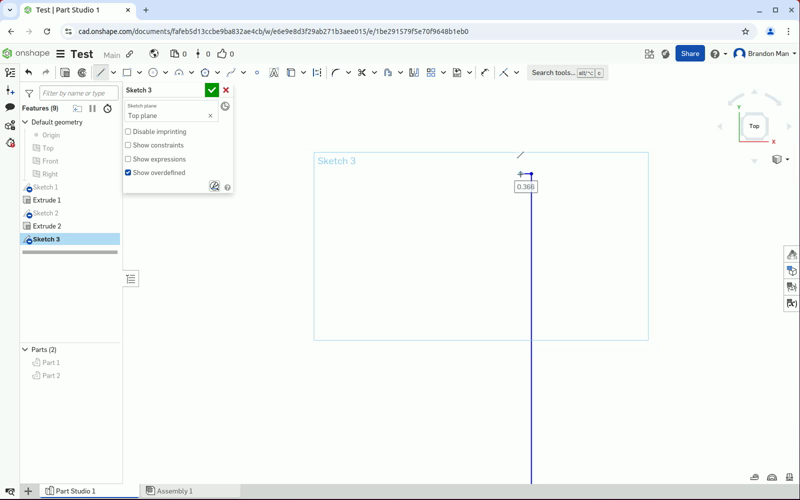
scroll(-6)
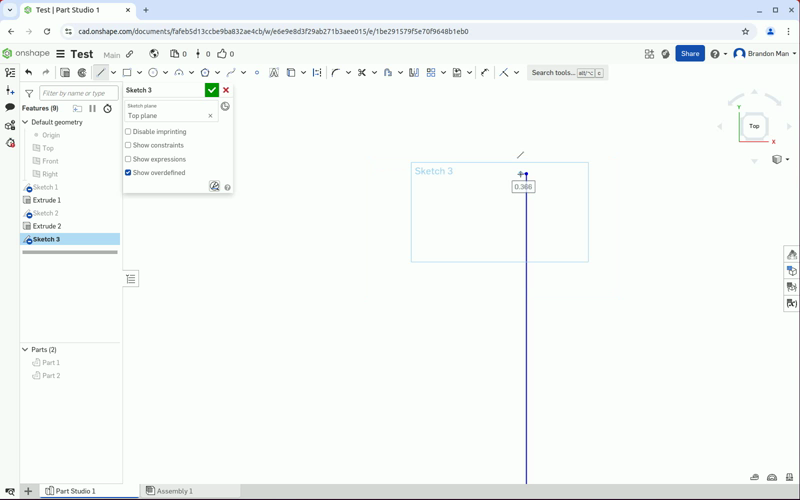
scroll(-6)
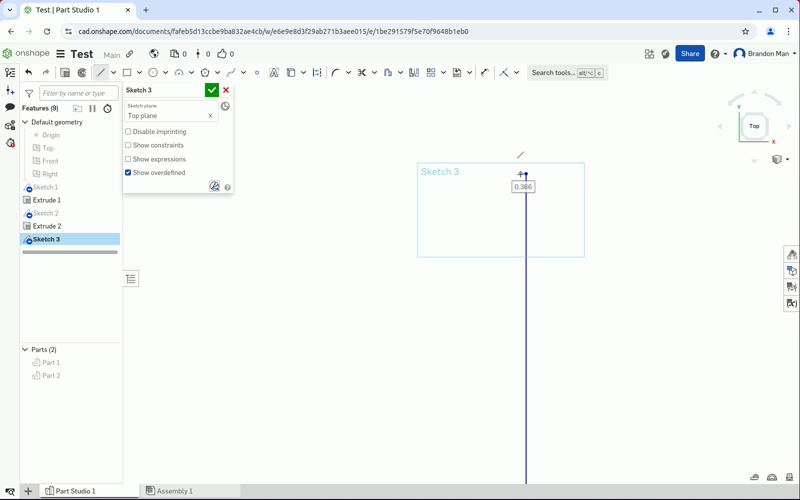
scroll(-6)
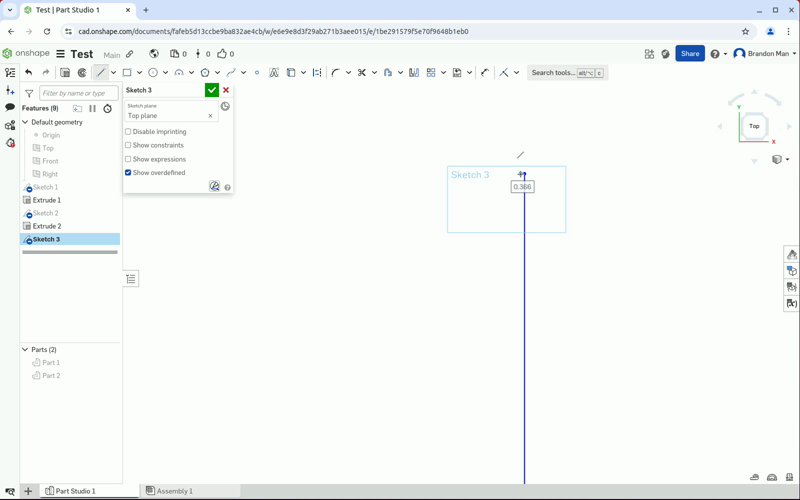
scroll(-6)
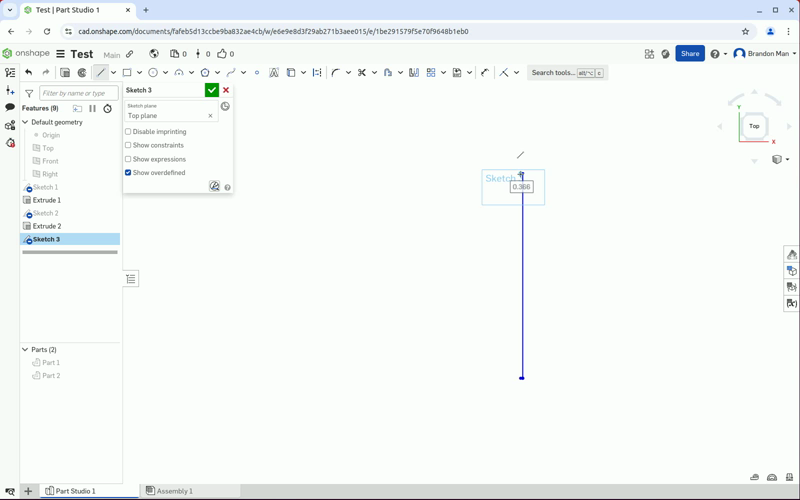
key_up(shift)
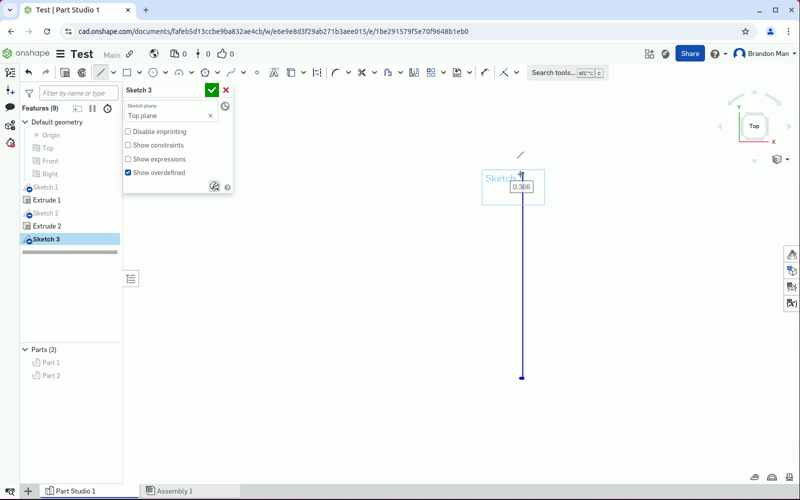
key_down(shift)
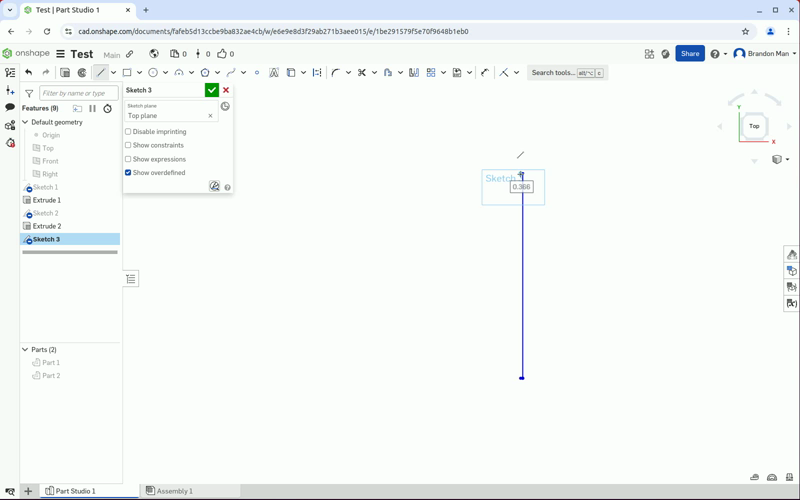
mouse_move(520, 375)
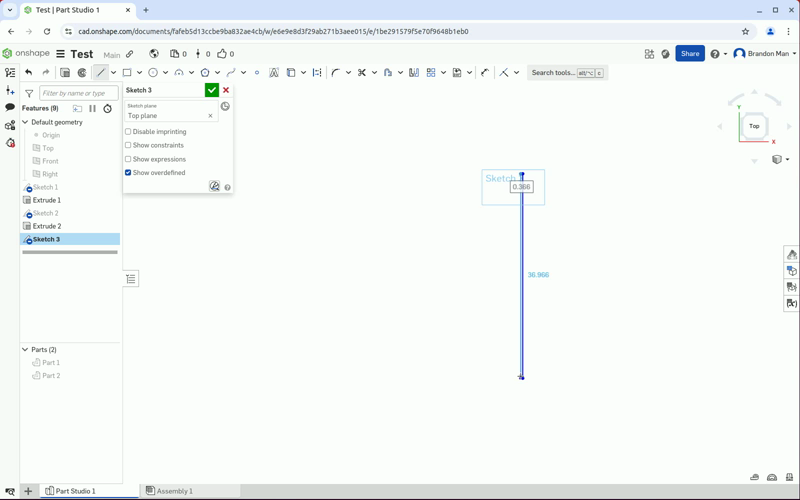
scroll(6)
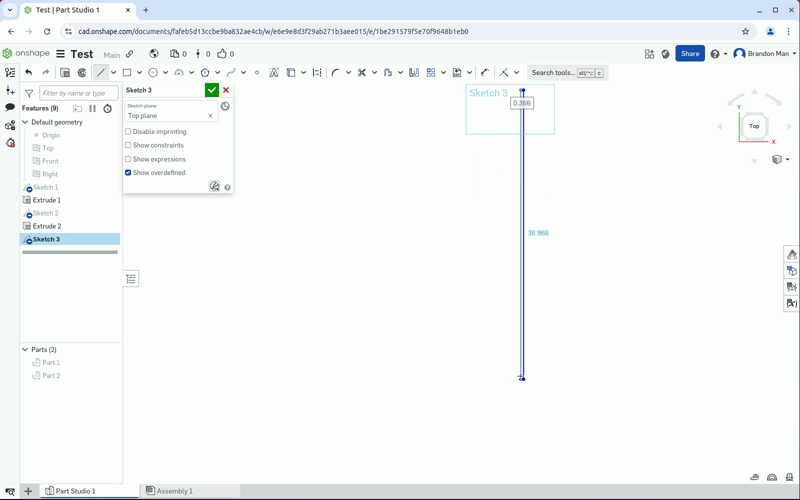
scroll(6)
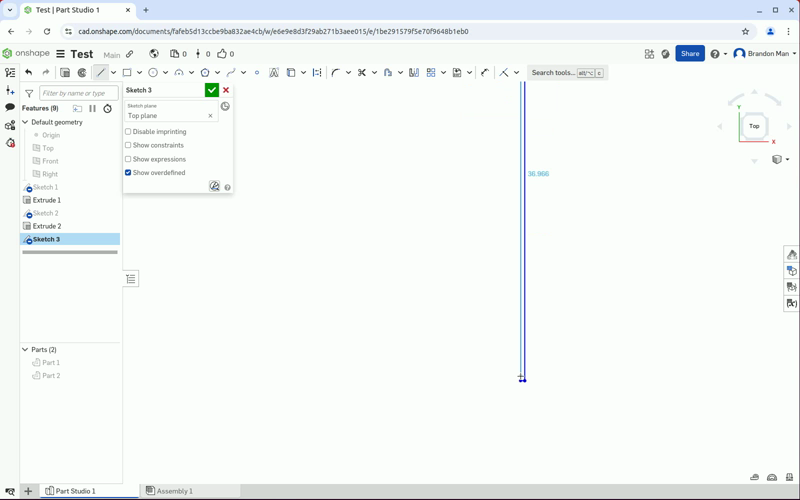
scroll(6)
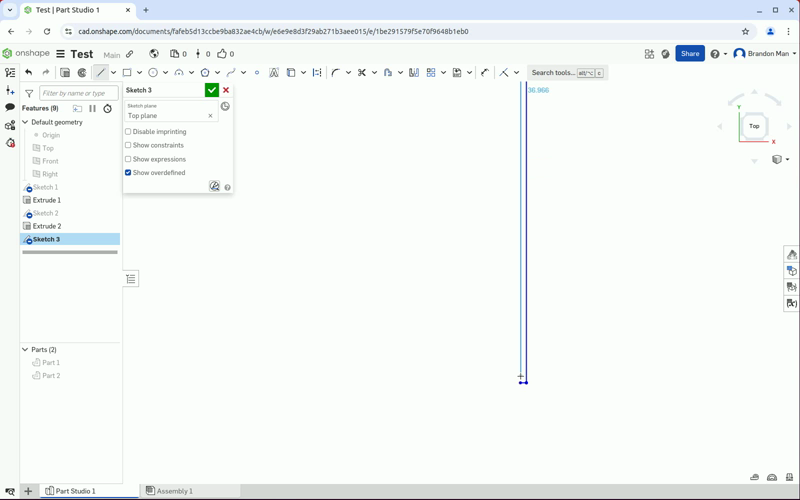
scroll(6)
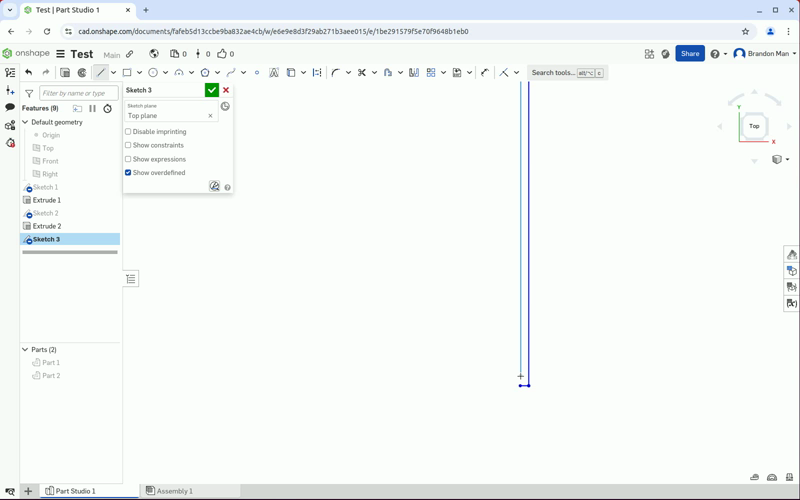
scroll(6)
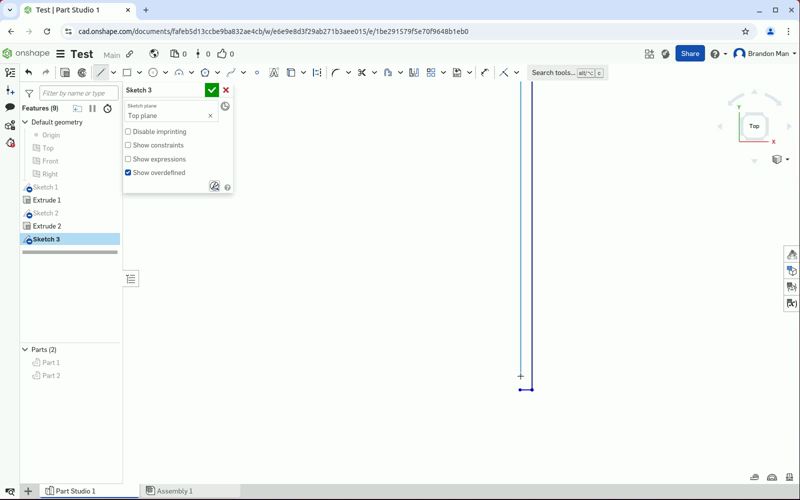
scroll(6)
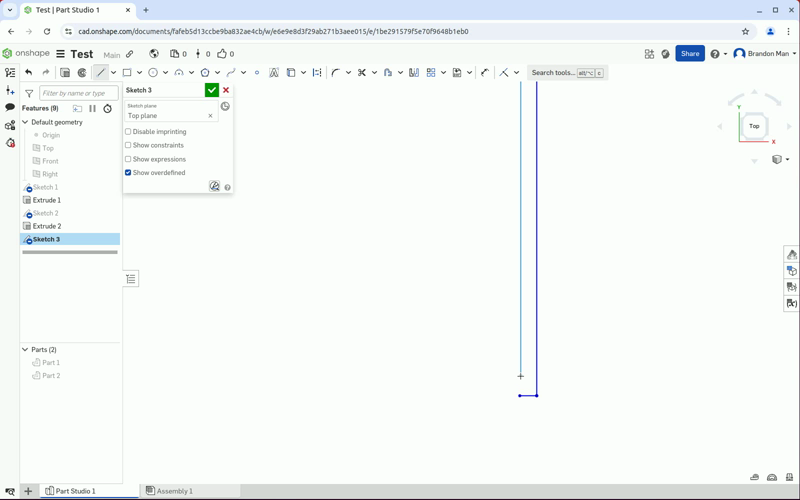
scroll(6)
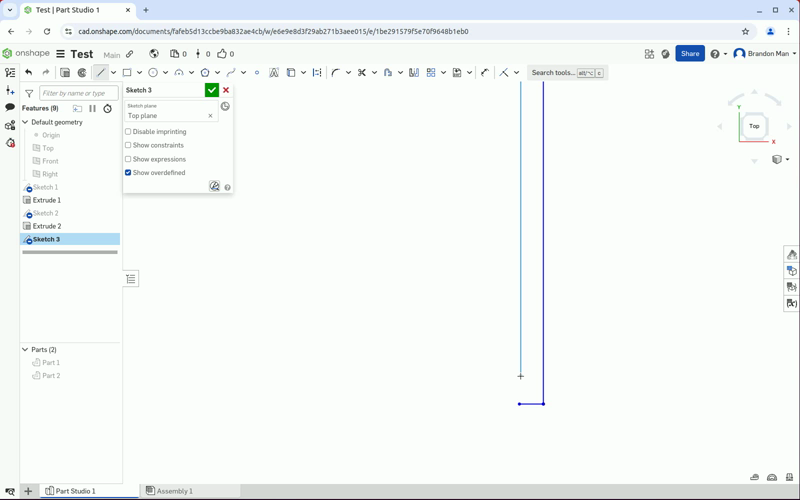
click(520, 375)
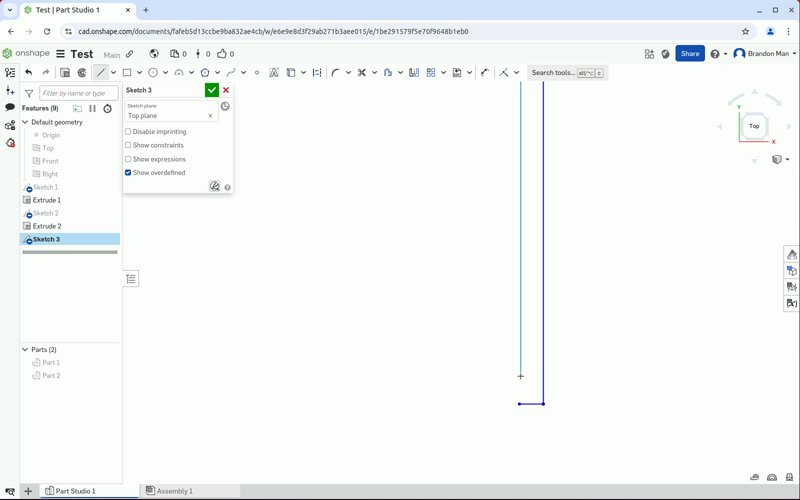
scroll(-6)
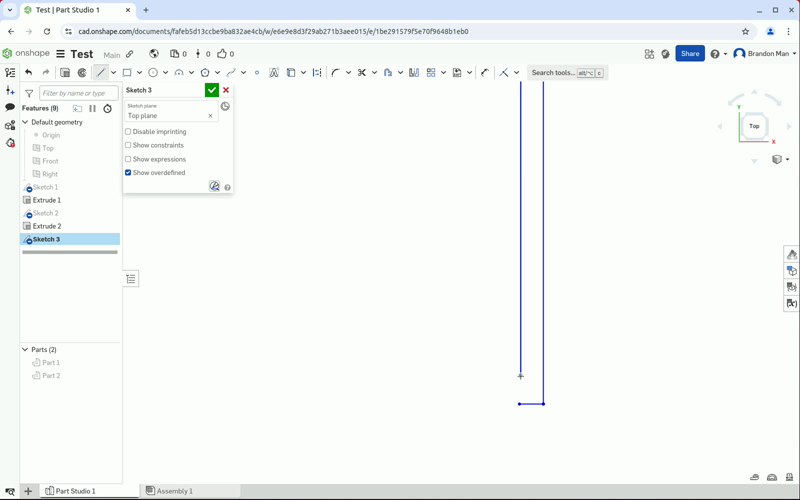
scroll(-6)
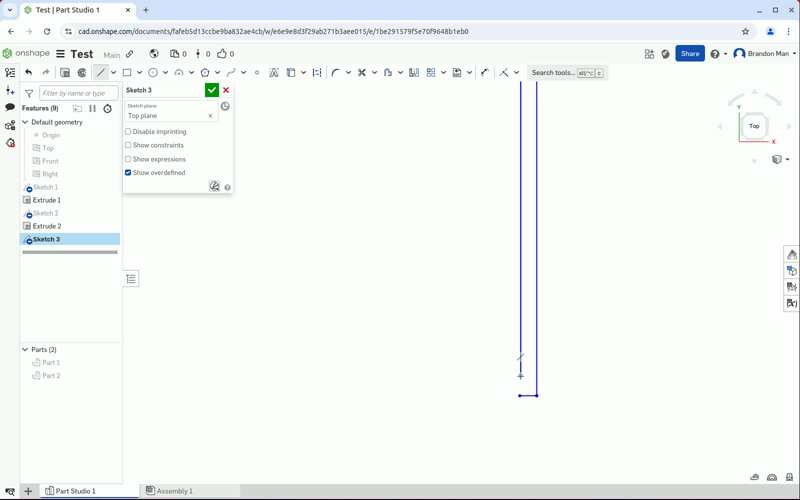
scroll(-6)
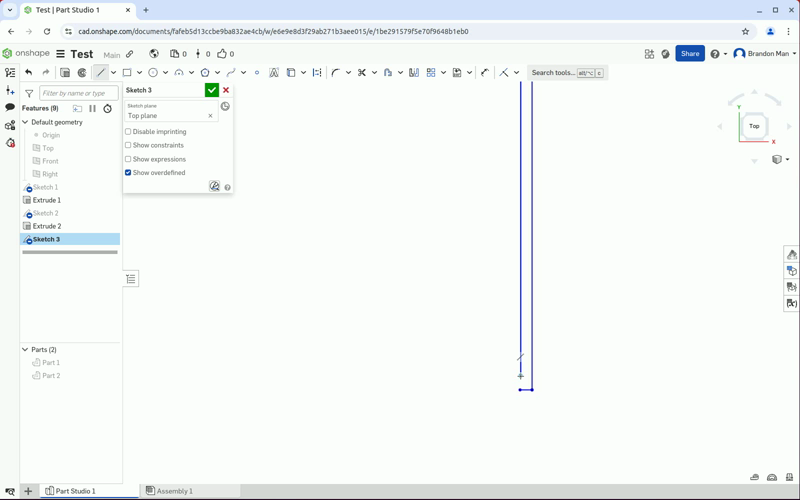
scroll(-6)
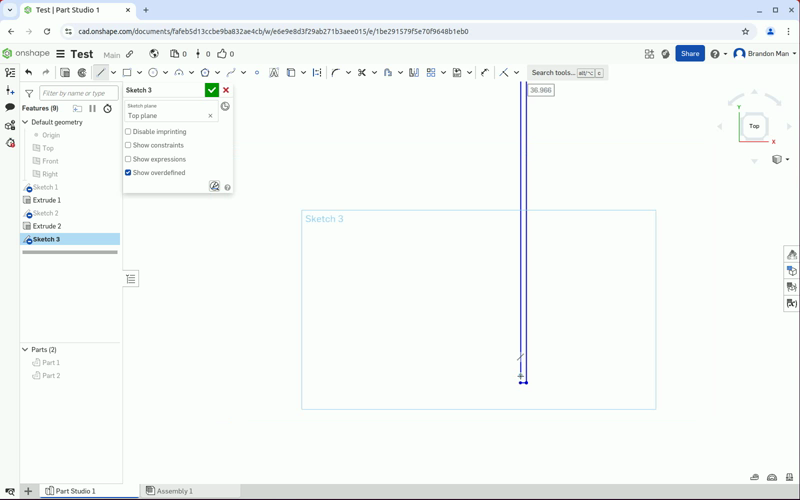
scroll(-6)
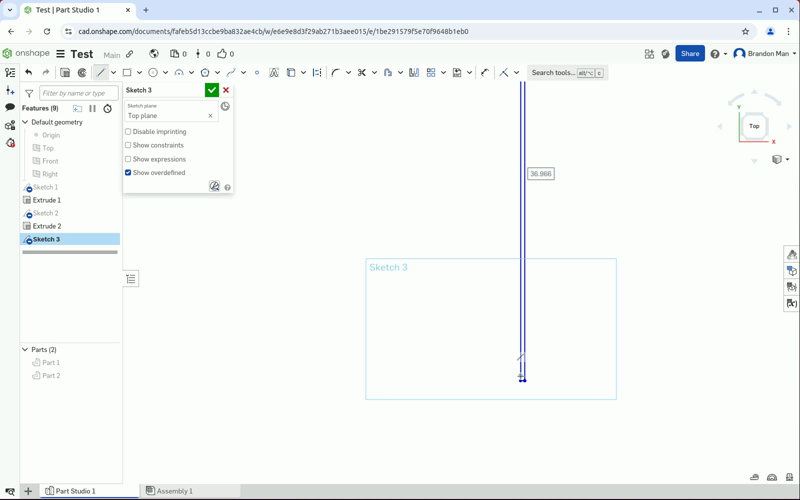
scroll(-6)
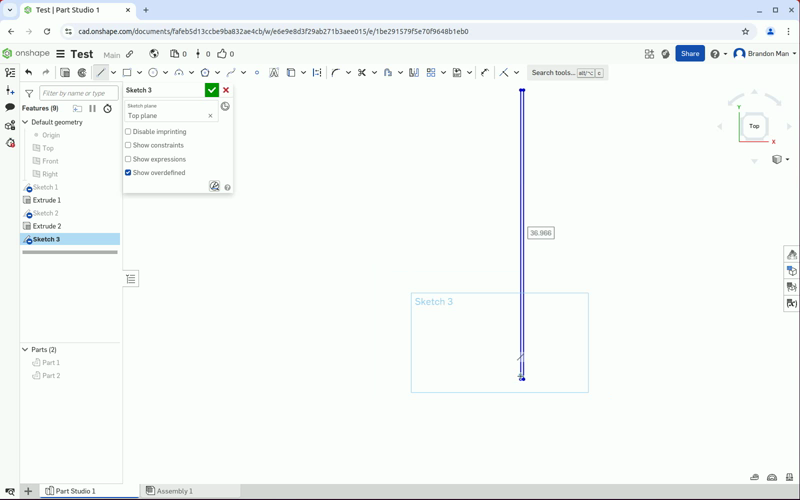
scroll(-6)
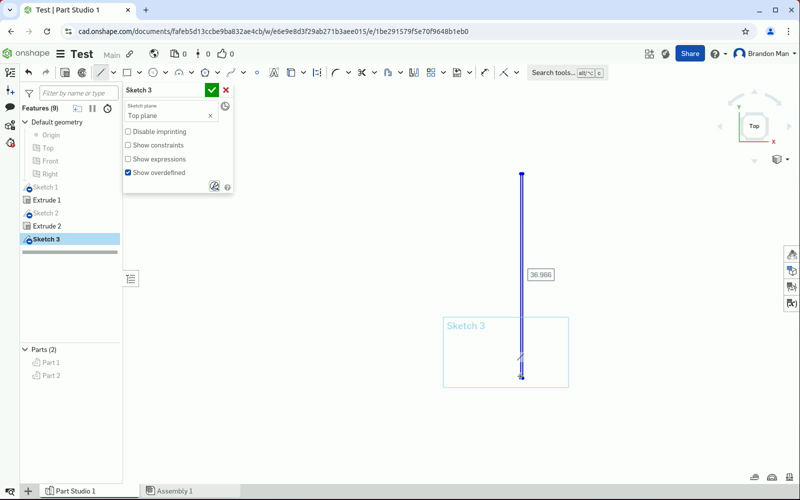
key_up(shift)
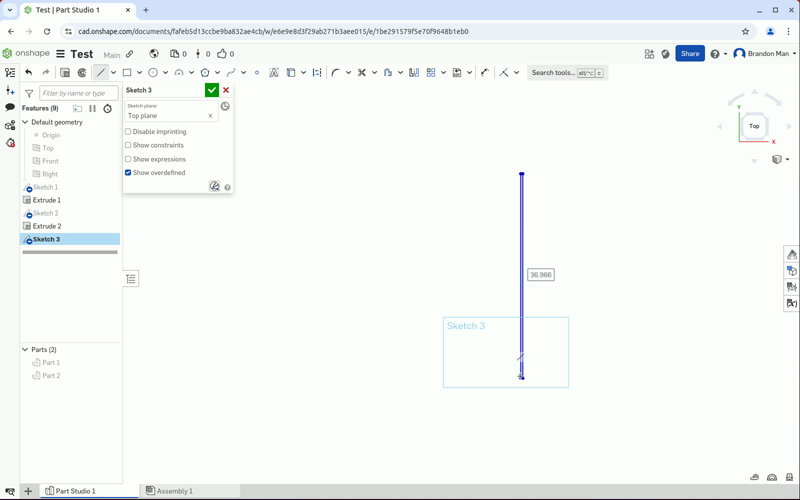
mouse_move(550, 375)
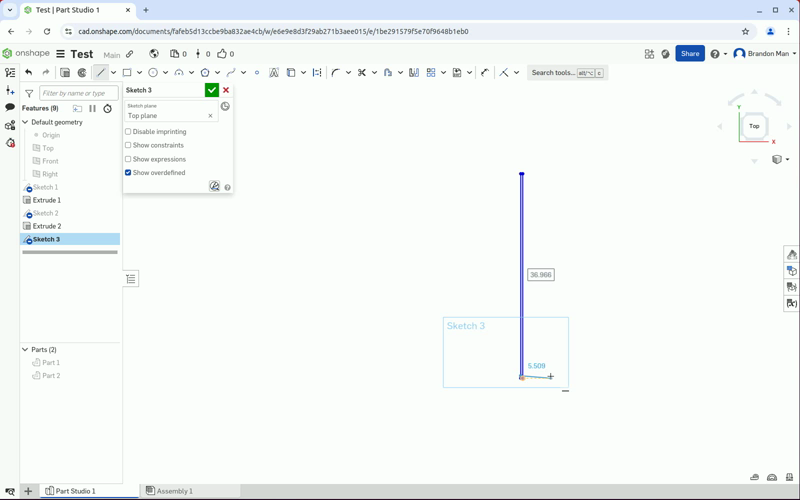
key_down(shift)
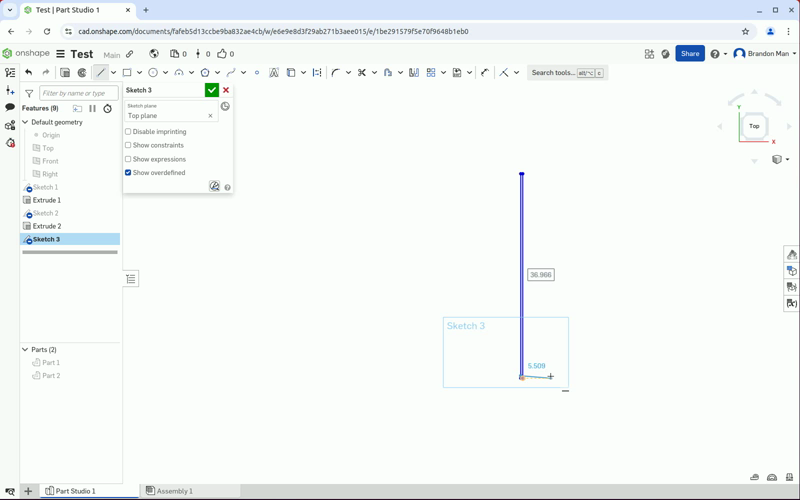
mouse_move(520, 378)
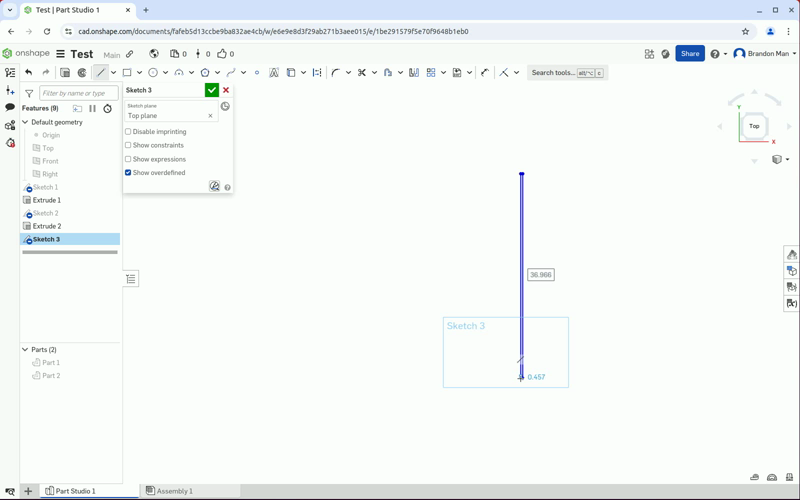
scroll(6)
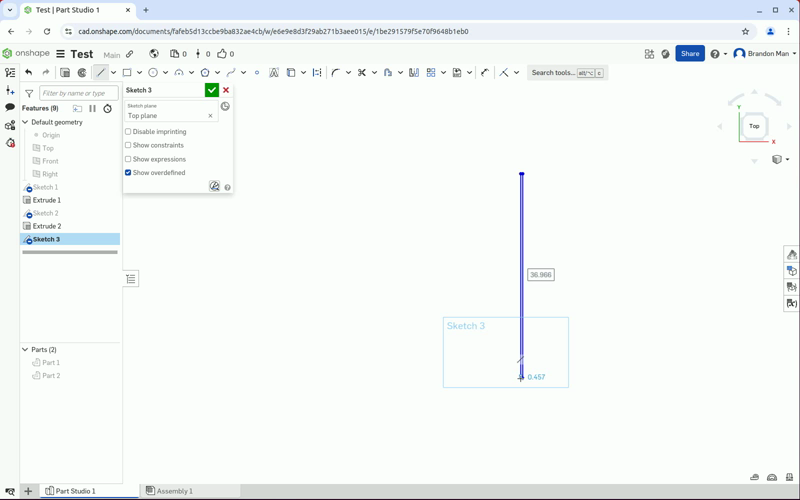
scroll(6)
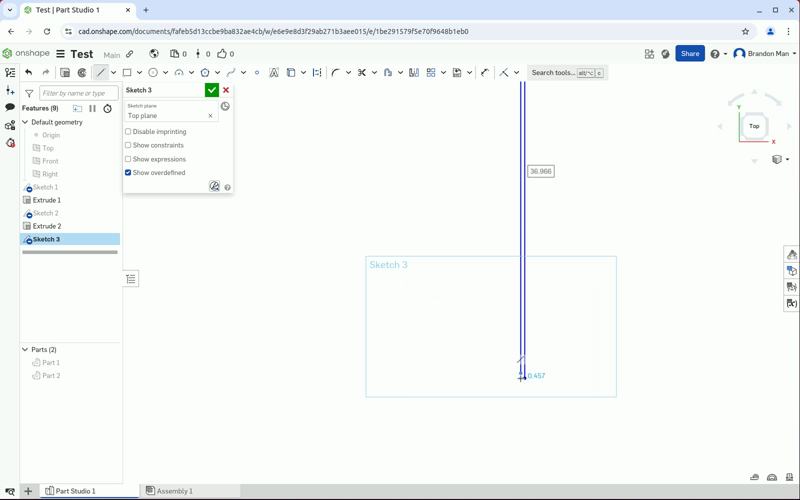
scroll(6)
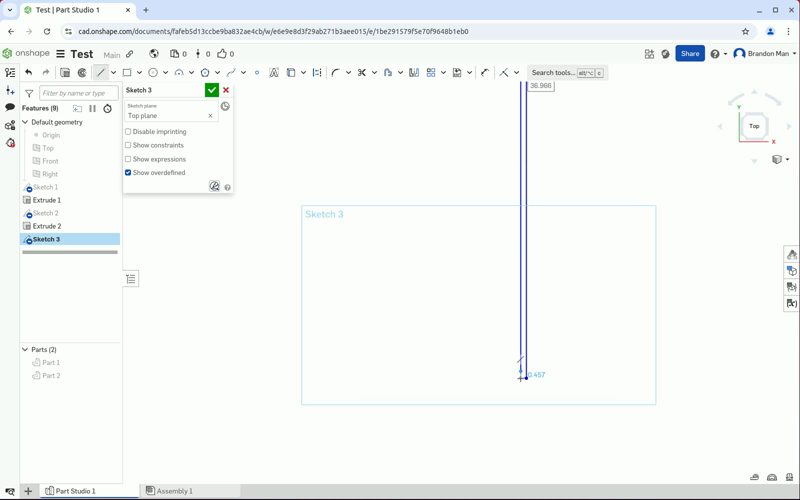
scroll(6)
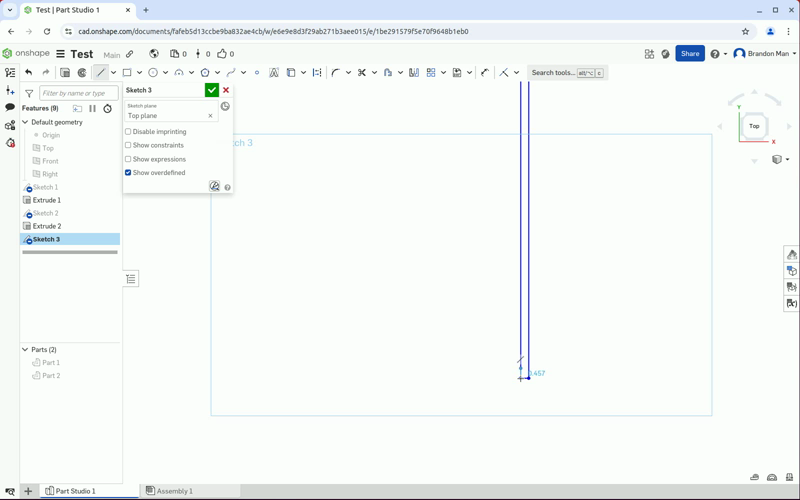
scroll(6)
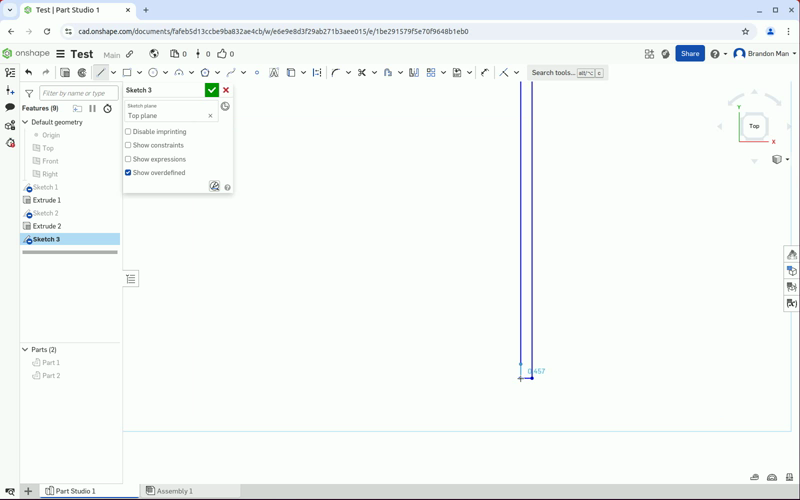
scroll(6)
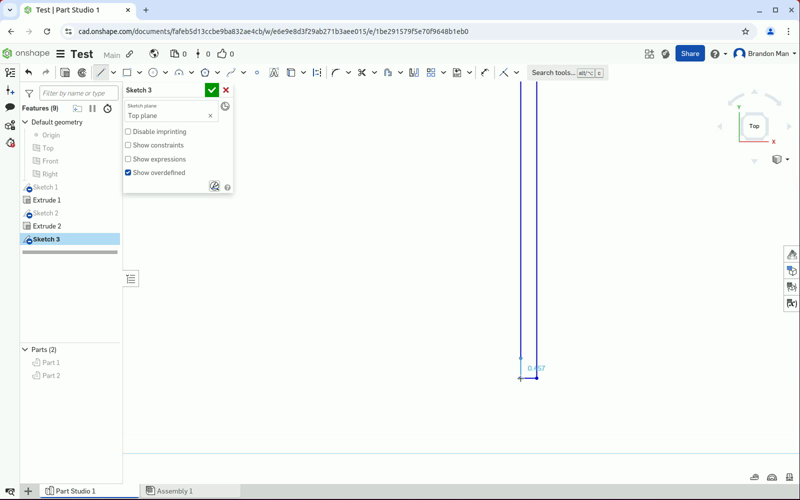
scroll(6)
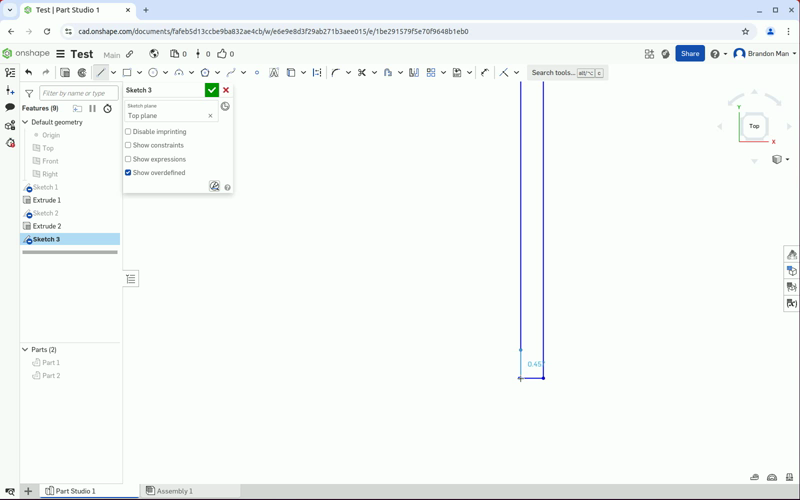
key_up(shift)
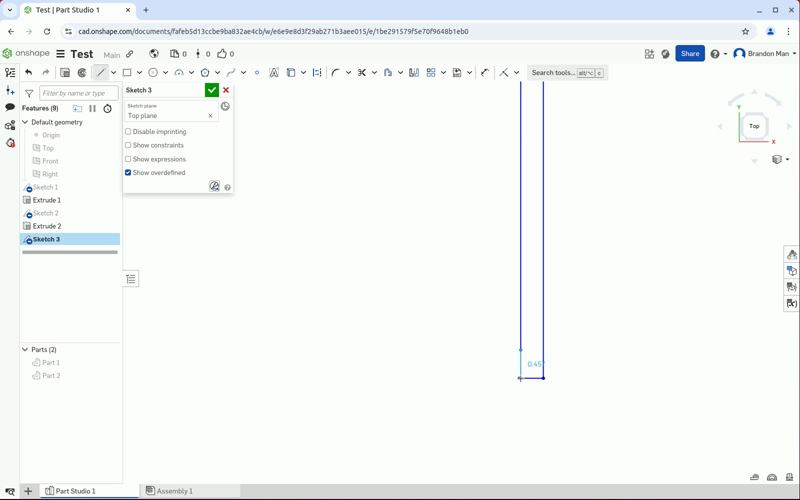
click(520, 378)
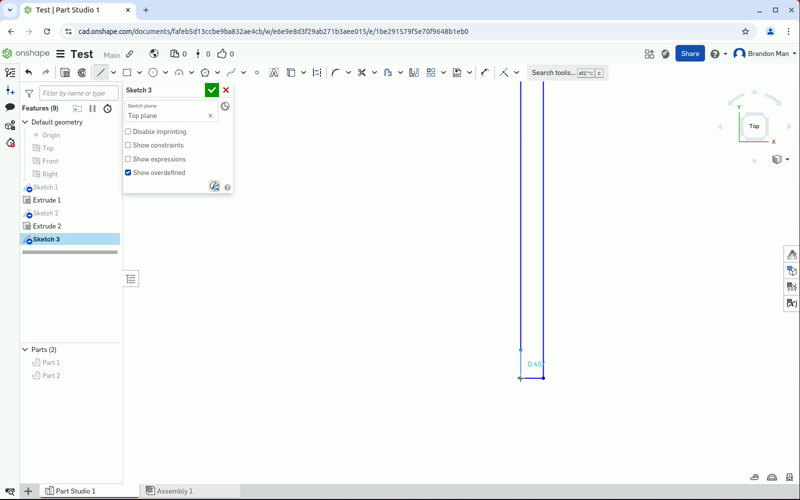
scroll(-6)
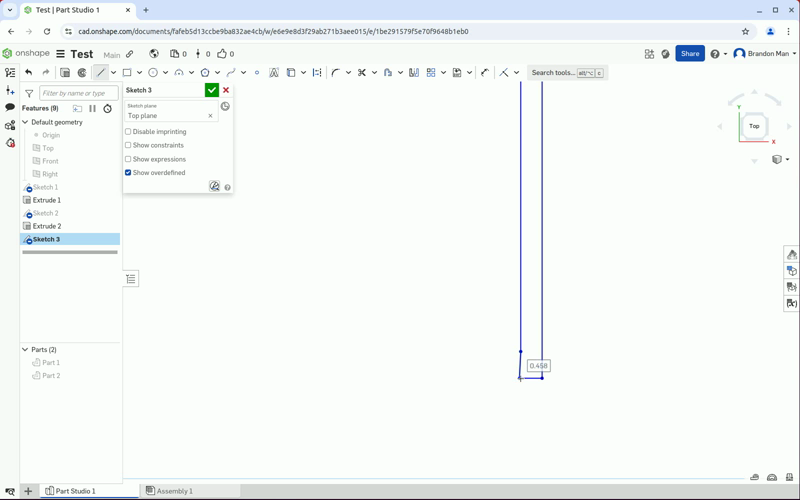
scroll(-6)
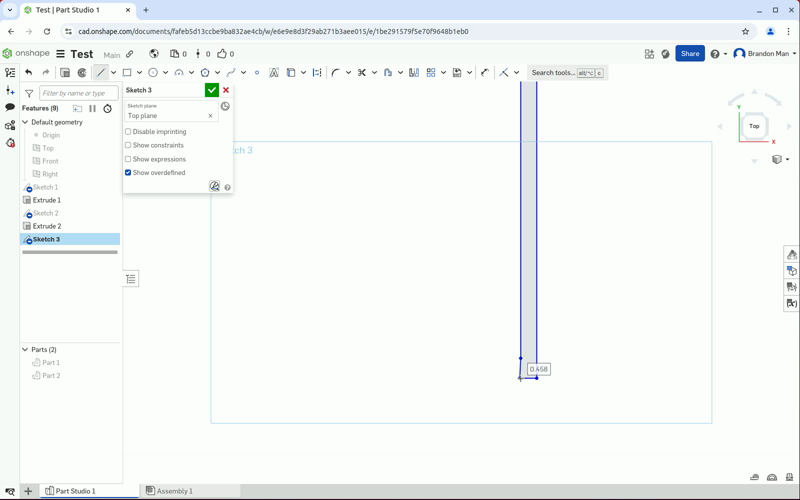
scroll(-6)
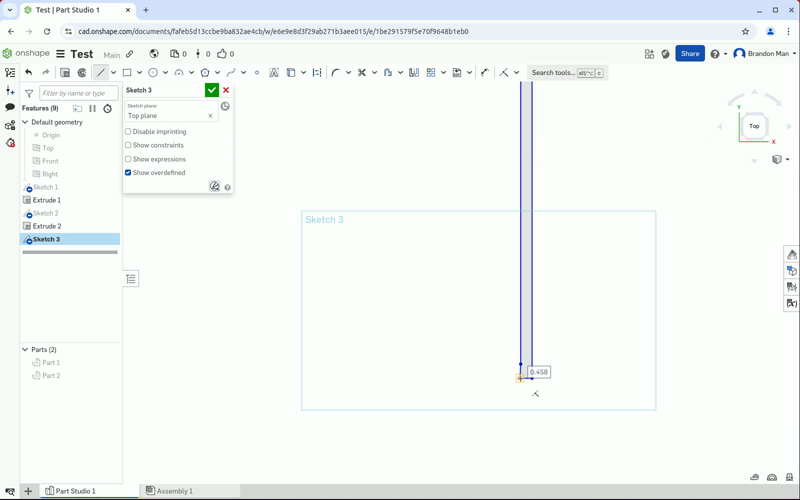
scroll(-6)
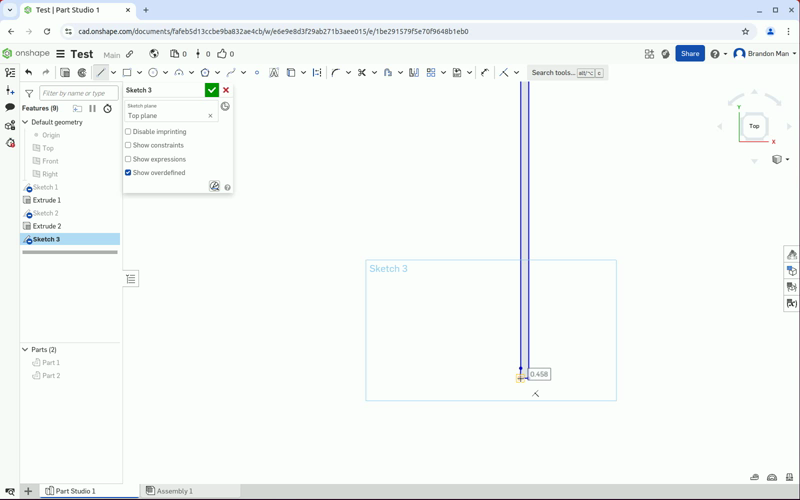
scroll(-6)
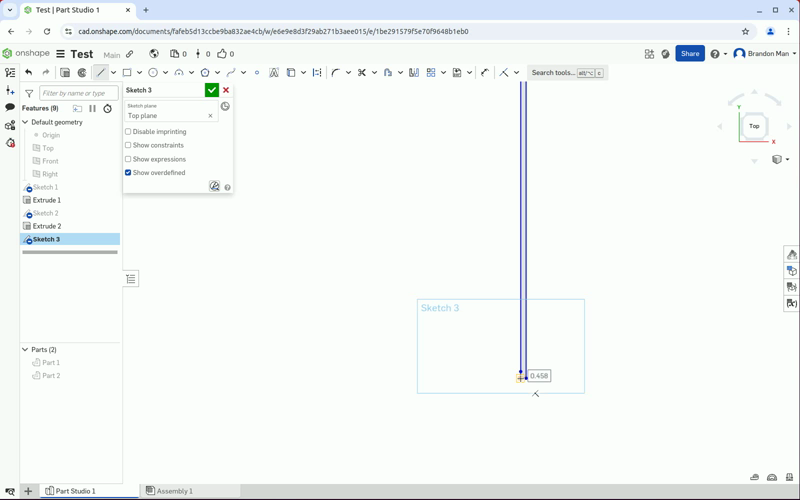
scroll(-6)
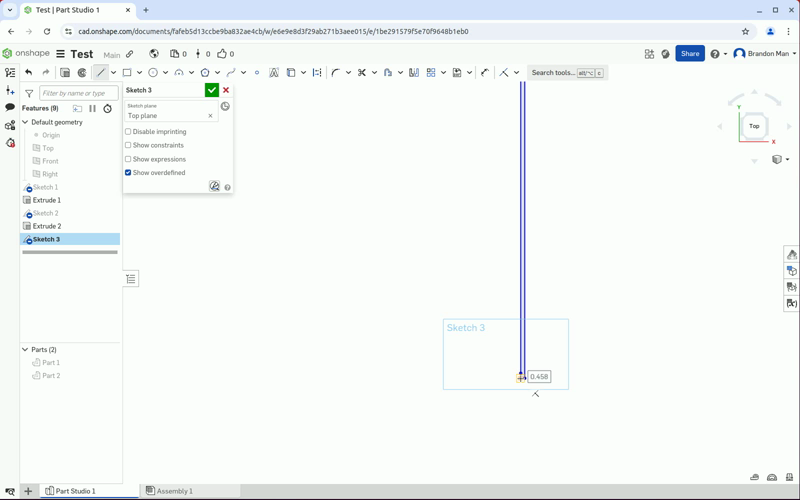
scroll(-6)
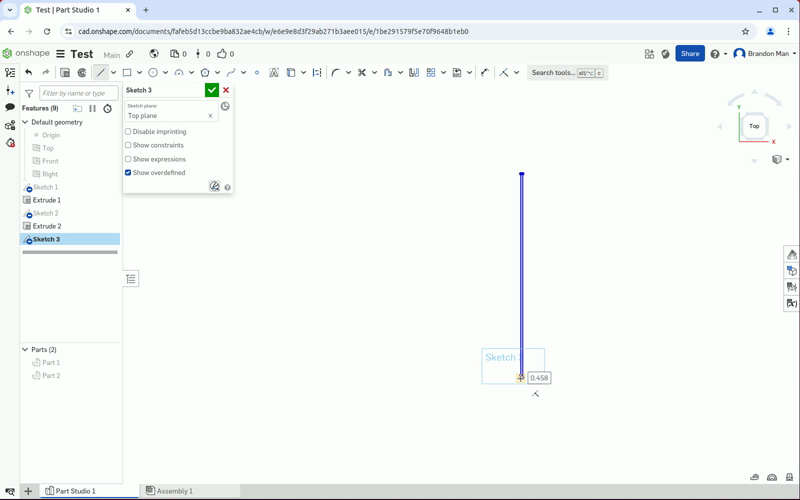
key(esc)
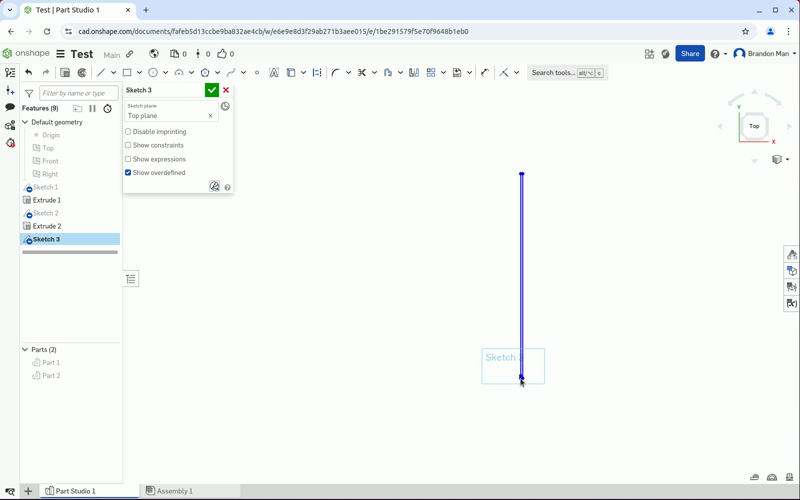
mouse_move(521, 197)
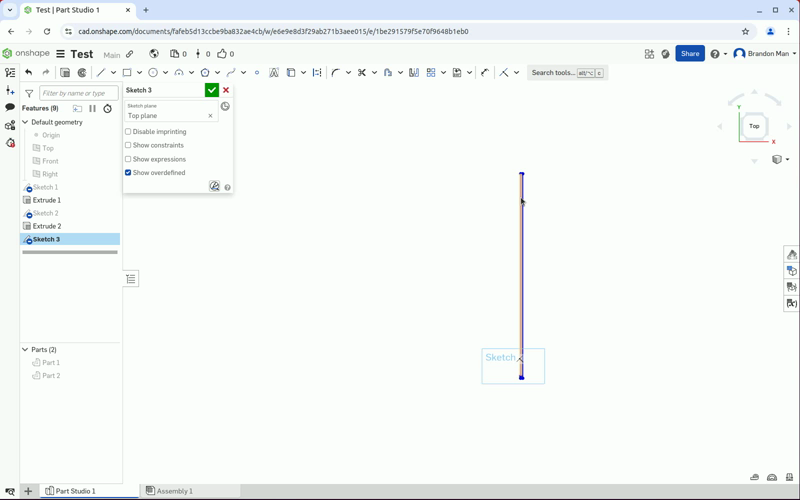
scroll(6)
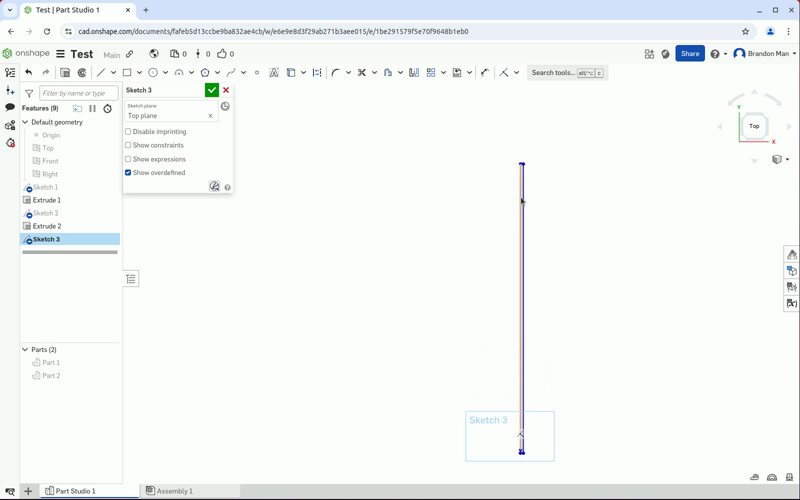
scroll(6)
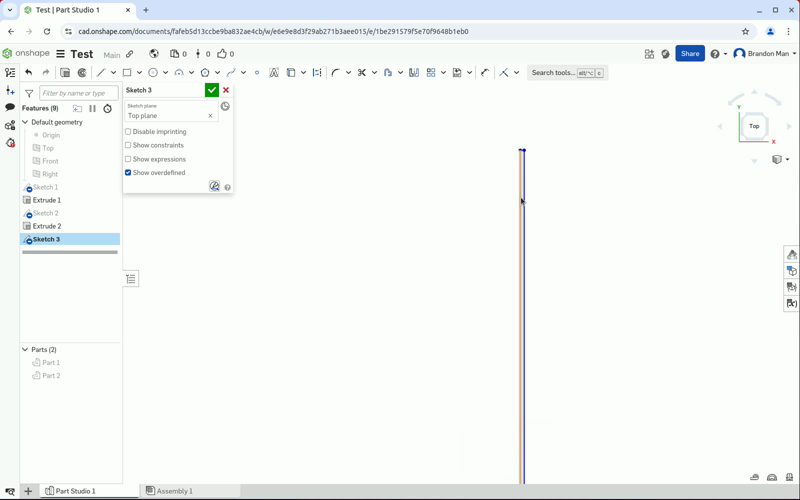
scroll(6)
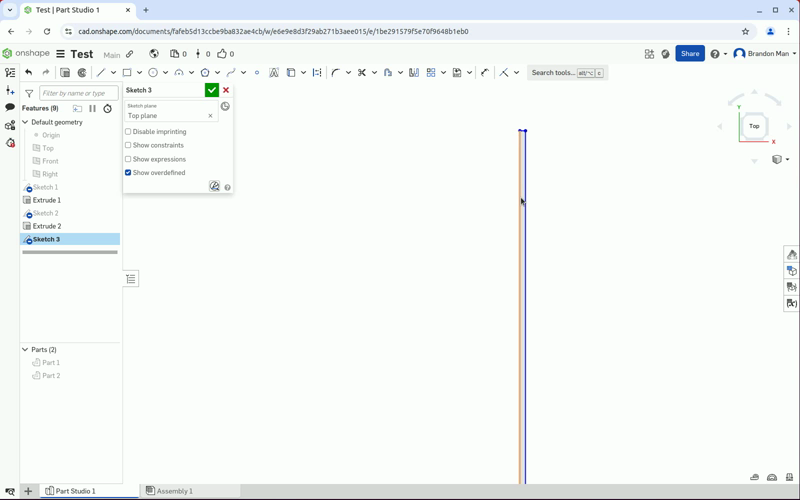
scroll(6)
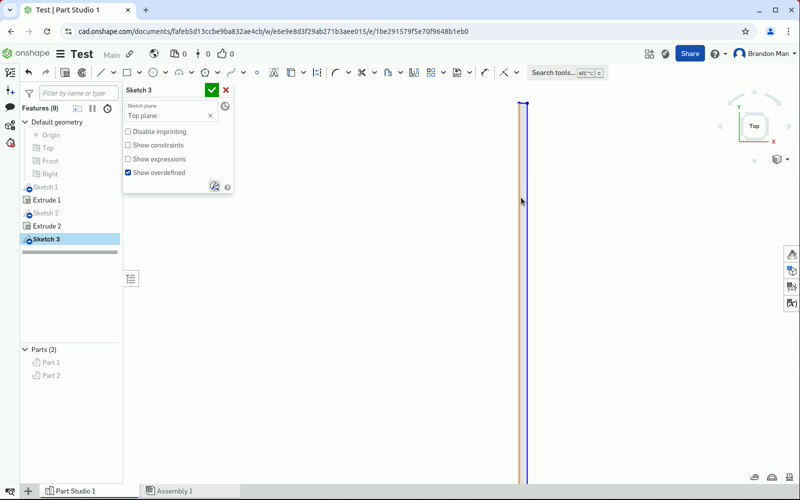
scroll(6)
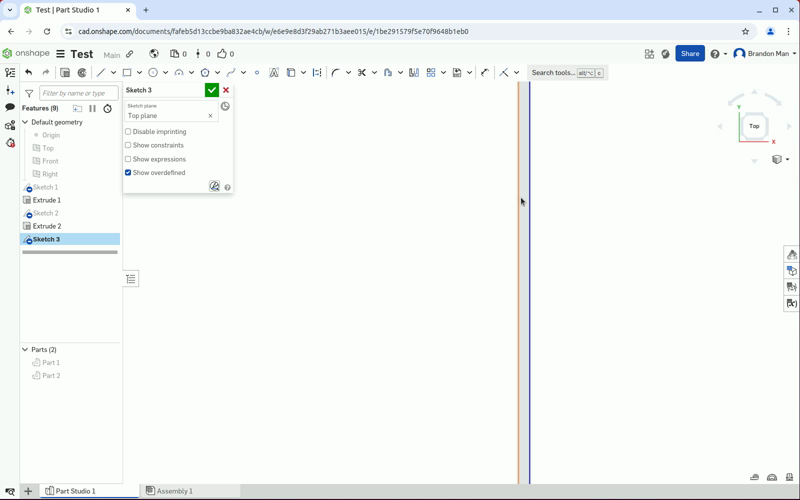
scroll(6)
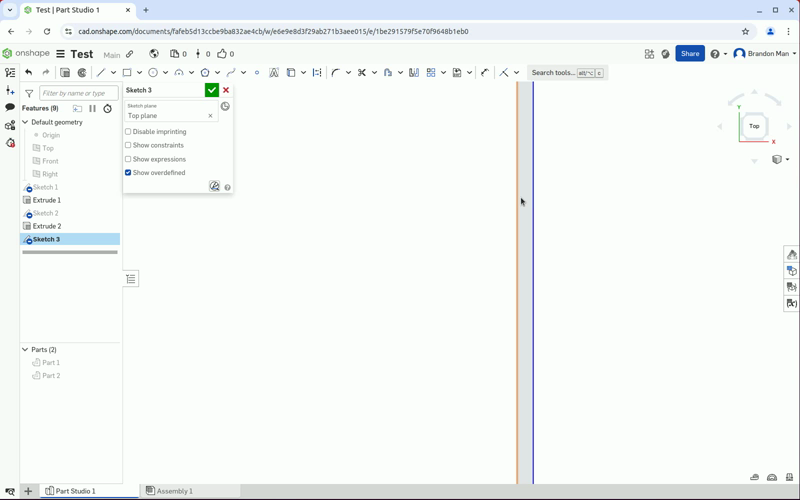
scroll(6)
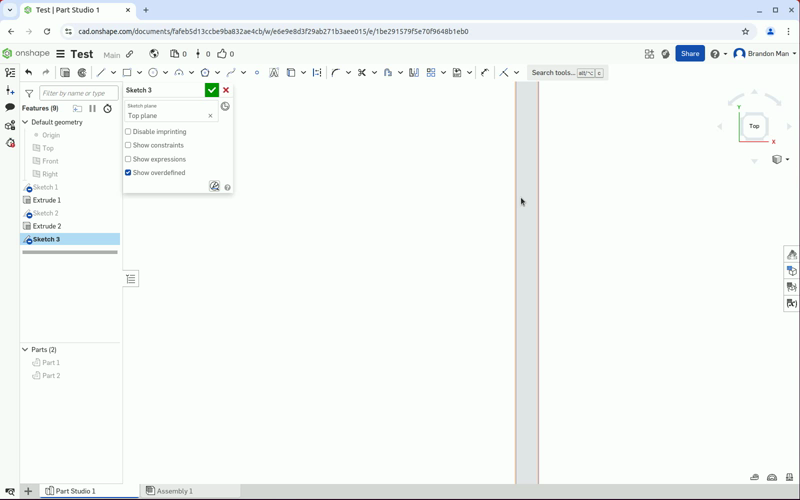
click(521, 197)
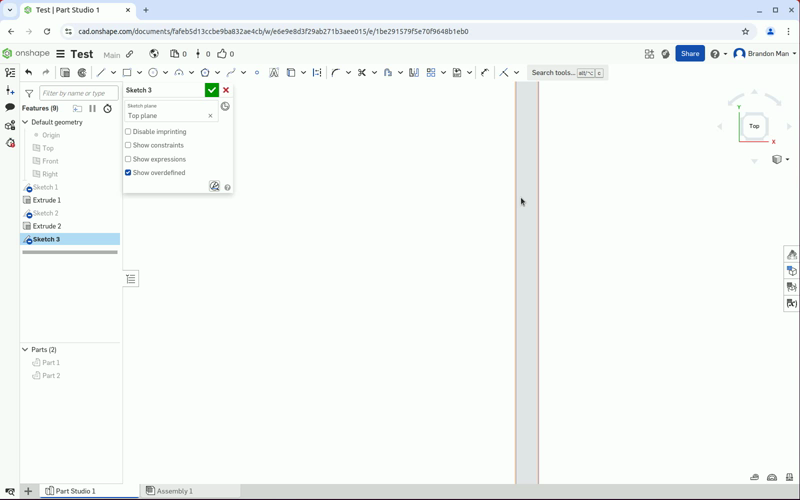
scroll(-6)
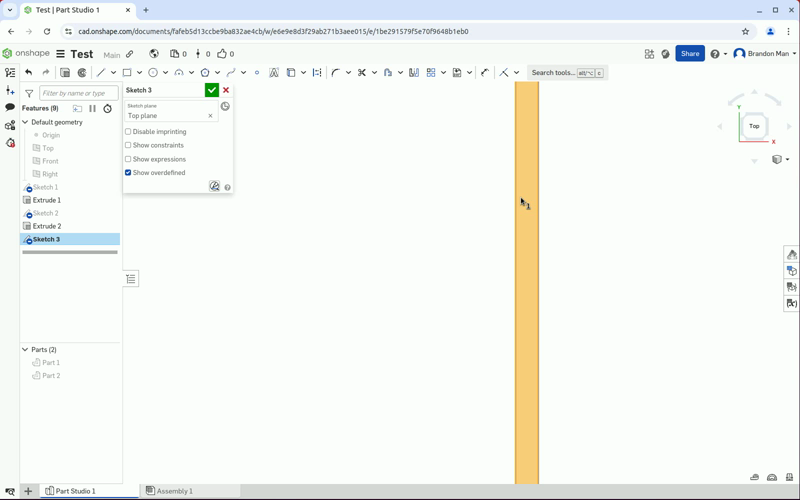
scroll(-6)
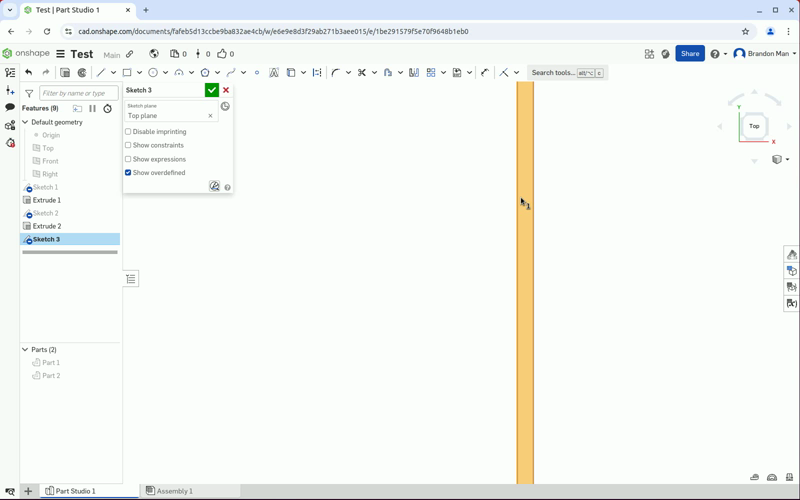
scroll(-6)
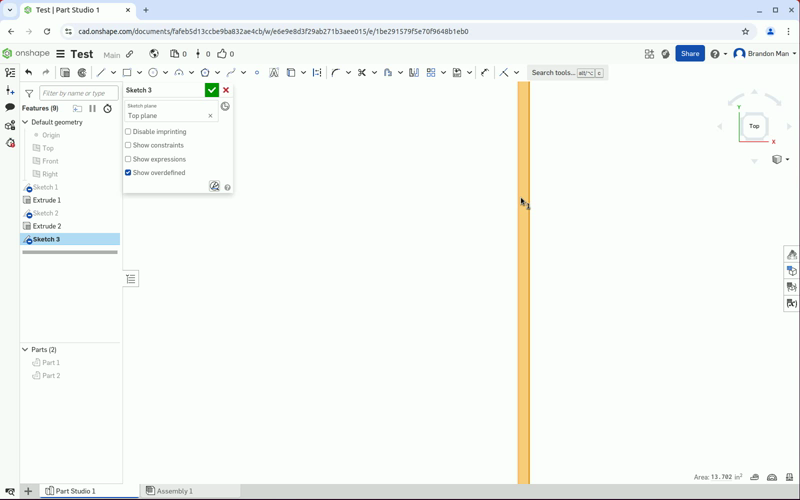
scroll(-6)
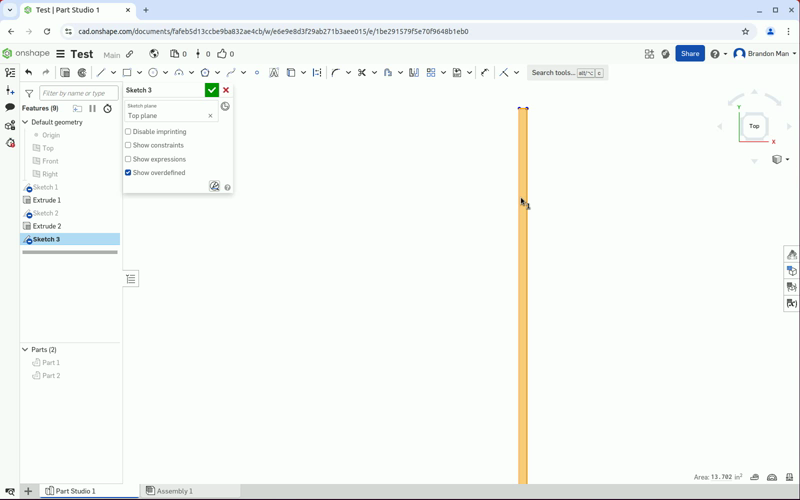
scroll(-6)
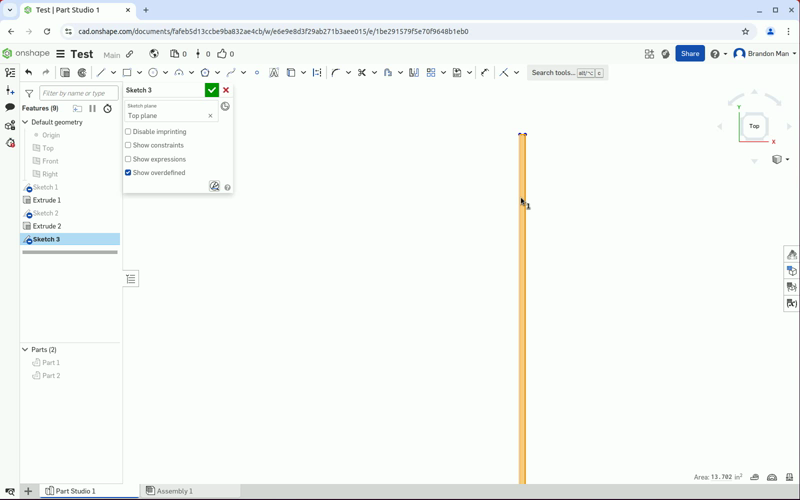
scroll(-6)
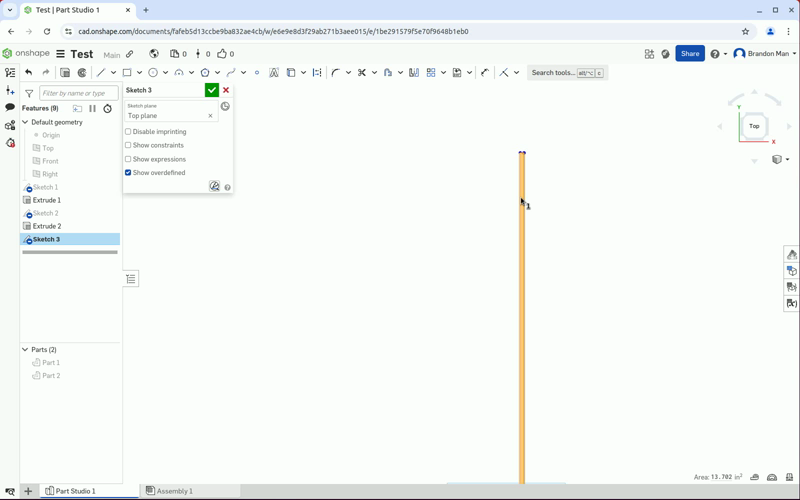
scroll(-6)
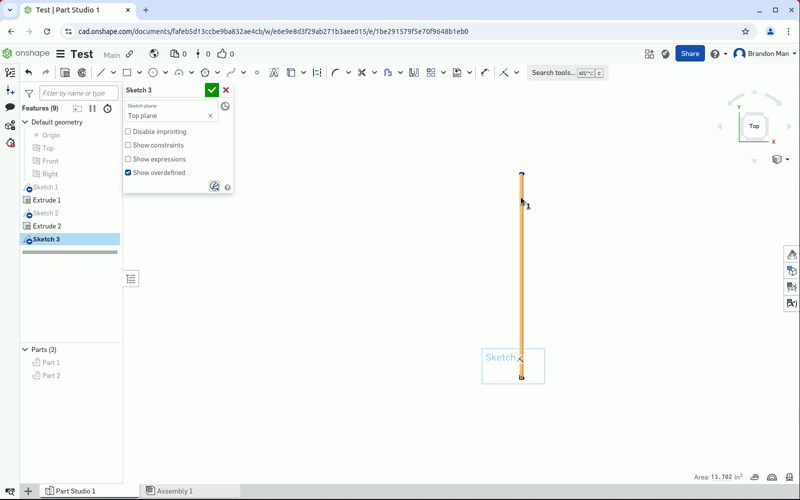
mouse_move(73, 352)
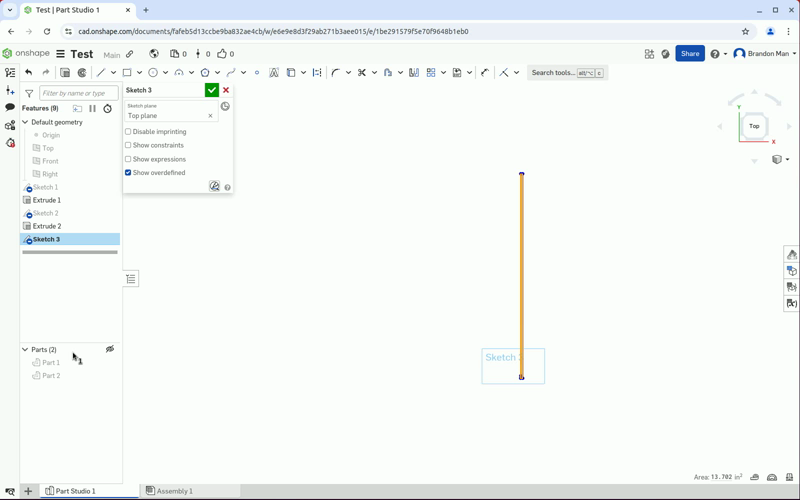
key(shift+y)
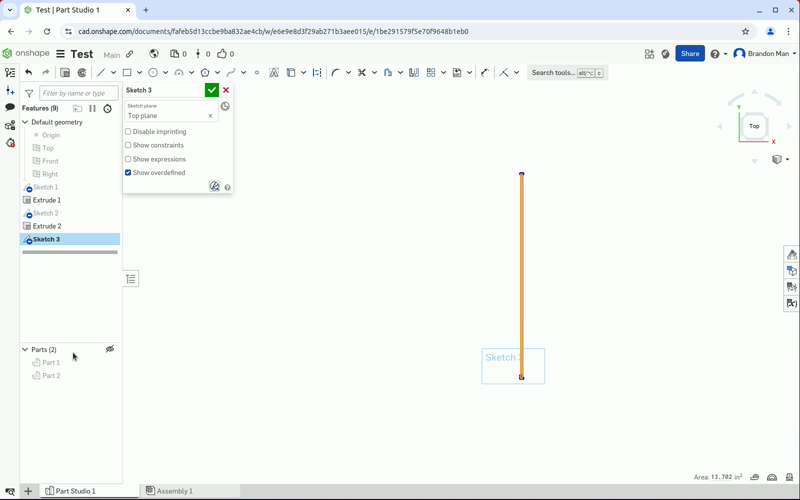
key(shift+e)
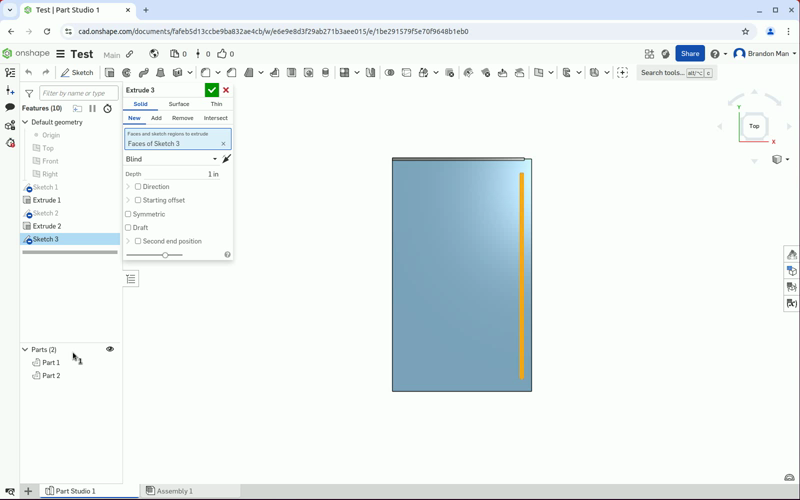
mouse_move(143, 106)
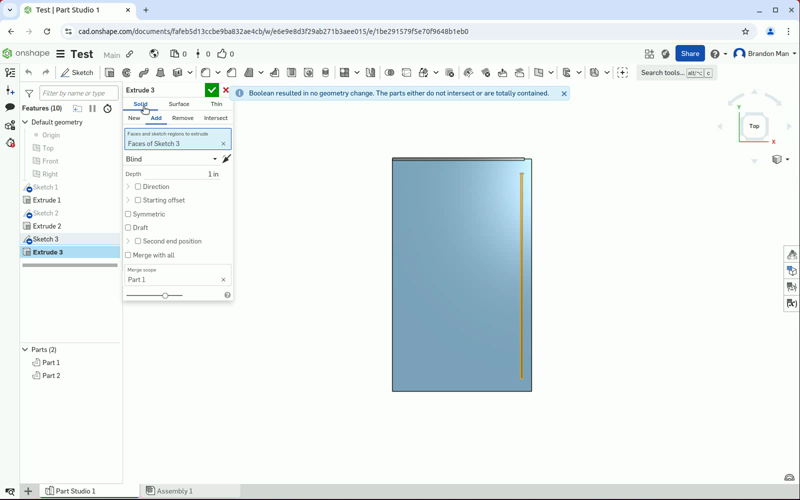
click(143, 106)
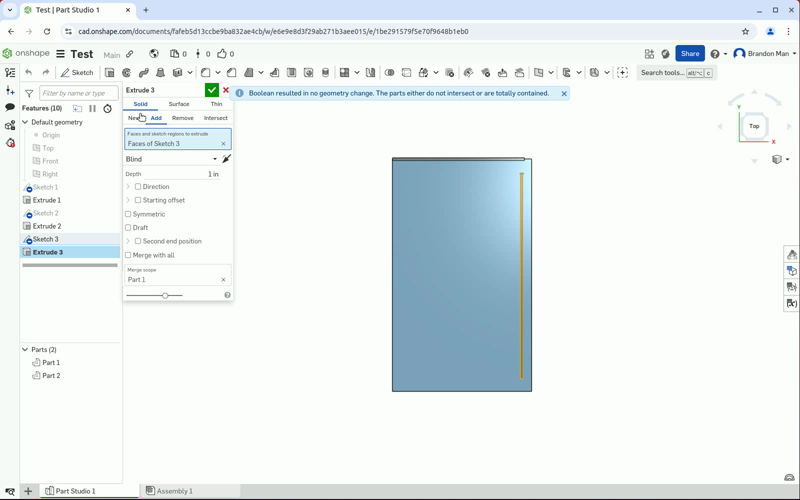
mouse_move(137, 120)
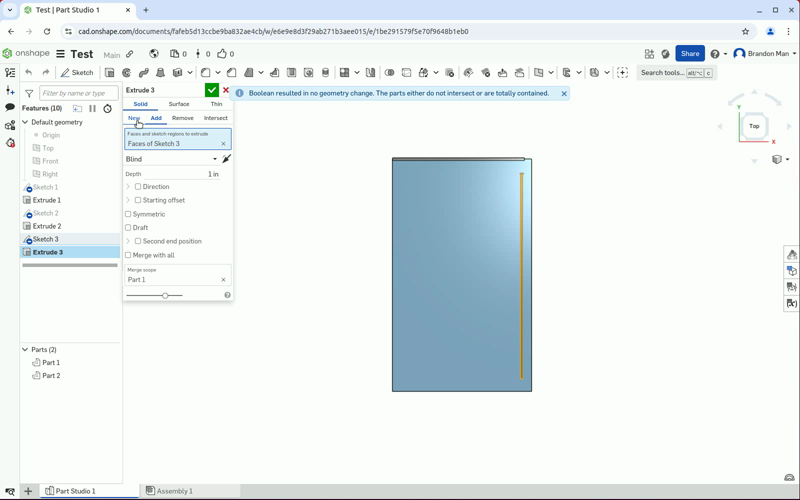
click(137, 120)
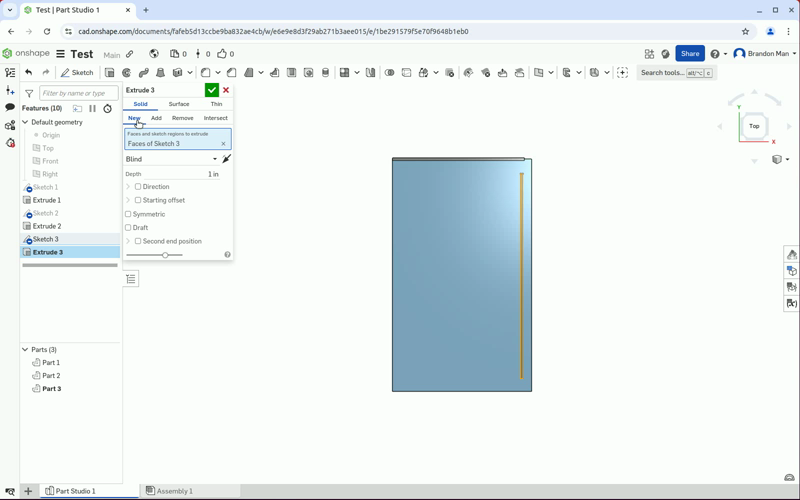
key(tab, 4)
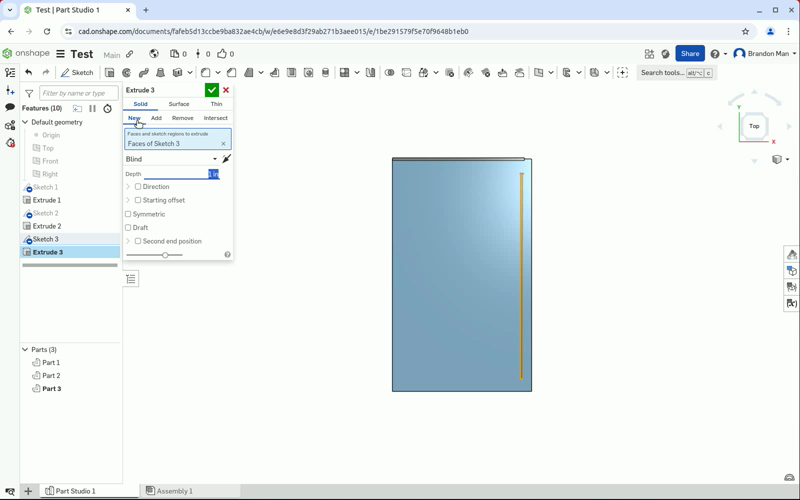
text(9.147)
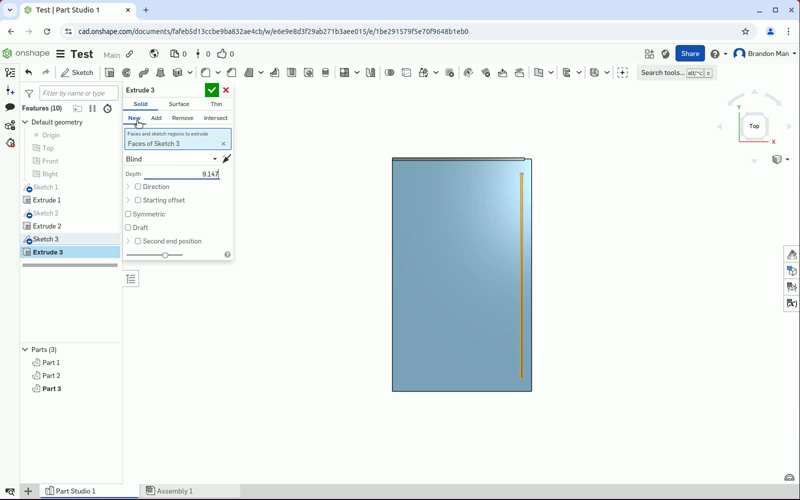
key(enter)
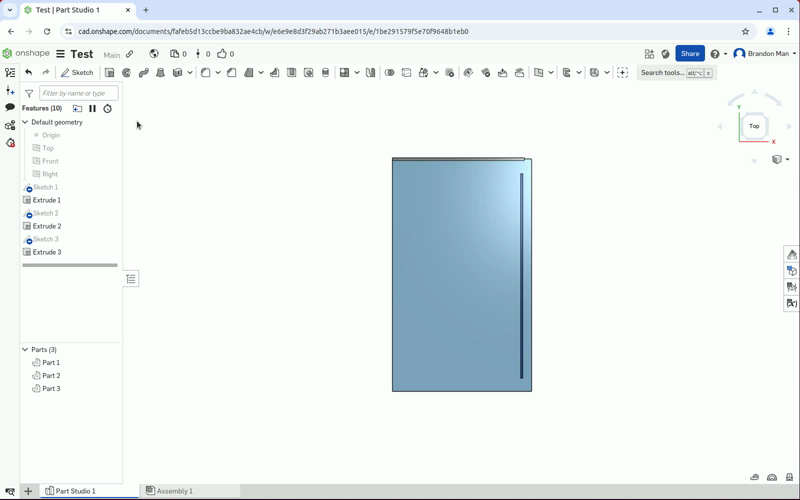
key(shift+h)
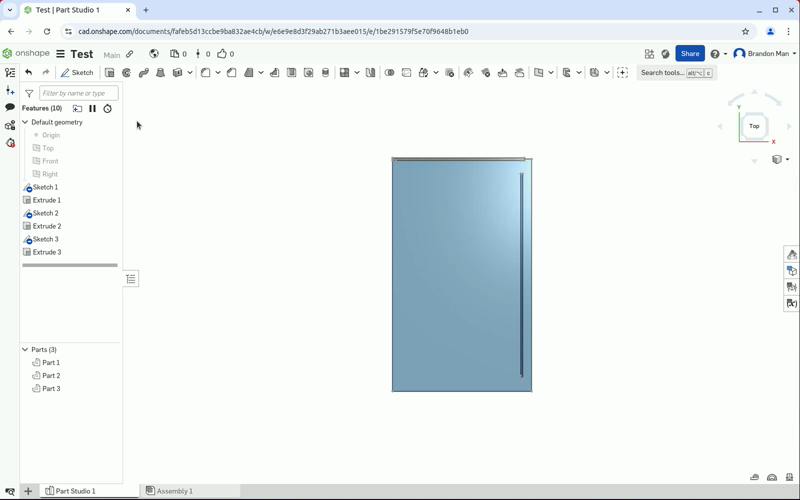
key(shift+h)
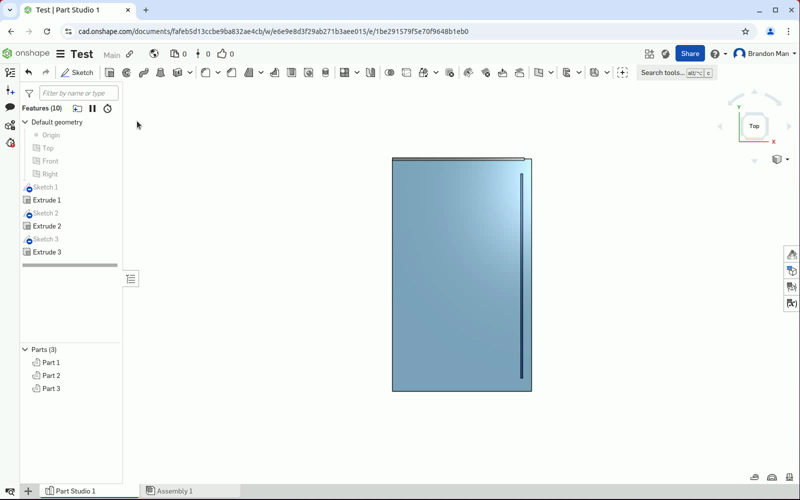
mouse_move(73, 189)
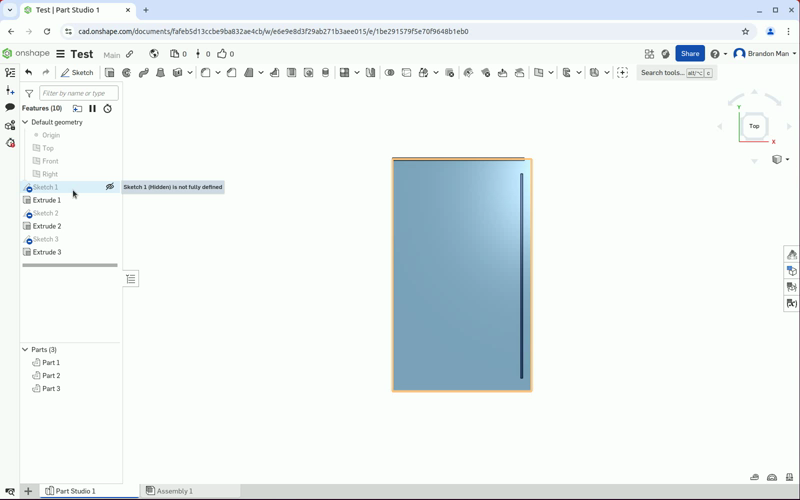
click(73, 189)
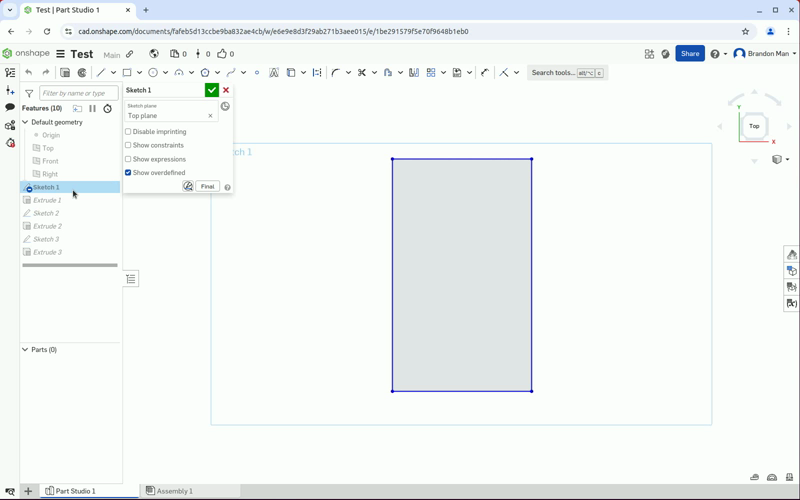
mouse_move(229, 92)
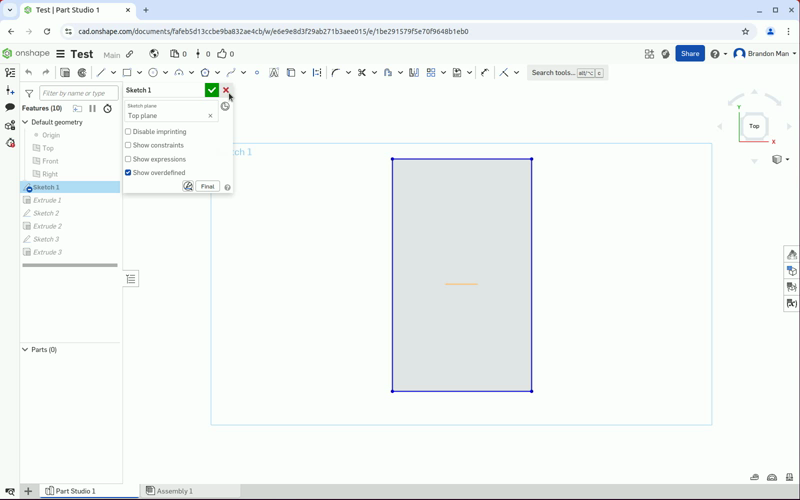
click(229, 92)
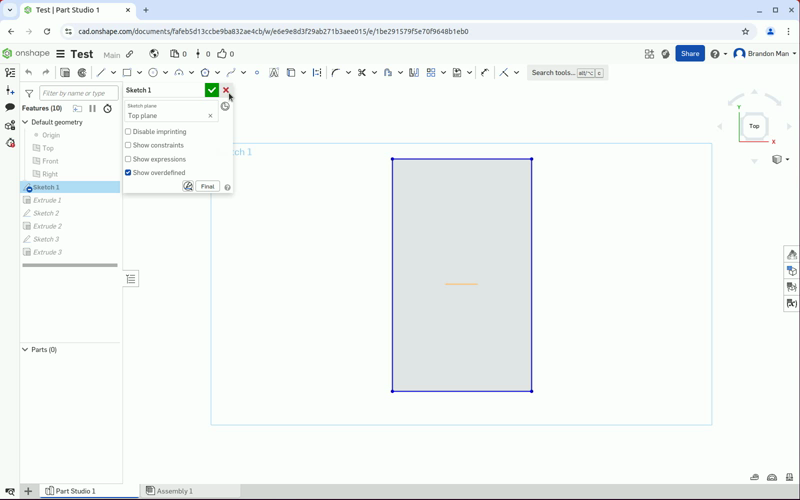
key(shift+s)
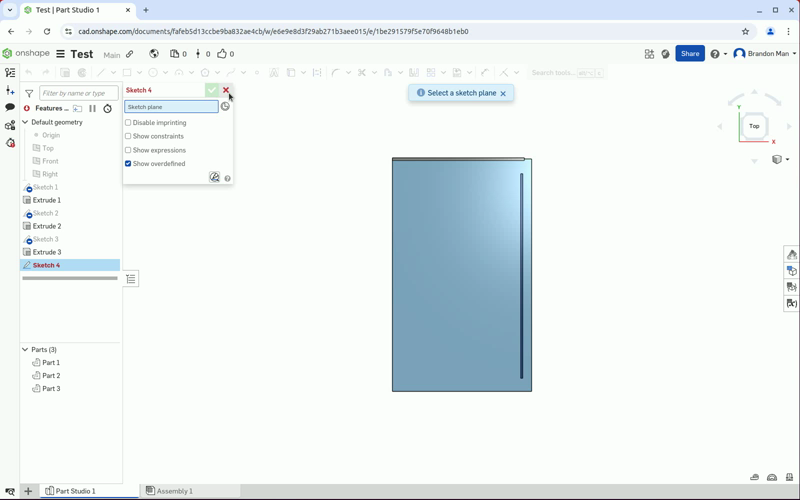
mouse_move(73, 150)
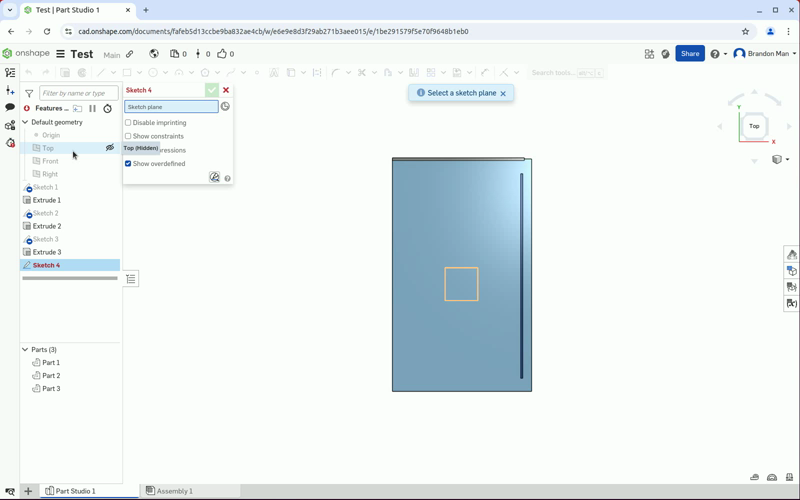
click(73, 150)
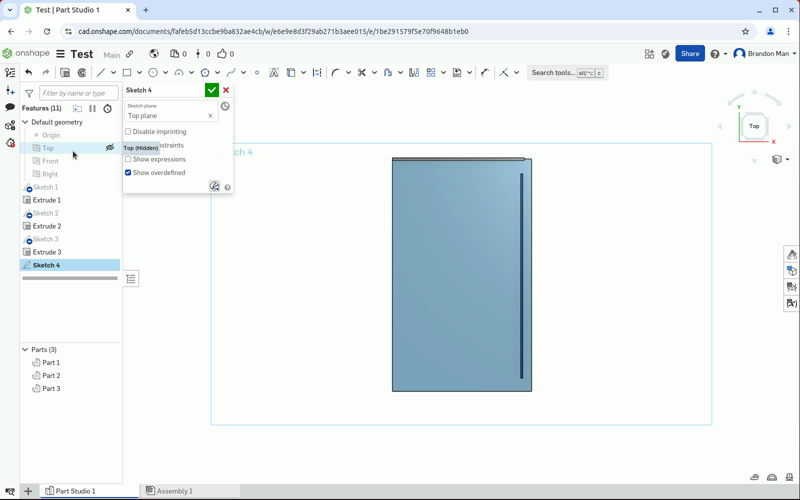
mouse_move(73, 352)
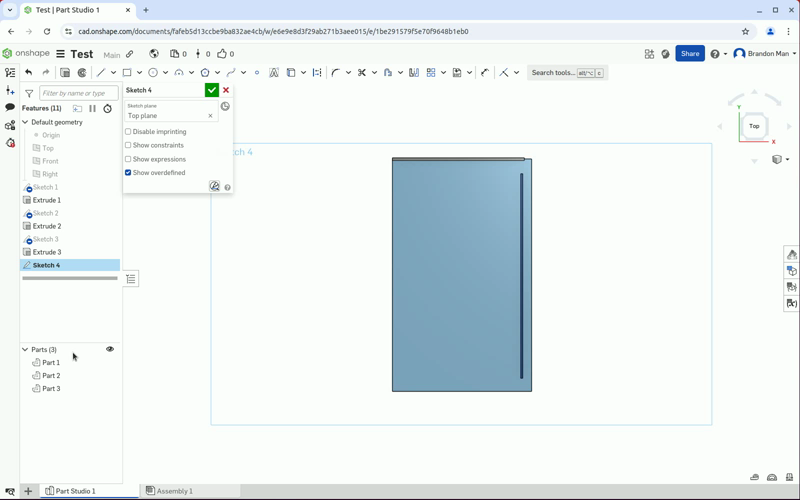
key(y)
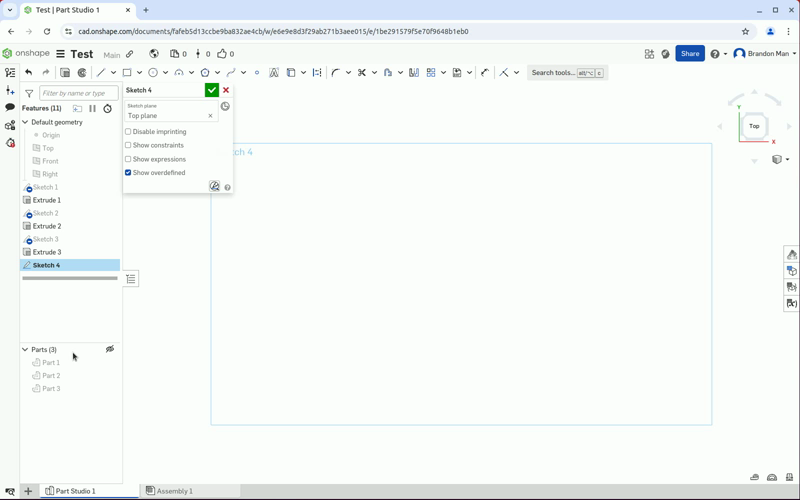
key(l)
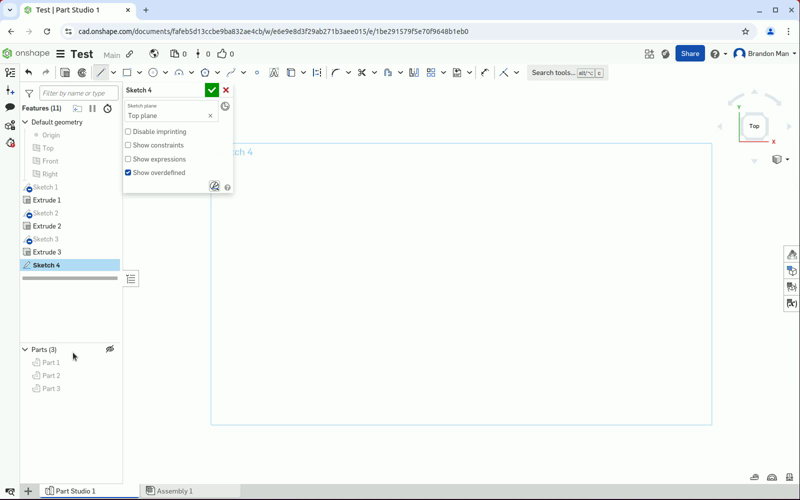
key_down(shift)
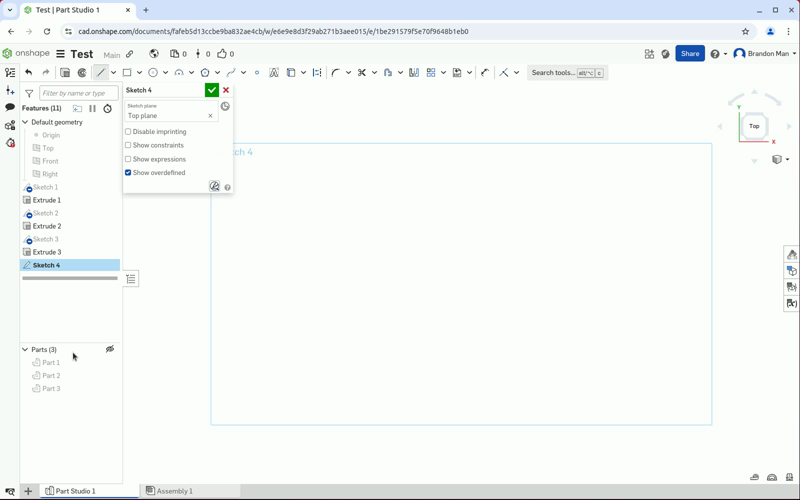
mouse_move(399, 378)
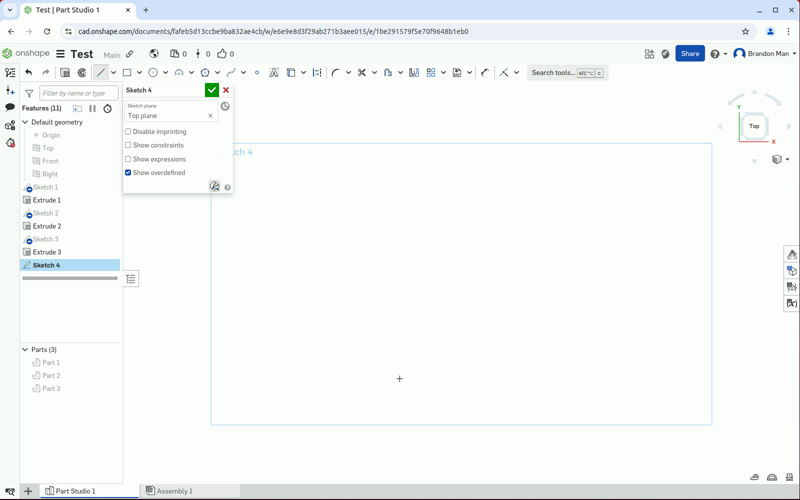
click(399, 378)
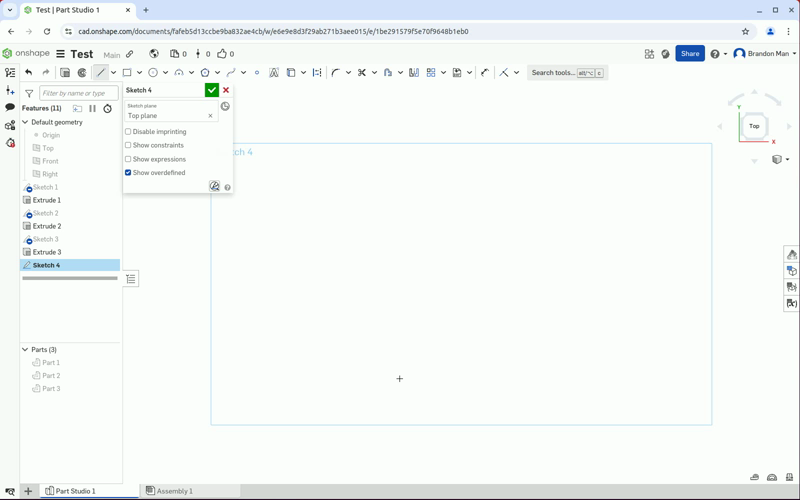
key_up(shift)
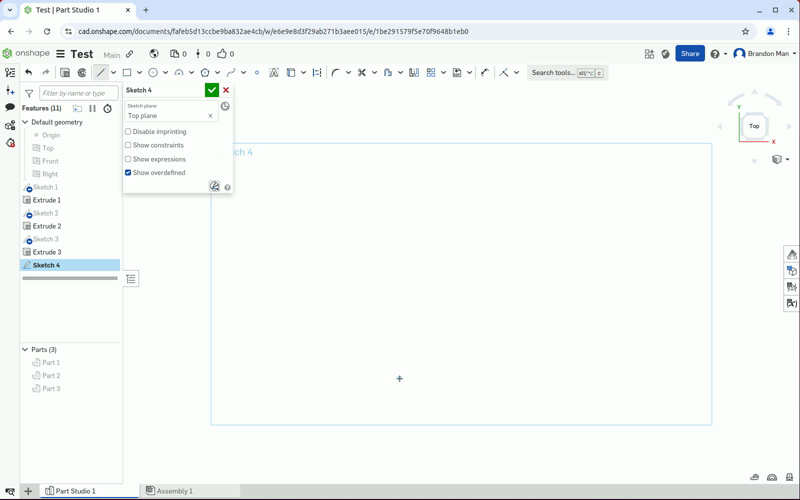
key_down(shift)
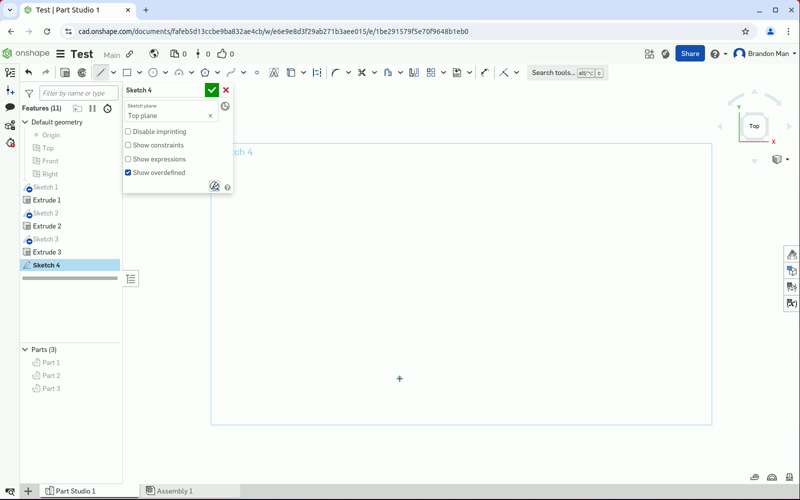
mouse_move(520, 378)
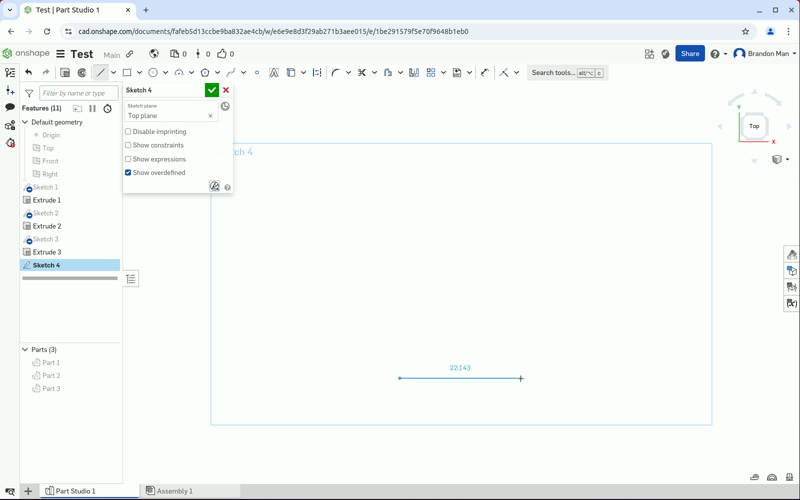
click(520, 378)
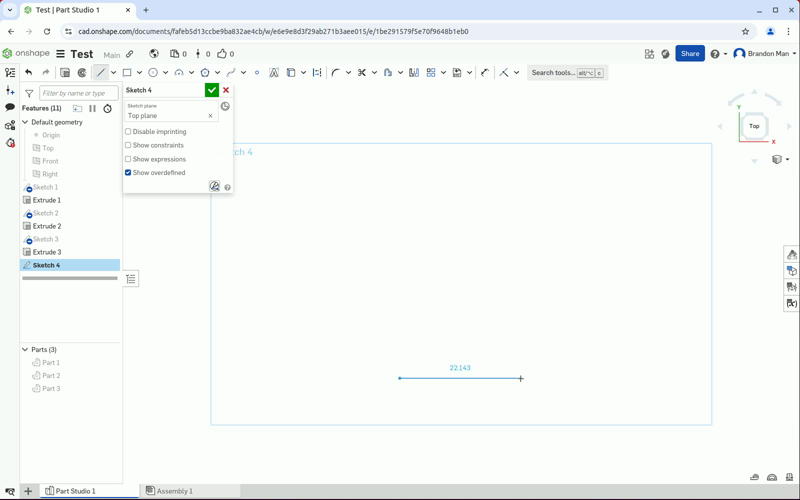
key_up(shift)
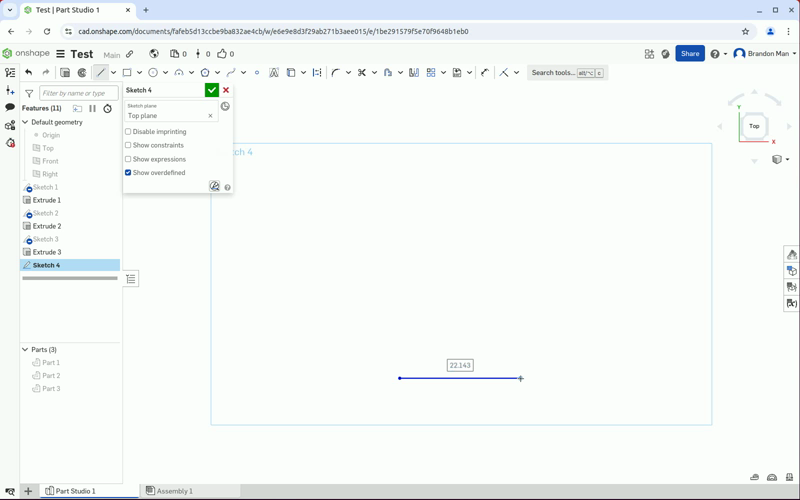
key_down(shift)
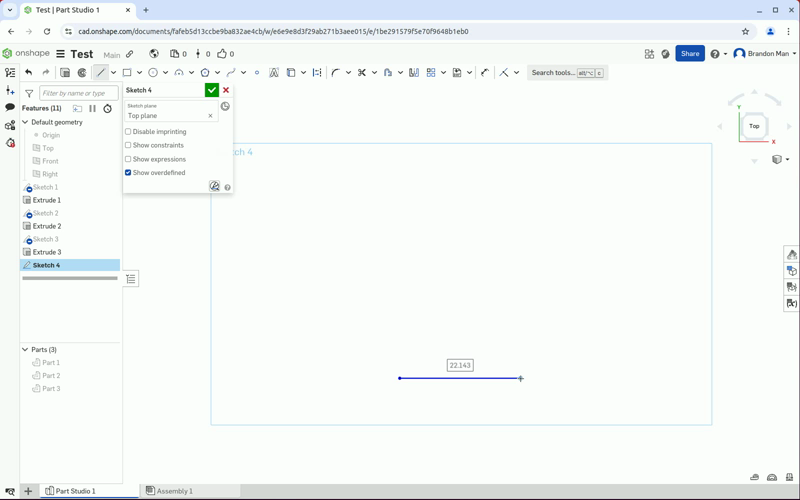
mouse_move(550, 378)
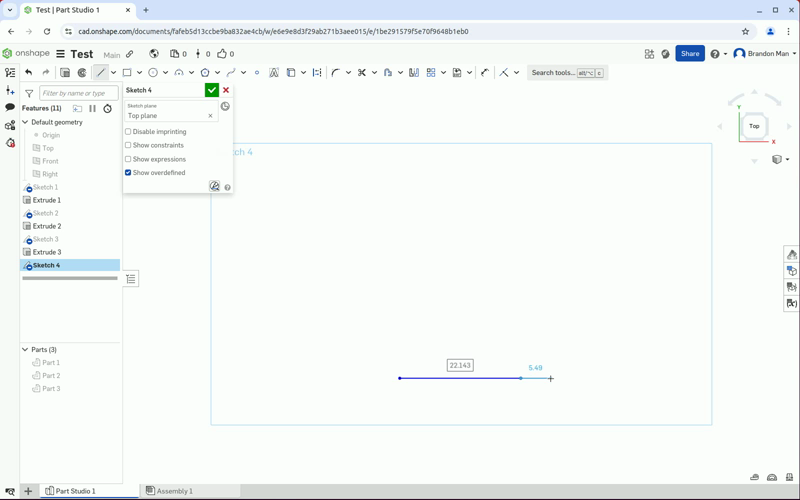
mouse_move(520, 375)
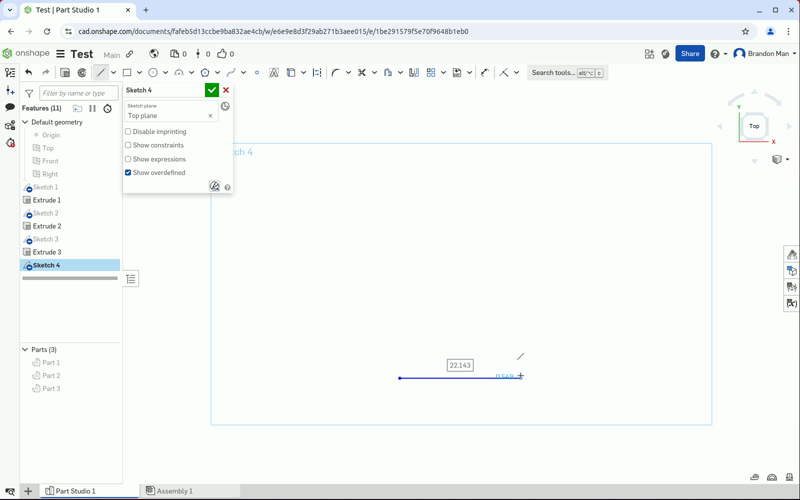
scroll(6)
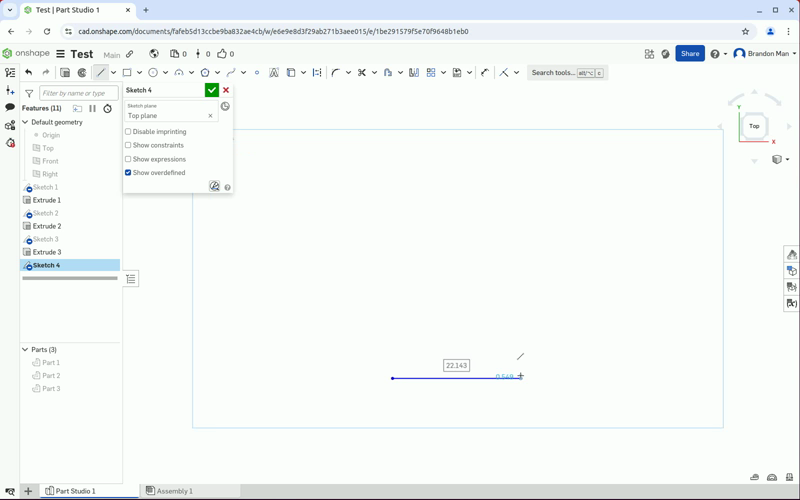
scroll(6)
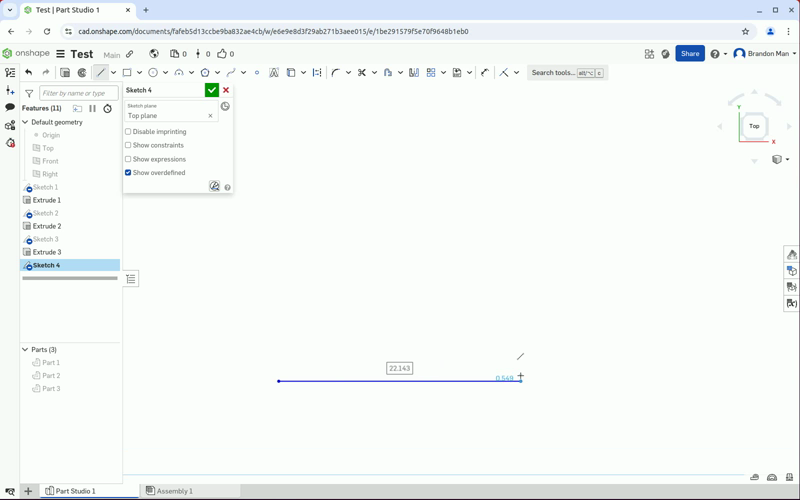
scroll(6)
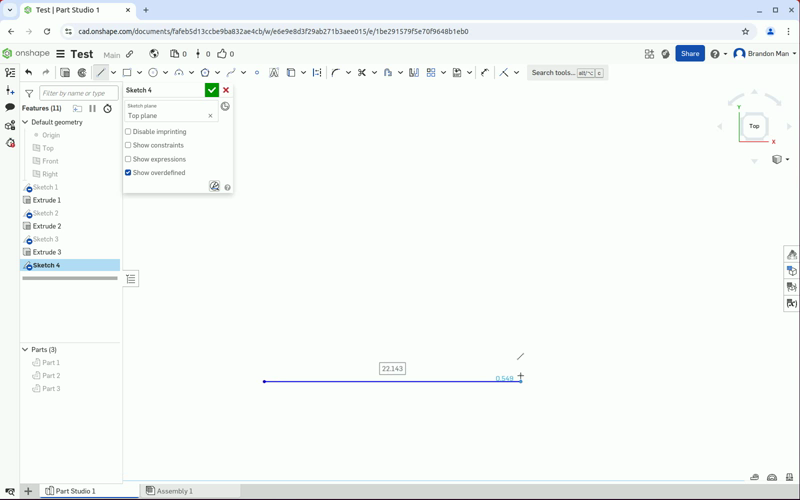
scroll(6)
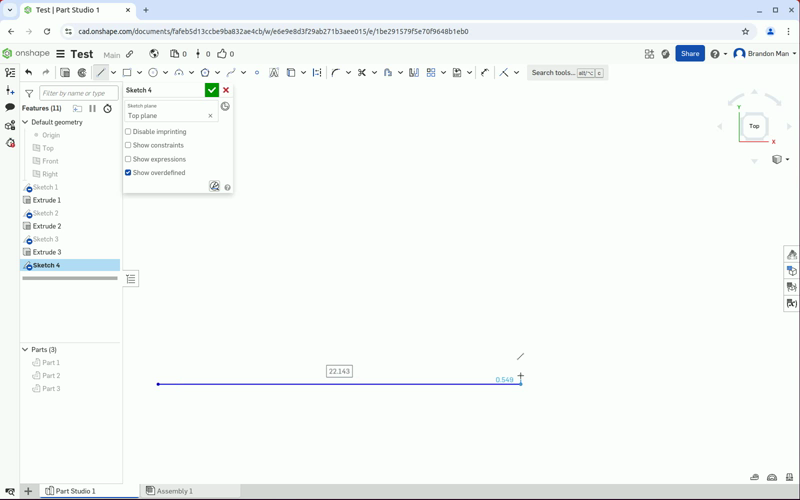
scroll(6)
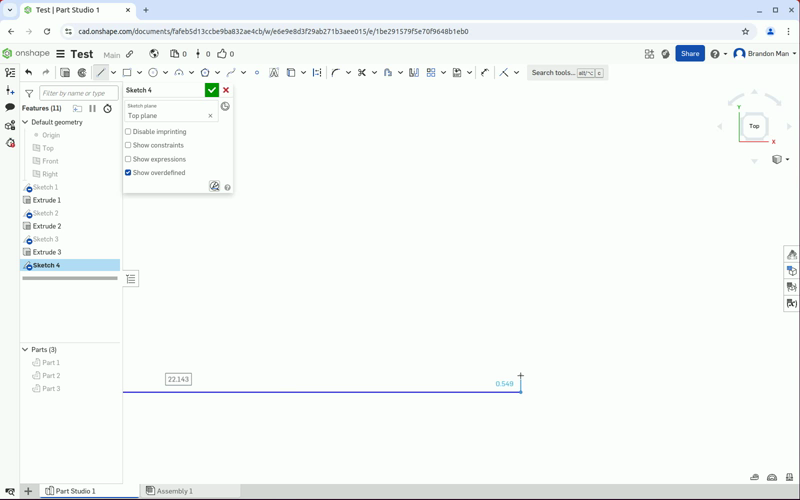
scroll(6)
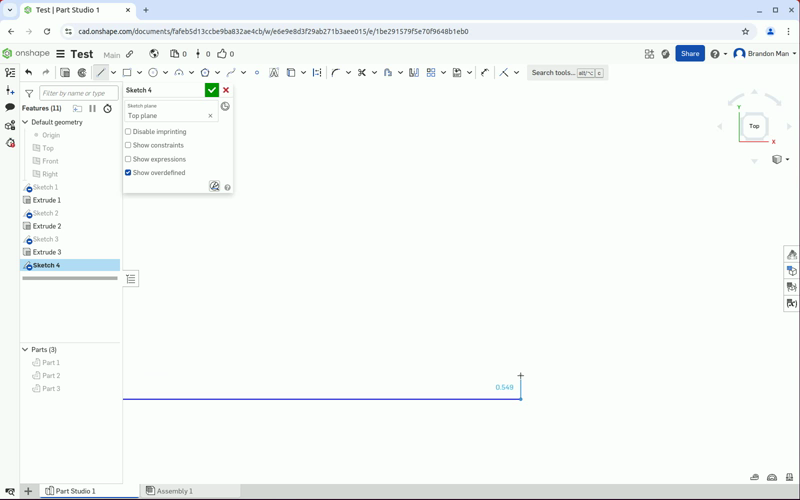
scroll(6)
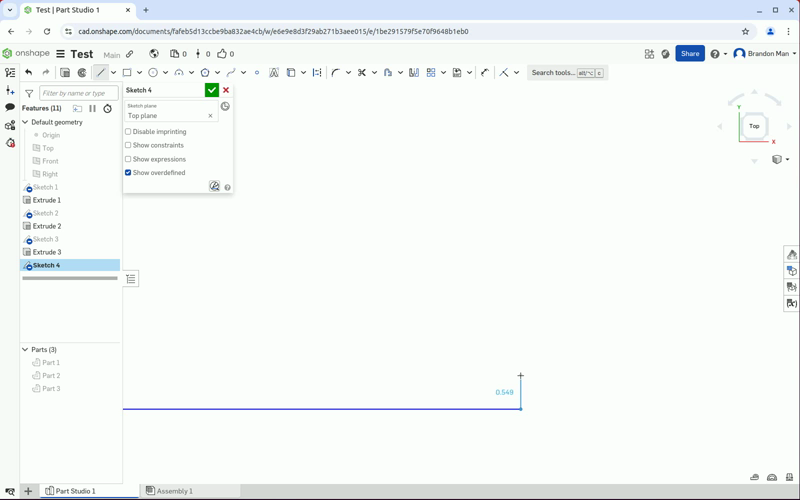
click(520, 375)
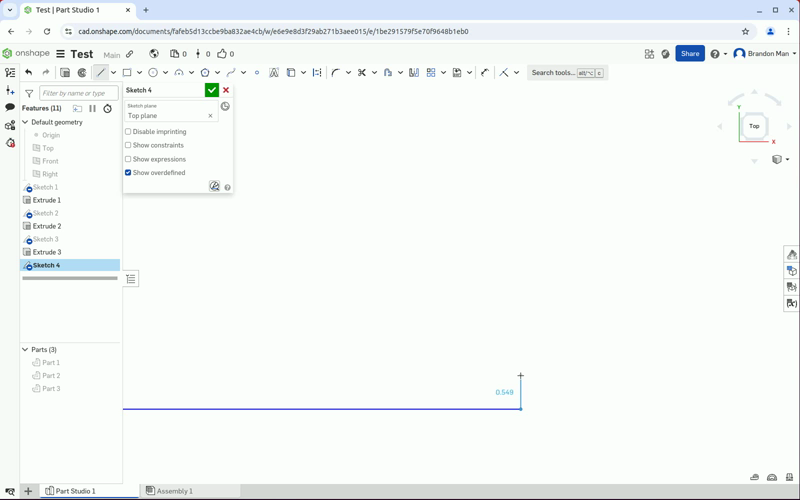
scroll(-6)
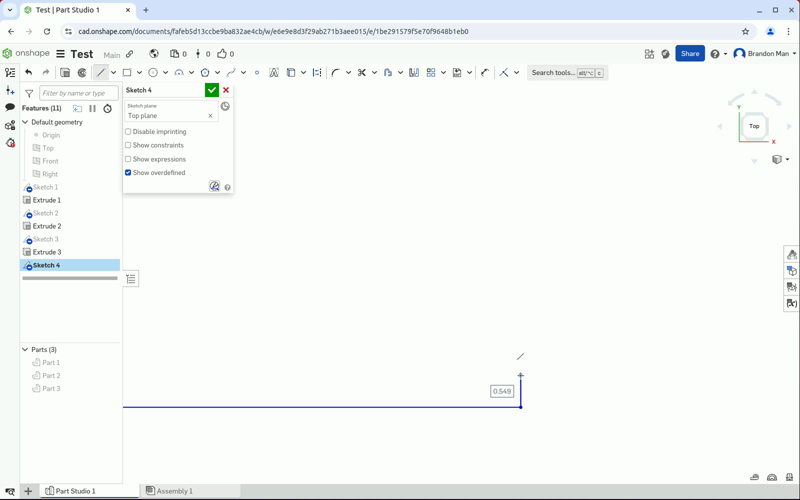
scroll(-6)
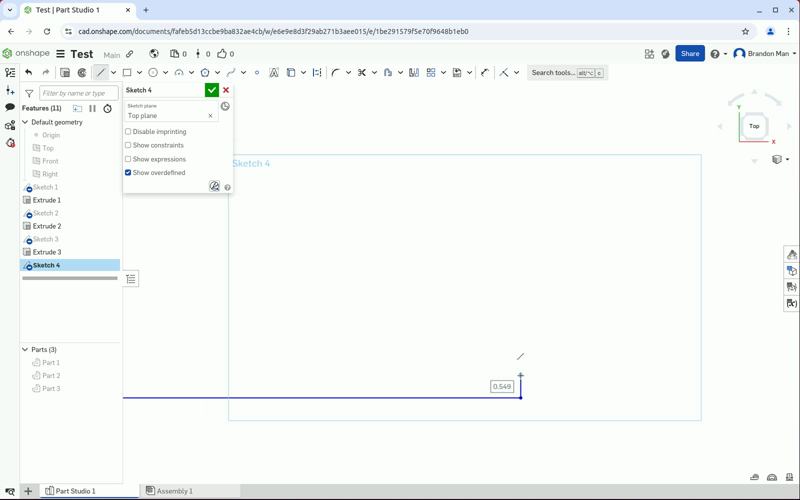
scroll(-6)
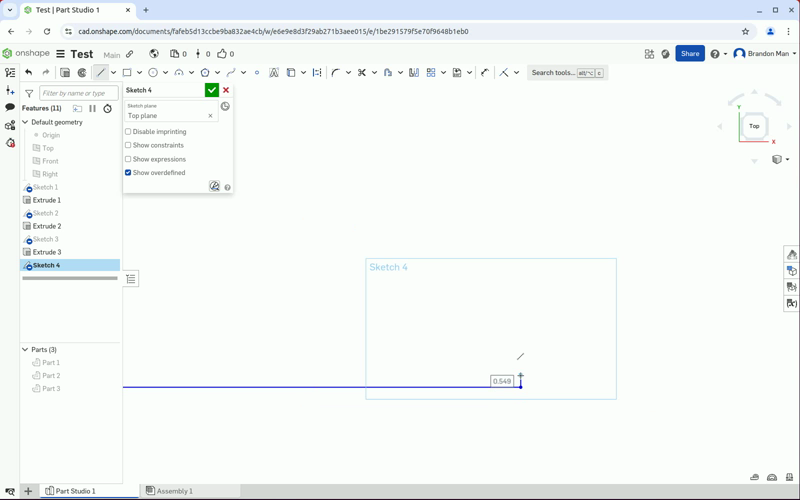
scroll(-6)
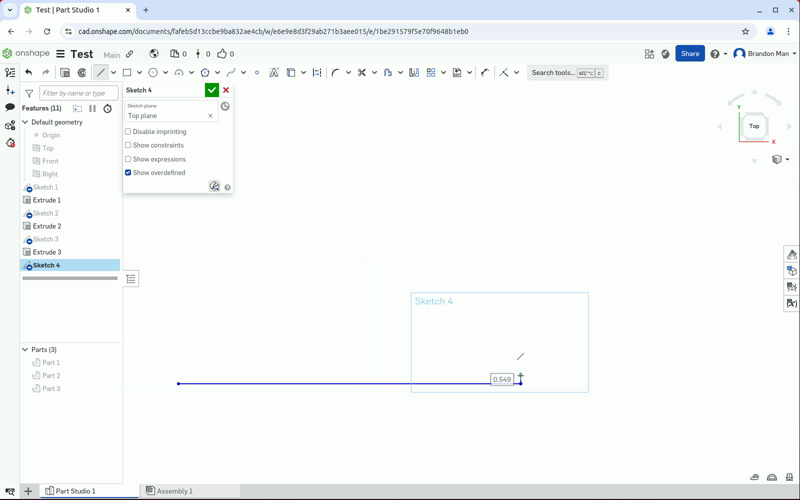
scroll(-6)
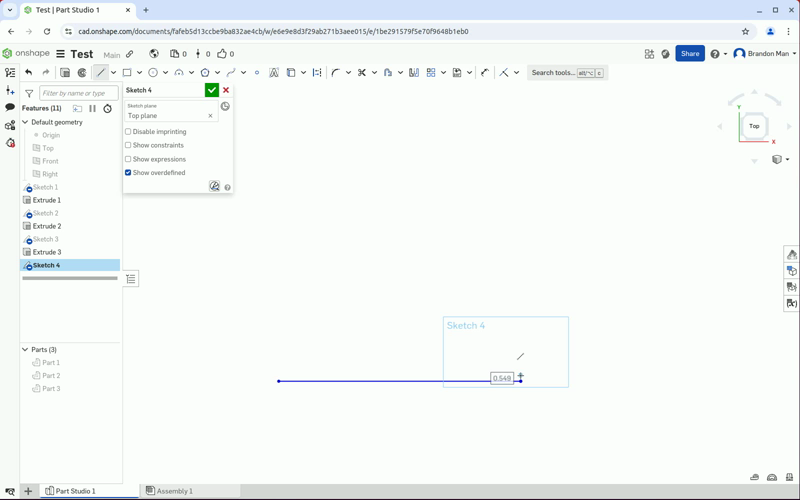
scroll(-6)
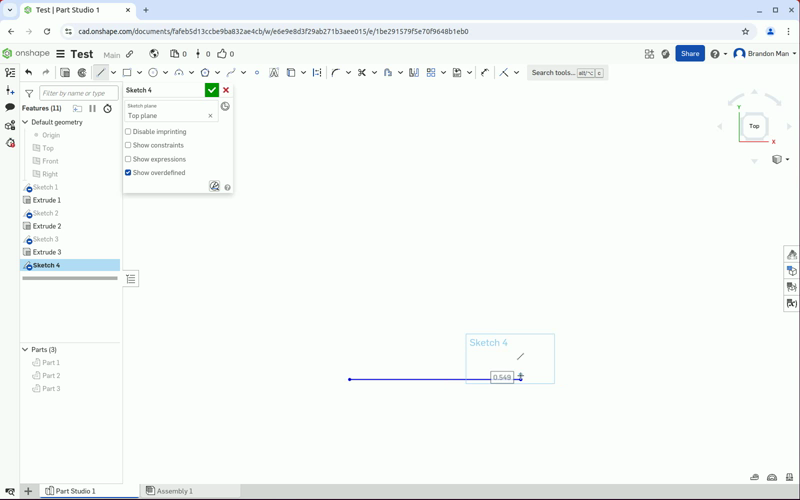
scroll(-6)
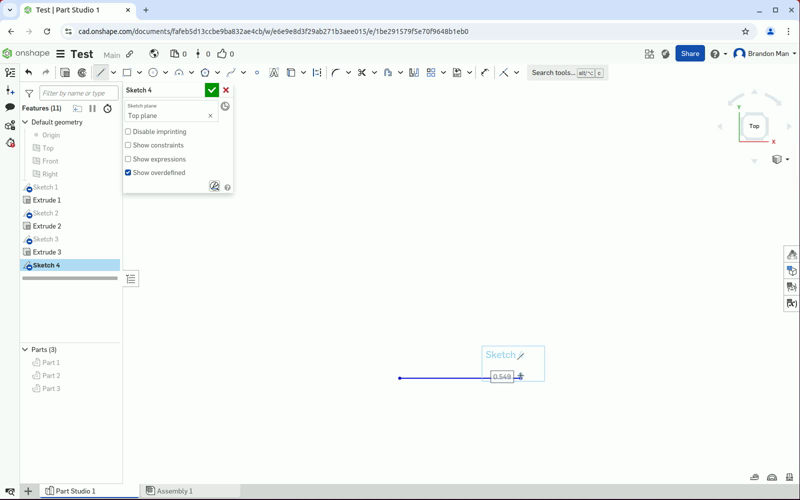
key_up(shift)
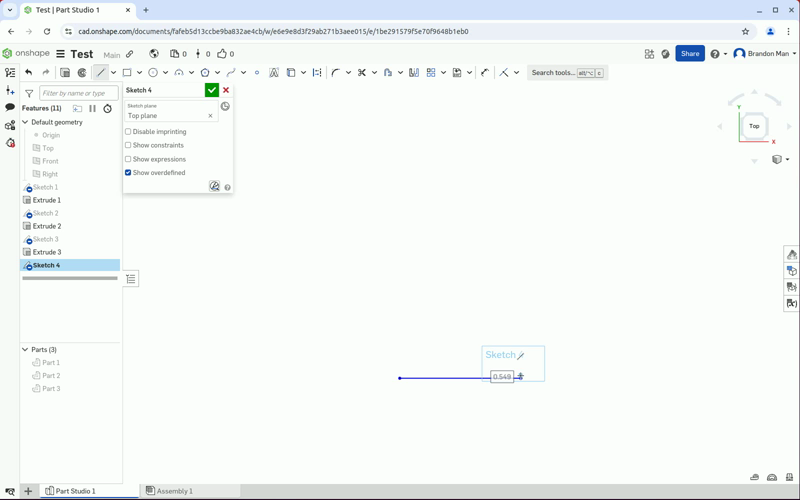
key_down(shift)
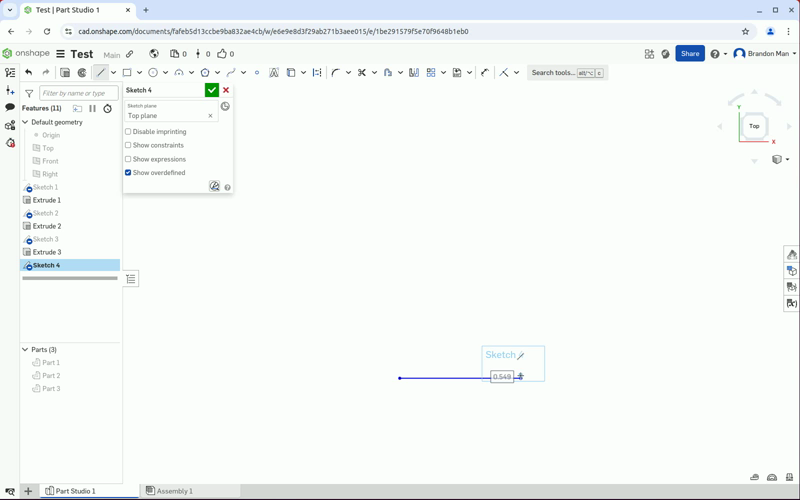
mouse_move(402, 375)
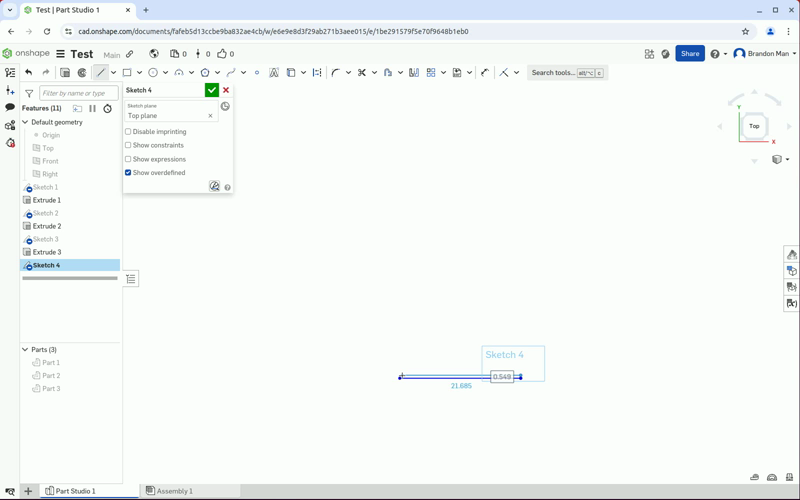
scroll(6)
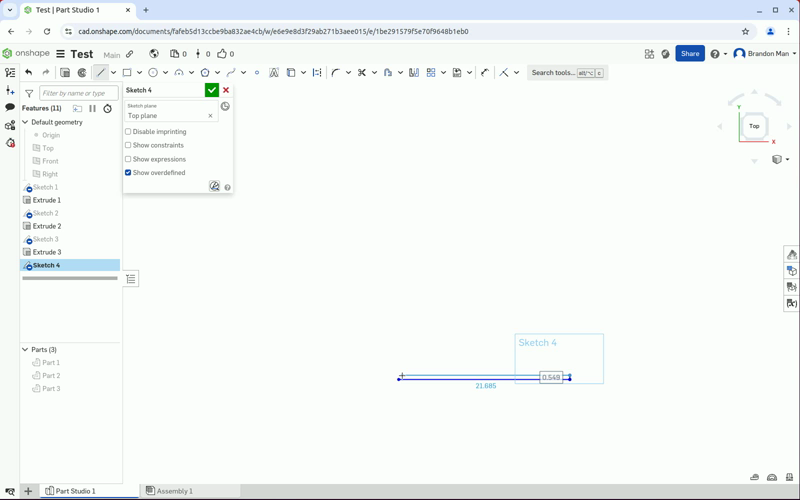
scroll(6)
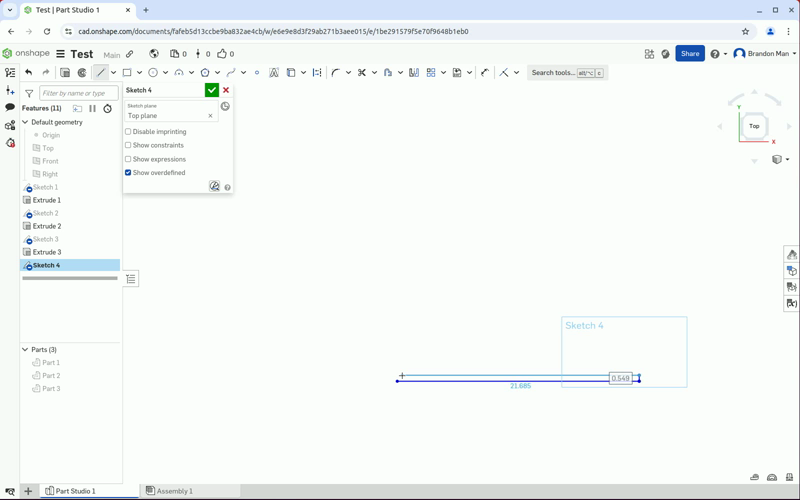
scroll(6)
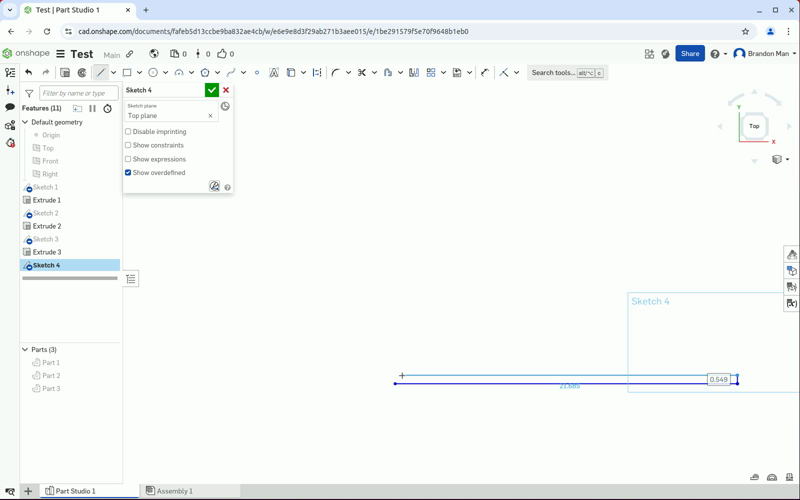
scroll(6)
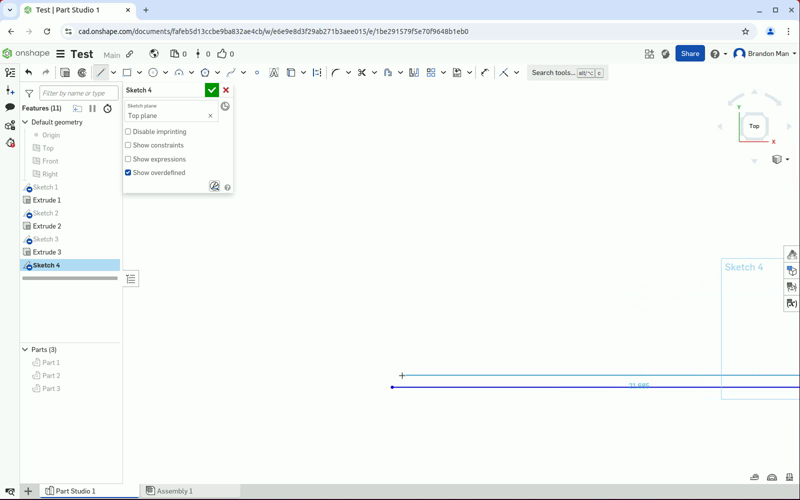
scroll(6)
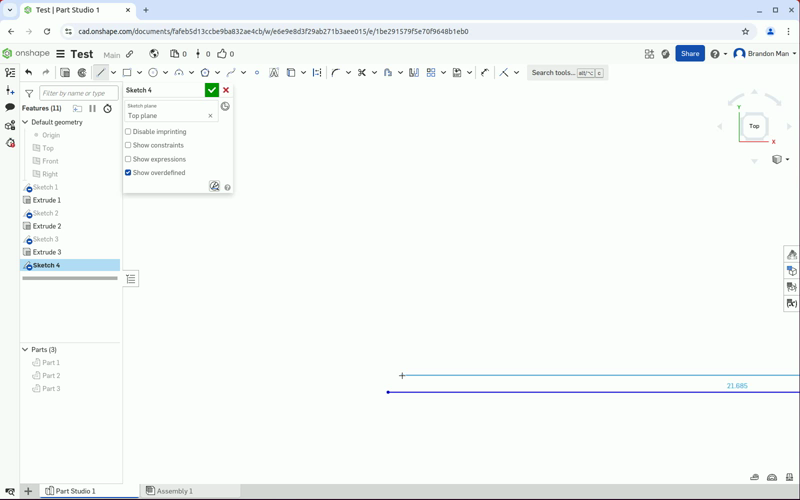
scroll(6)
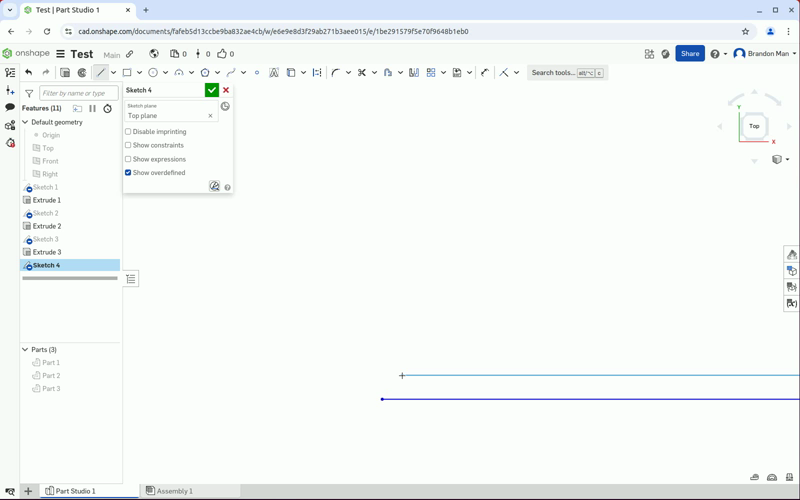
scroll(6)
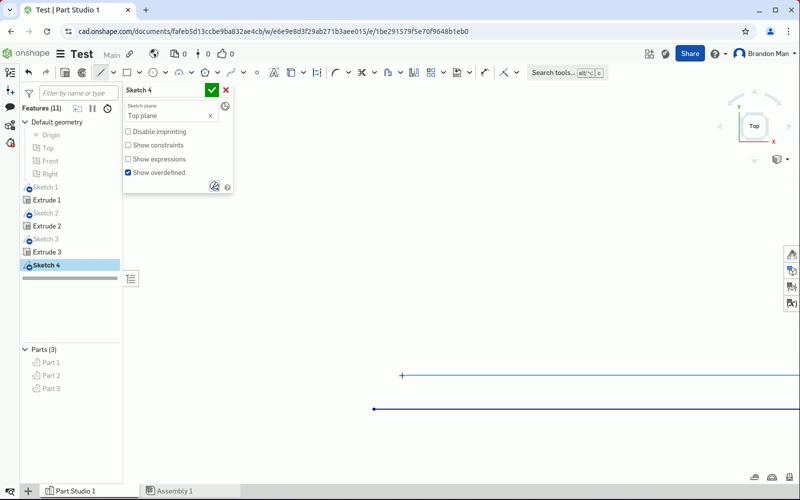
click(402, 375)
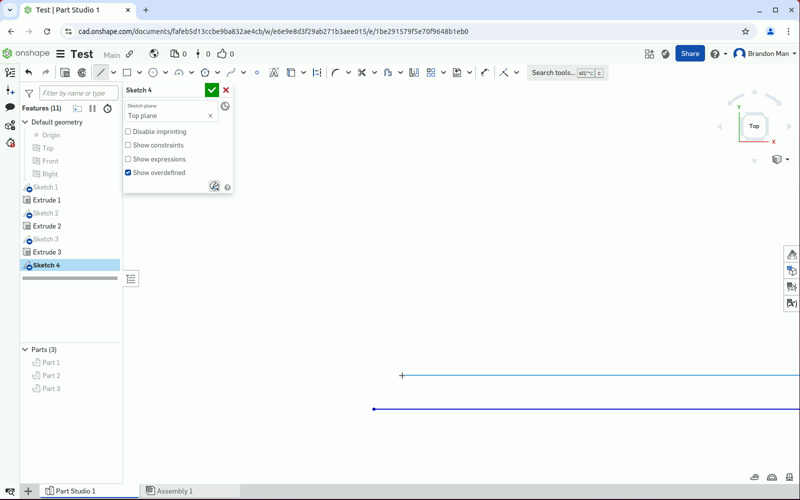
scroll(-6)
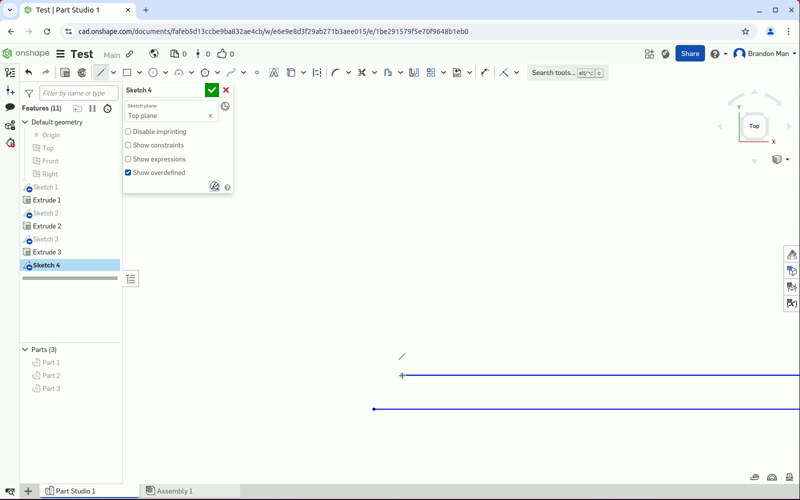
scroll(-6)
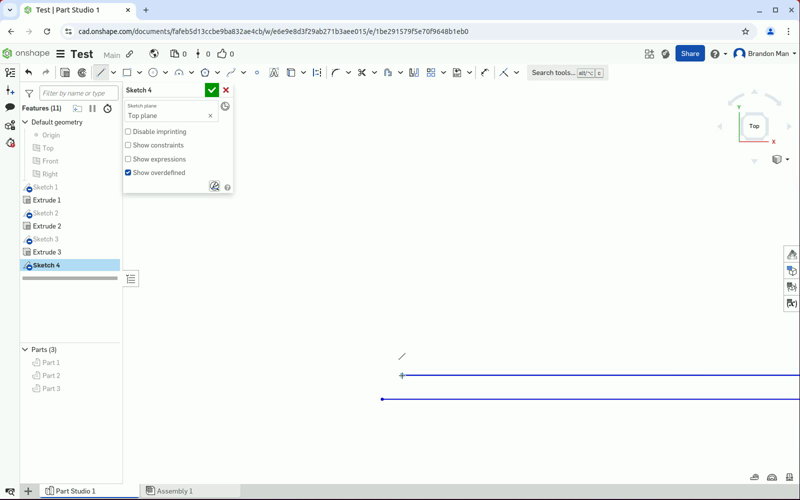
scroll(-6)
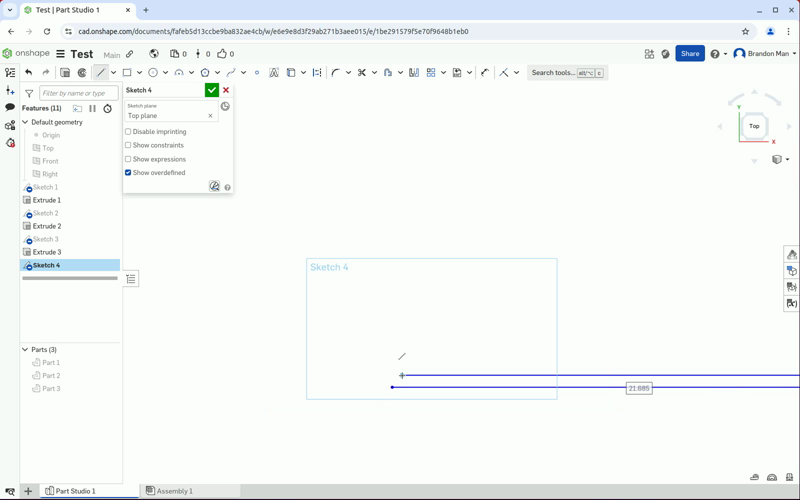
scroll(-6)
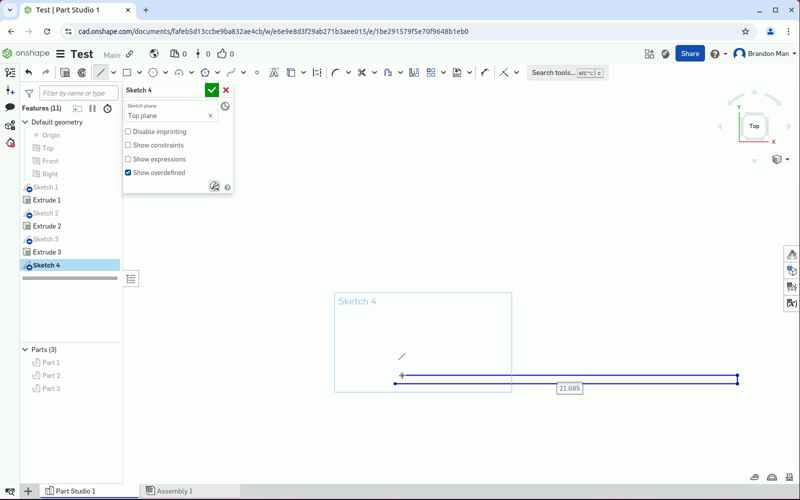
scroll(-6)
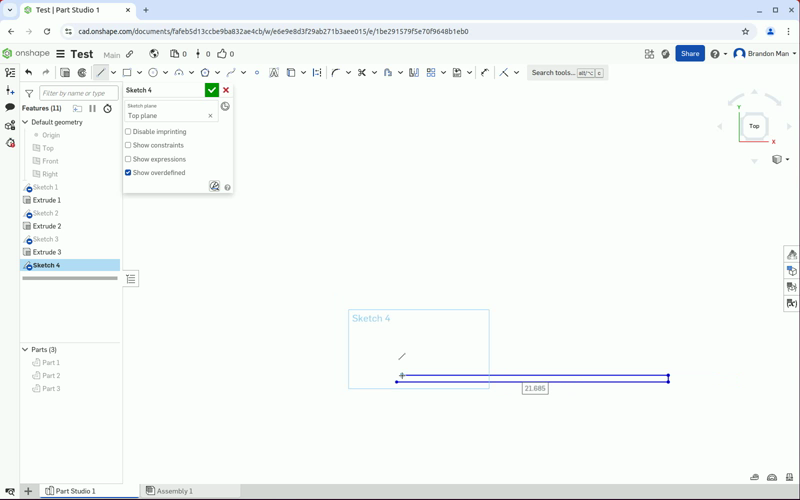
scroll(-6)
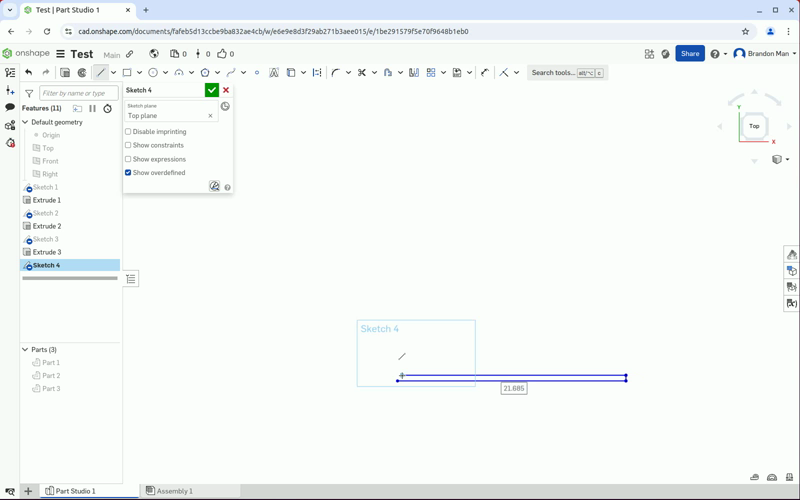
scroll(-6)
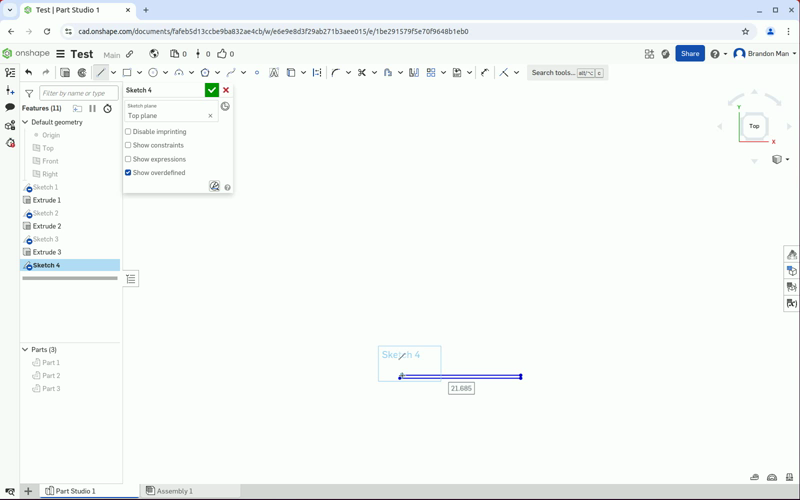
key_up(shift)
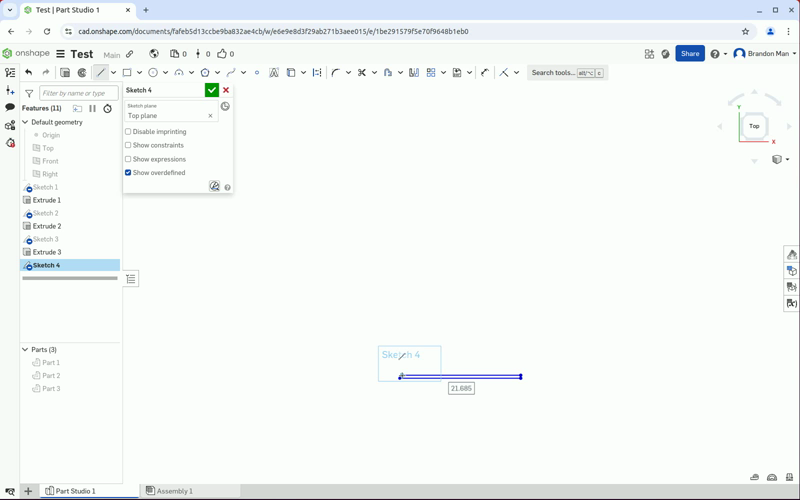
key_down(shift)
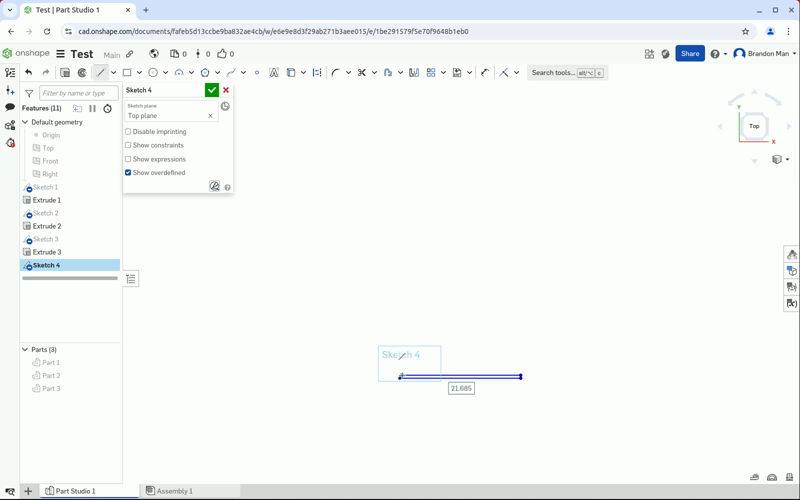
mouse_move(432, 375)
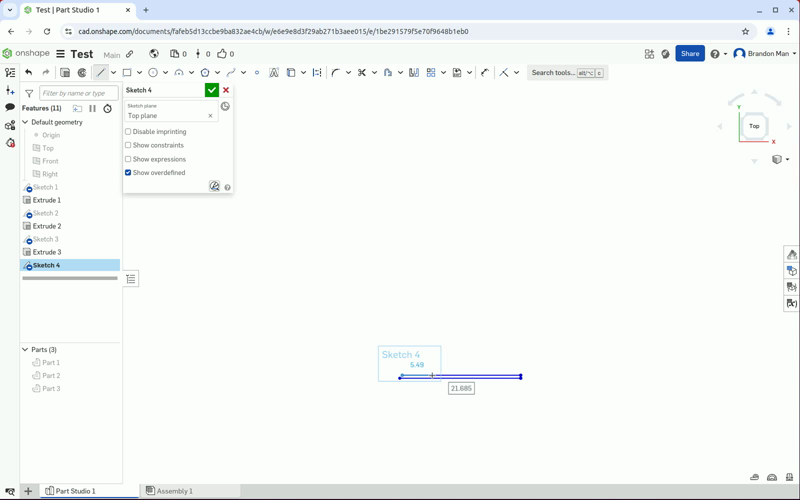
mouse_move(399, 375)
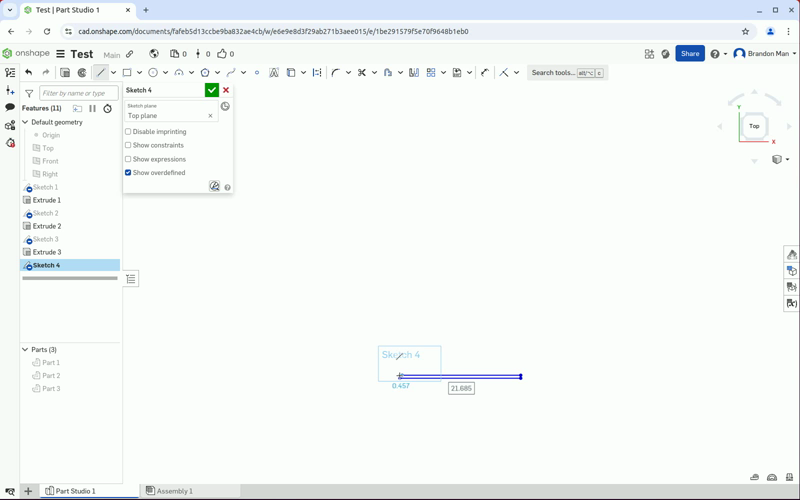
scroll(6)
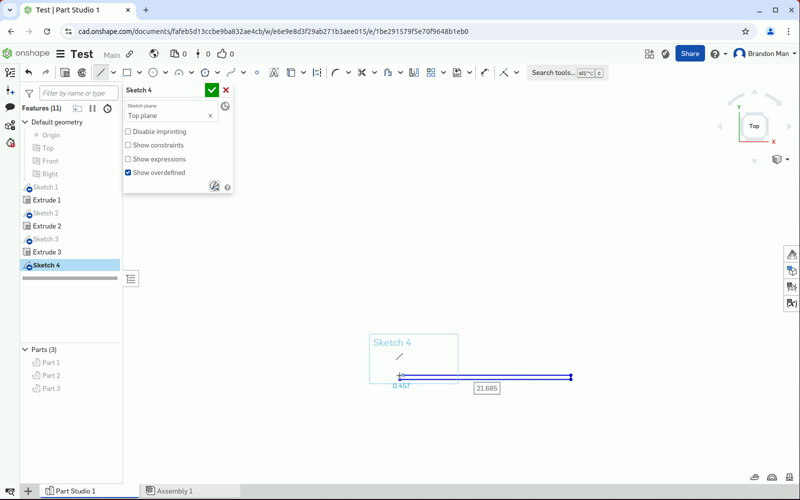
scroll(6)
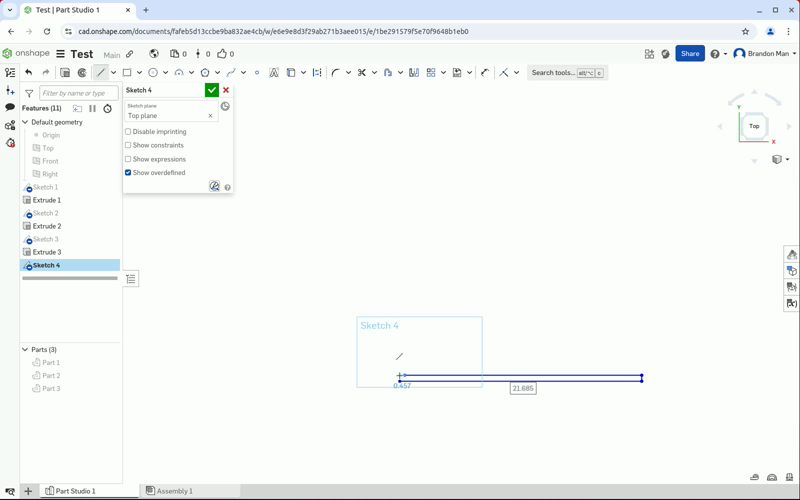
scroll(6)
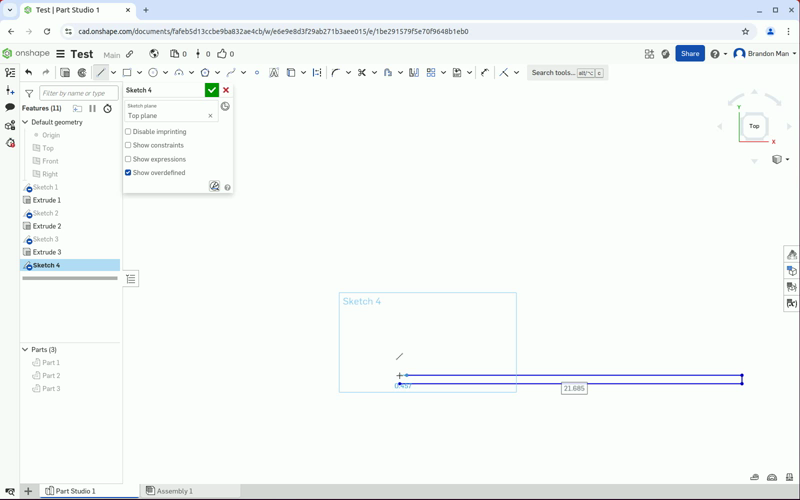
scroll(6)
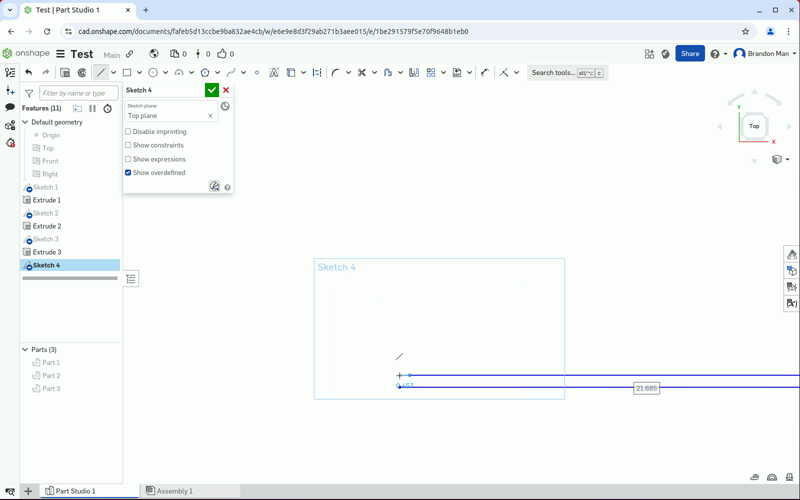
scroll(6)
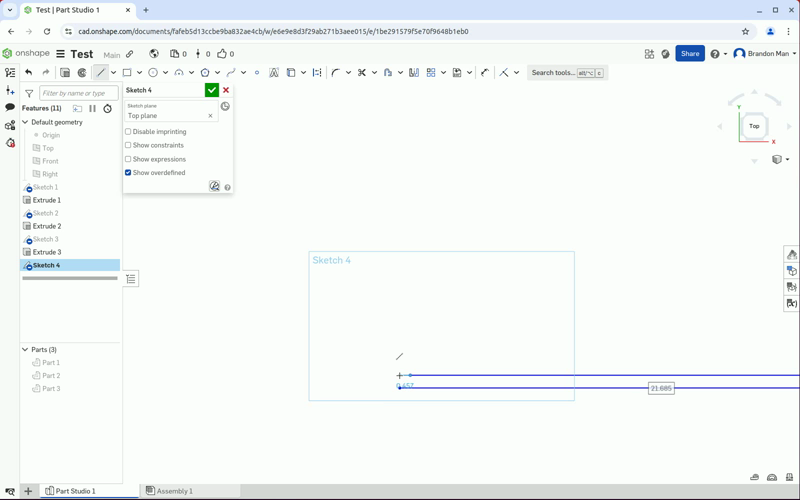
scroll(6)
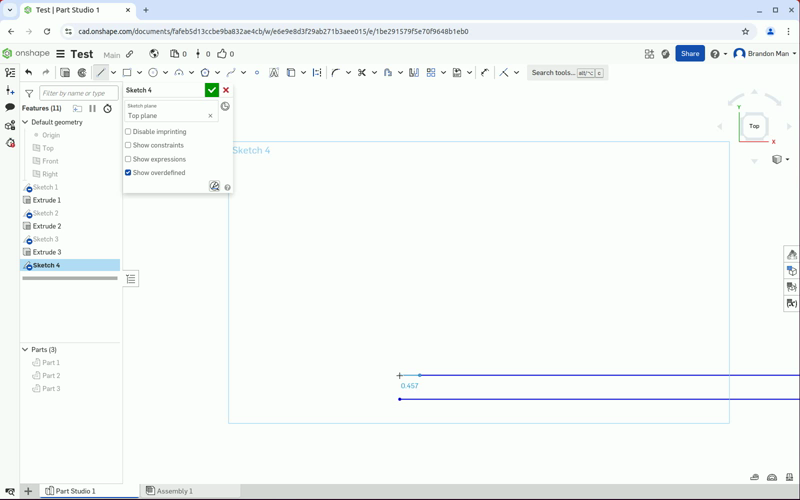
scroll(6)
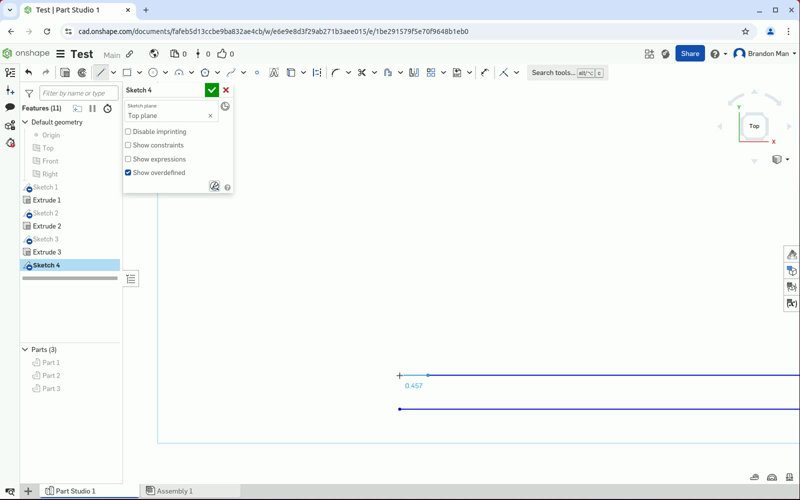
click(399, 375)
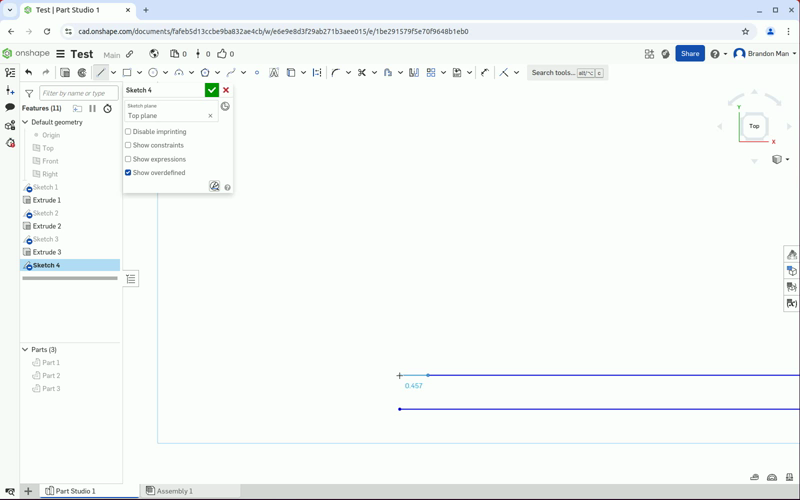
scroll(-6)
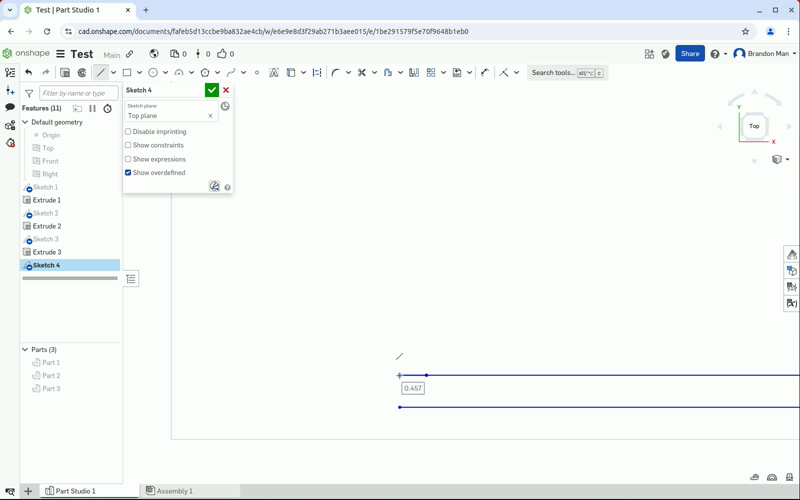
scroll(-6)
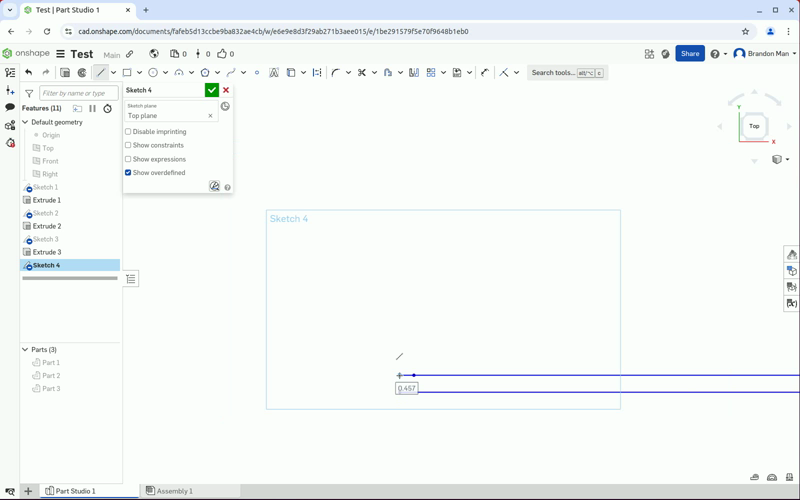
scroll(-6)
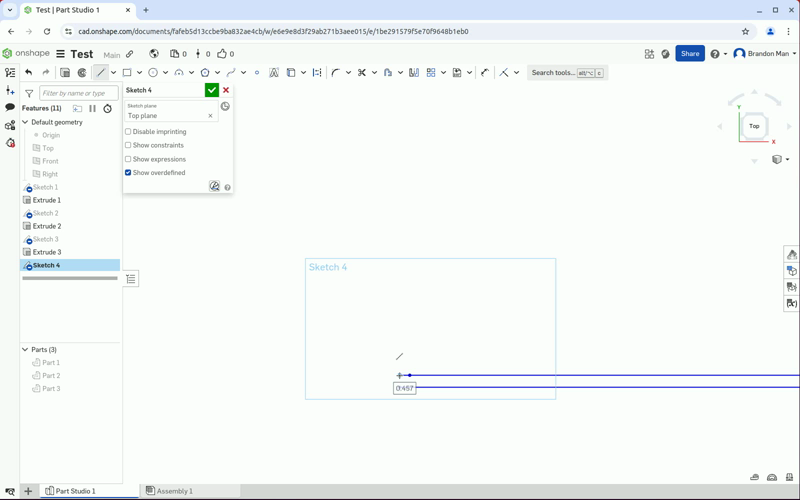
scroll(-6)
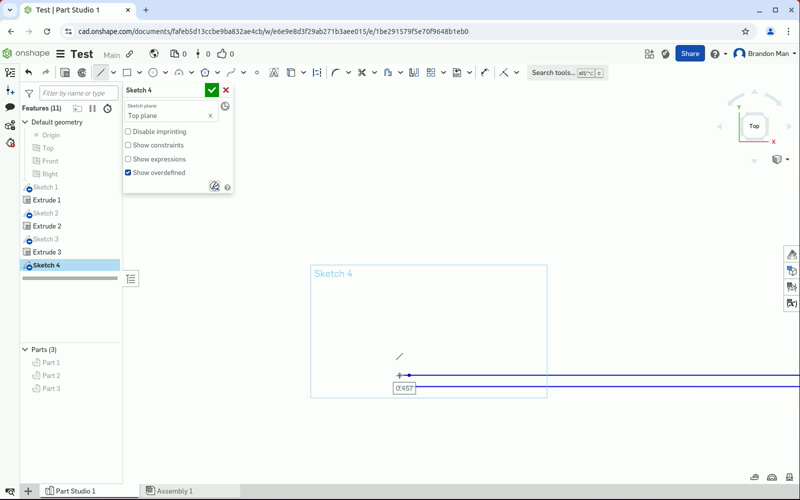
scroll(-6)
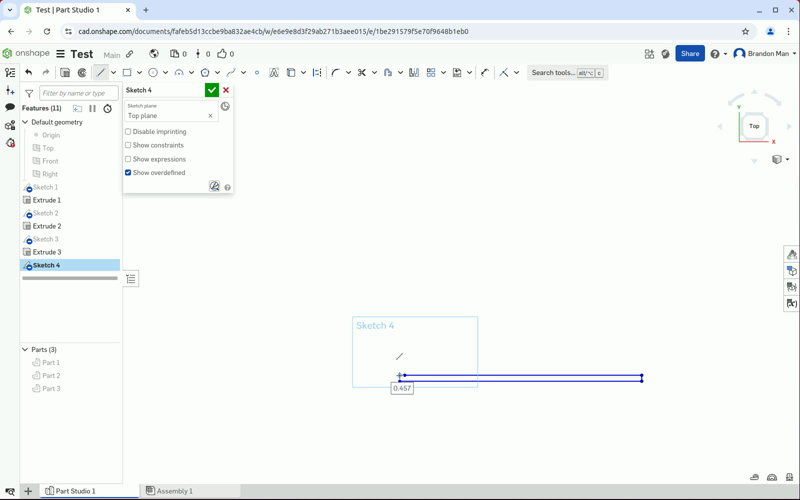
scroll(-6)
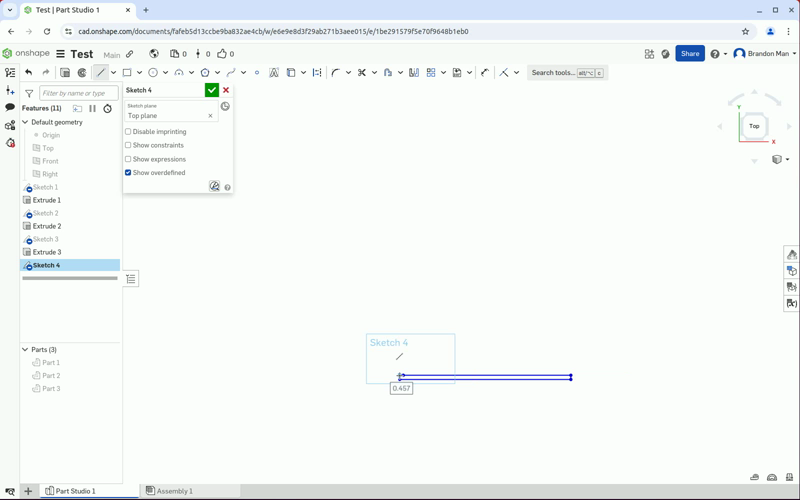
scroll(-6)
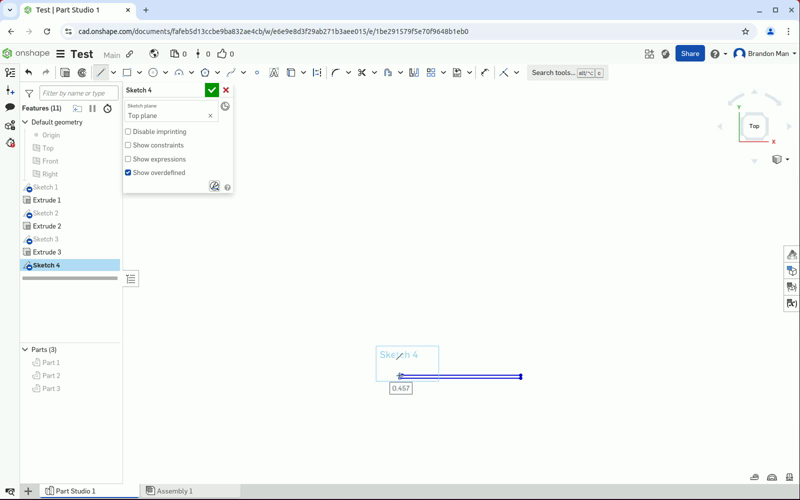
key_up(shift)
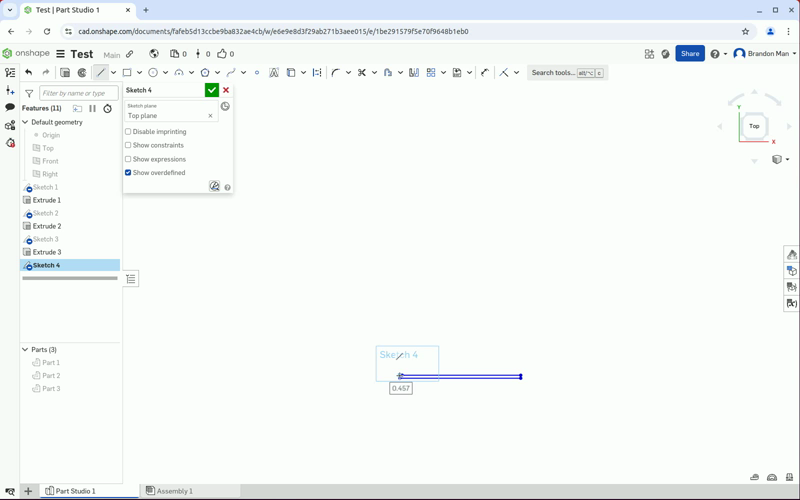
mouse_move(429, 375)
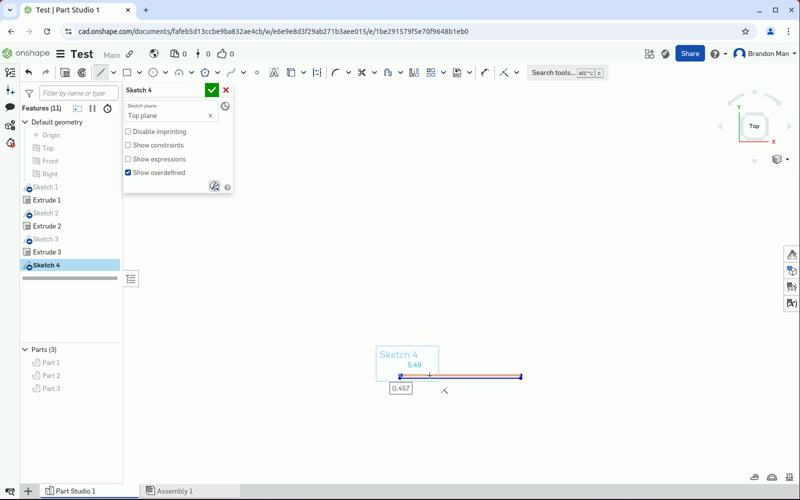
key_down(shift)
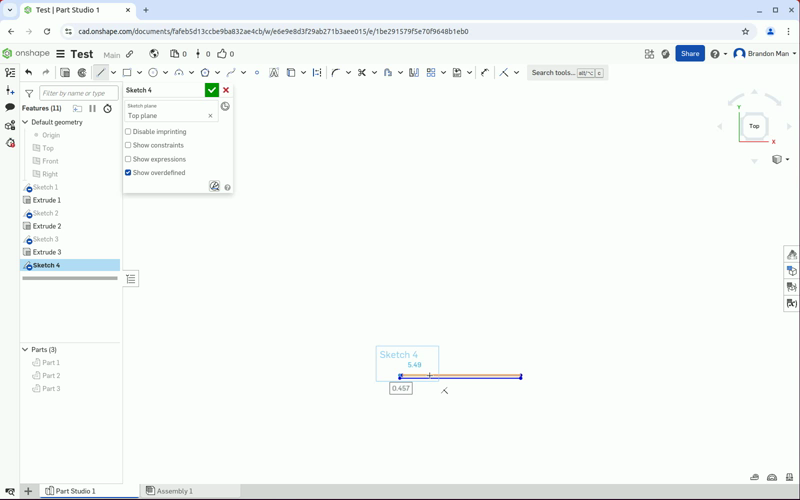
mouse_move(399, 378)
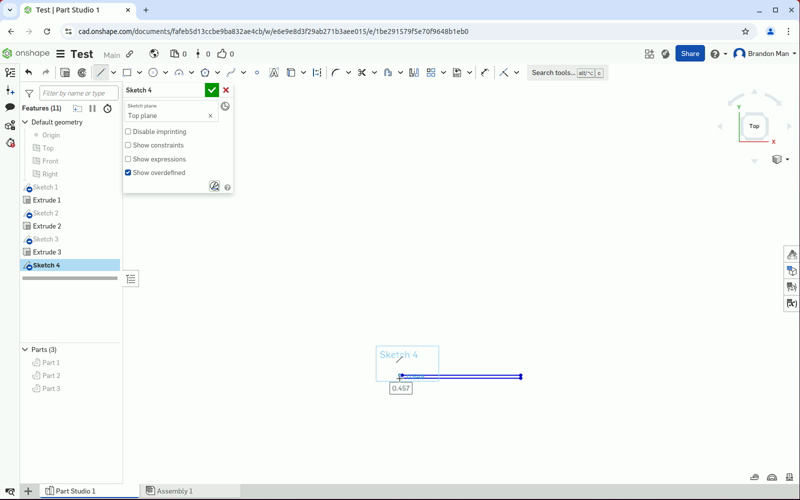
scroll(6)
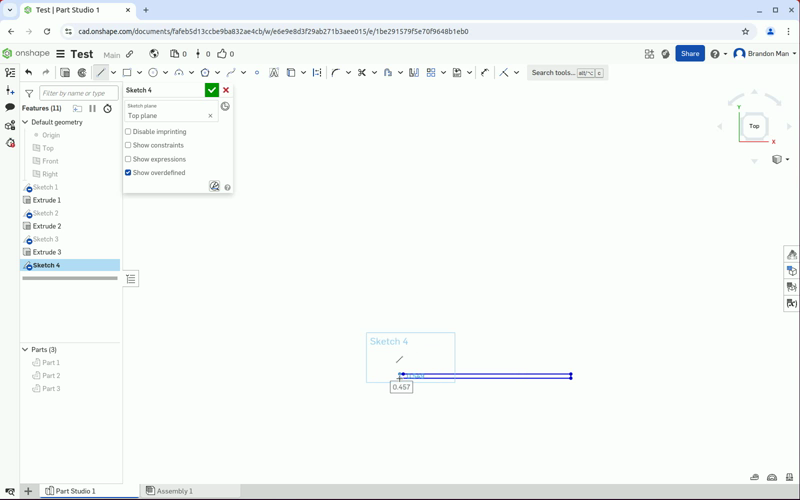
scroll(6)
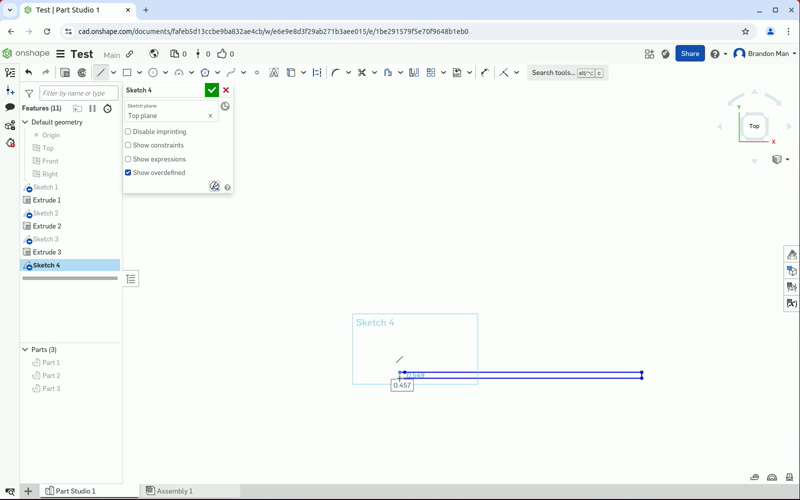
scroll(6)
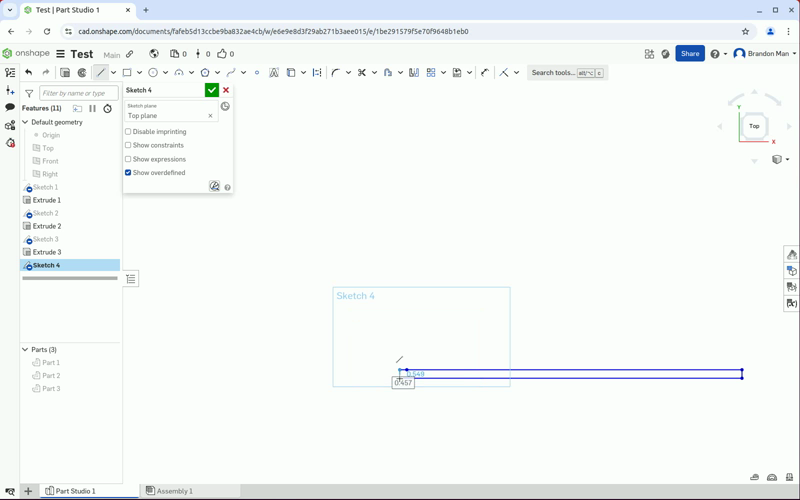
scroll(6)
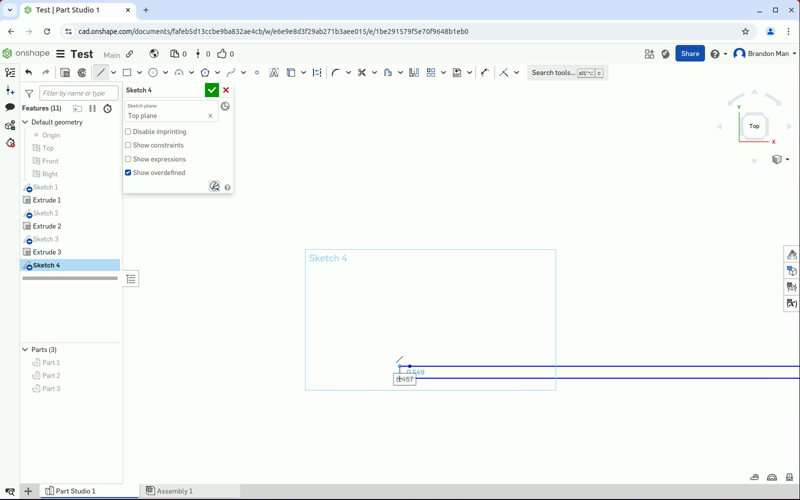
scroll(6)
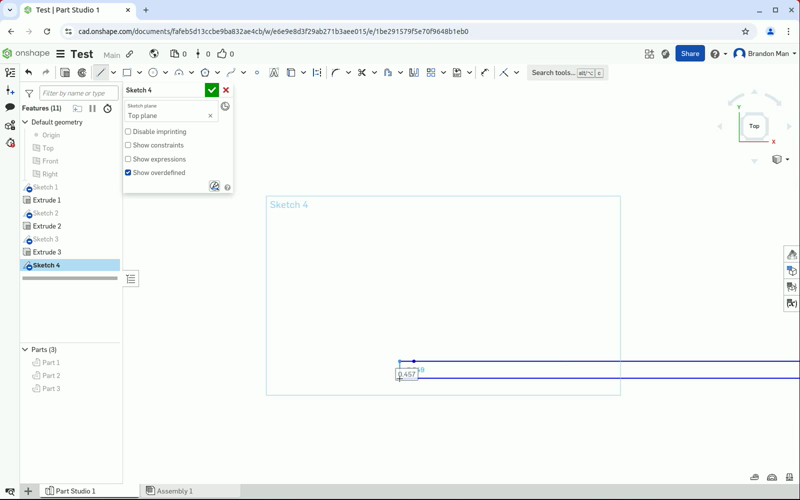
scroll(6)
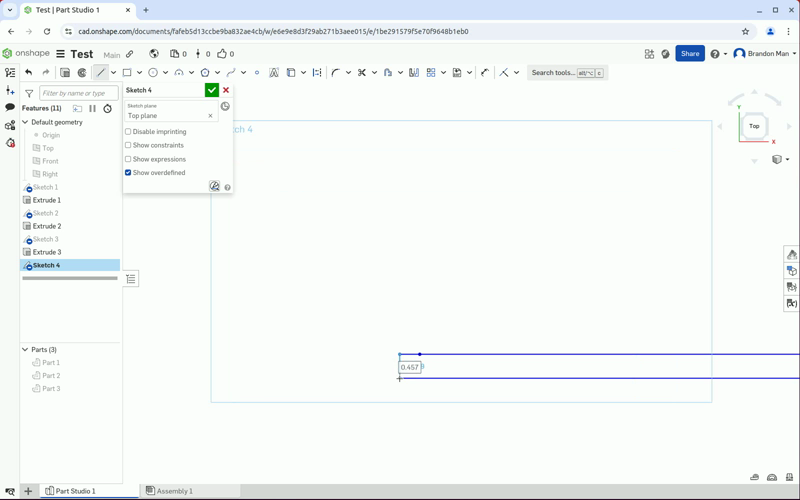
scroll(6)
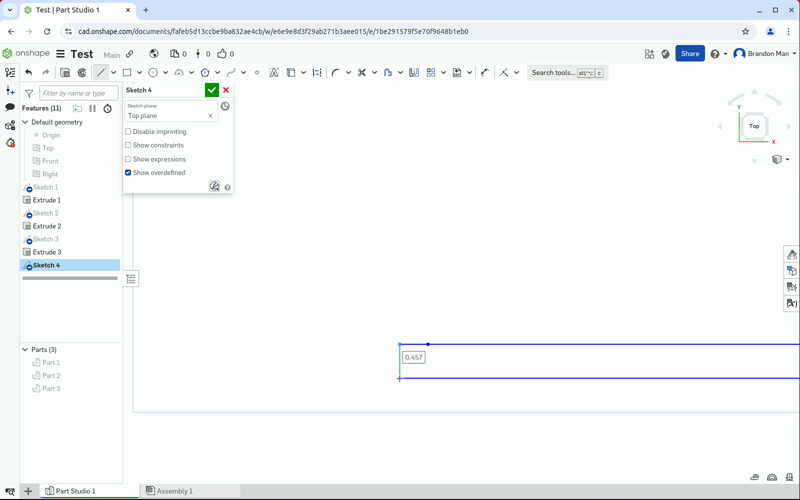
key_up(shift)
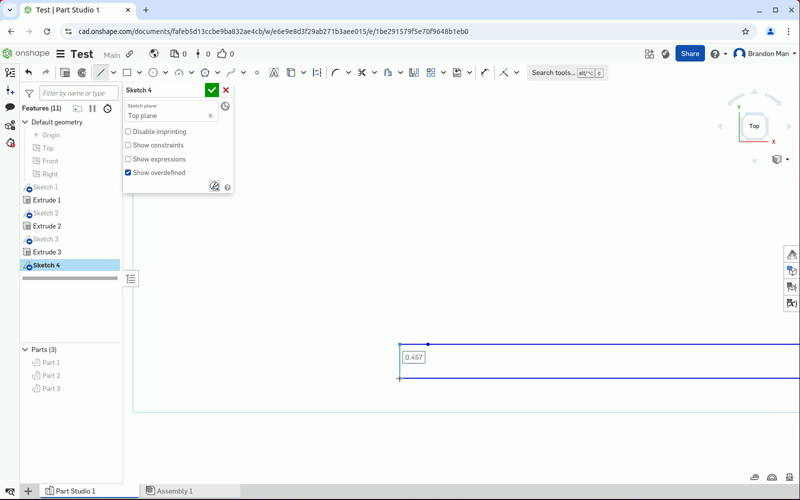
click(399, 378)
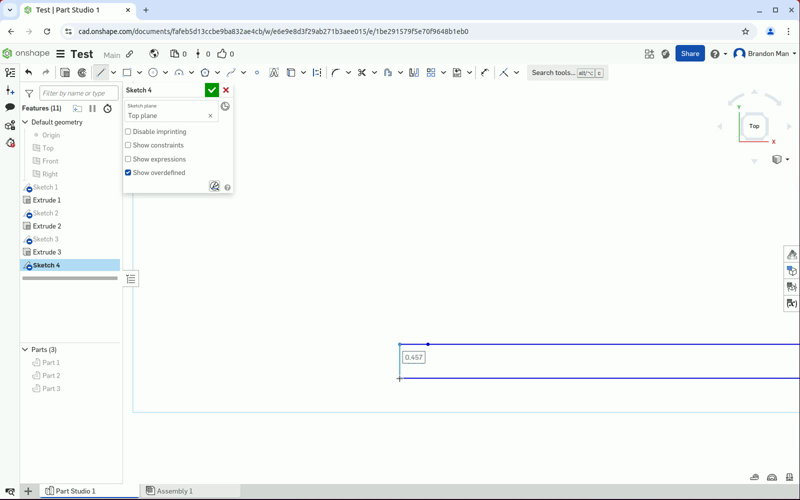
scroll(-6)
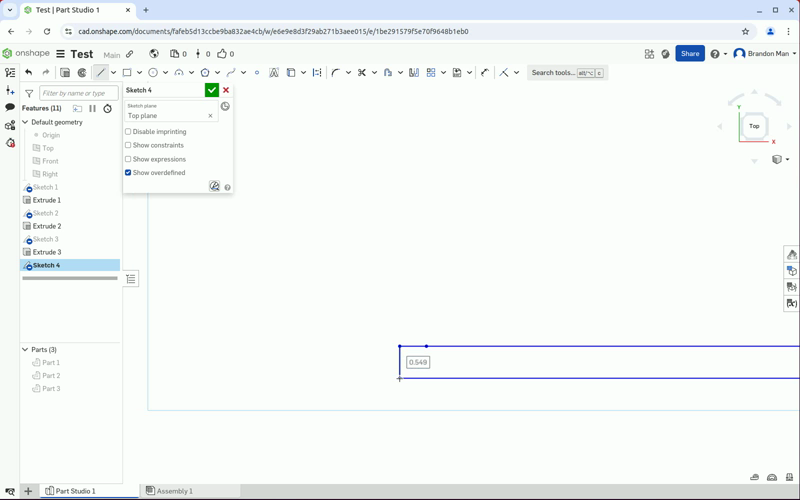
scroll(-6)
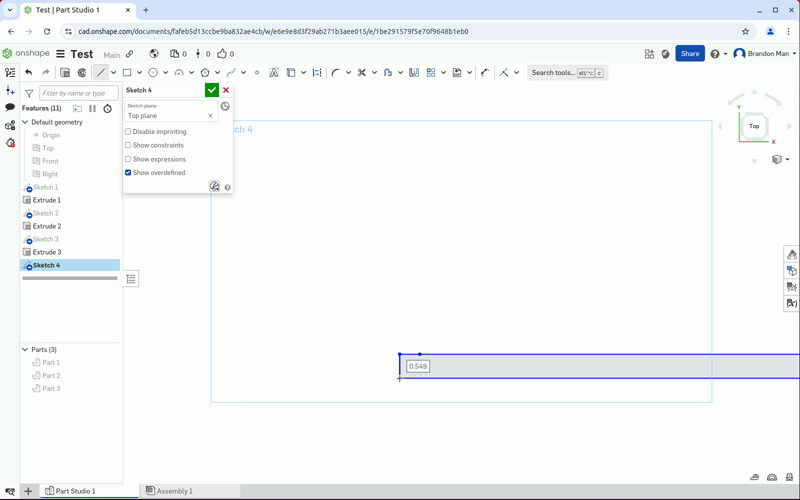
scroll(-6)
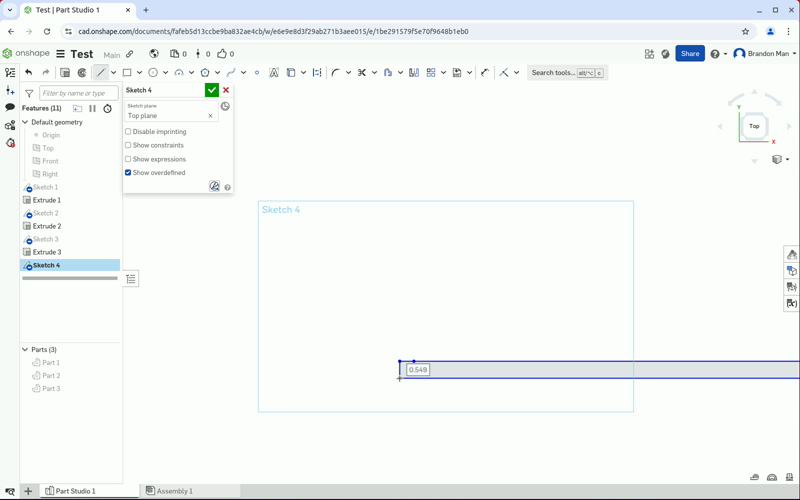
scroll(-6)
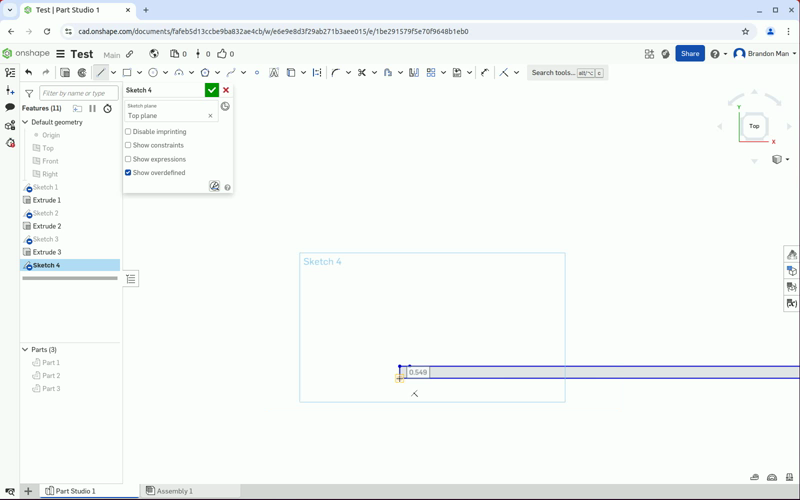
scroll(-6)
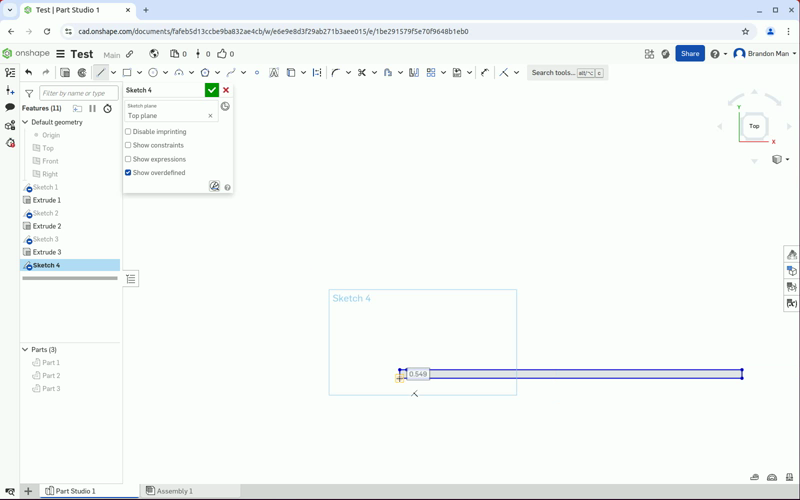
scroll(-6)
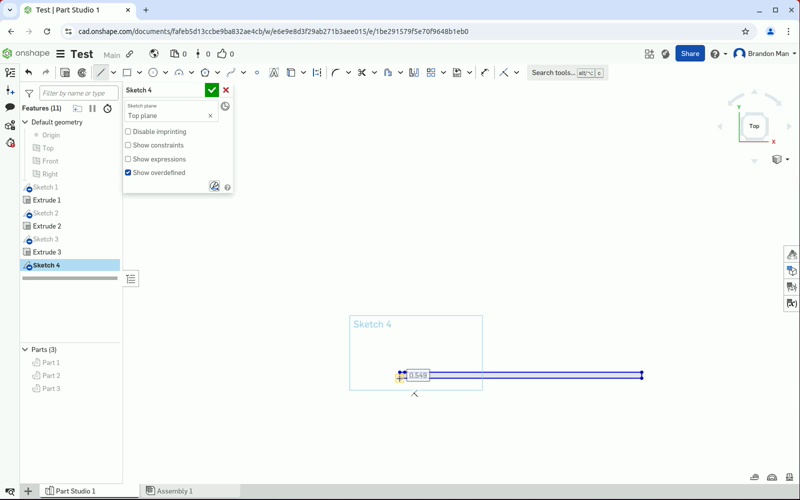
scroll(-6)
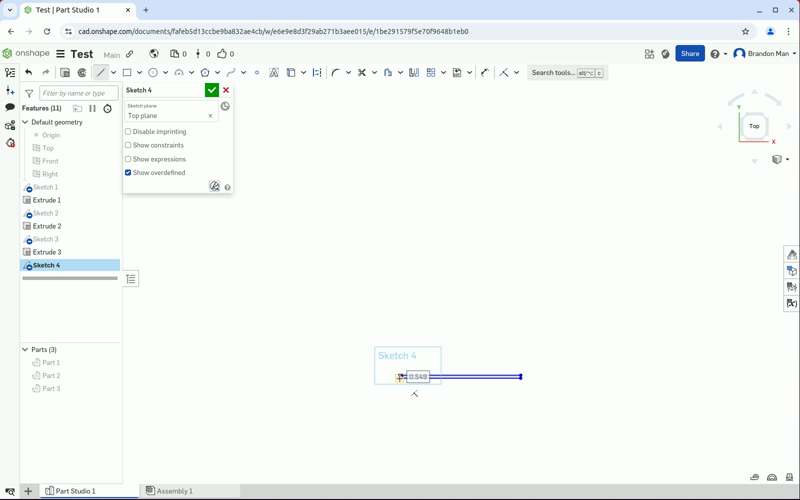
key(esc)
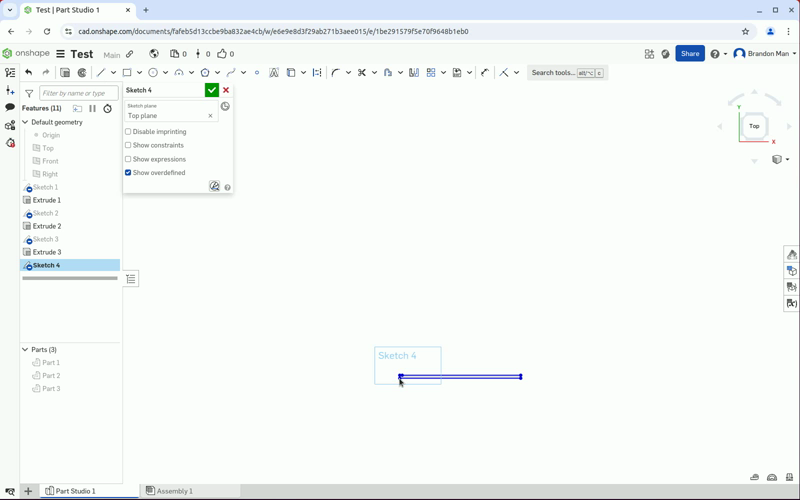
mouse_move(403, 376)
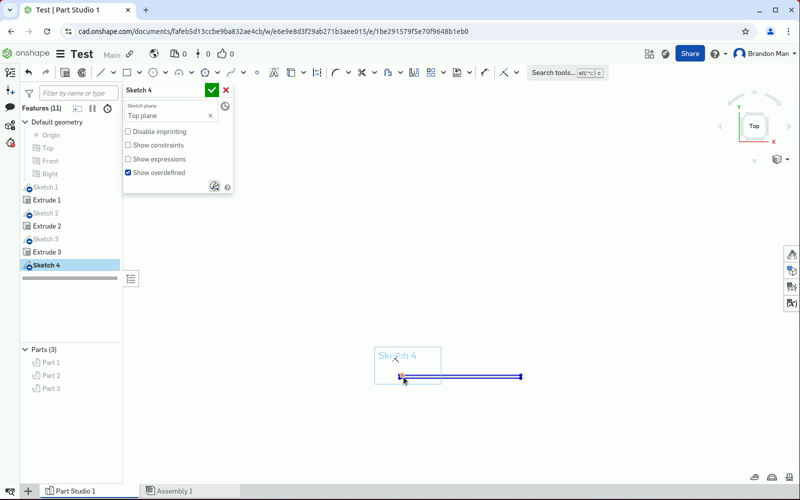
scroll(6)
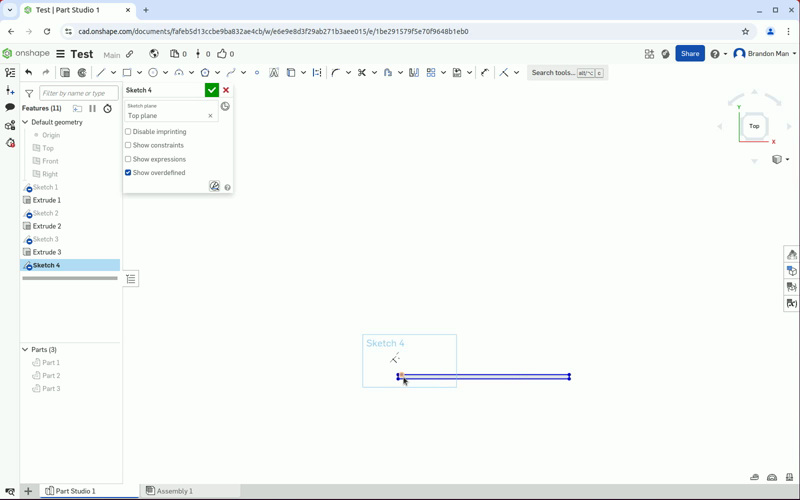
scroll(6)
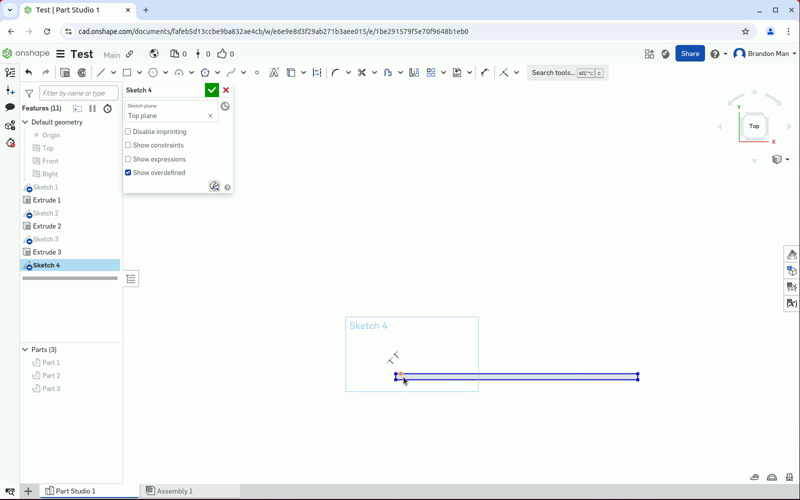
scroll(6)
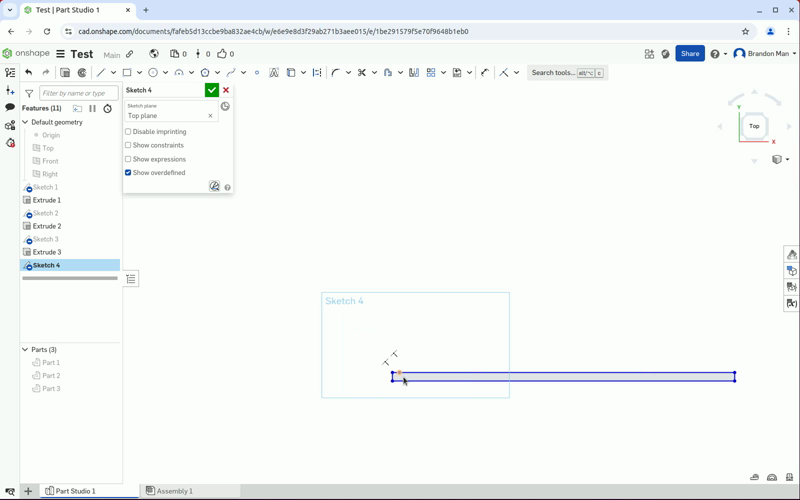
scroll(6)
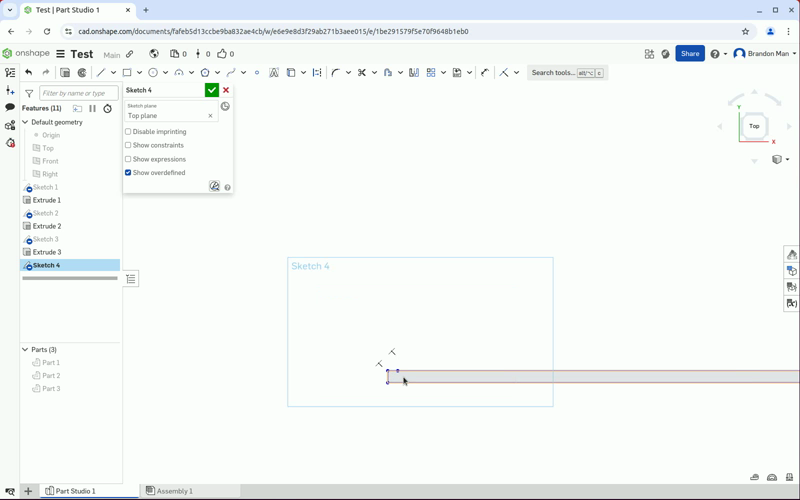
scroll(6)
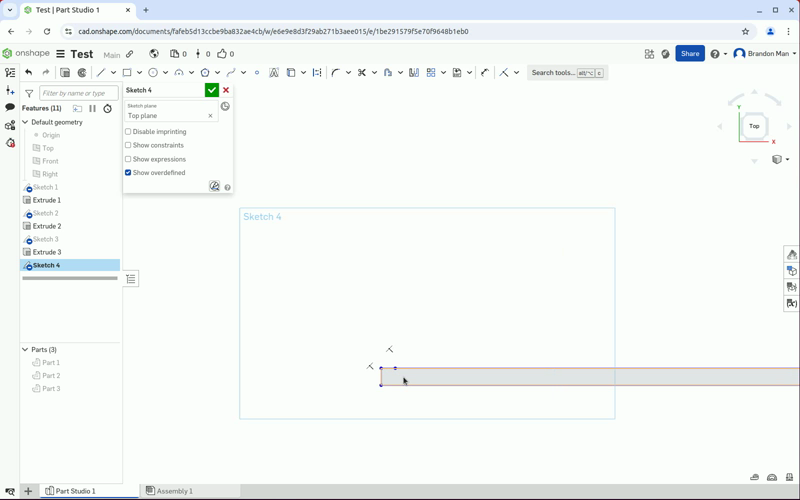
scroll(6)
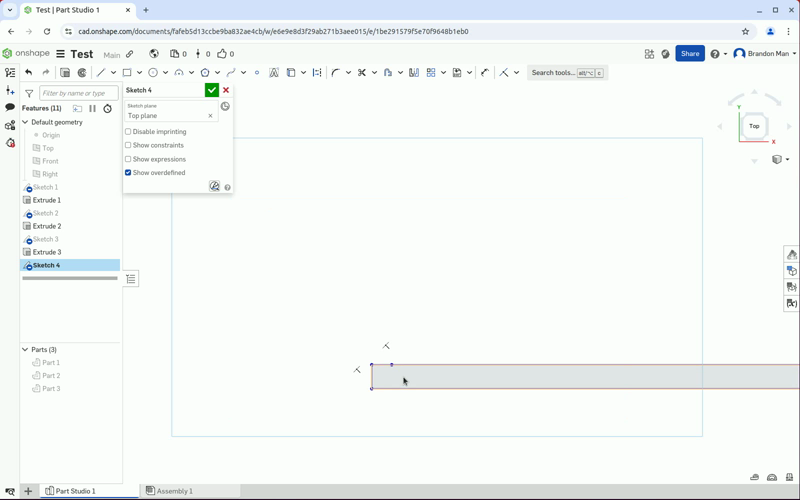
scroll(6)
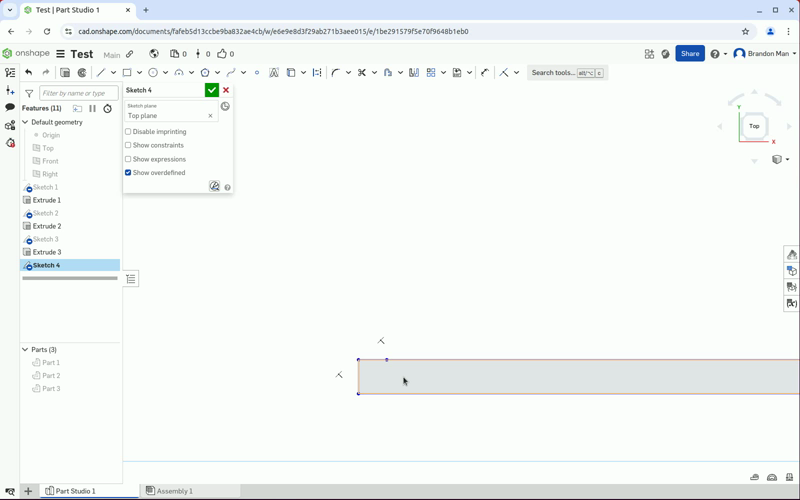
click(403, 376)
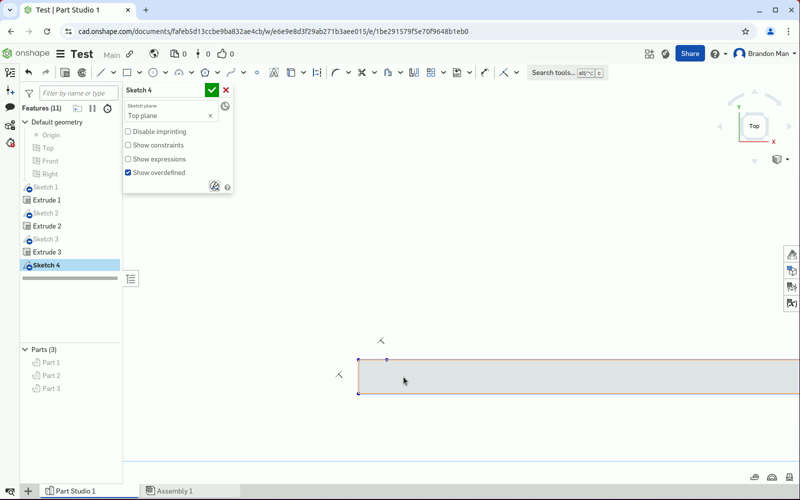
scroll(-6)
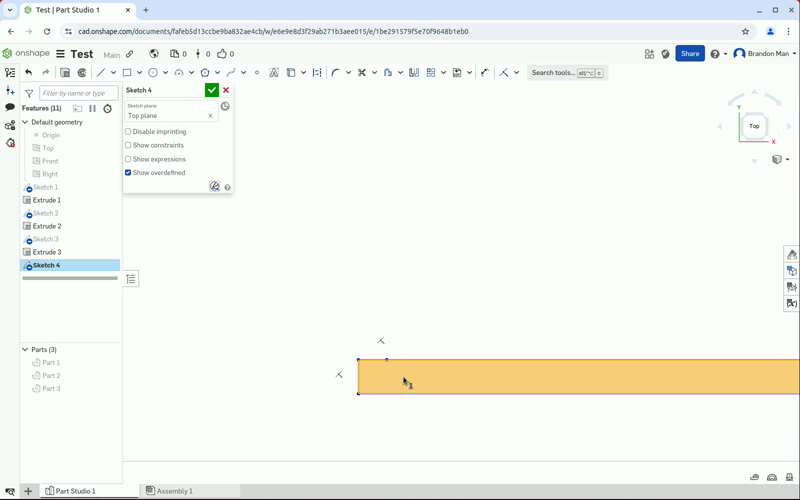
scroll(-6)
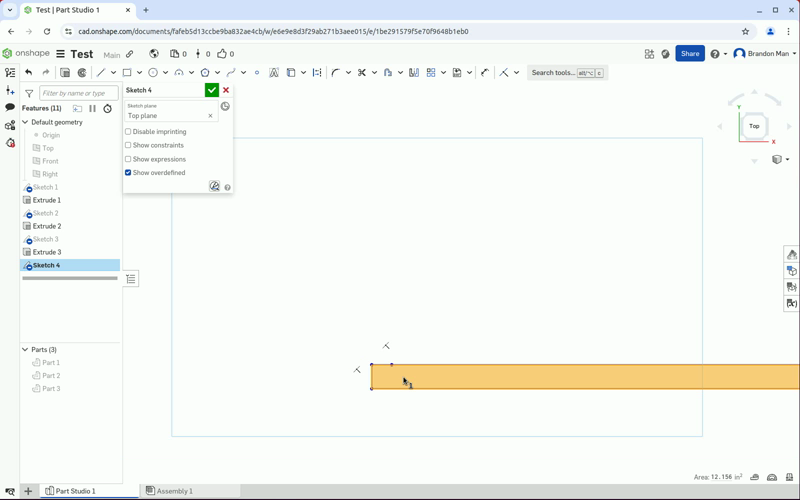
scroll(-6)
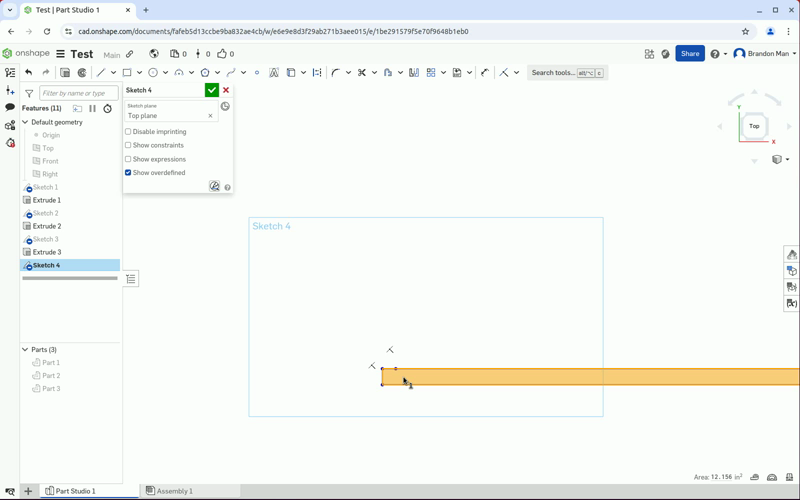
scroll(-6)
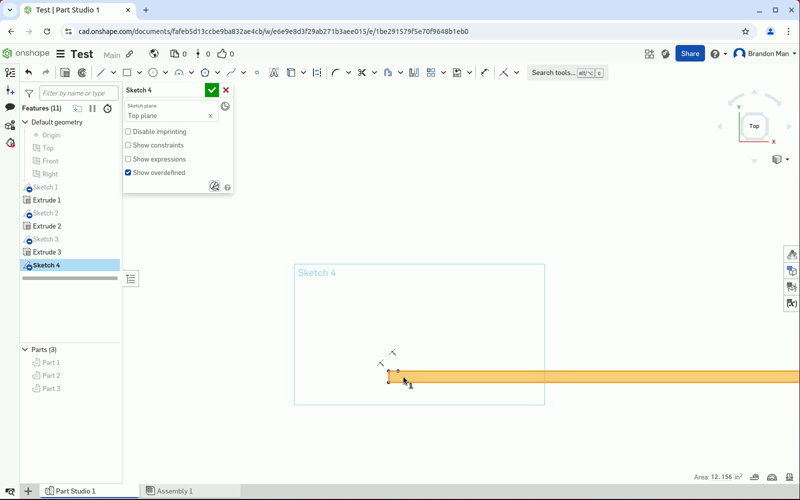
scroll(-6)
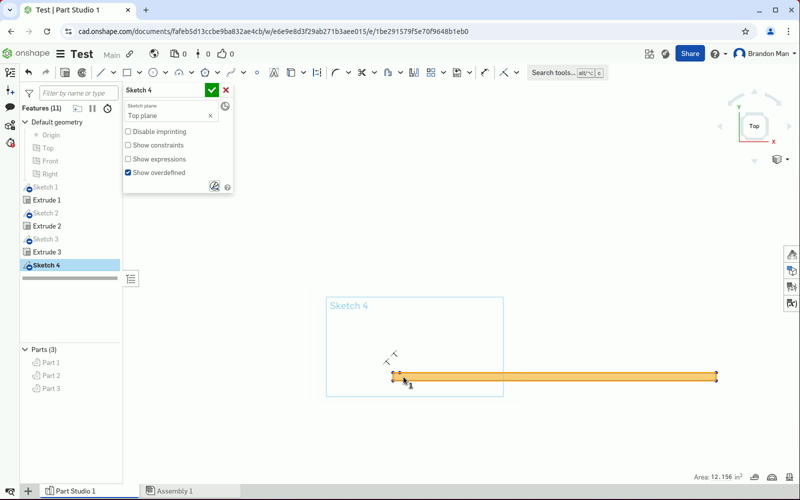
scroll(-6)
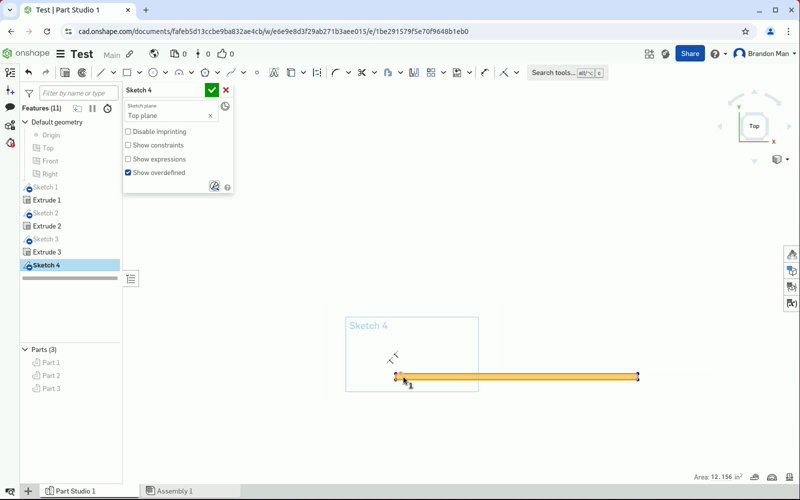
scroll(-6)
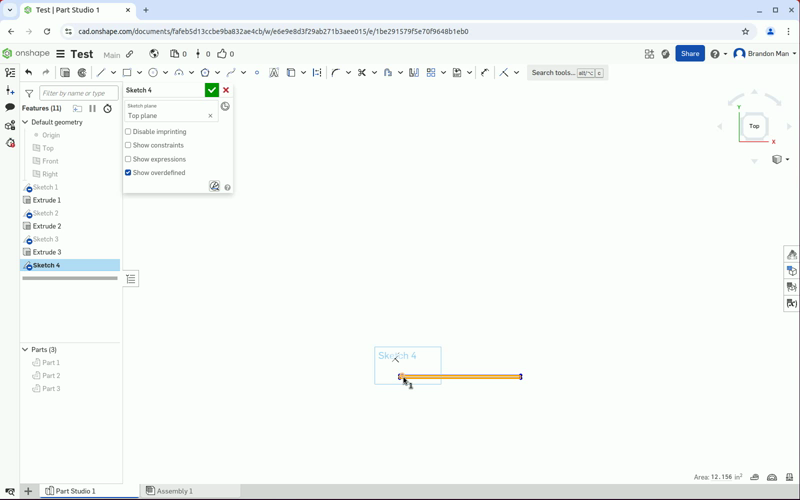
mouse_move(73, 352)
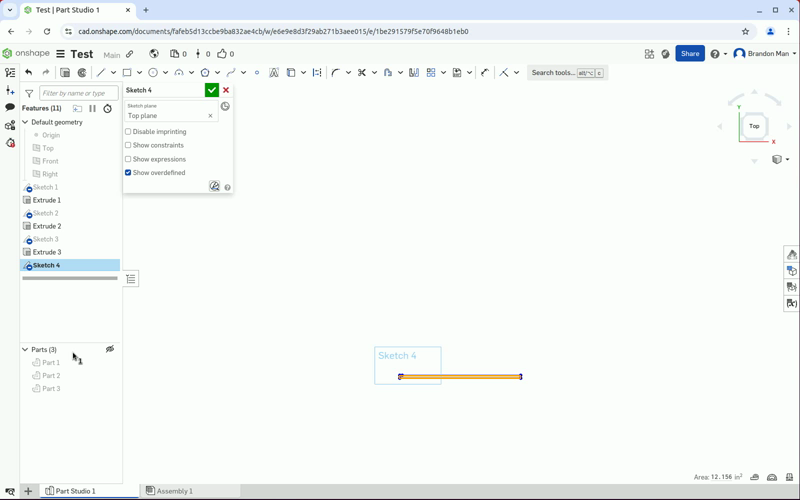
key(shift+y)
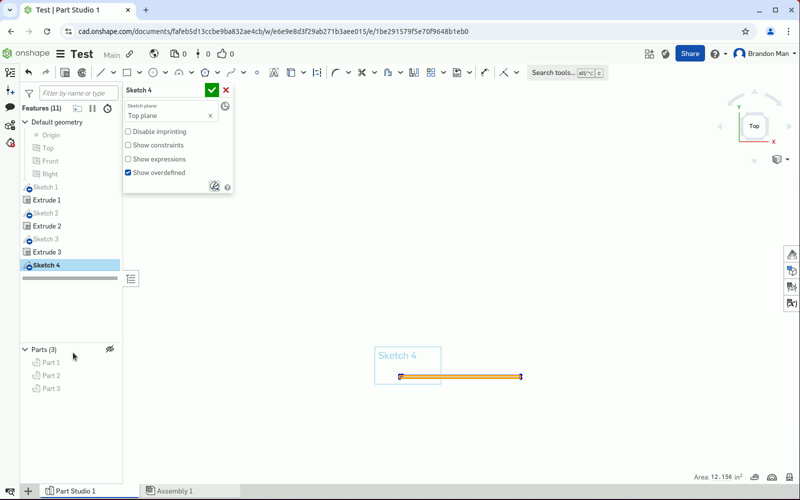
key(shift+e)
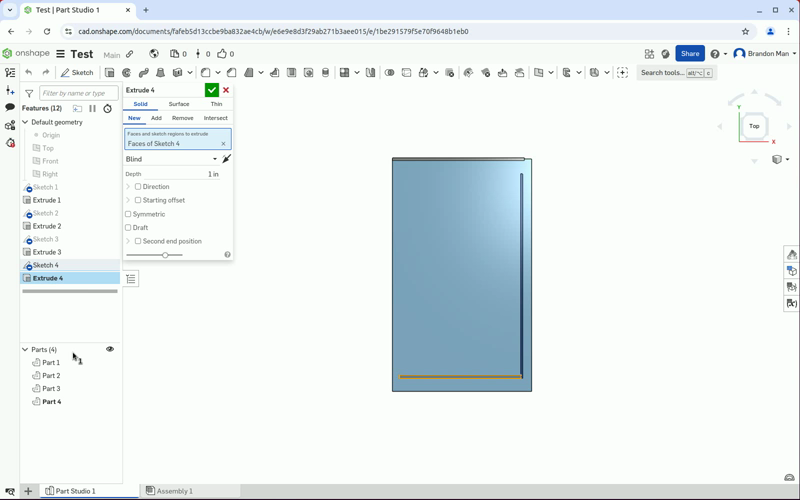
mouse_move(143, 106)
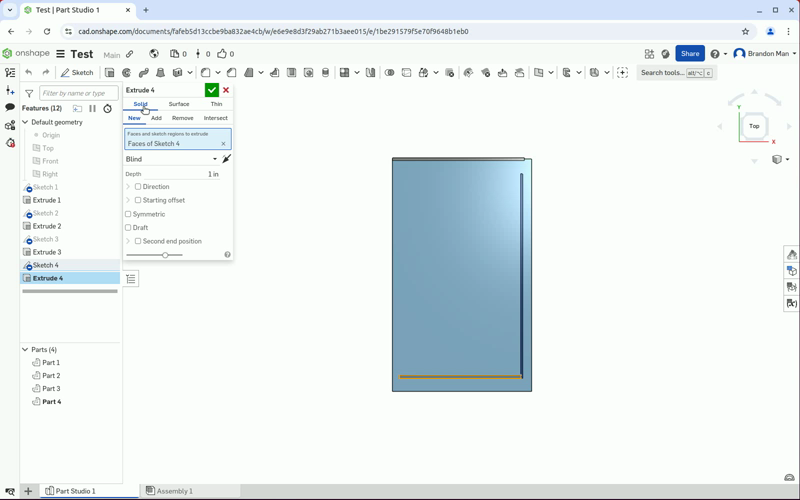
click(143, 106)
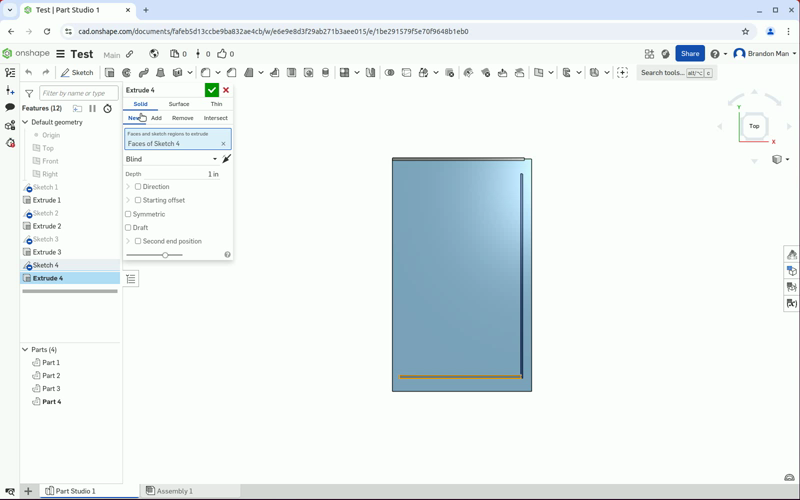
mouse_move(137, 120)
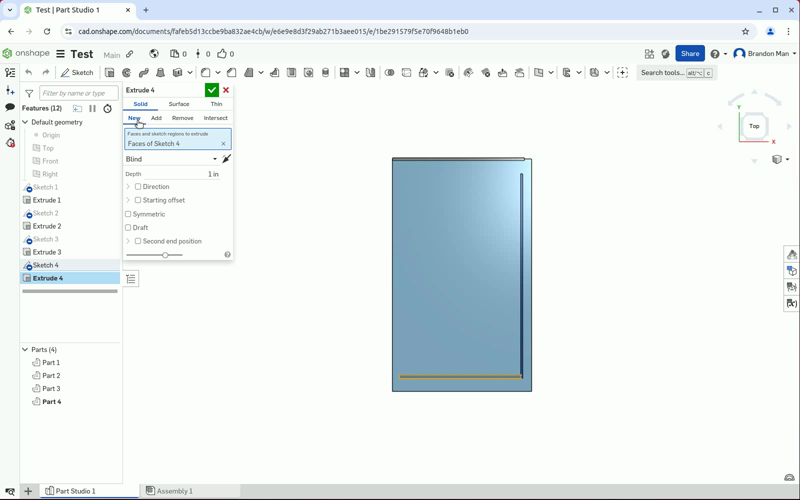
click(137, 120)
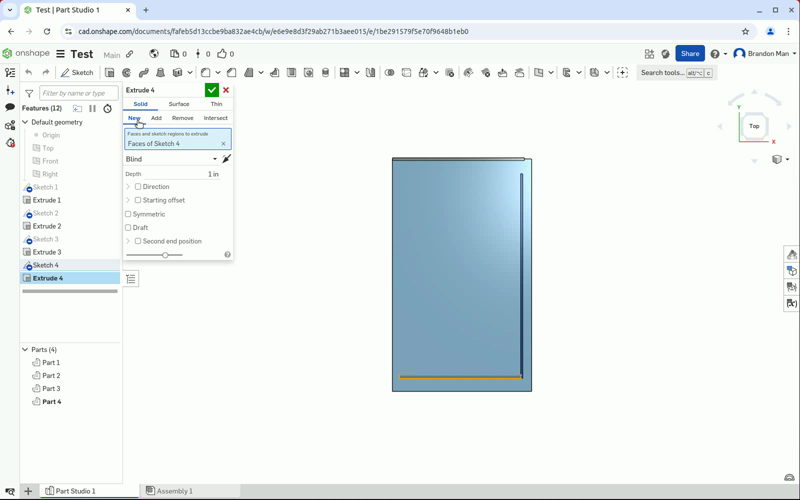
key(tab, 4)
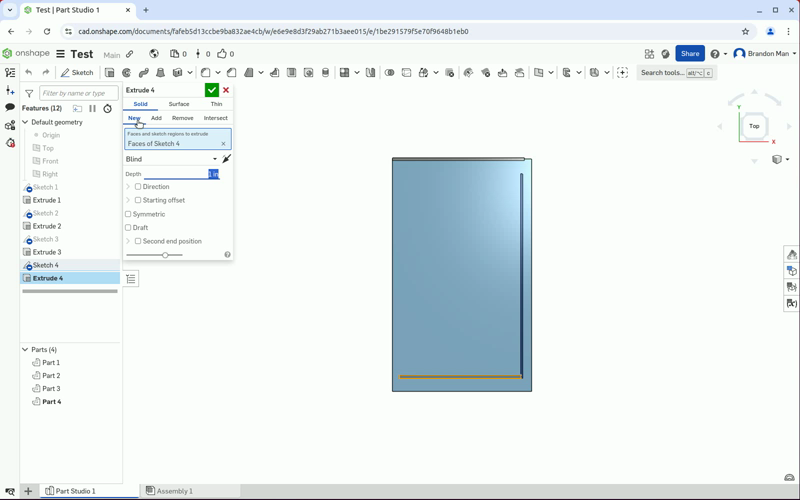
text(9.147)
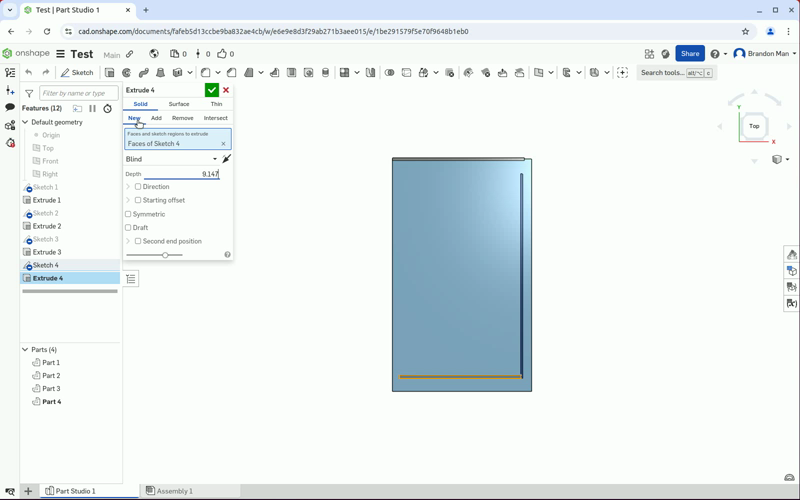
key(enter)
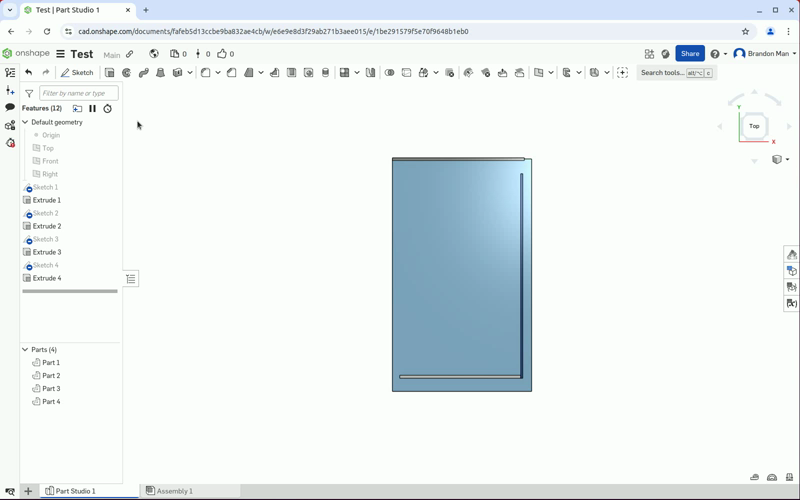
key(shift+h)
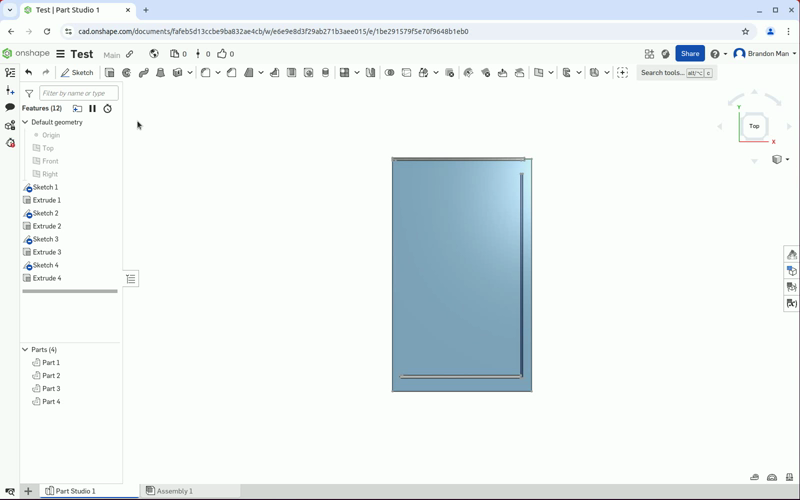
key(shift+h)
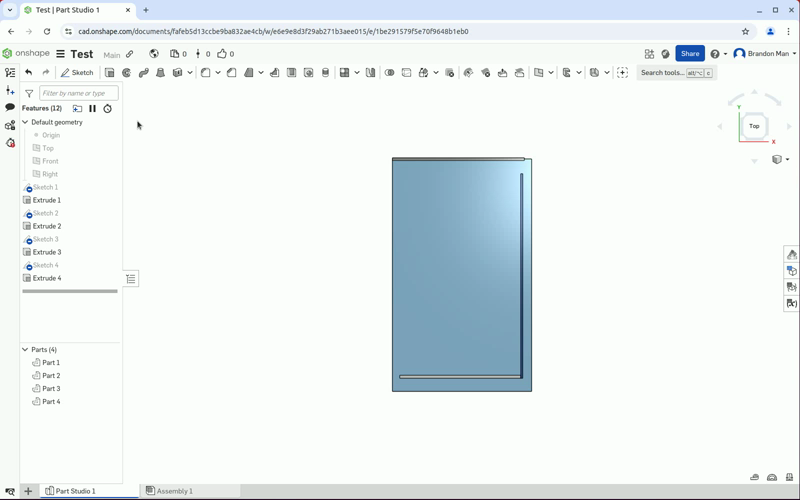
mouse_move(73, 189)
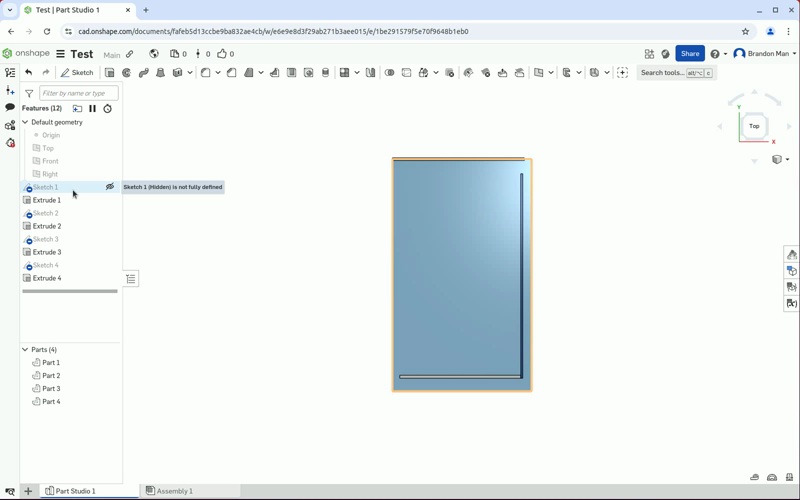
click(73, 189)
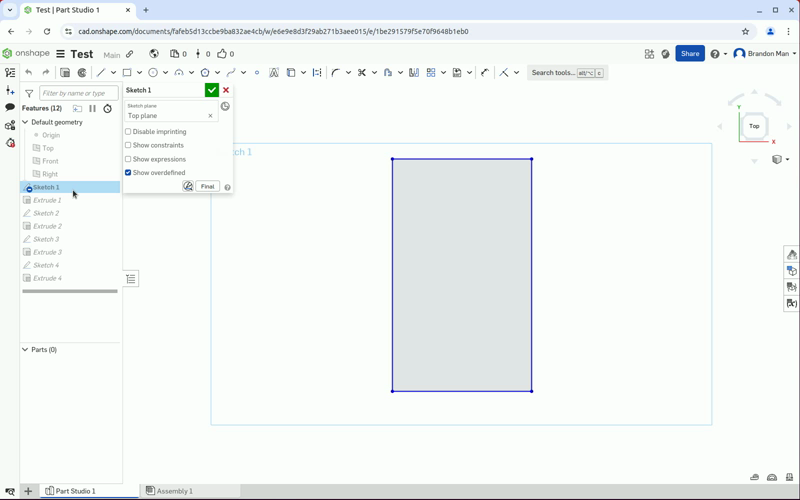
mouse_move(229, 92)
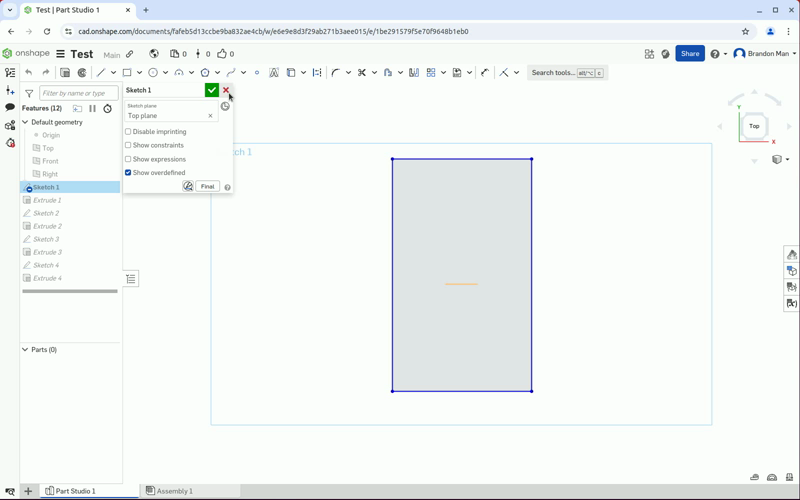
click(229, 92)
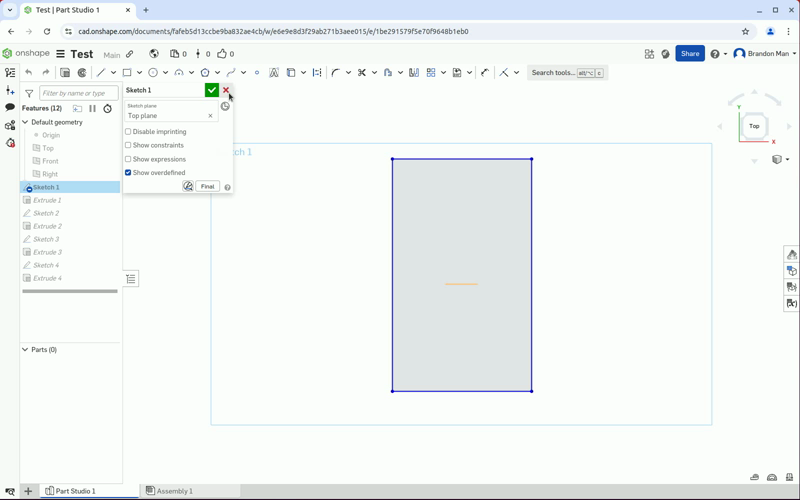
key(shift+s)
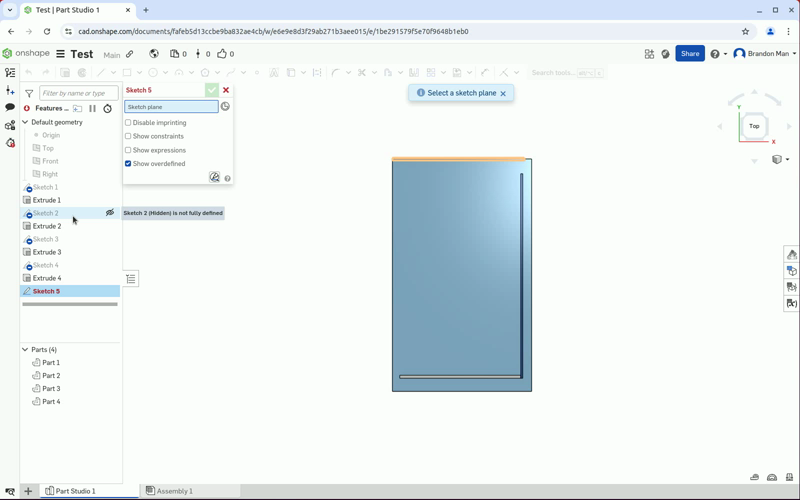
scroll(3)
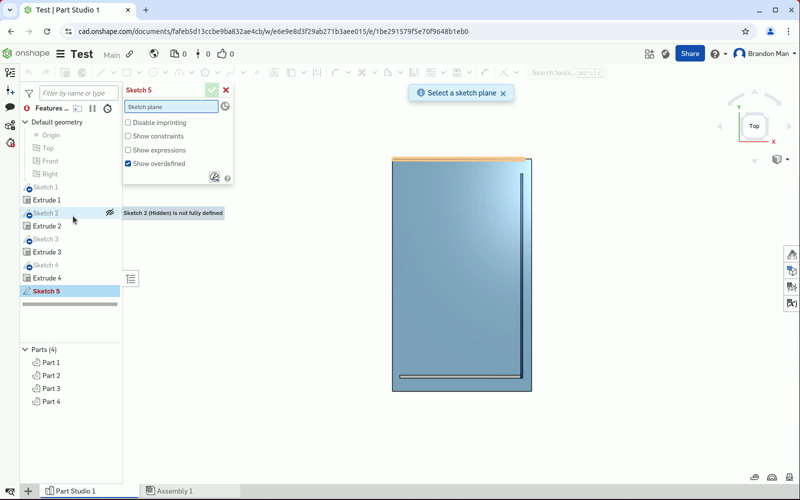
mouse_move(73, 150)
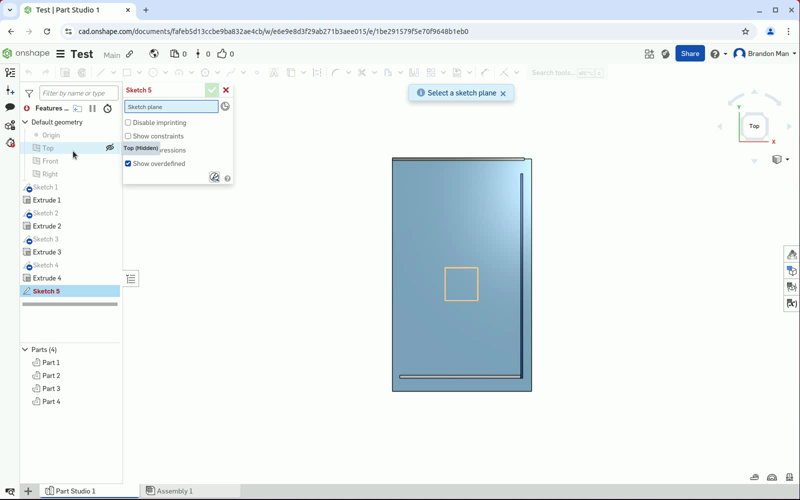
click(73, 150)
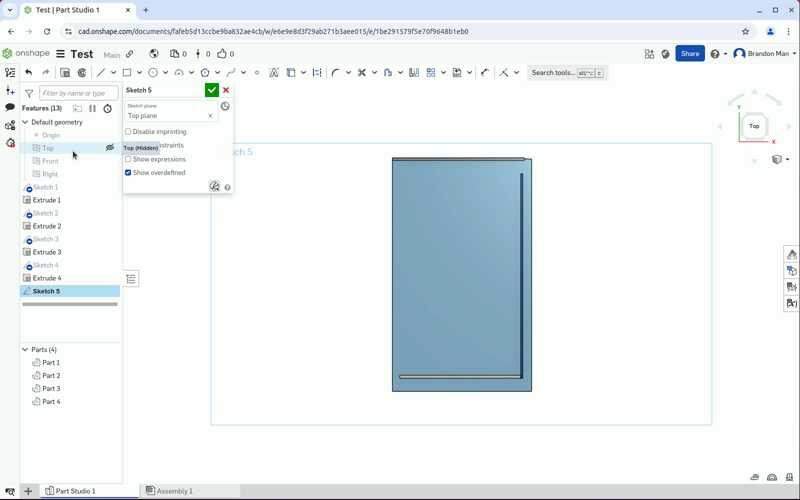
mouse_move(73, 352)
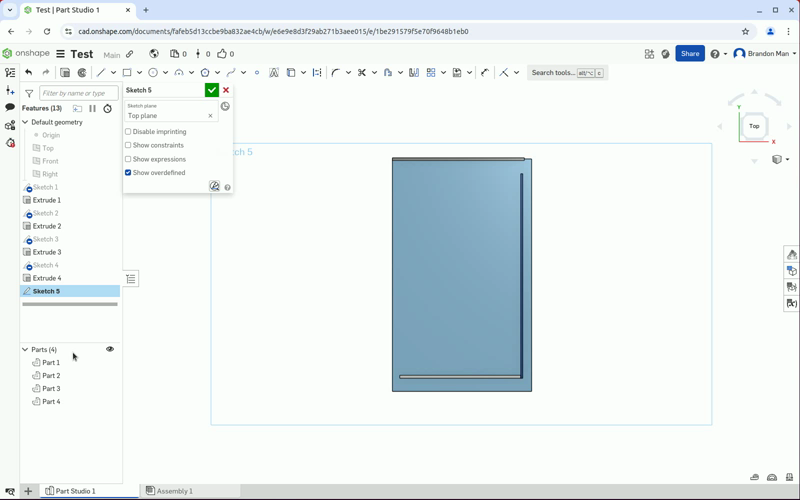
key(y)
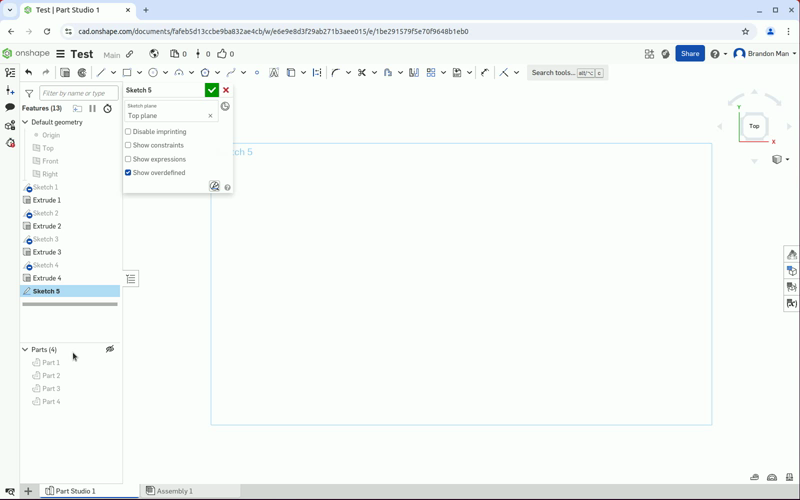
key(l)
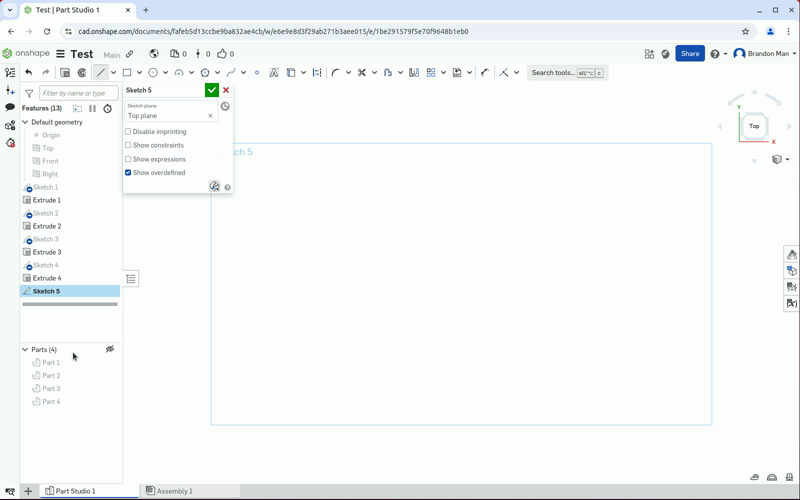
key_down(shift)
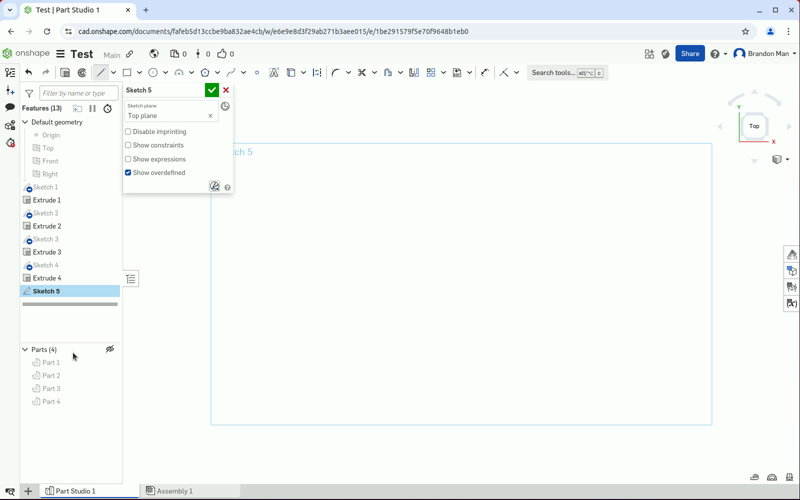
mouse_move(399, 375)
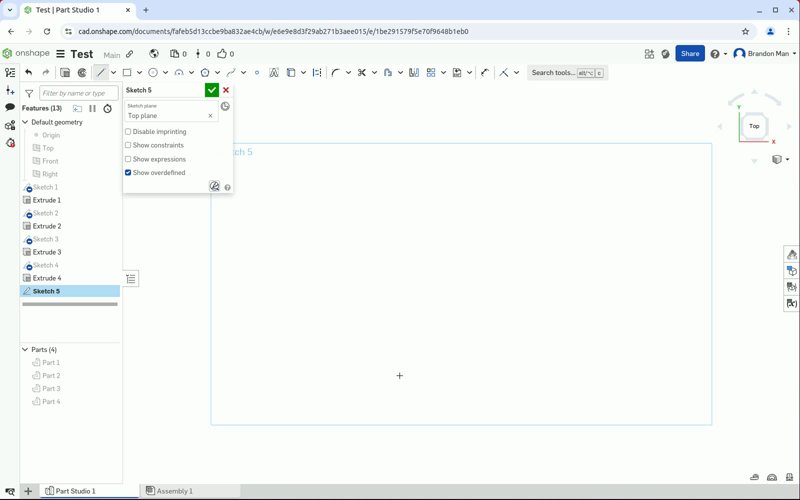
click(399, 375)
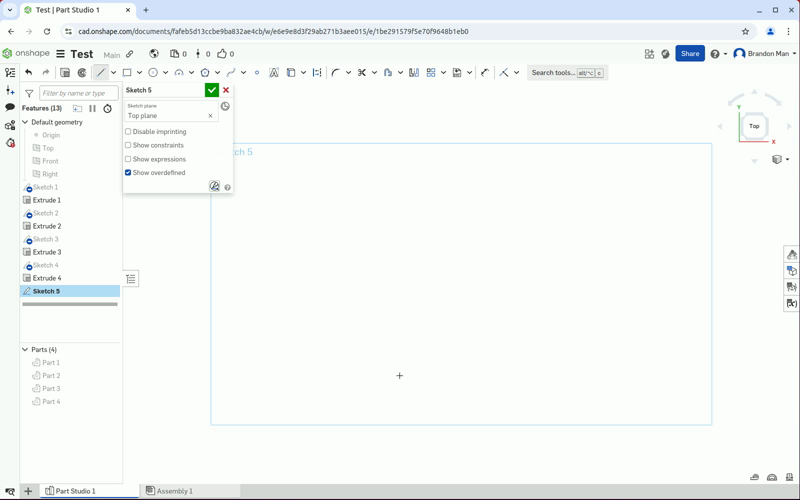
key_up(shift)
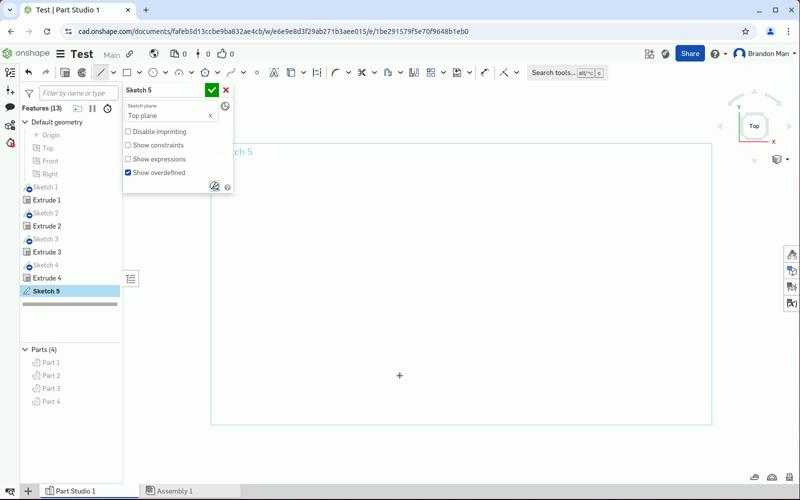
key_down(shift)
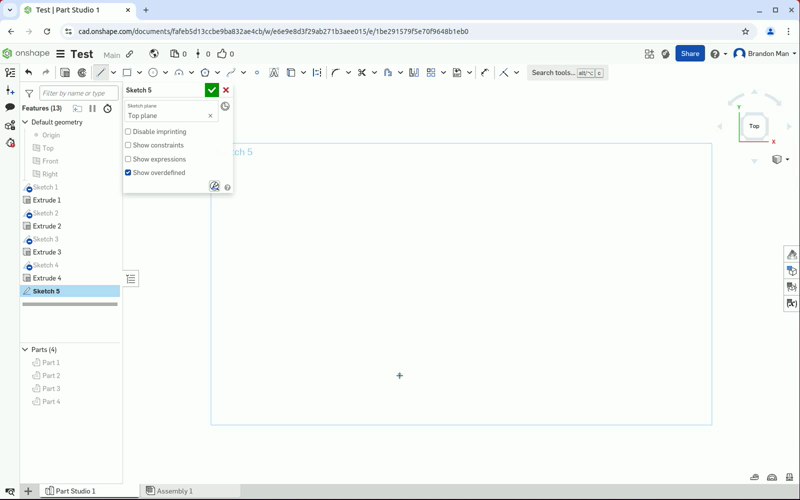
mouse_move(429, 375)
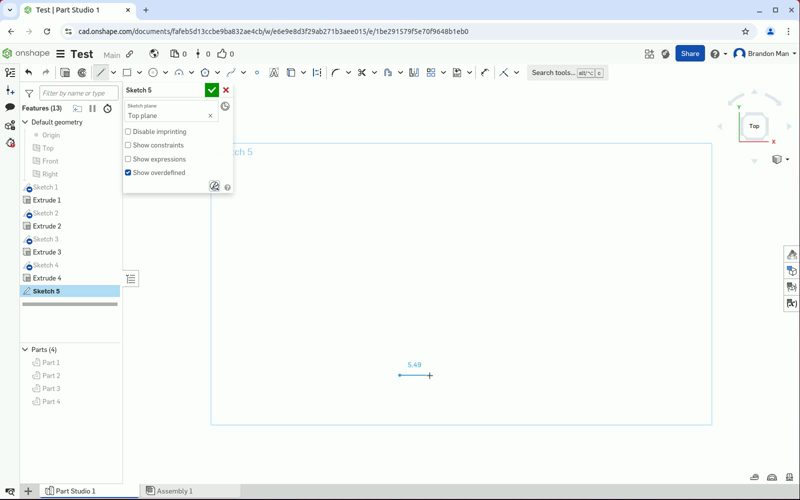
mouse_move(401, 375)
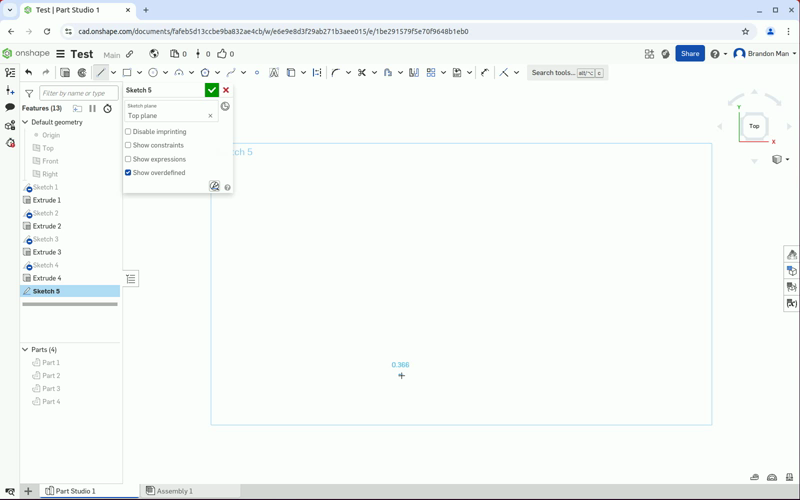
scroll(6)
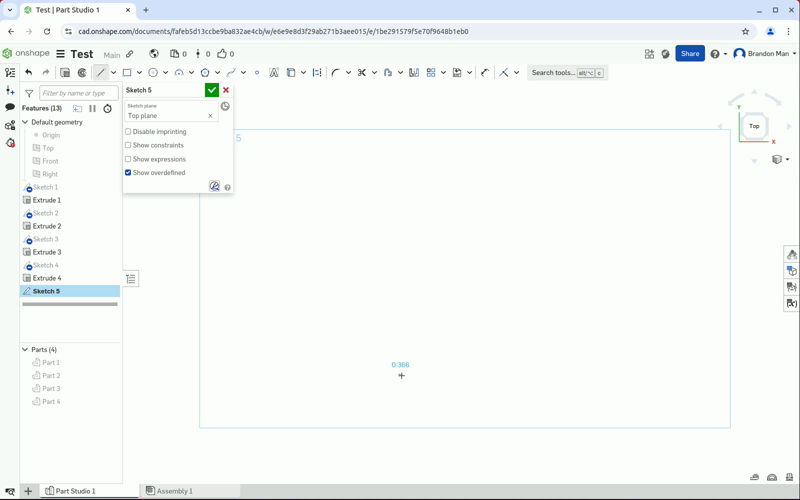
scroll(6)
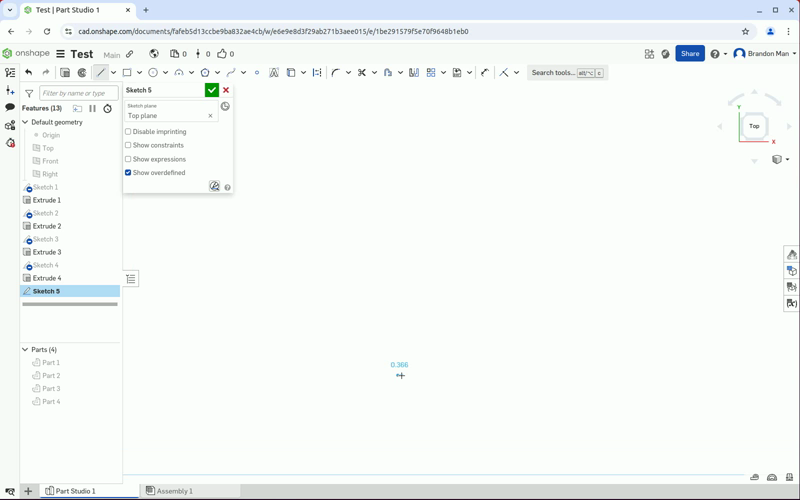
scroll(6)
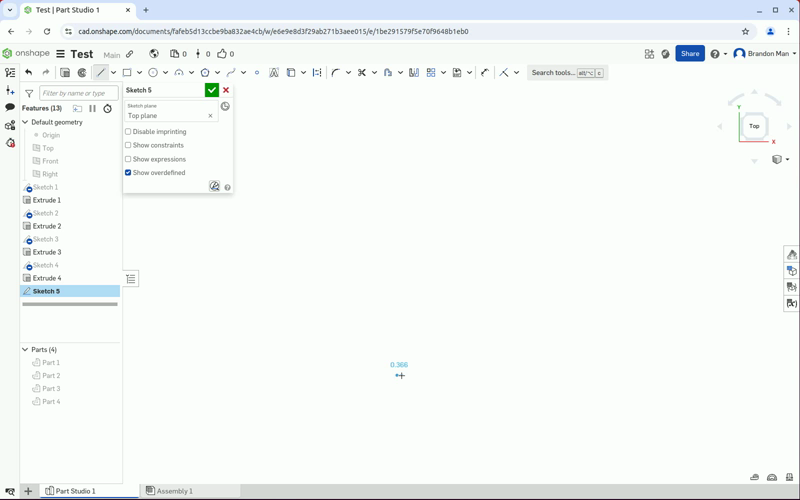
scroll(6)
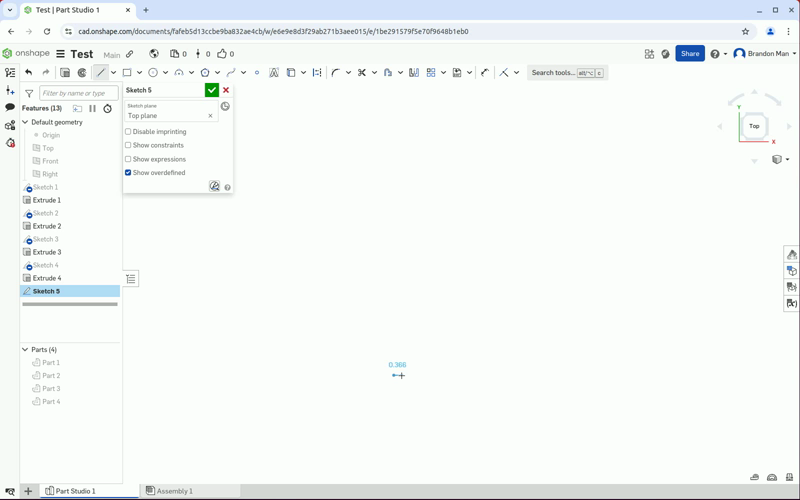
scroll(6)
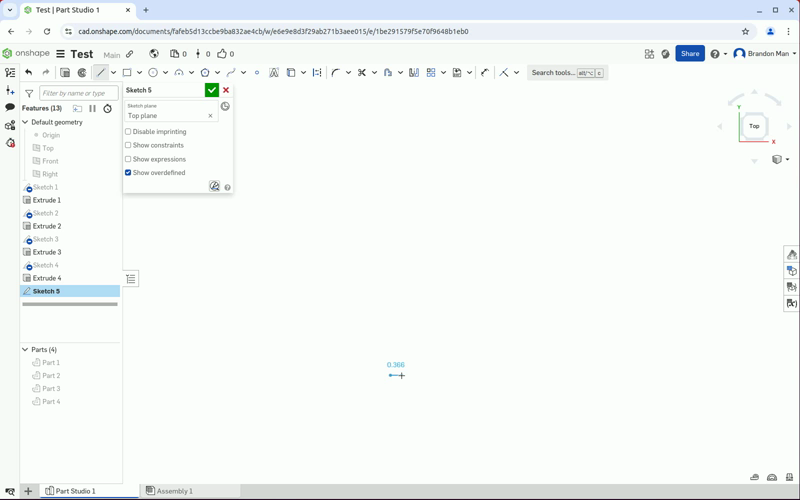
scroll(6)
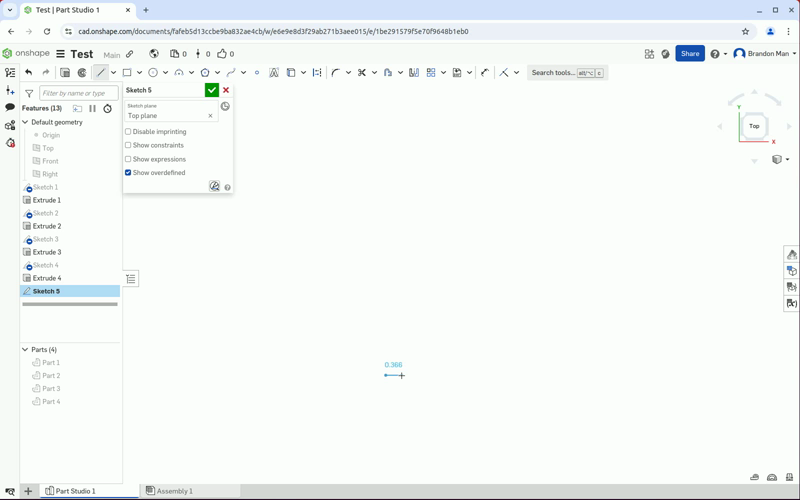
scroll(6)
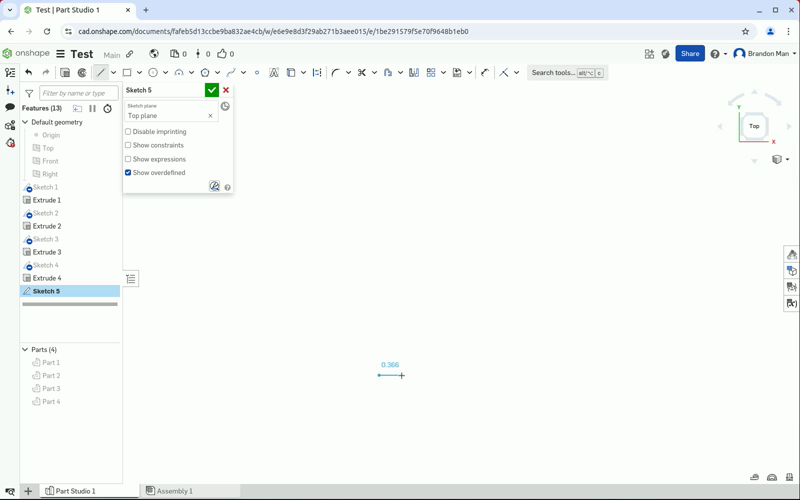
click(401, 375)
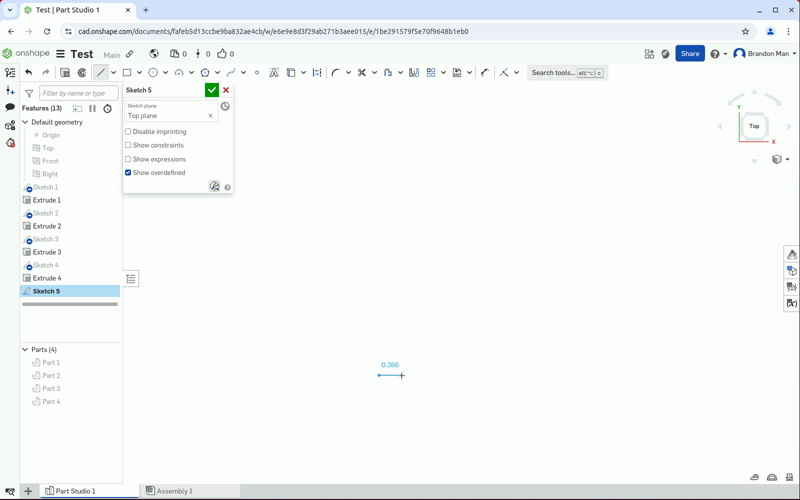
scroll(-6)
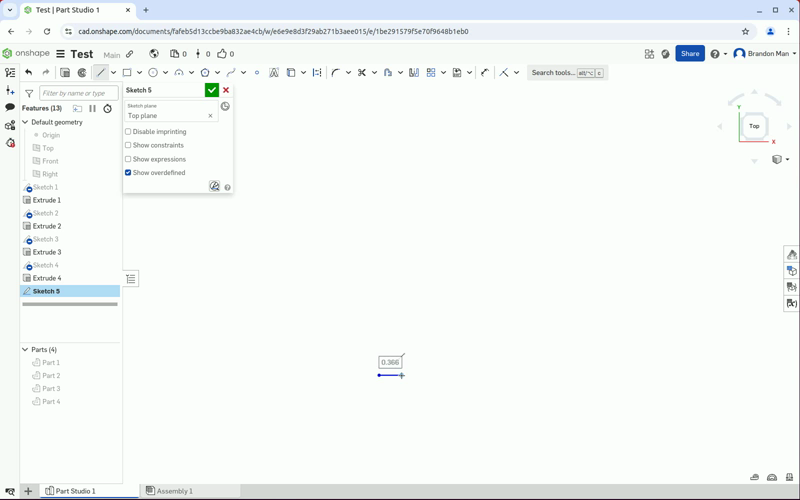
scroll(-6)
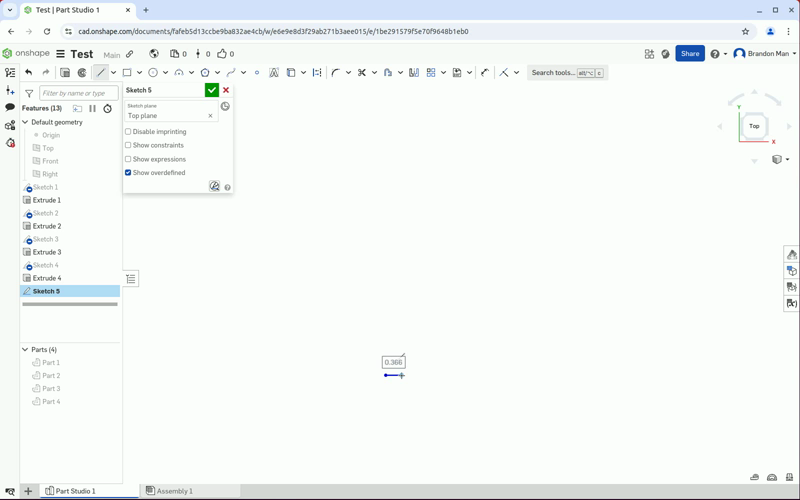
scroll(-6)
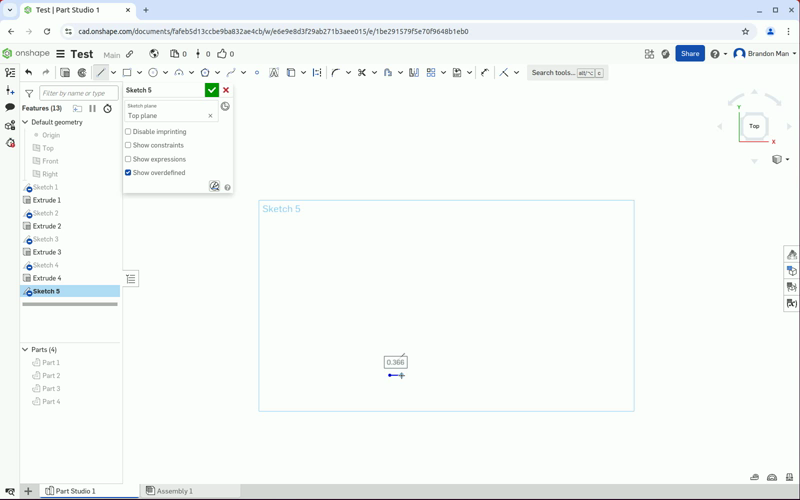
scroll(-6)
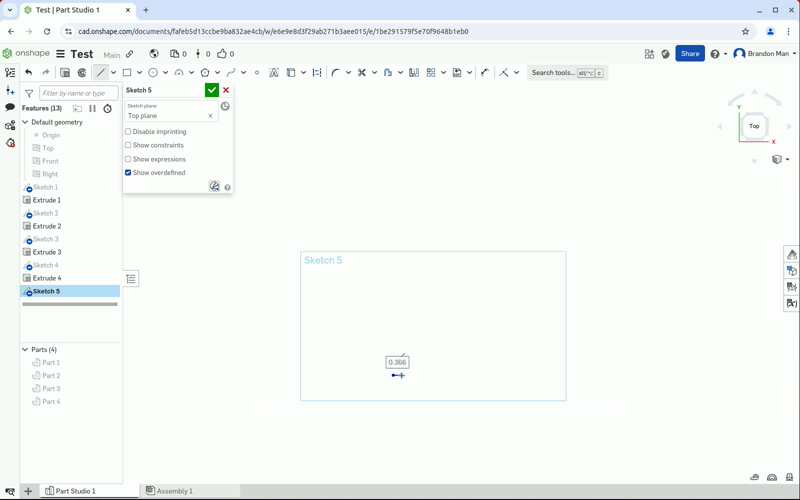
scroll(-6)
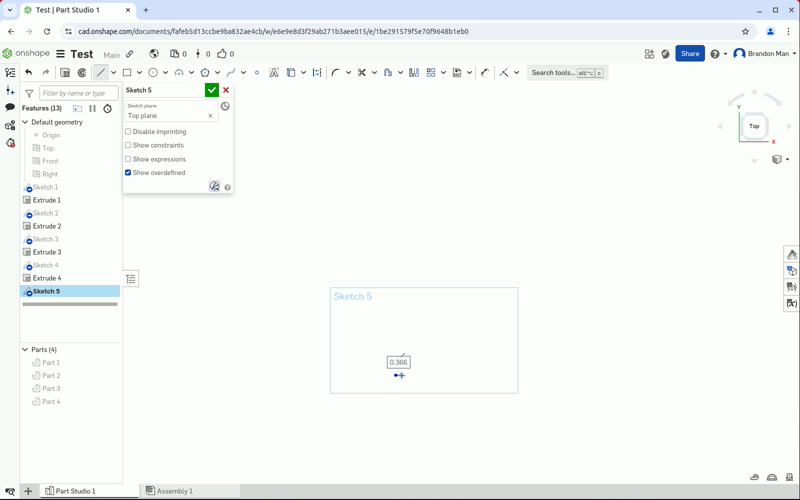
scroll(-6)
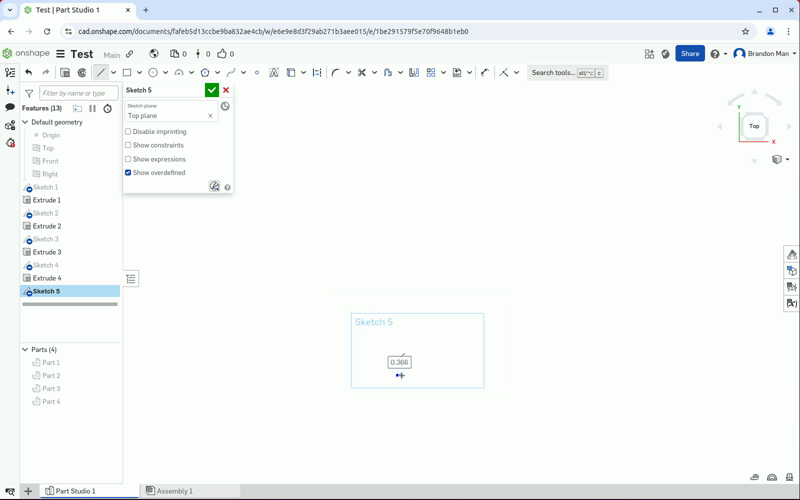
scroll(-6)
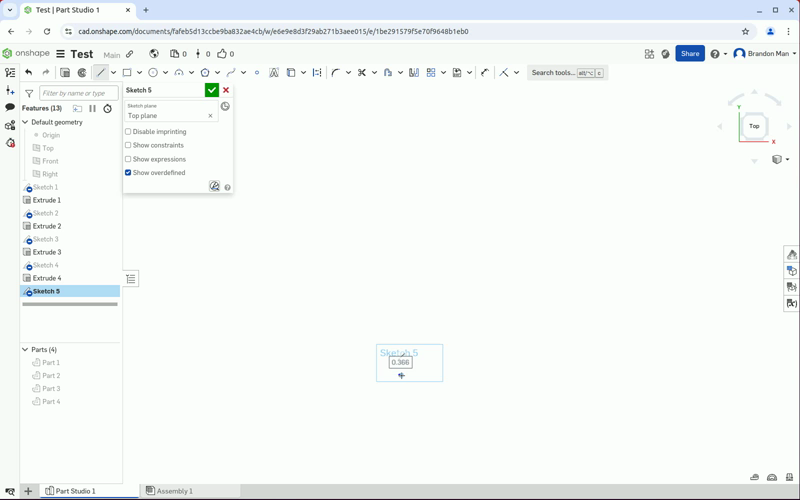
key_up(shift)
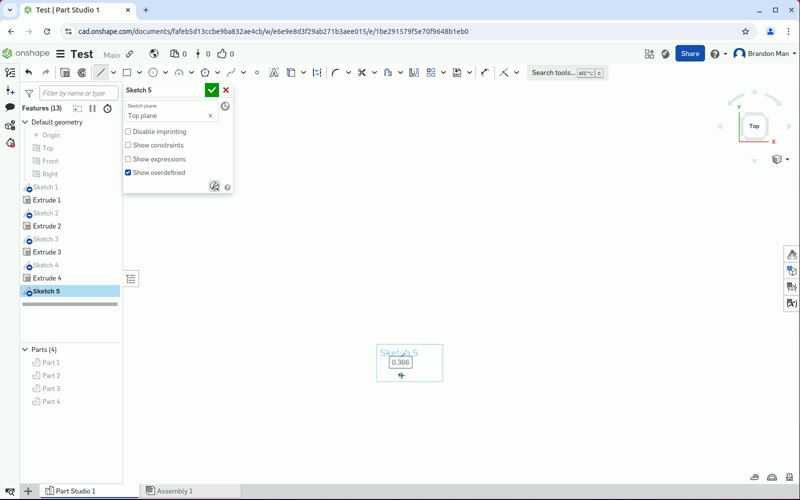
key_down(shift)
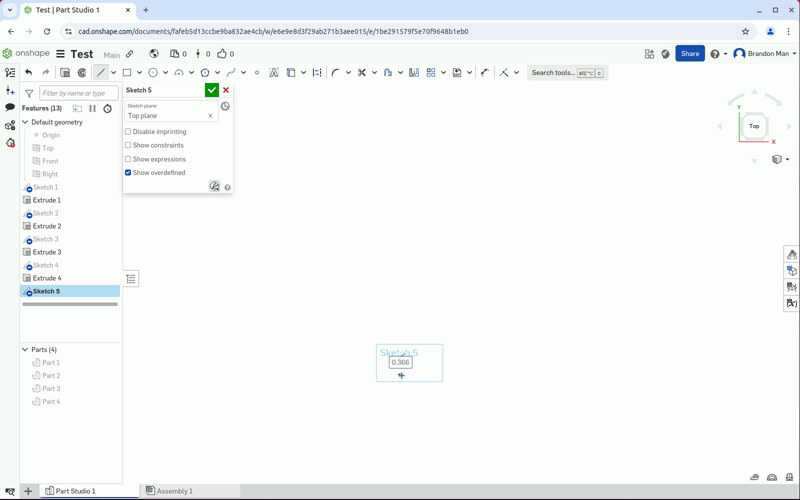
mouse_move(401, 173)
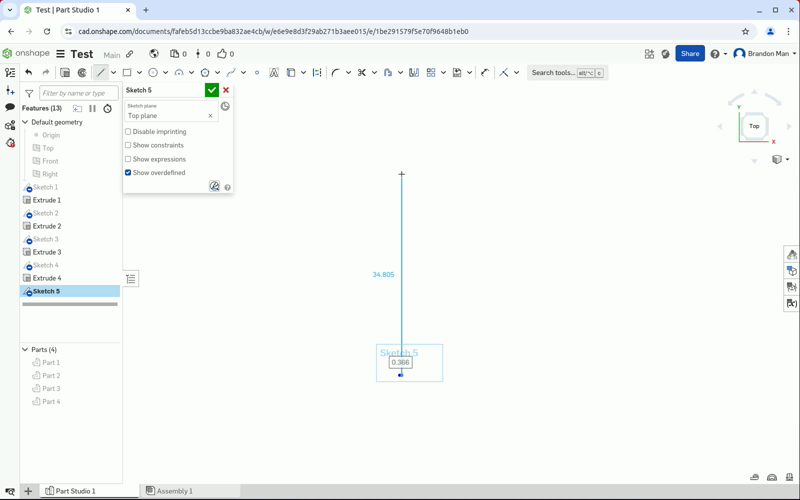
click(401, 173)
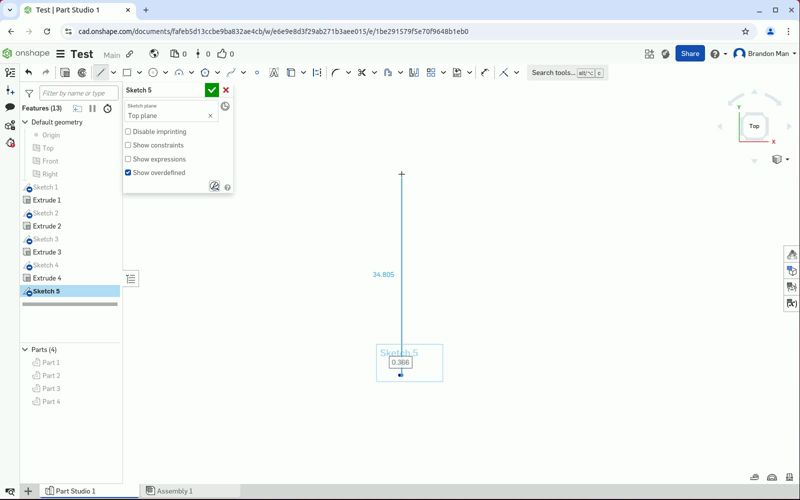
key_up(shift)
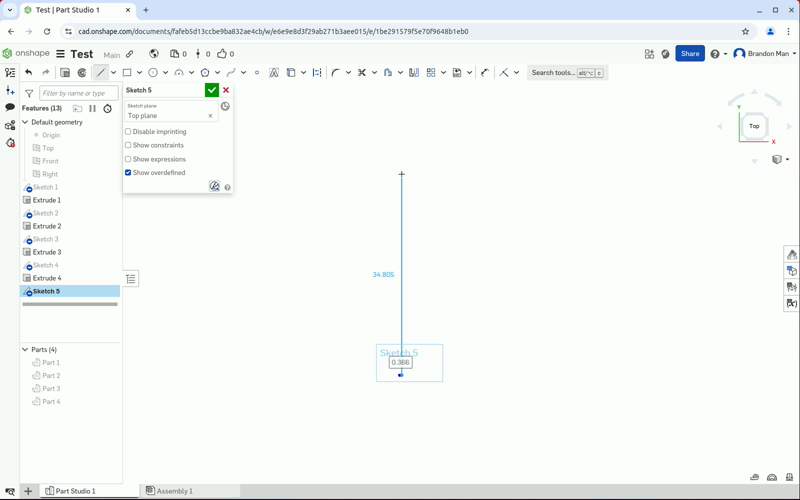
key_down(shift)
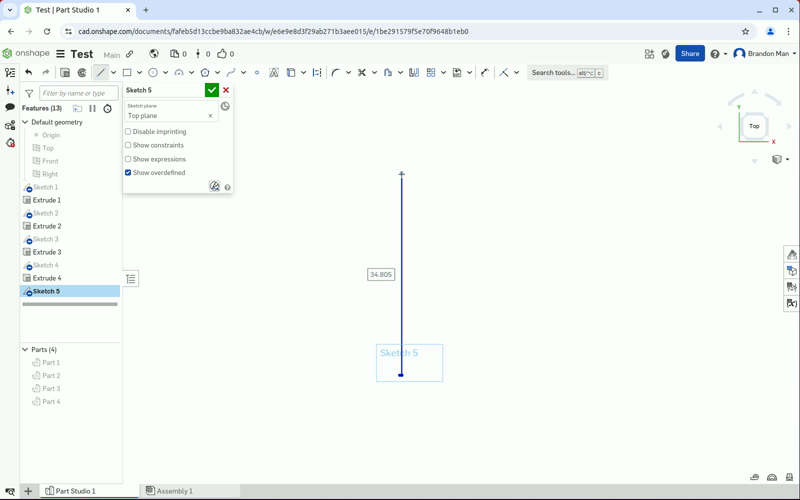
mouse_move(431, 173)
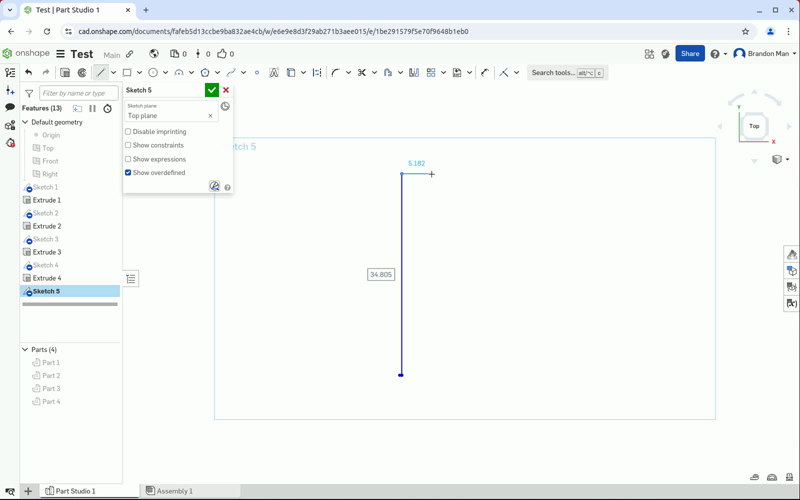
mouse_move(399, 173)
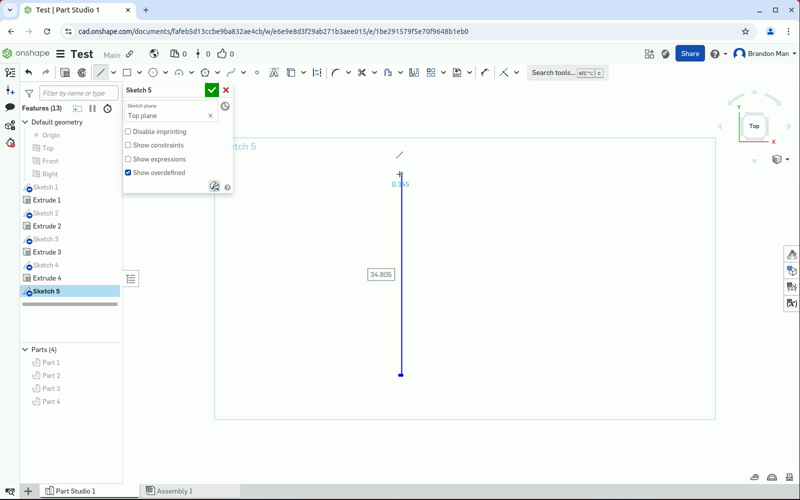
scroll(6)
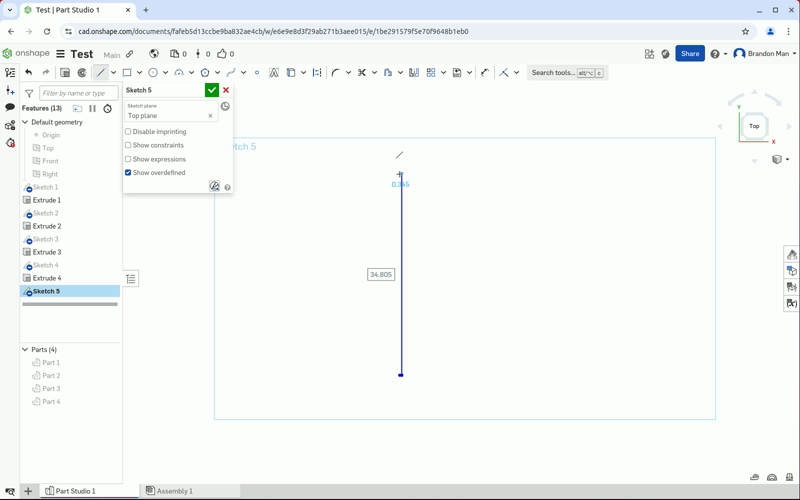
scroll(6)
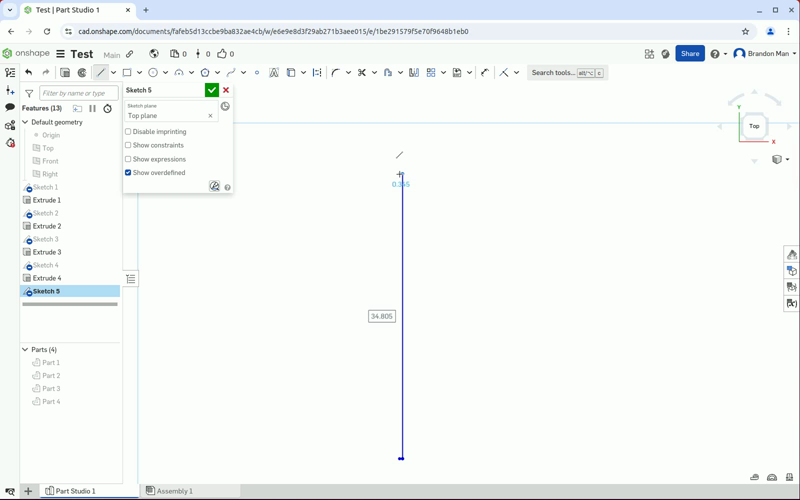
scroll(6)
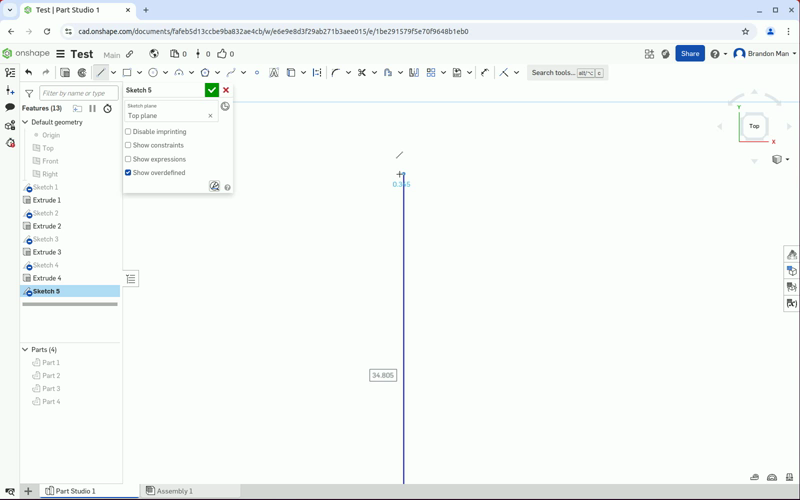
scroll(6)
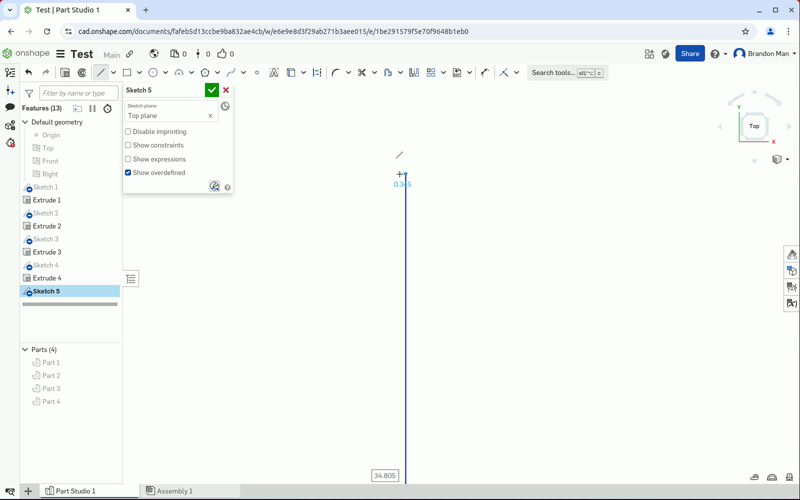
scroll(6)
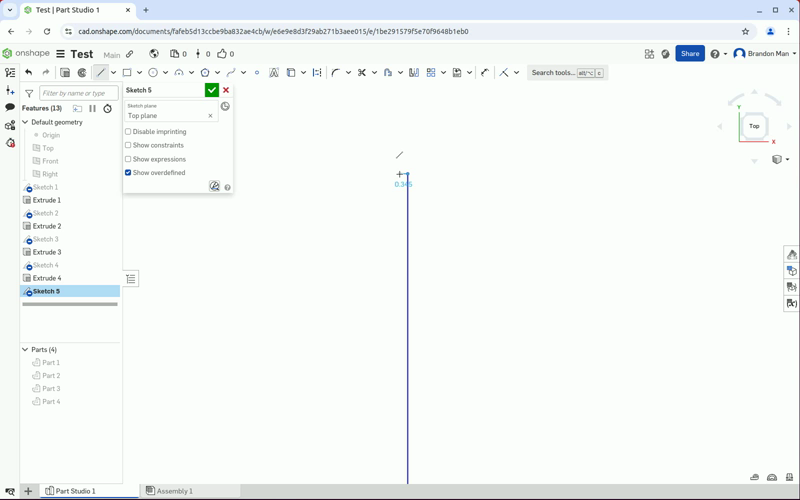
scroll(6)
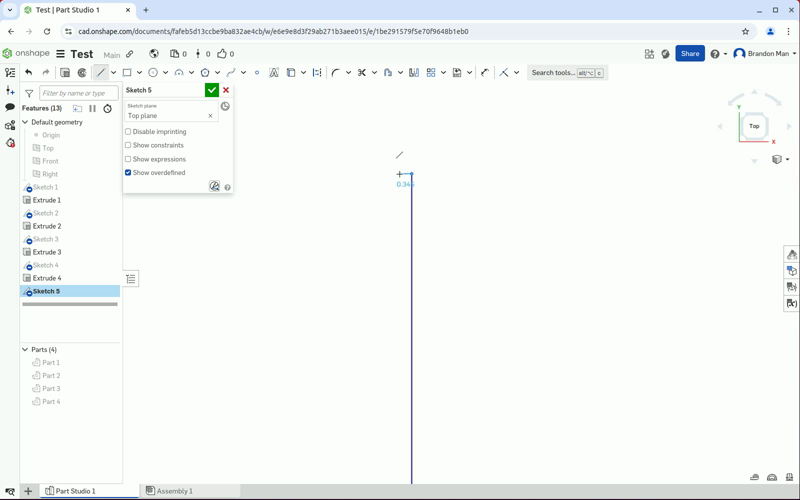
scroll(6)
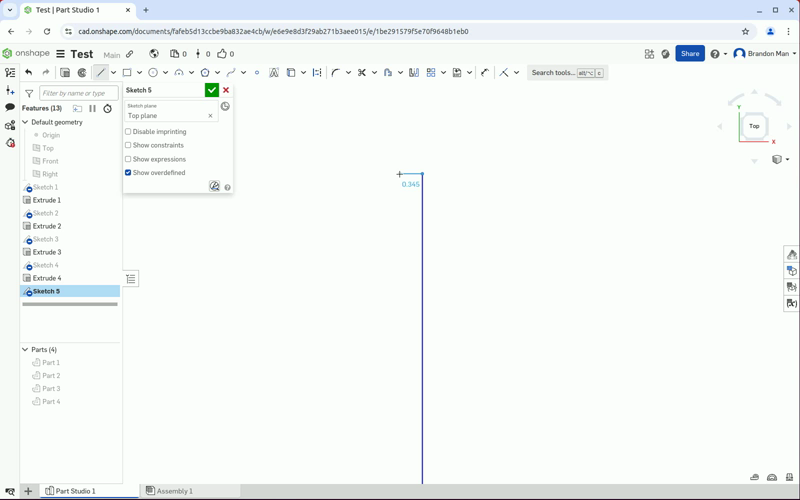
click(399, 173)
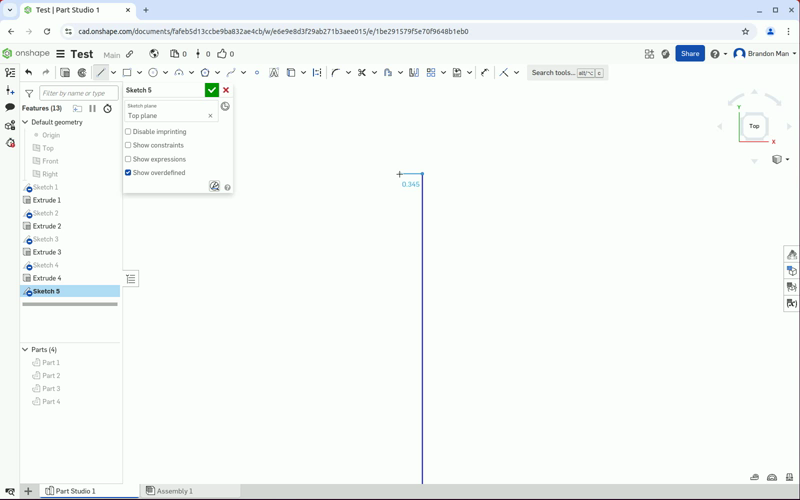
scroll(-6)
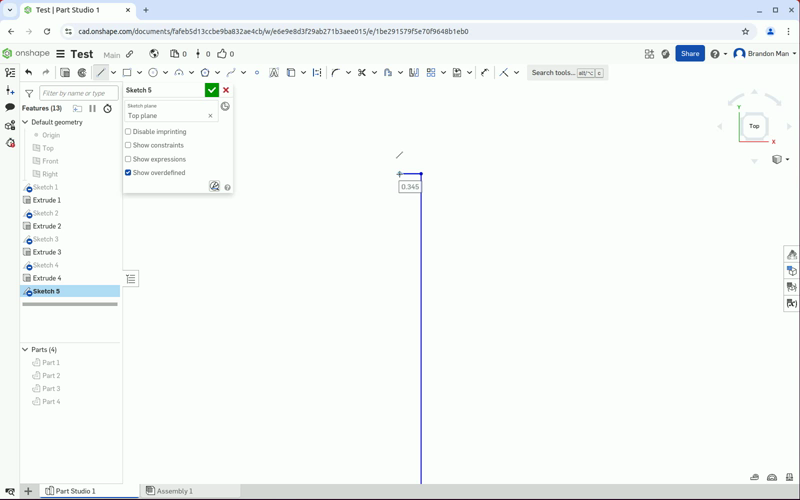
scroll(-6)
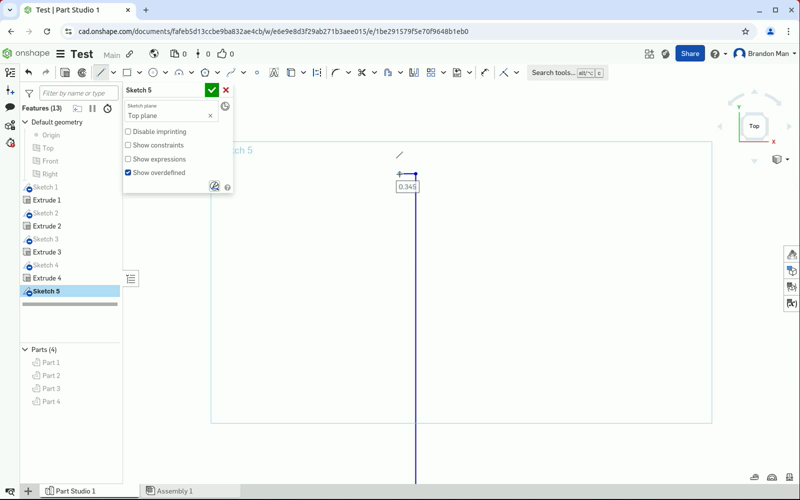
scroll(-6)
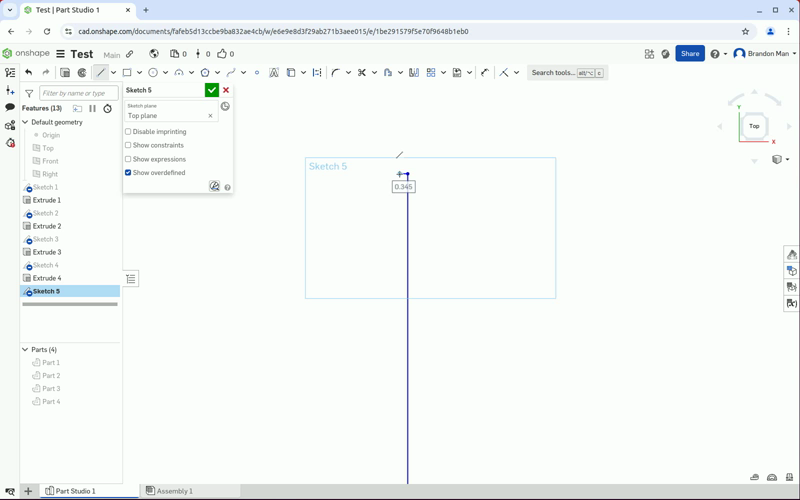
scroll(-6)
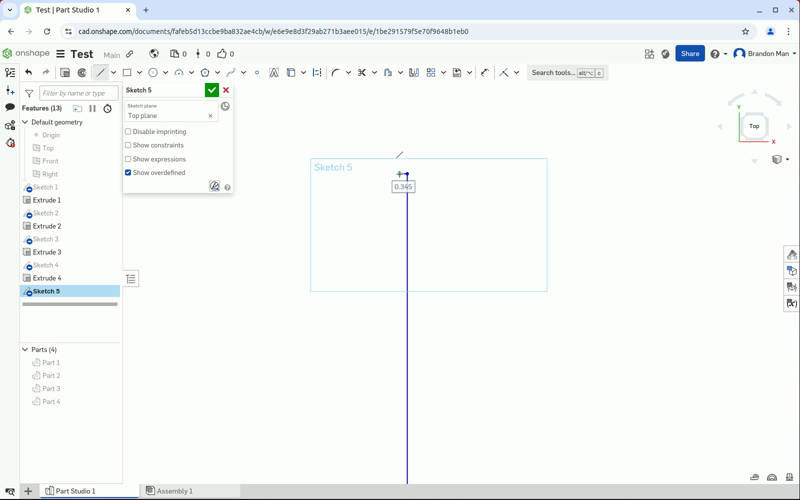
scroll(-6)
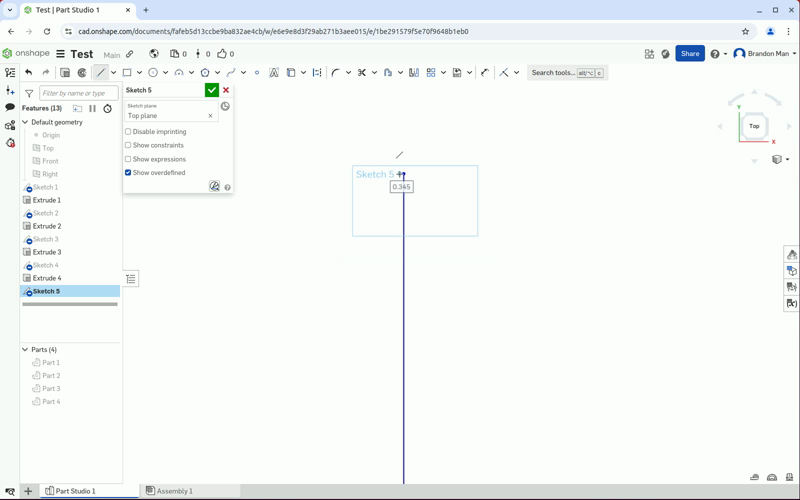
scroll(-6)
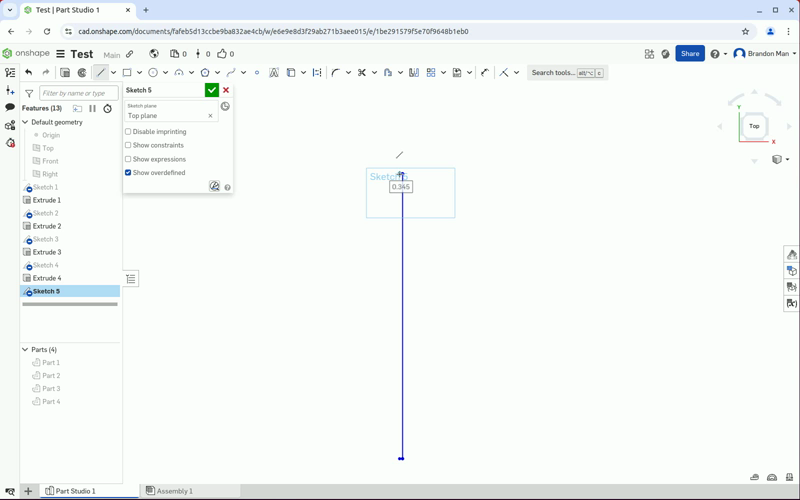
scroll(-6)
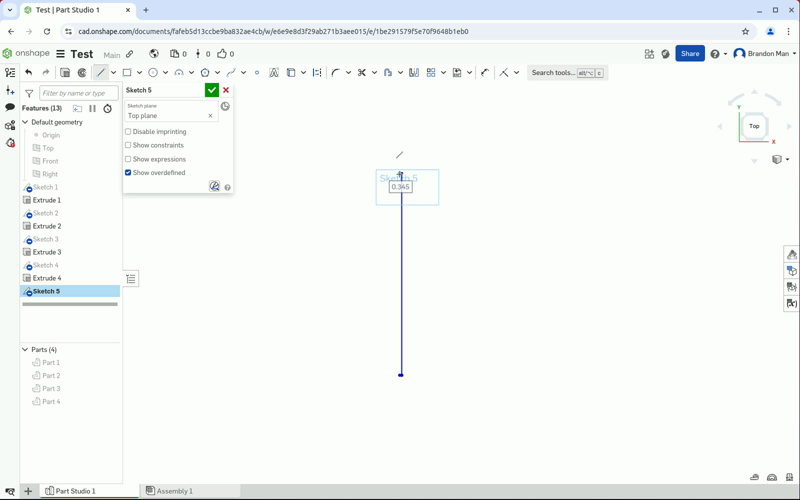
key_up(shift)
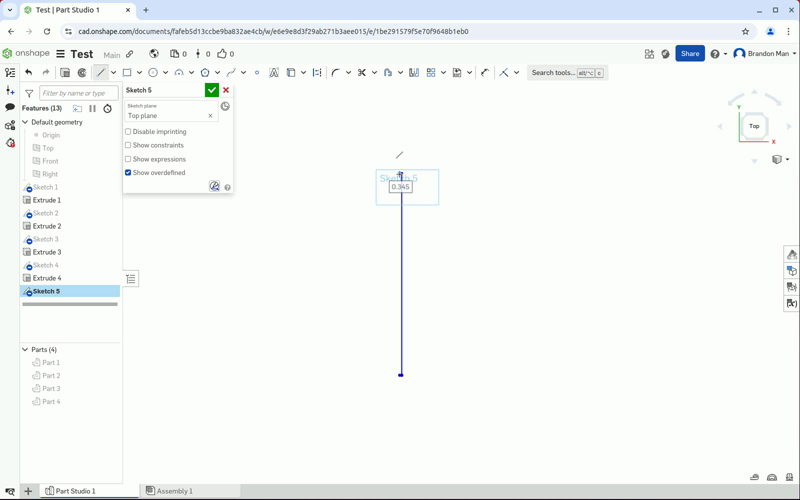
key_down(shift)
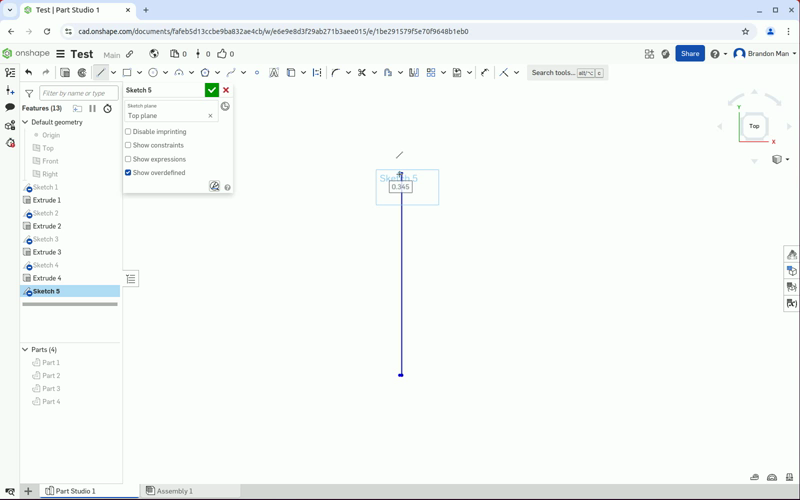
mouse_move(399, 375)
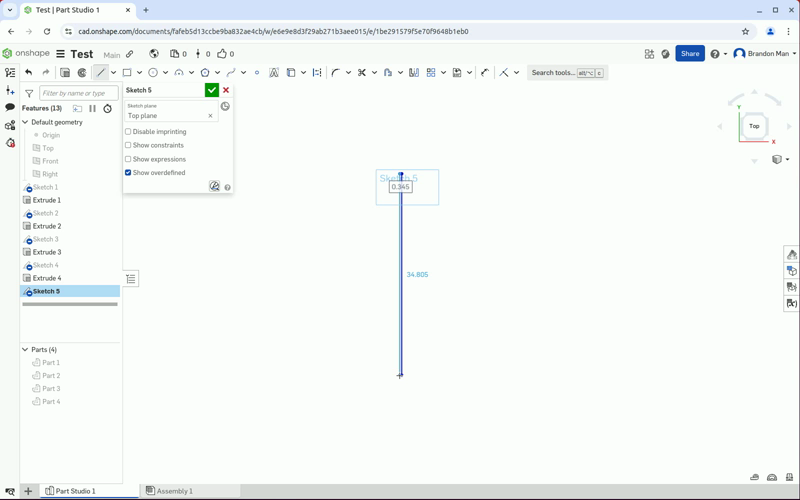
scroll(6)
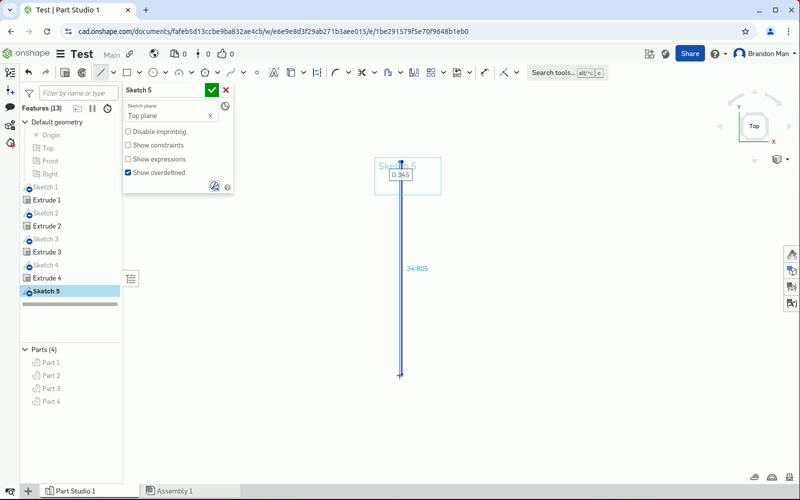
scroll(6)
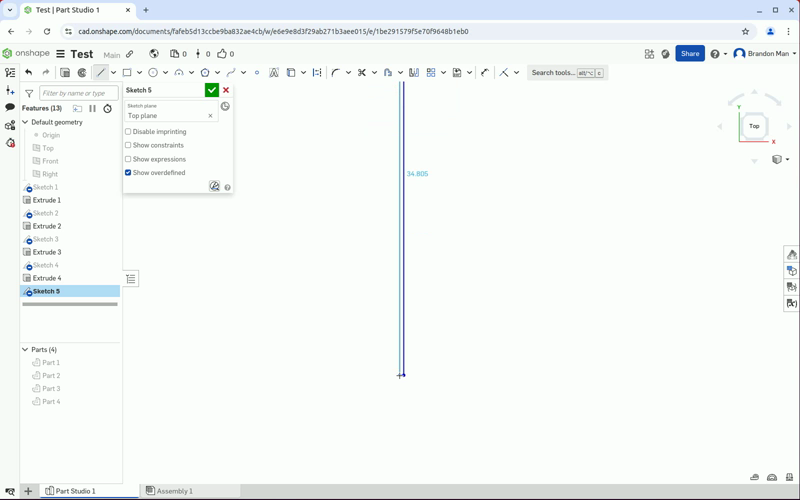
scroll(6)
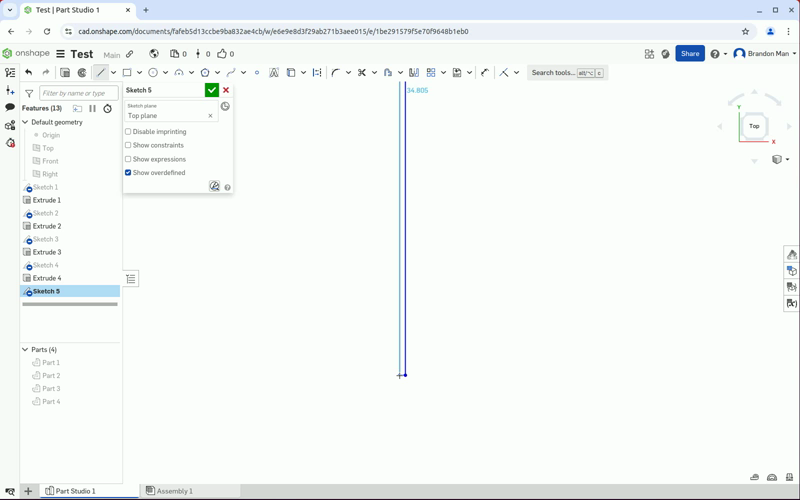
scroll(6)
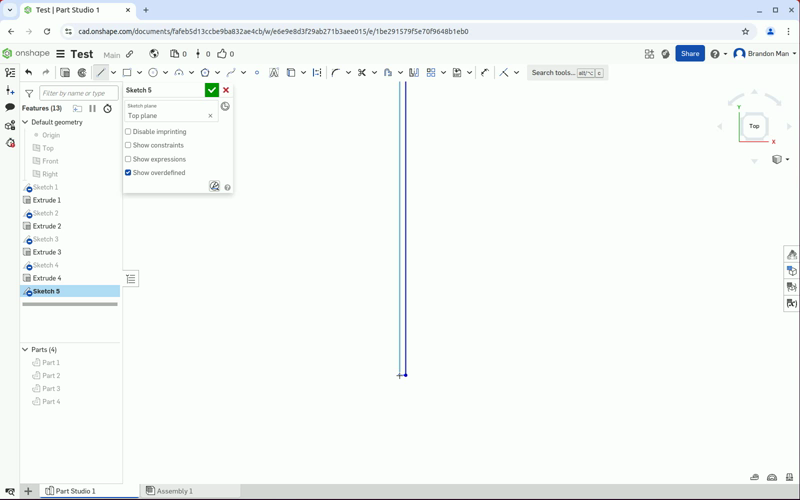
scroll(6)
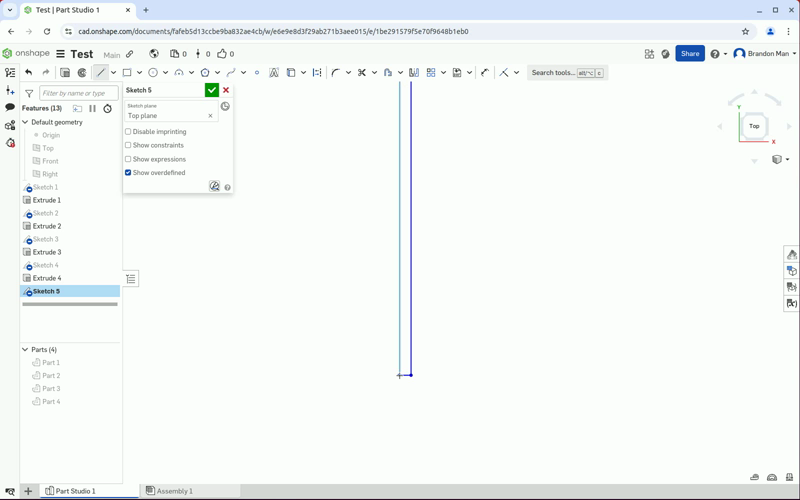
scroll(6)
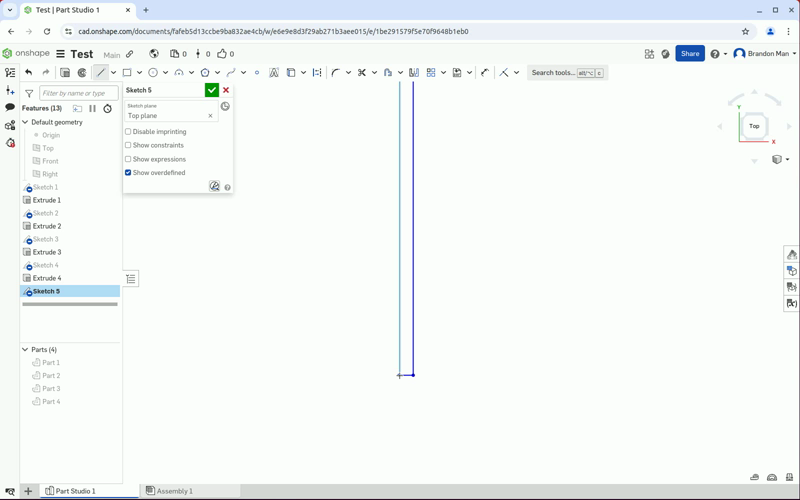
scroll(6)
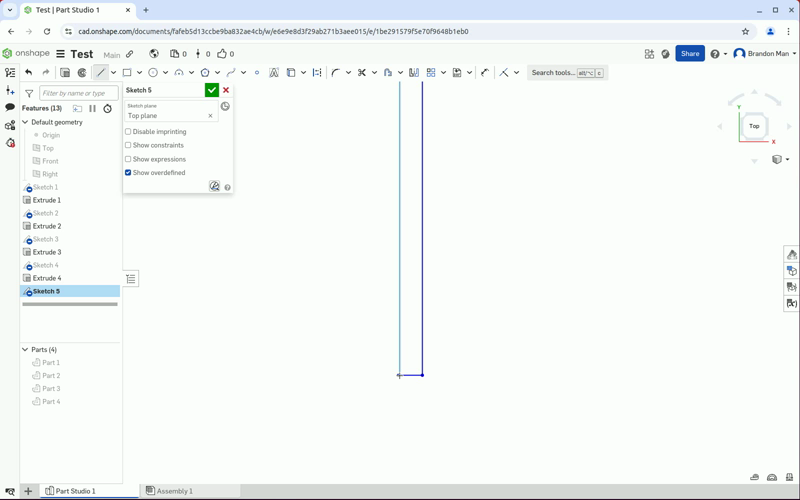
key_up(shift)
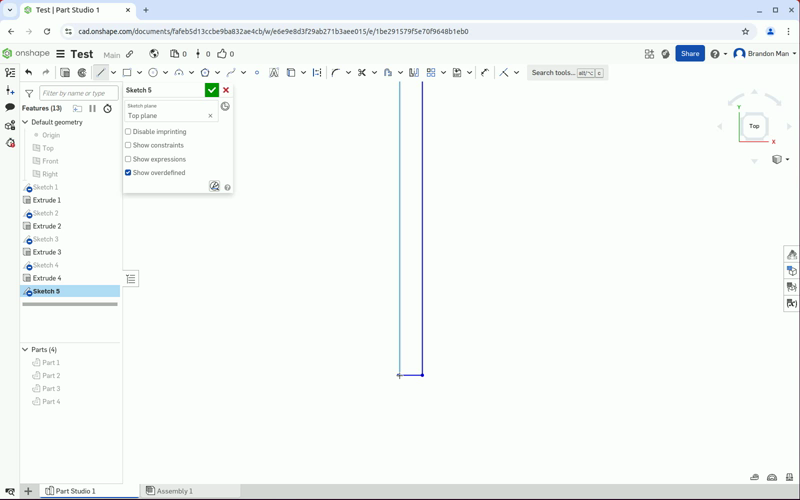
click(399, 375)
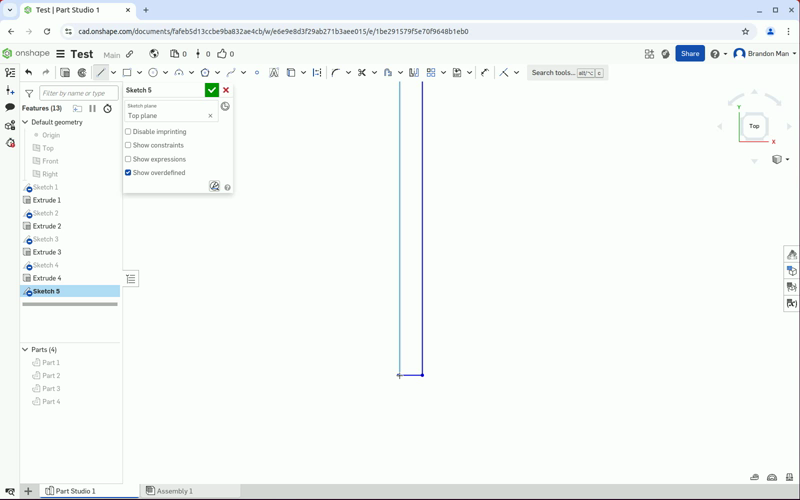
scroll(-6)
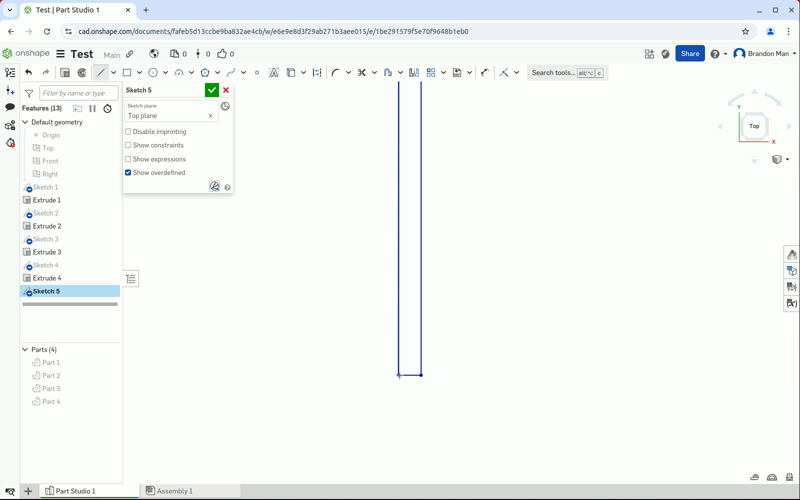
scroll(-6)
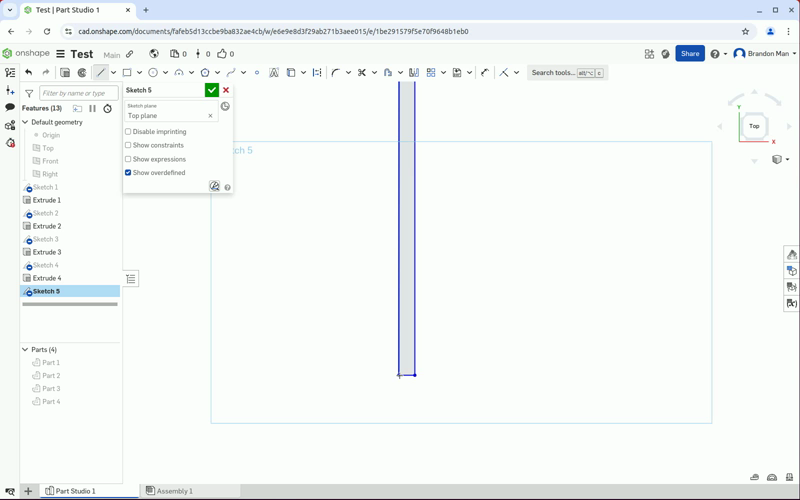
scroll(-6)
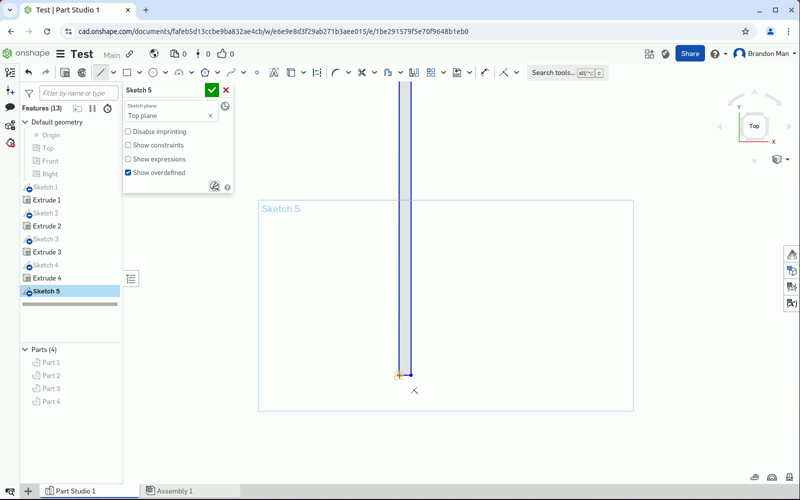
scroll(-6)
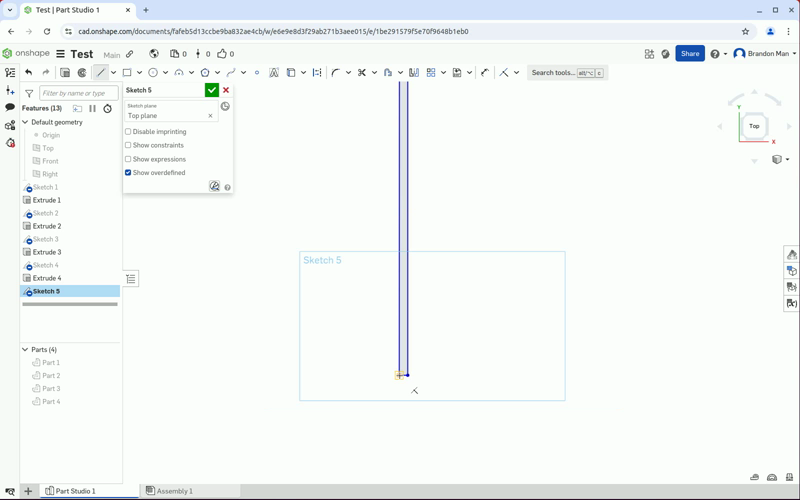
scroll(-6)
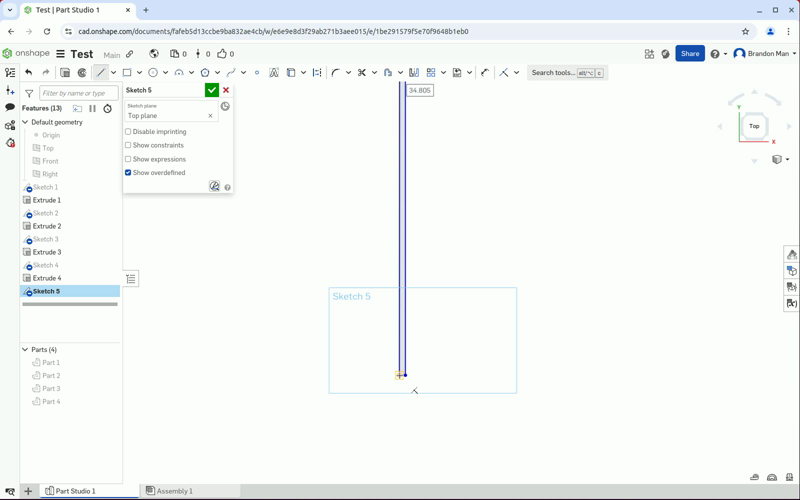
scroll(-6)
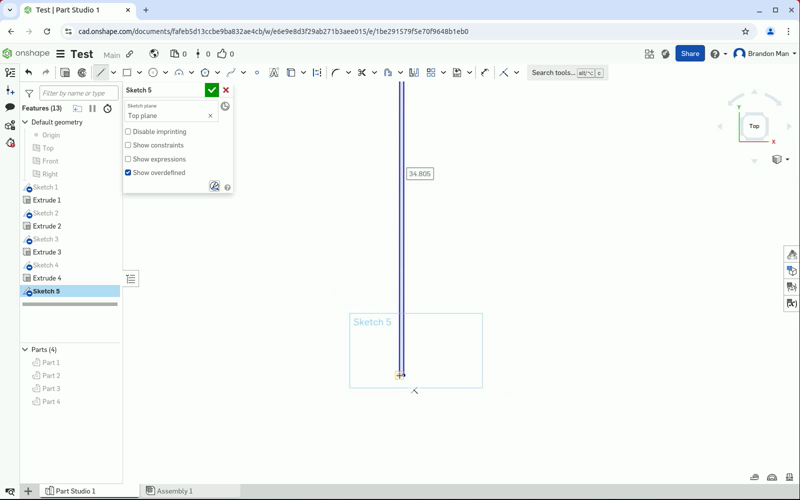
scroll(-6)
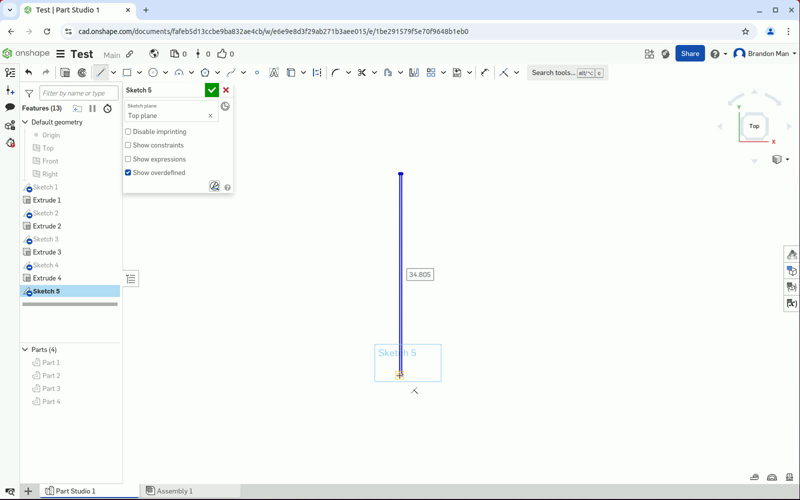
key(esc)
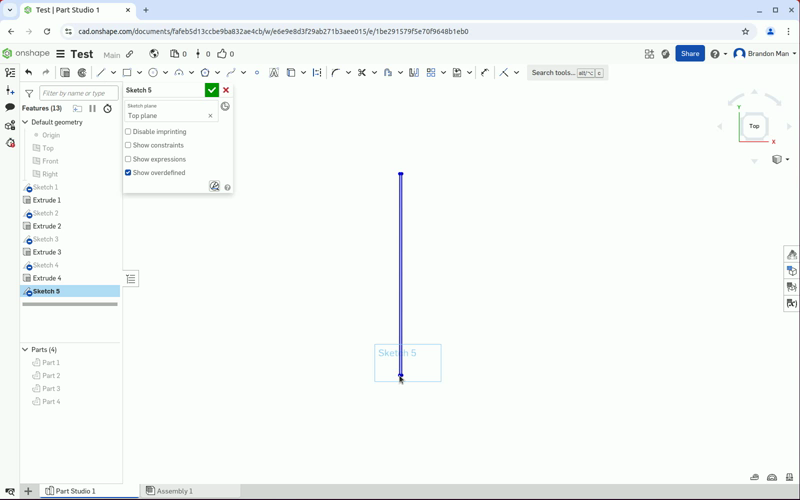
mouse_move(400, 296)
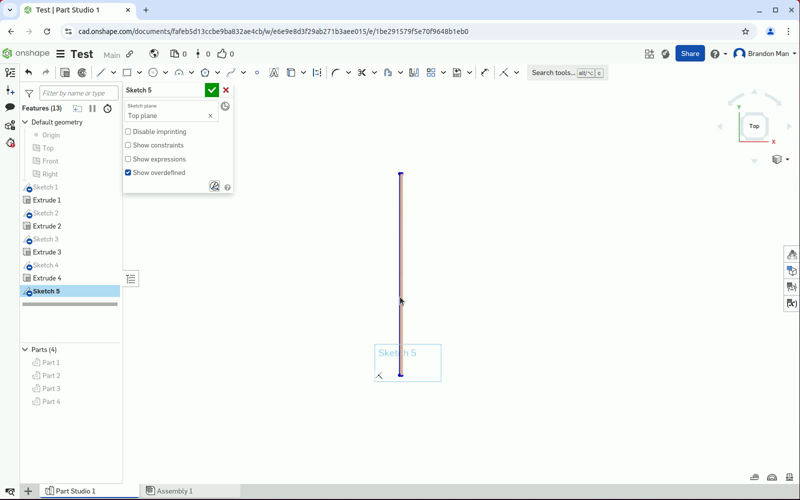
scroll(6)
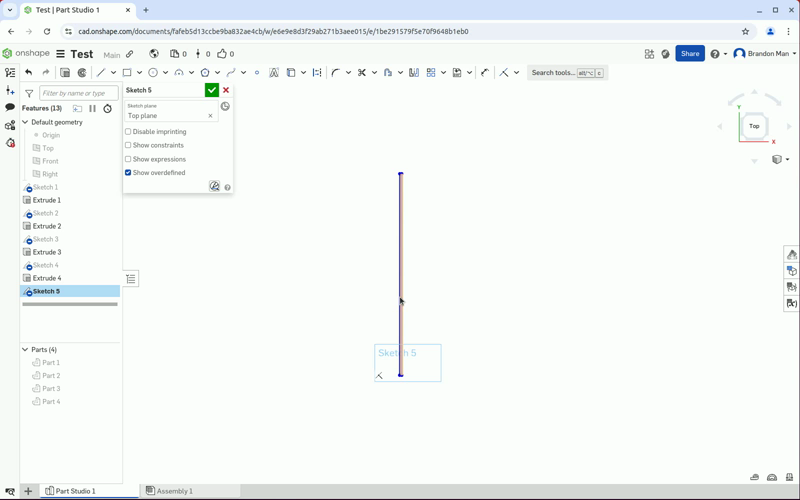
scroll(6)
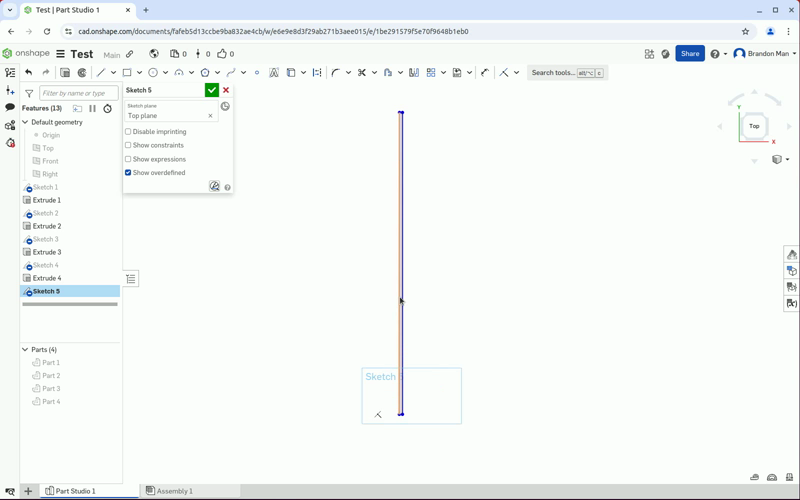
scroll(6)
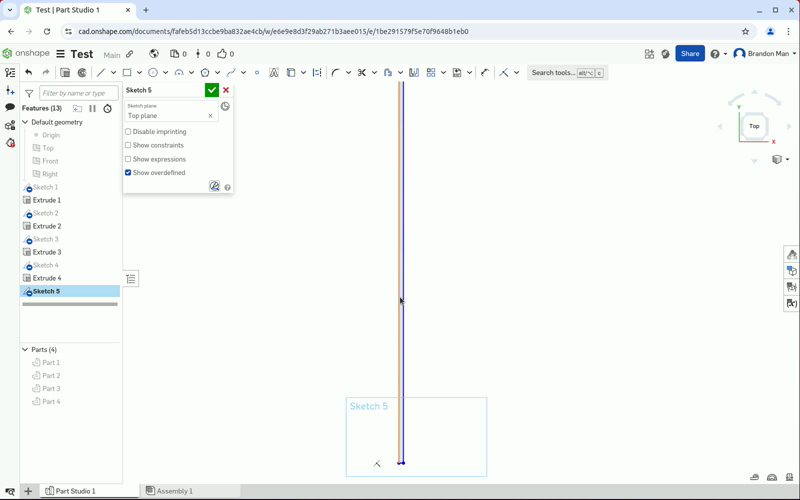
scroll(6)
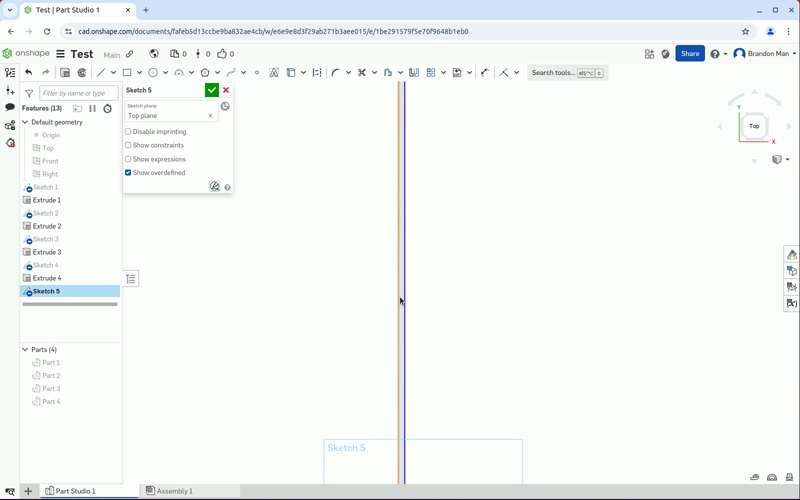
scroll(6)
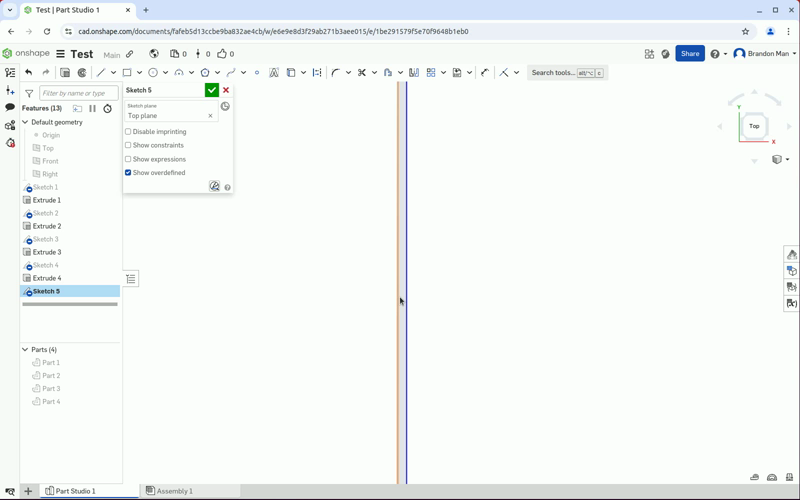
scroll(6)
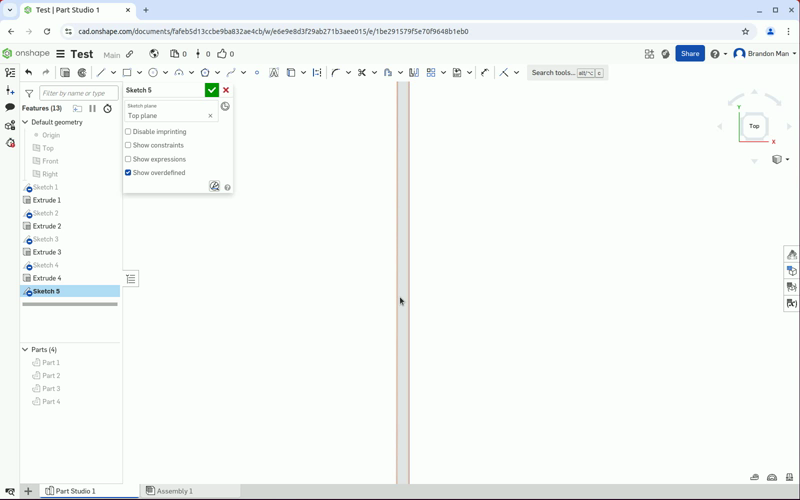
scroll(6)
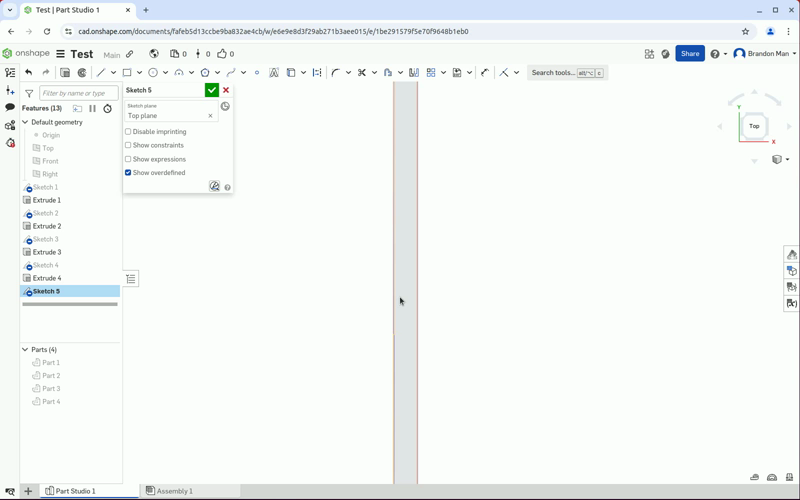
click(400, 296)
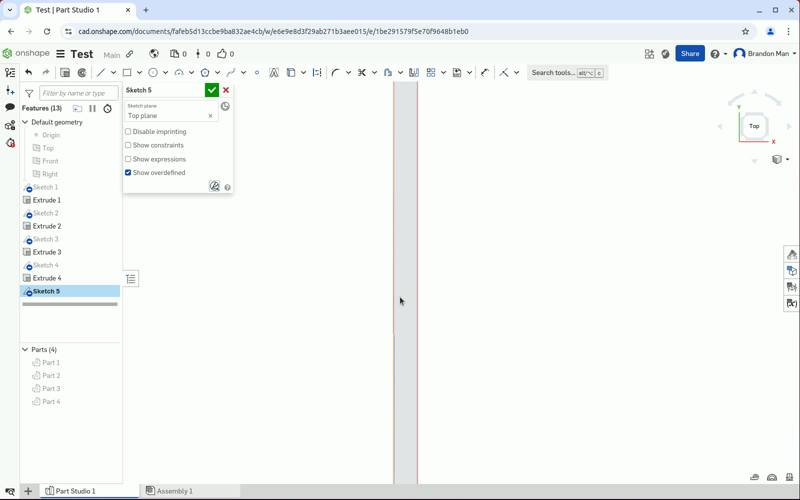
scroll(-6)
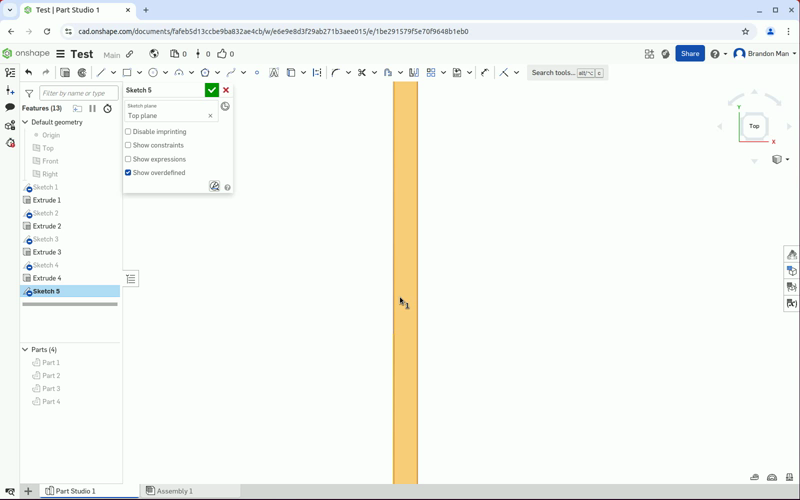
scroll(-6)
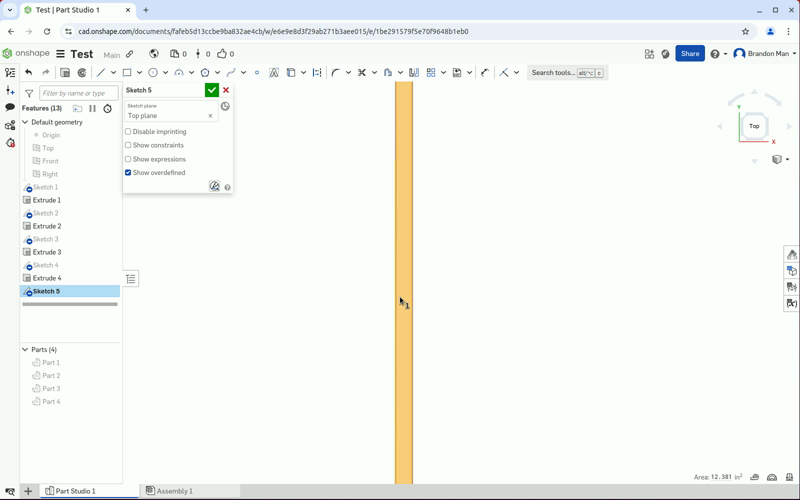
scroll(-6)
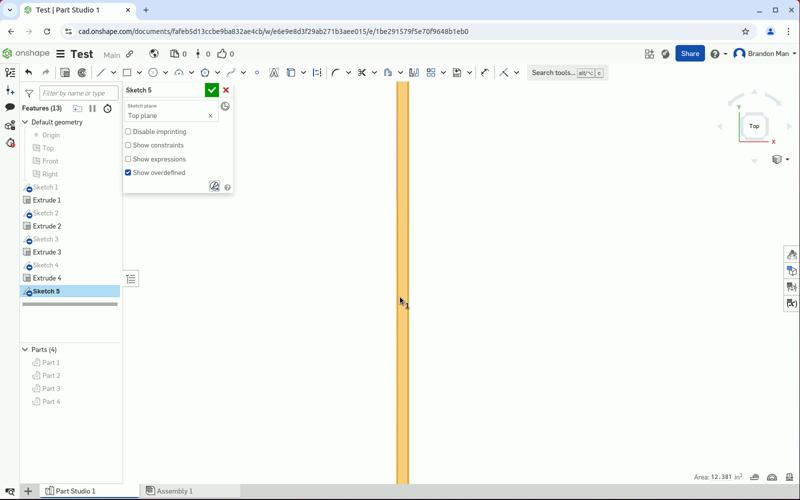
scroll(-6)
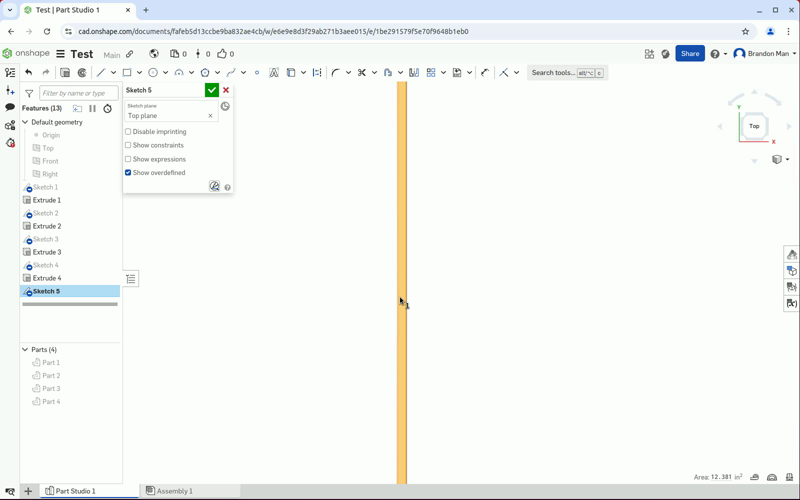
scroll(-6)
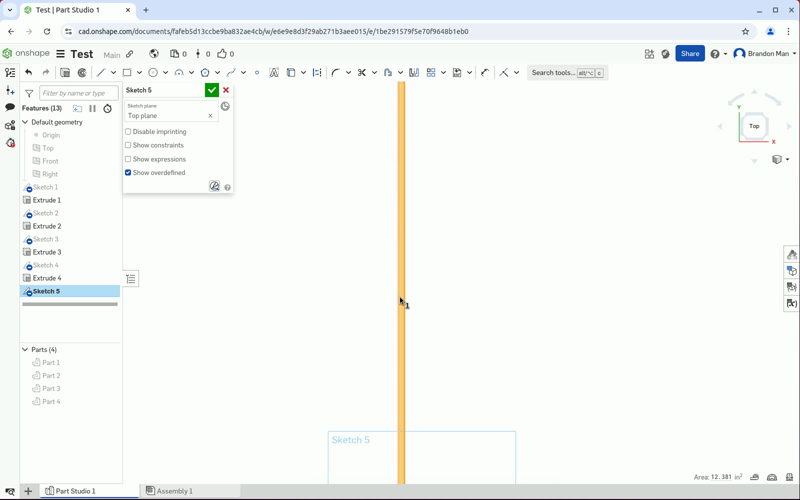
scroll(-6)
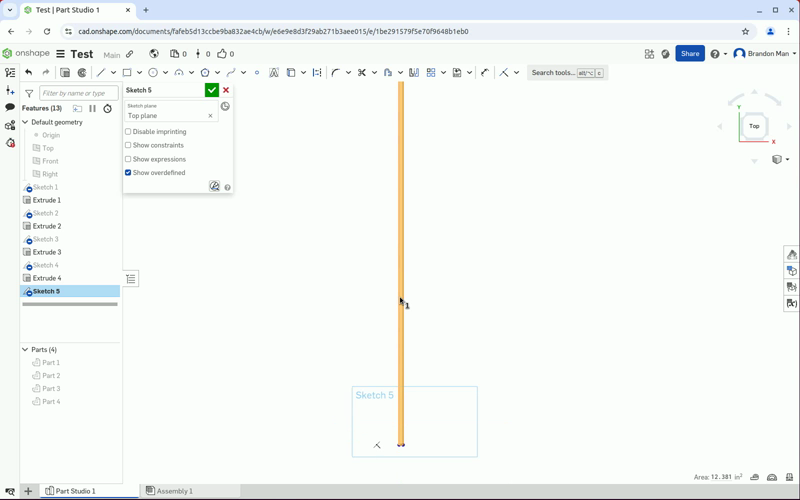
scroll(-6)
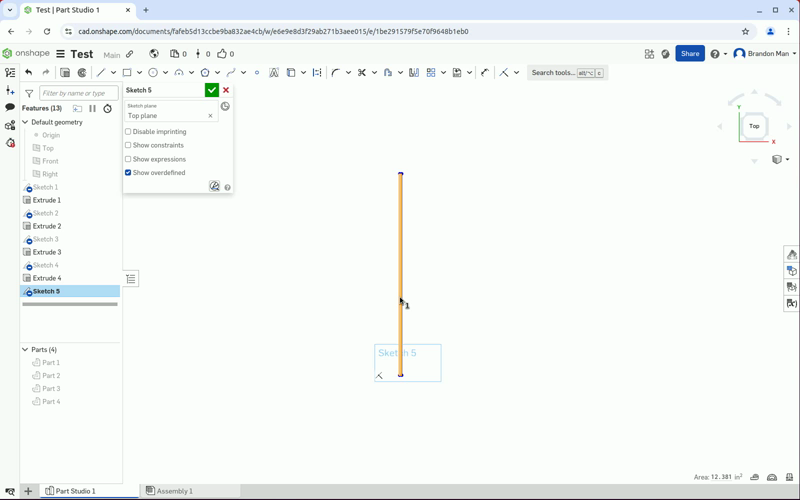
mouse_move(73, 352)
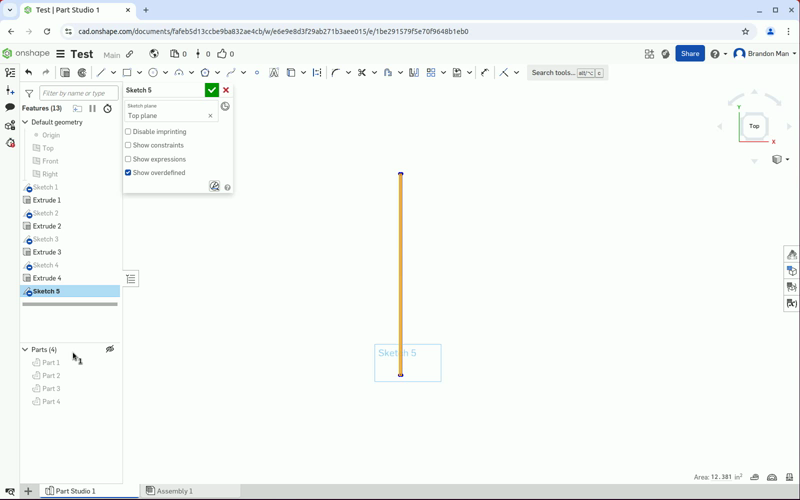
key(shift+y)
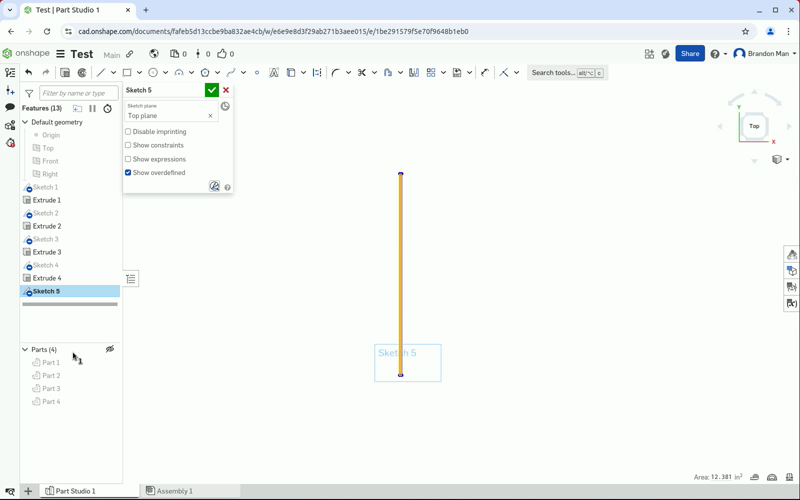
key(shift+e)
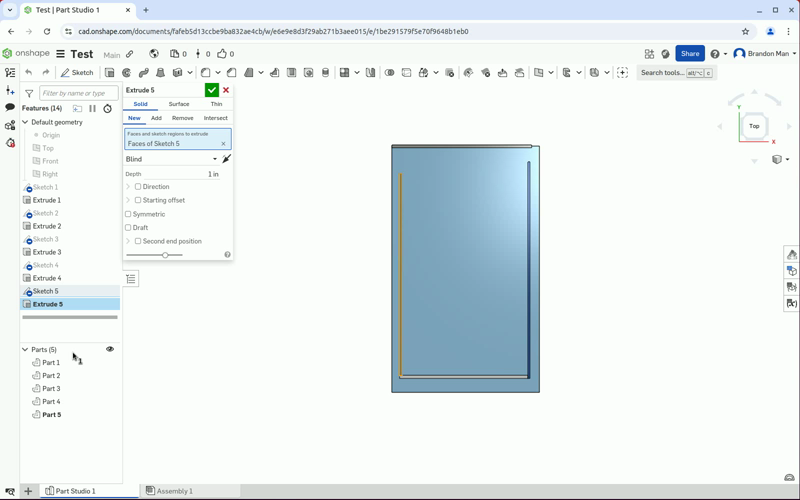
mouse_move(143, 106)
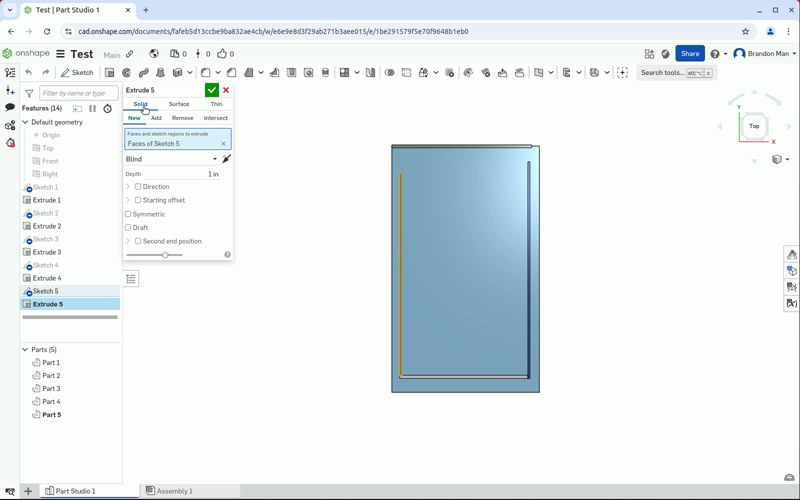
click(143, 106)
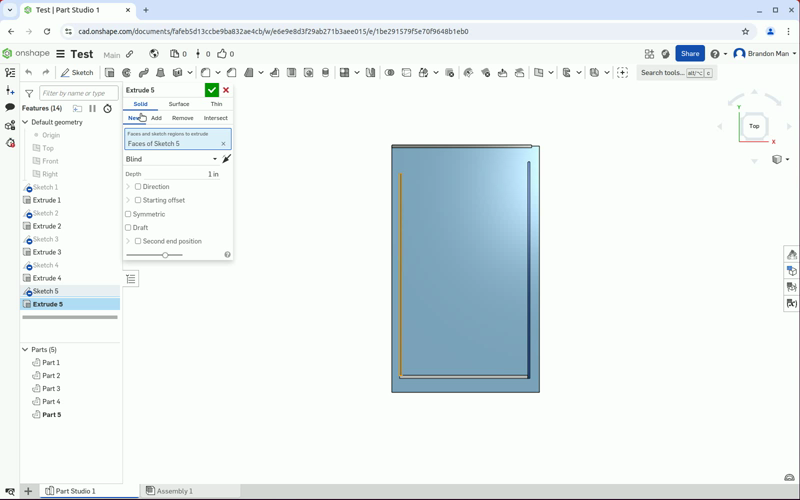
mouse_move(137, 120)
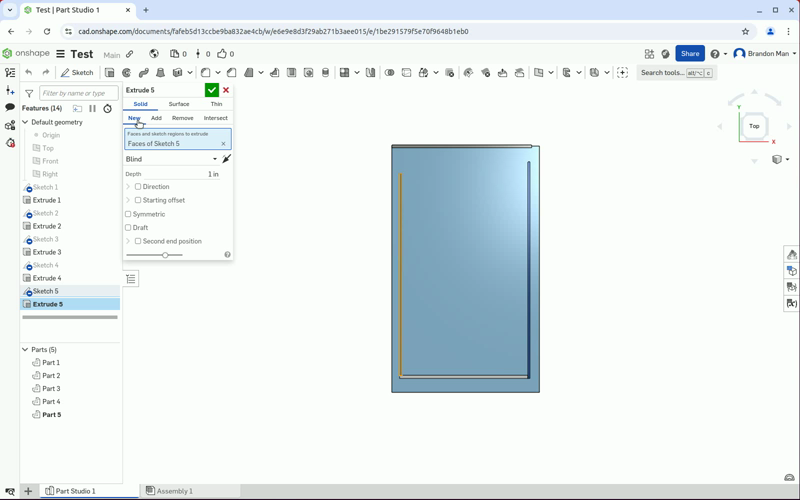
click(137, 120)
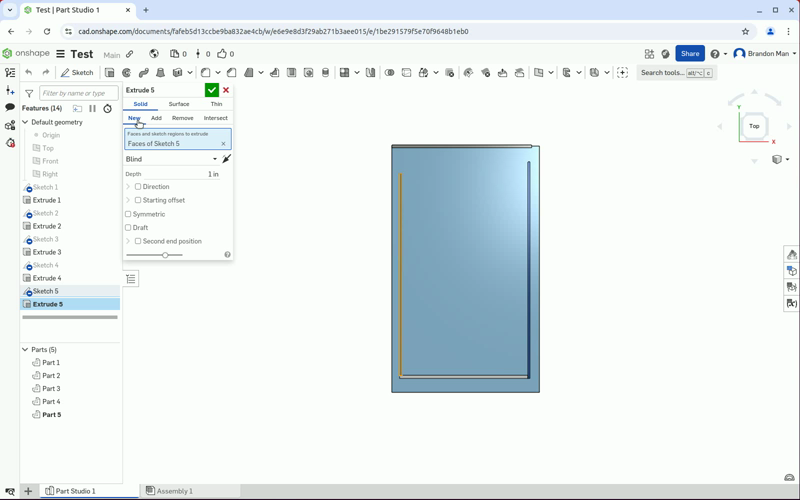
key(tab, 4)
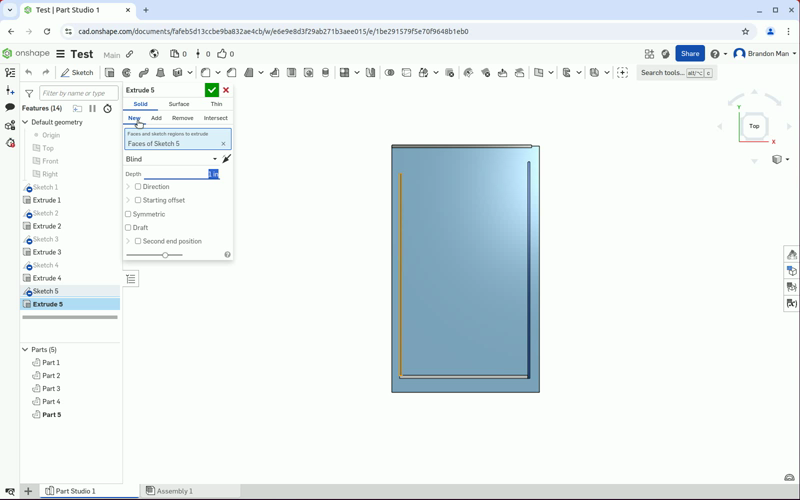
text(9.147)
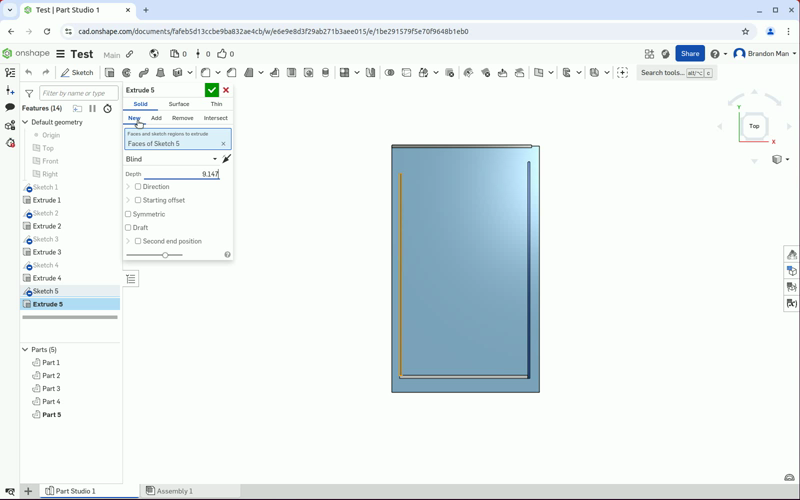
key(enter)
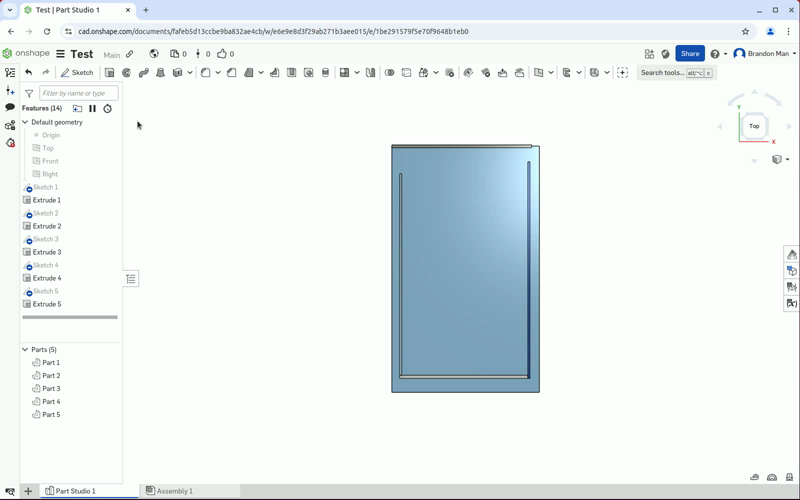
key(shift+h)
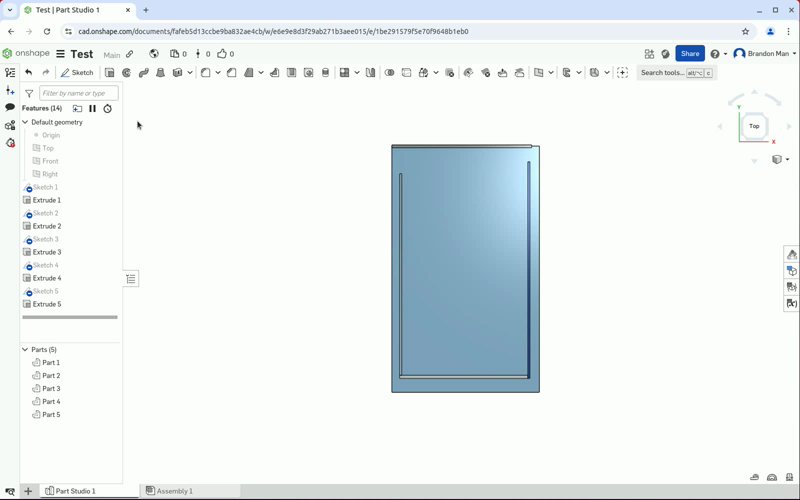
key(shift+h)
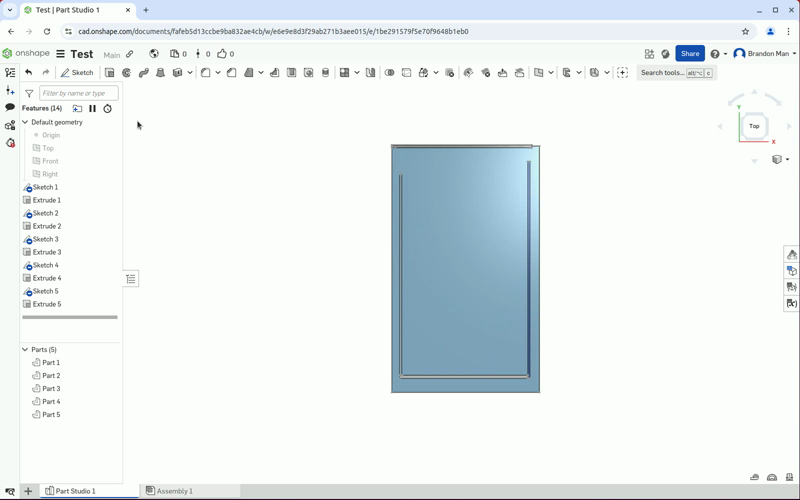
key(shift+7)
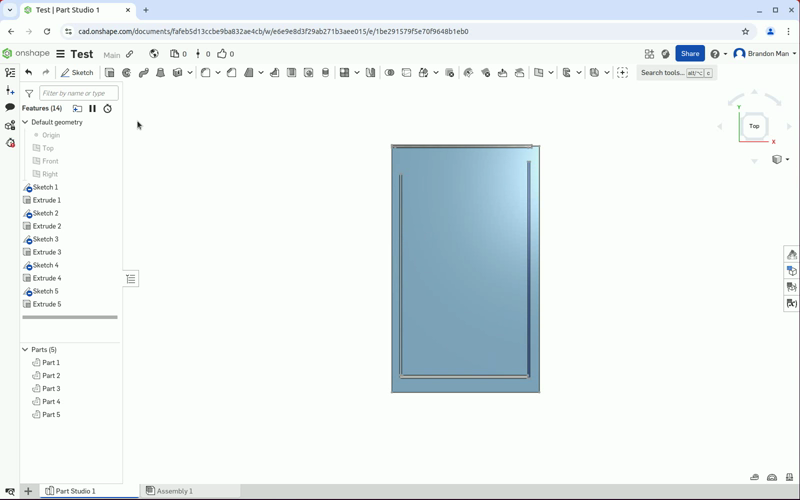
key(up, 3)
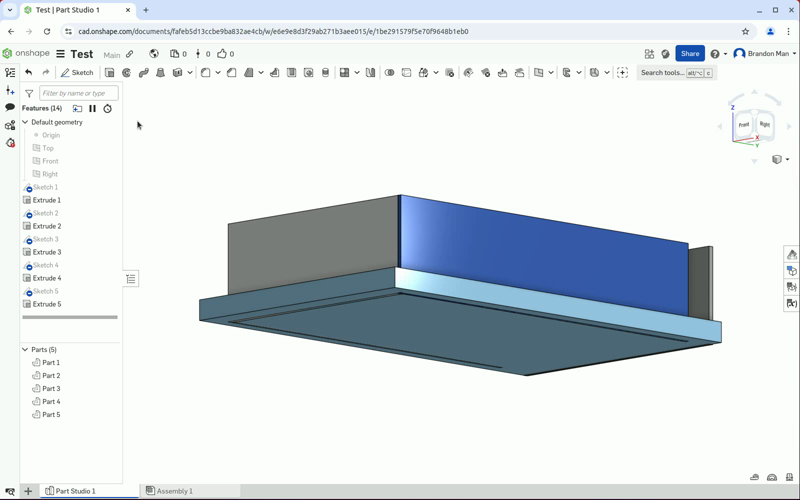
key(left, 3)
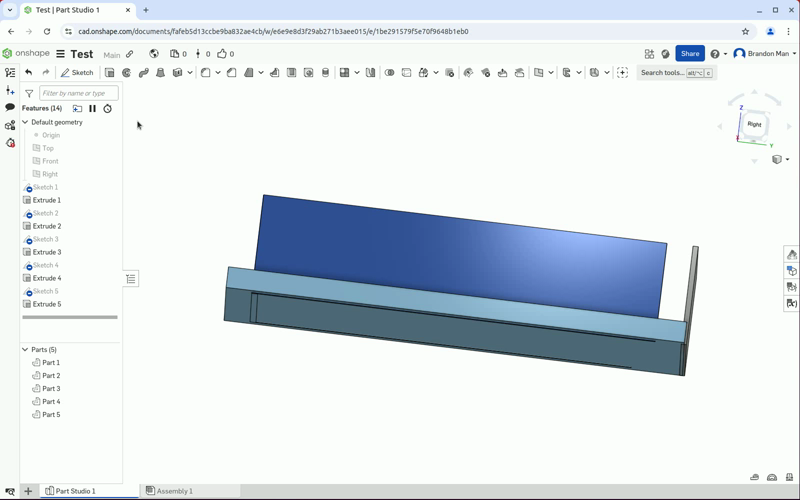
key(right, 3)
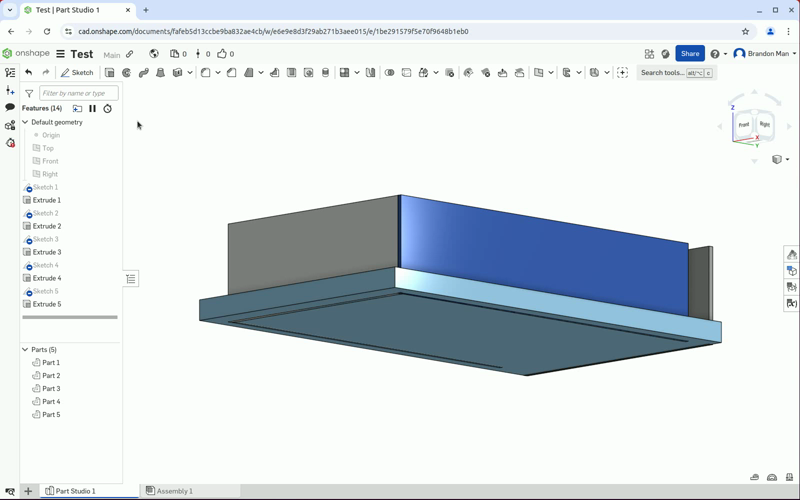
key(down, 3)
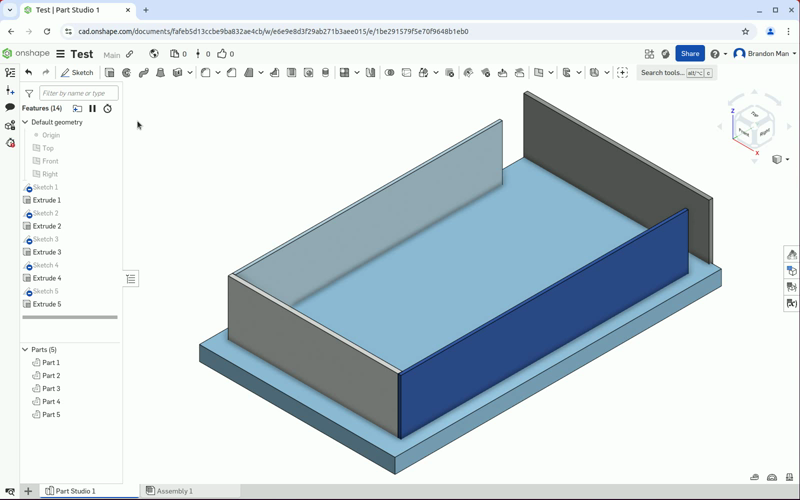
mouse_move(73, 189)
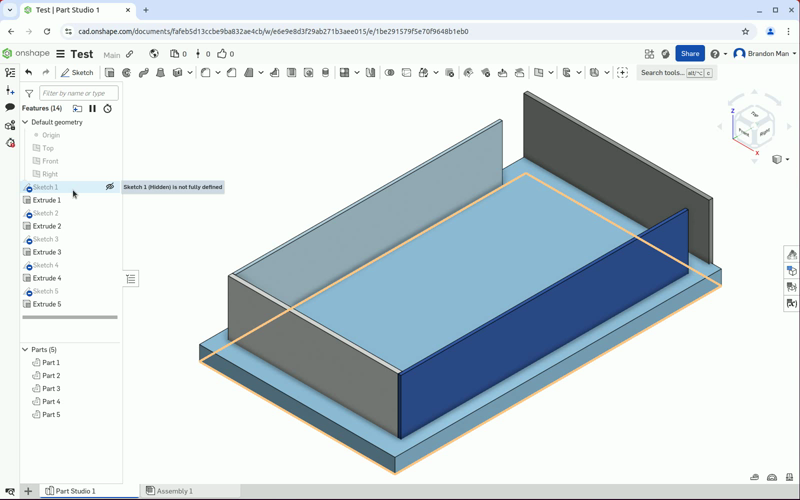
click(73, 189)